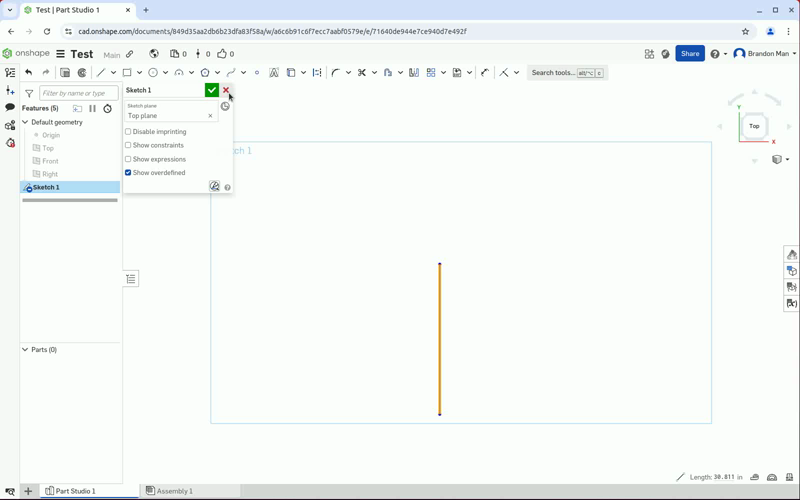
key(shift+h)
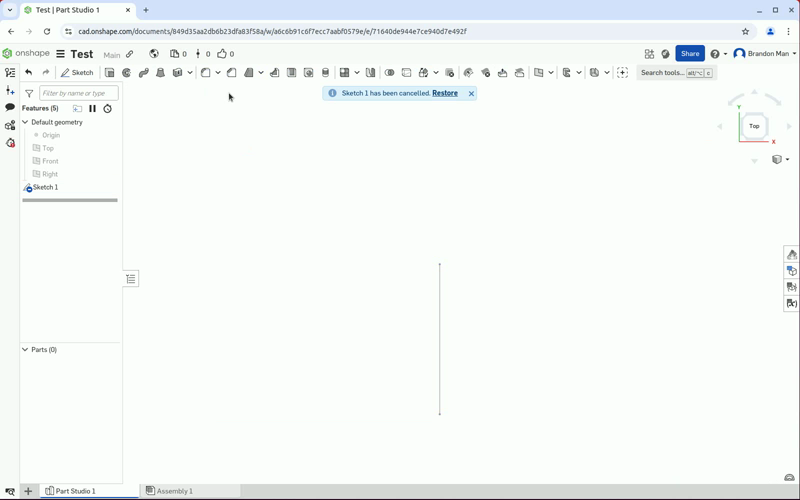
key(shift+s)
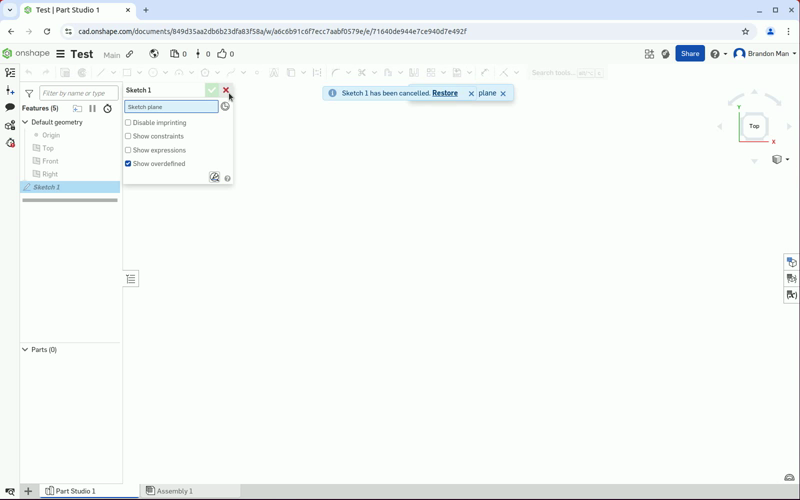
mouse_move(73, 150)
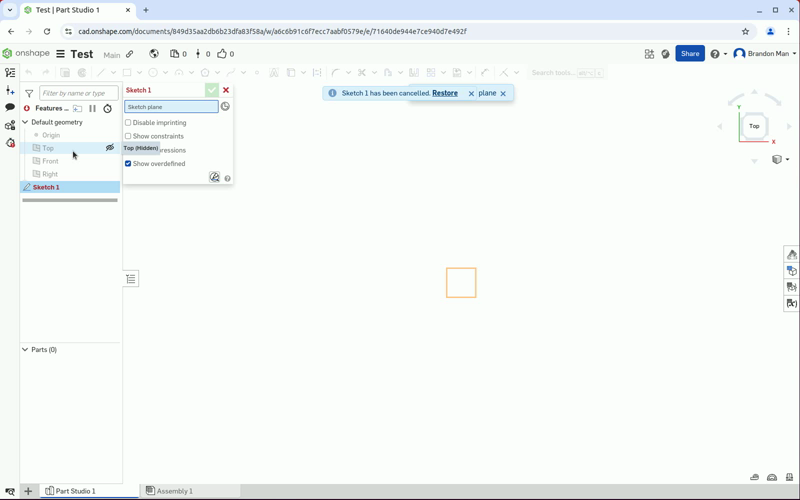
click(73, 150)
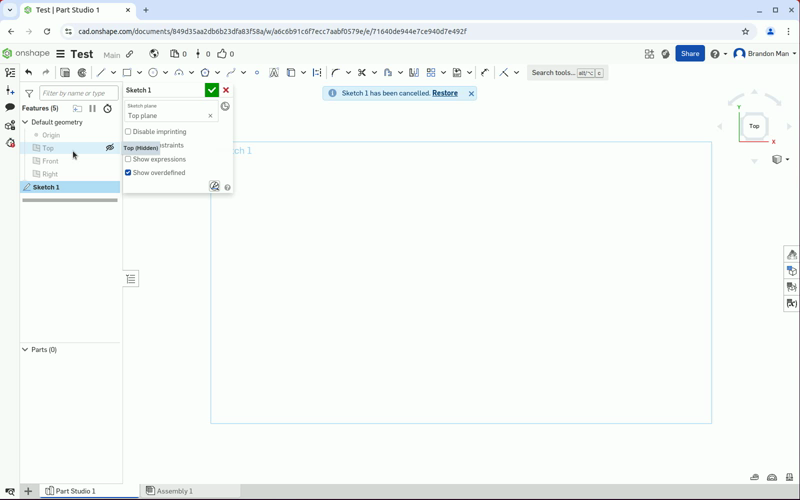
mouse_move(73, 352)
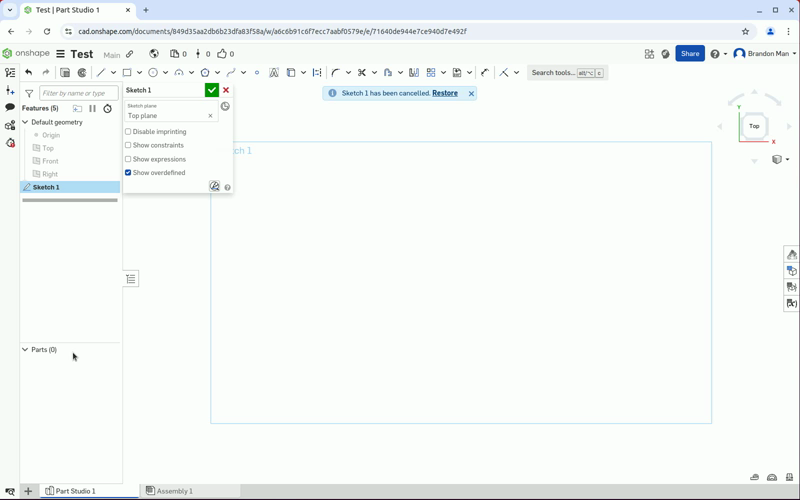
key(y)
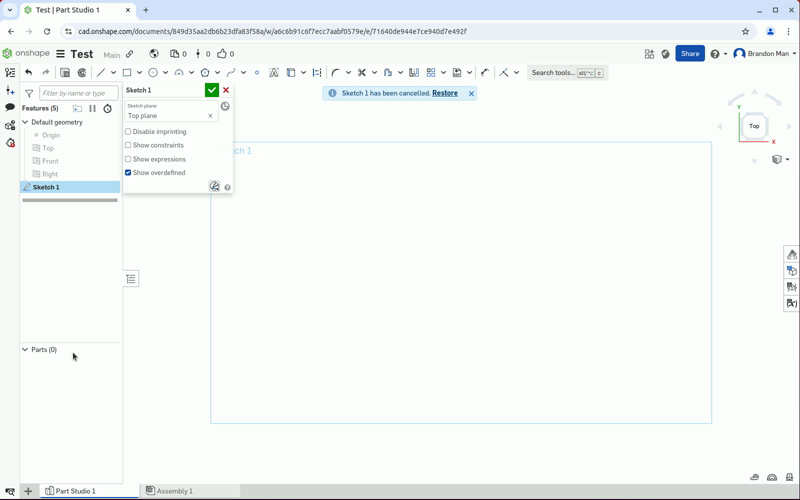
key(a)
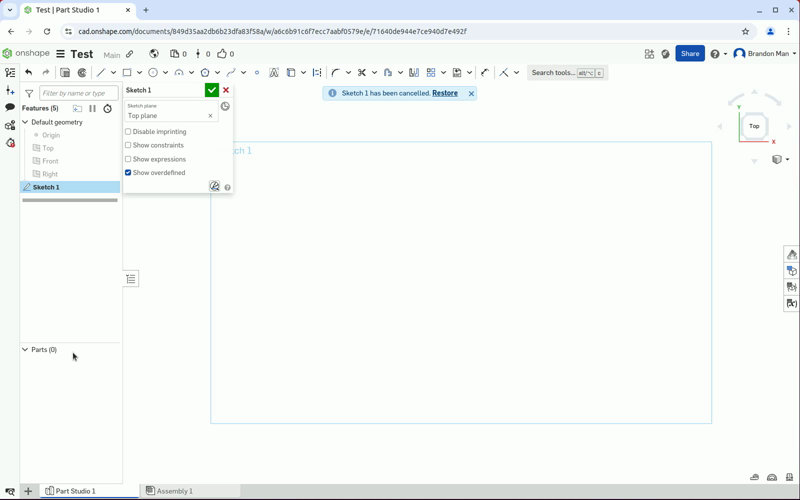
key_down(shift)
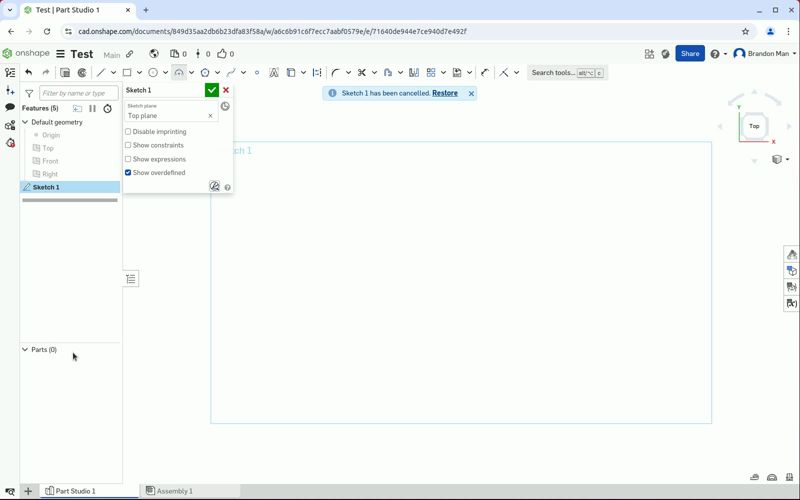
mouse_move(416, 390)
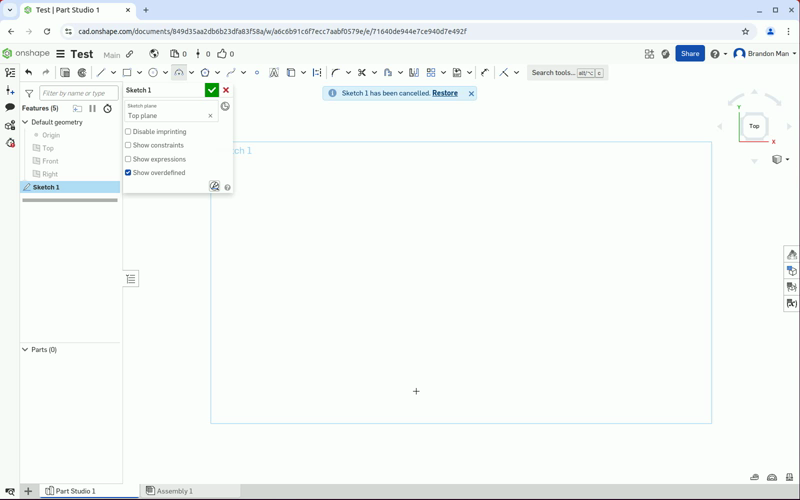
click(416, 390)
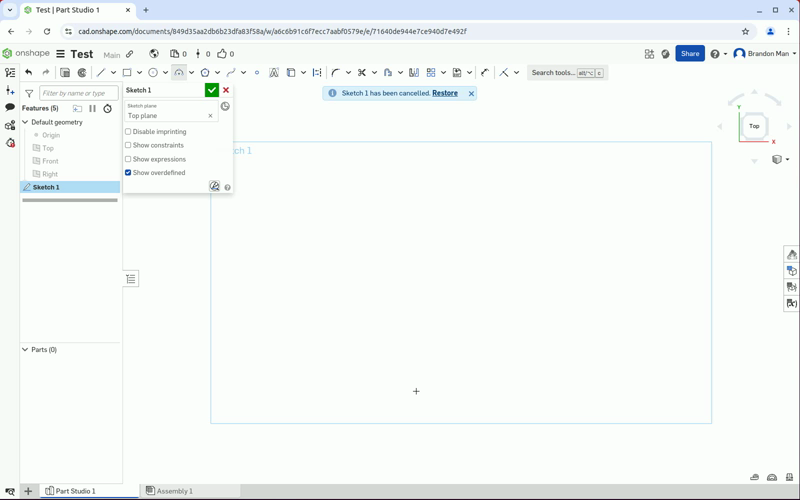
key_up(shift)
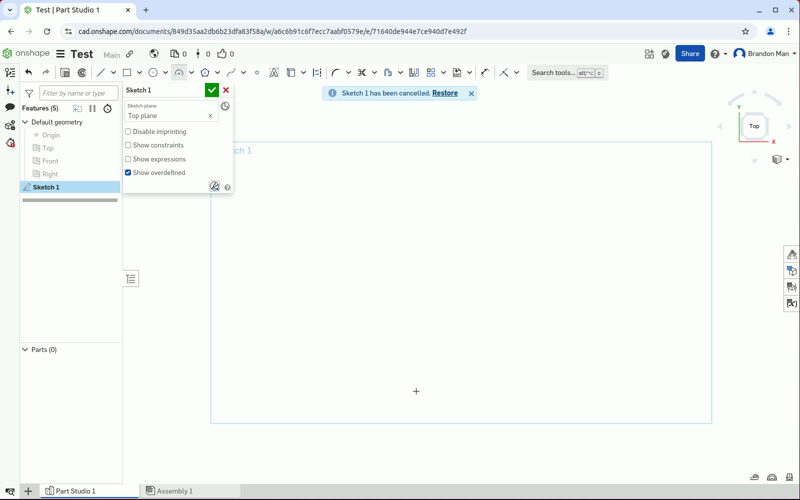
key_down(shift)
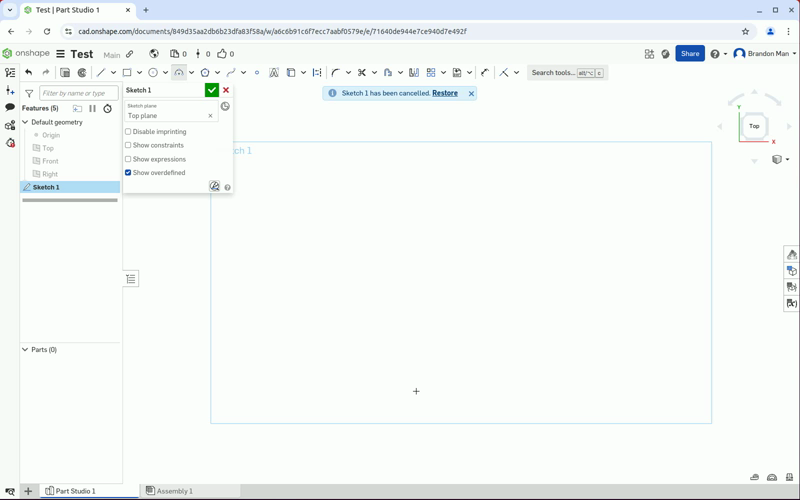
mouse_move(420, 395)
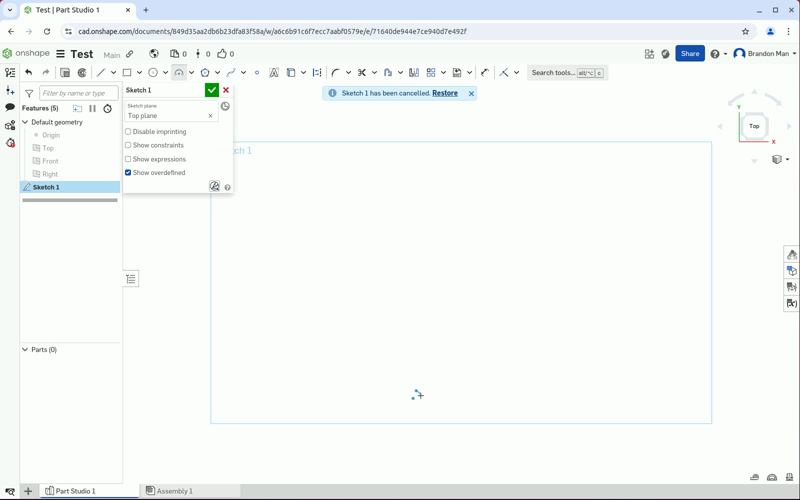
scroll(6)
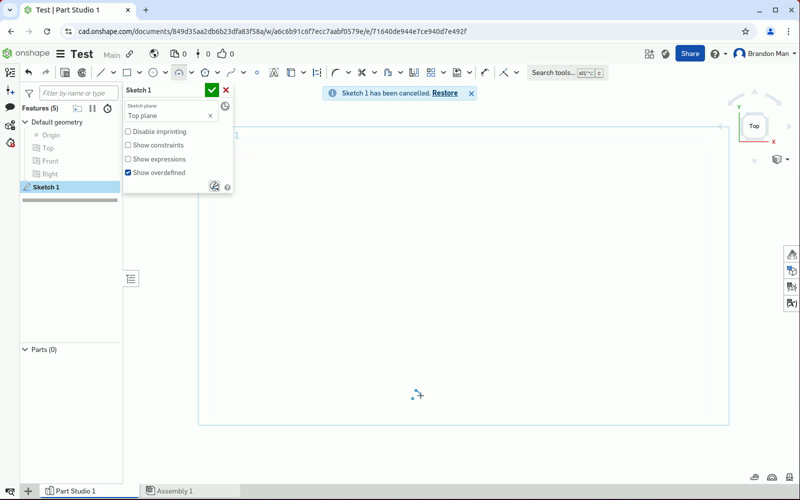
scroll(6)
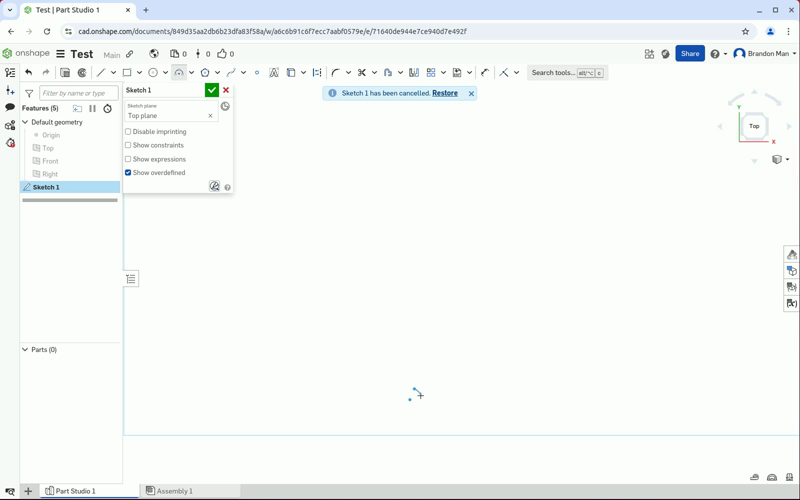
scroll(6)
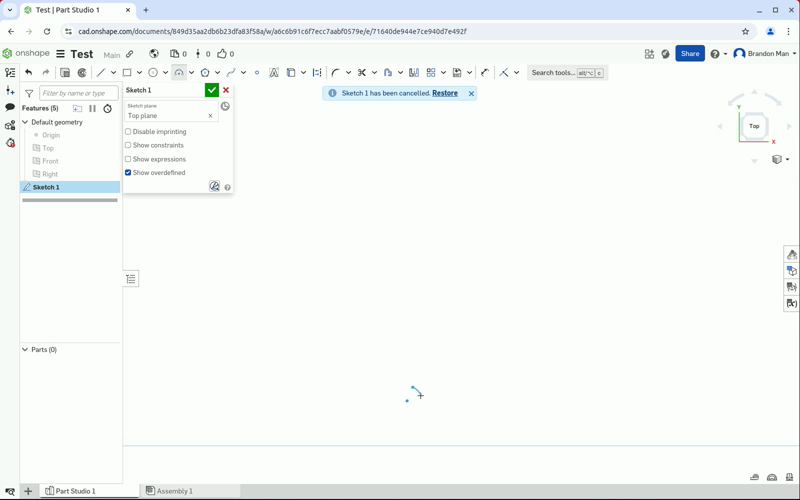
scroll(6)
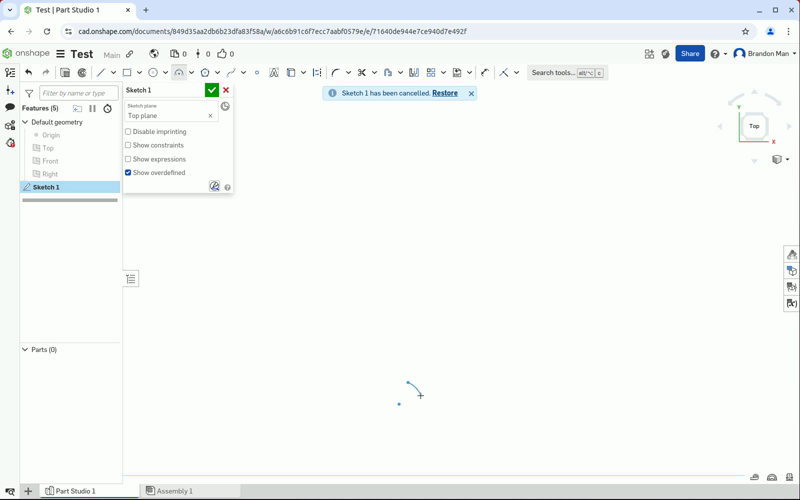
scroll(6)
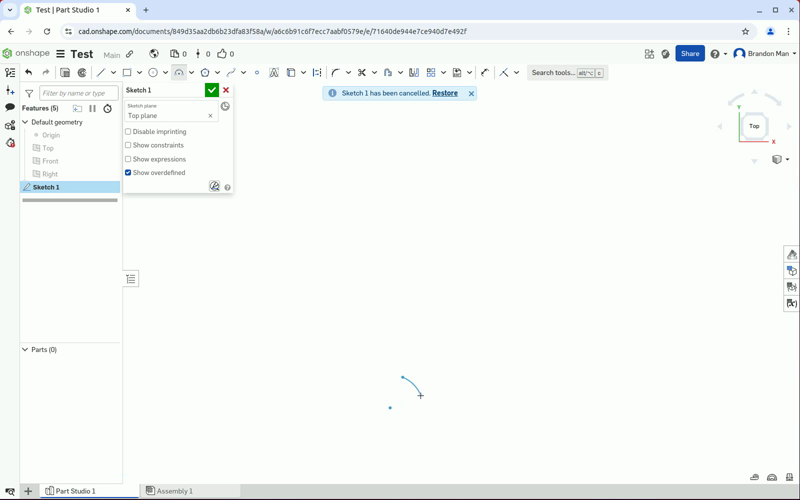
scroll(6)
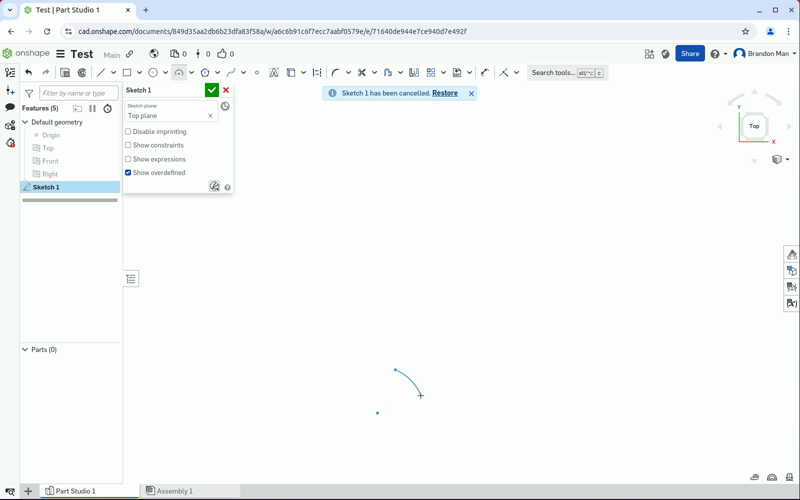
scroll(6)
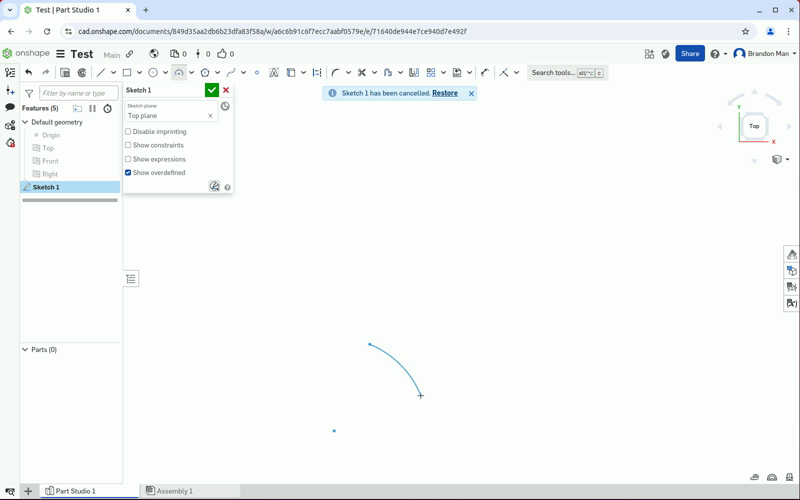
click(420, 395)
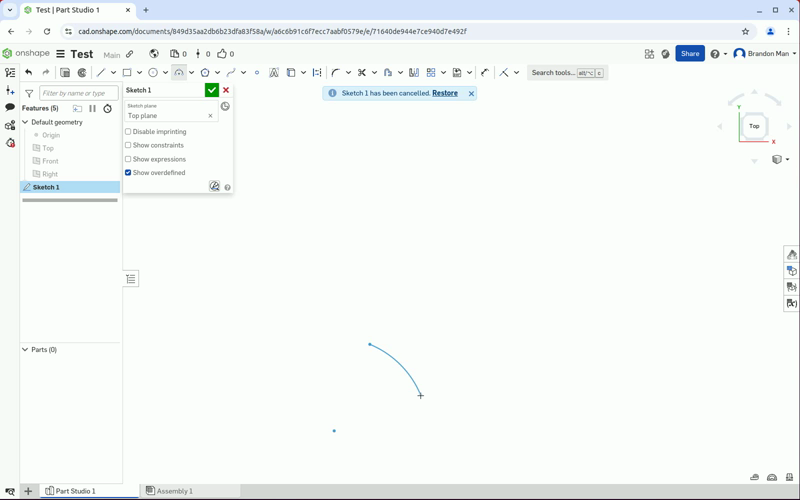
scroll(-6)
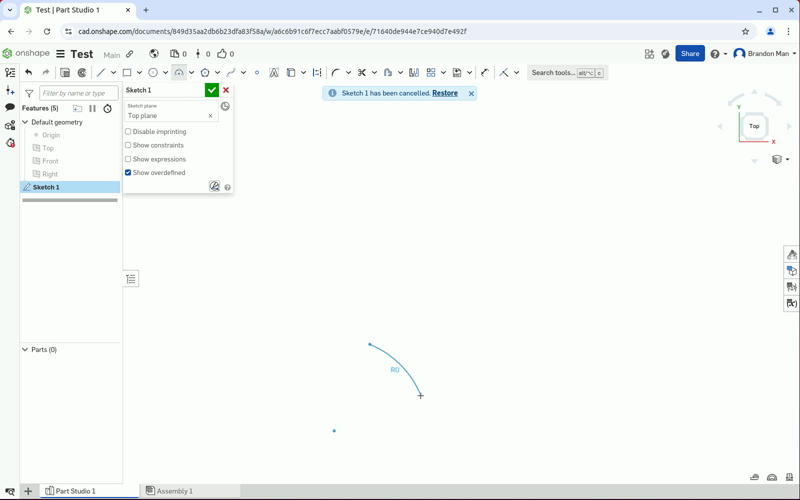
scroll(-6)
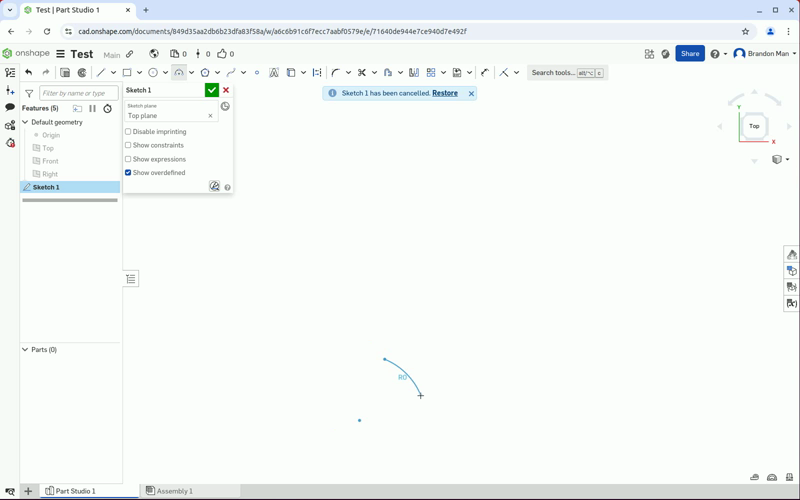
scroll(-6)
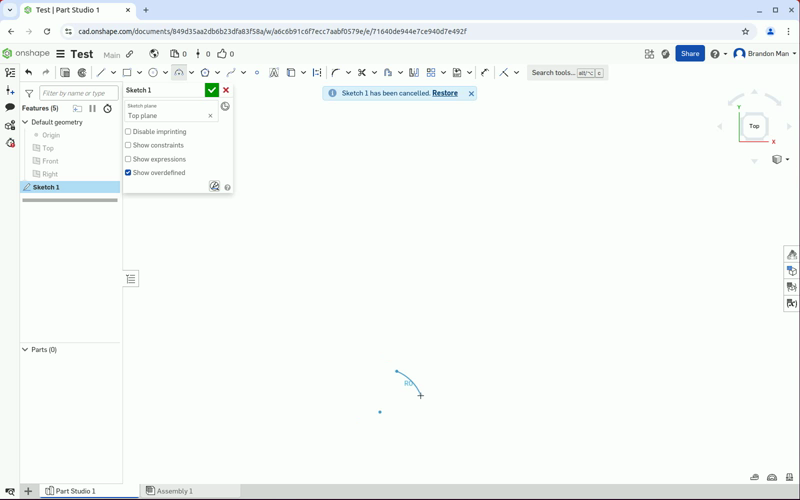
scroll(-6)
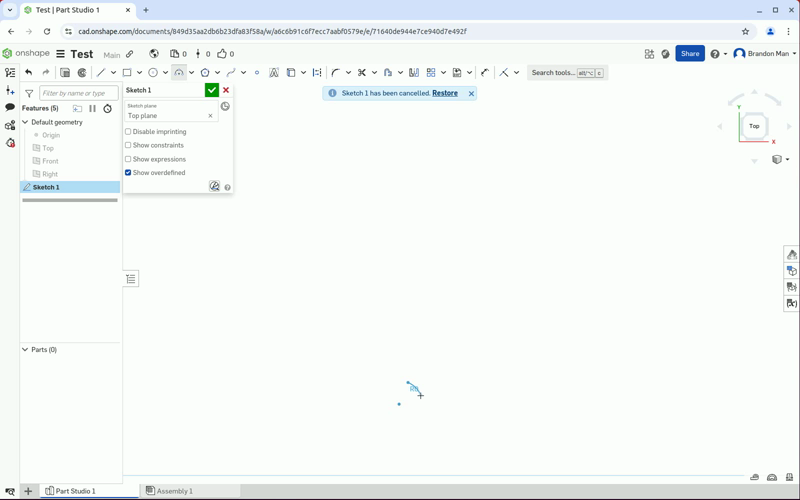
scroll(-6)
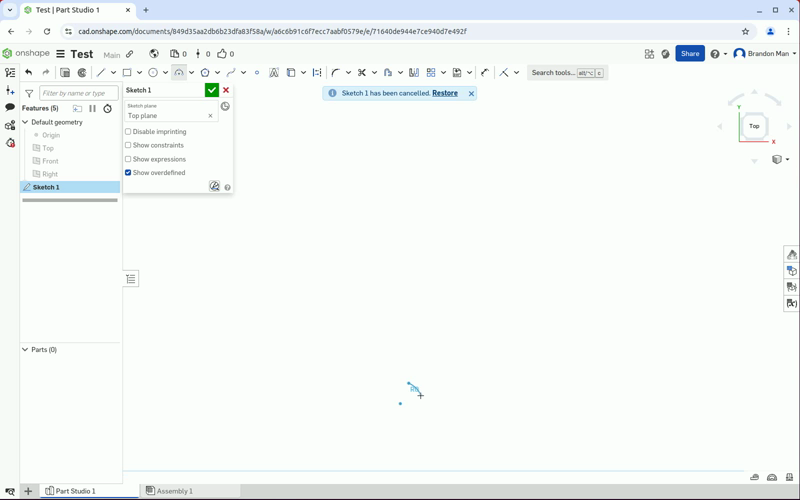
scroll(-6)
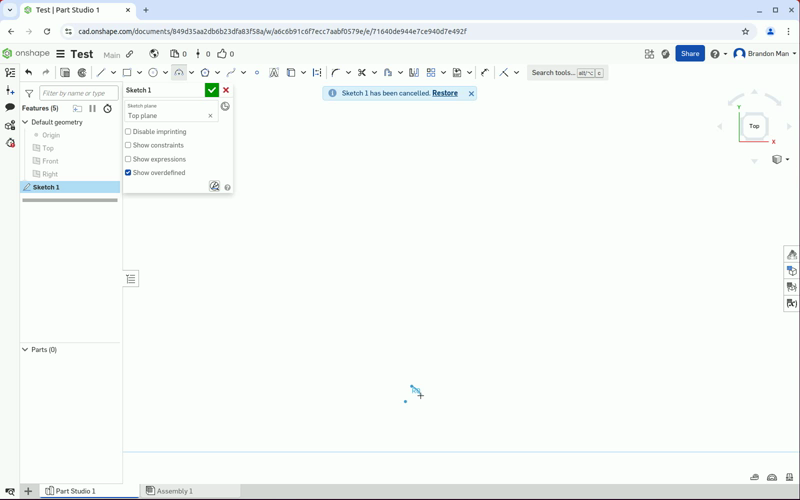
scroll(-6)
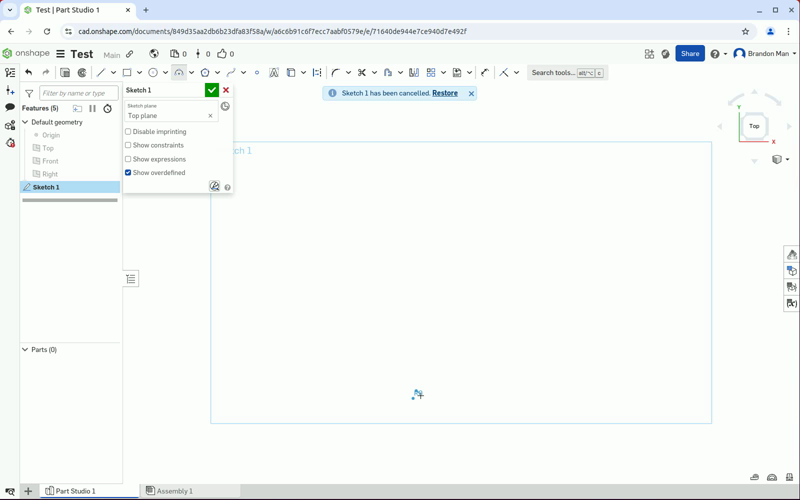
mouse_move(417, 394)
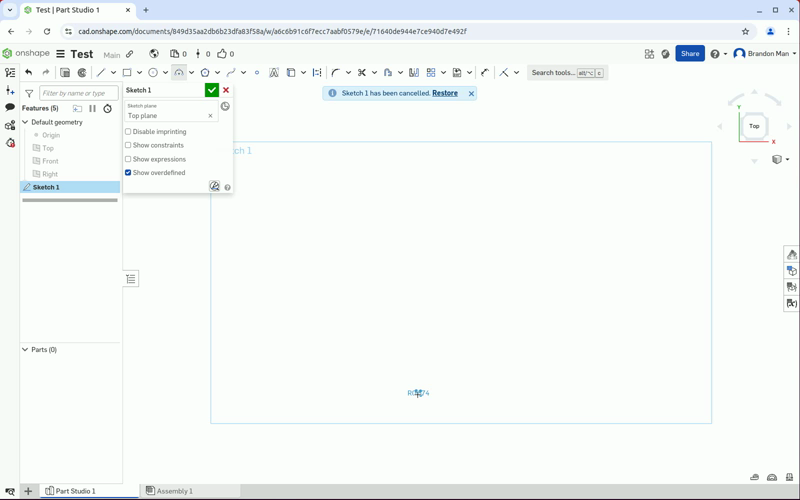
scroll(6)
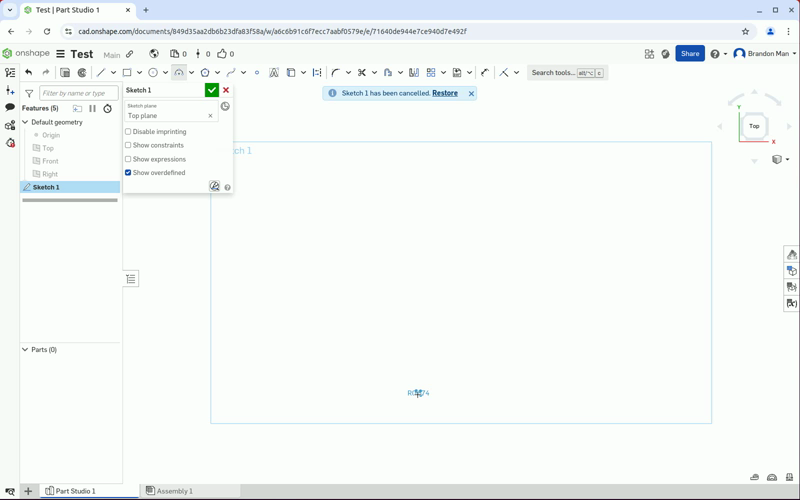
scroll(6)
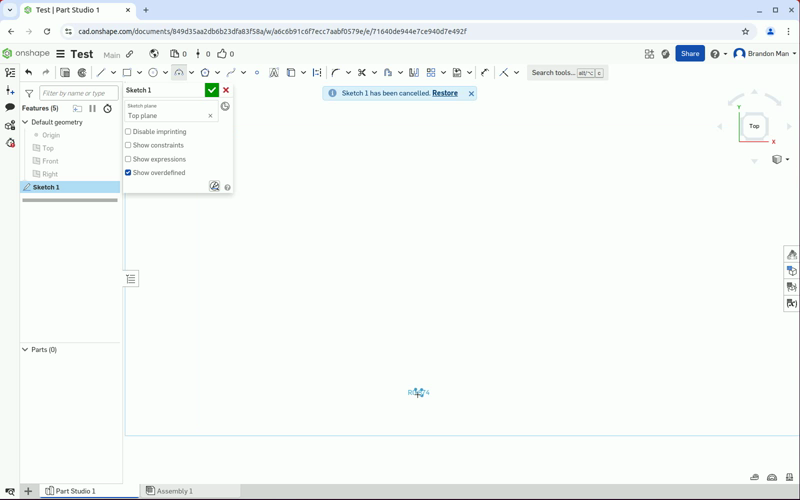
scroll(6)
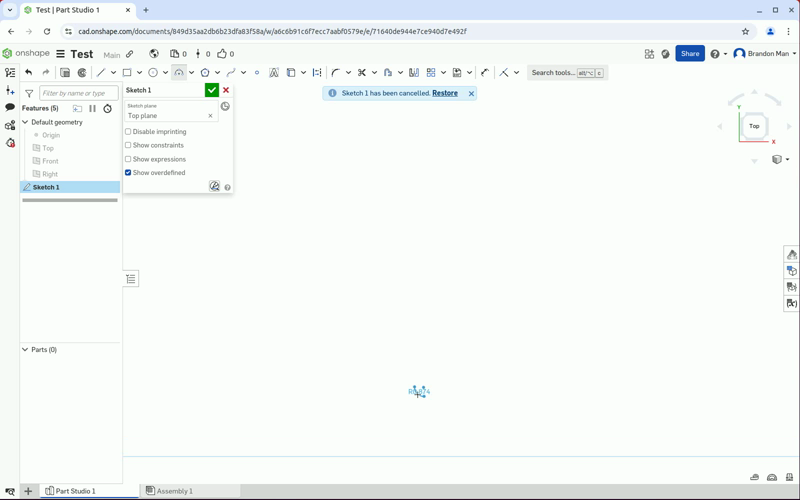
scroll(6)
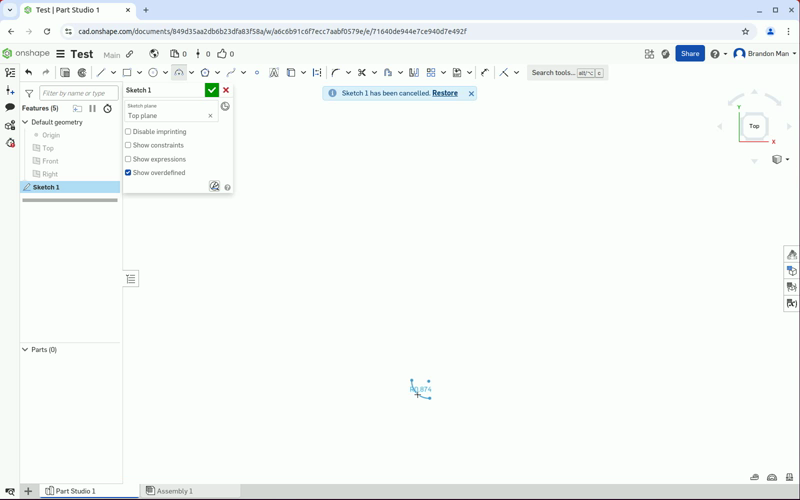
scroll(6)
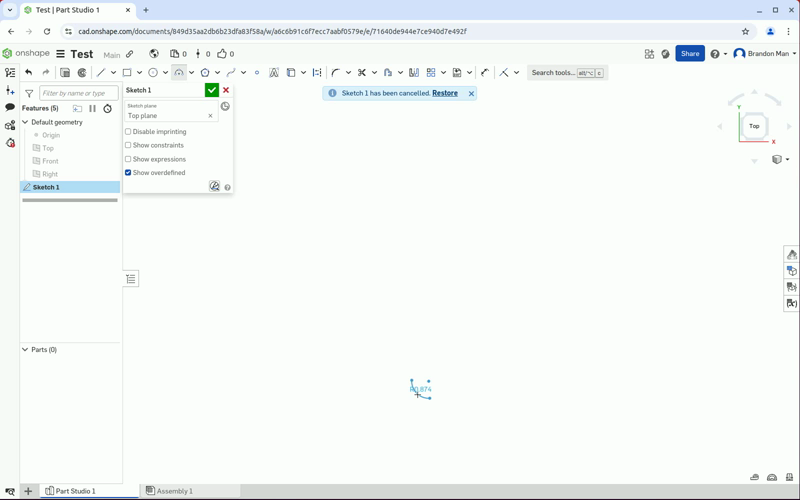
scroll(6)
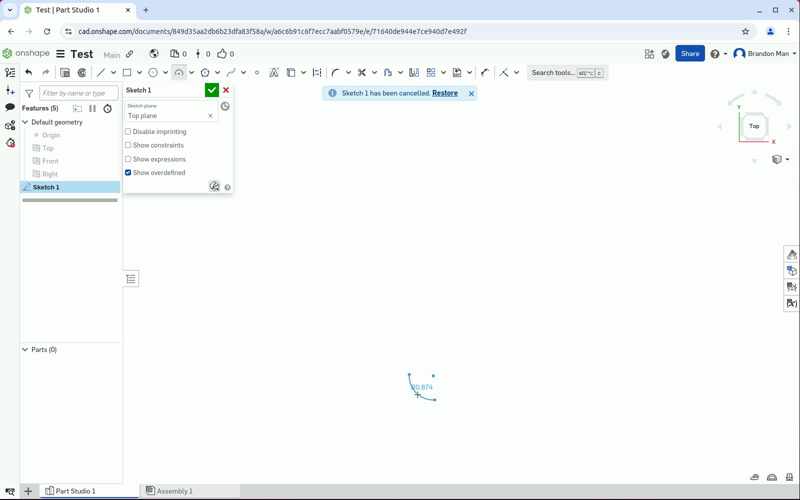
scroll(6)
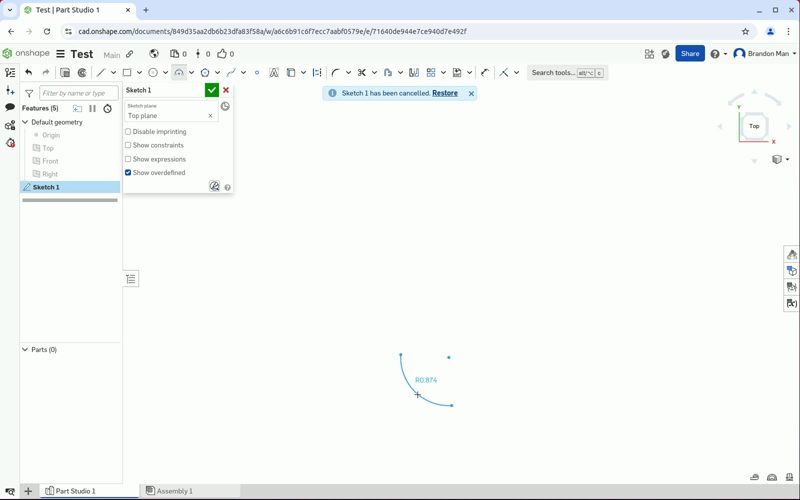
click(417, 394)
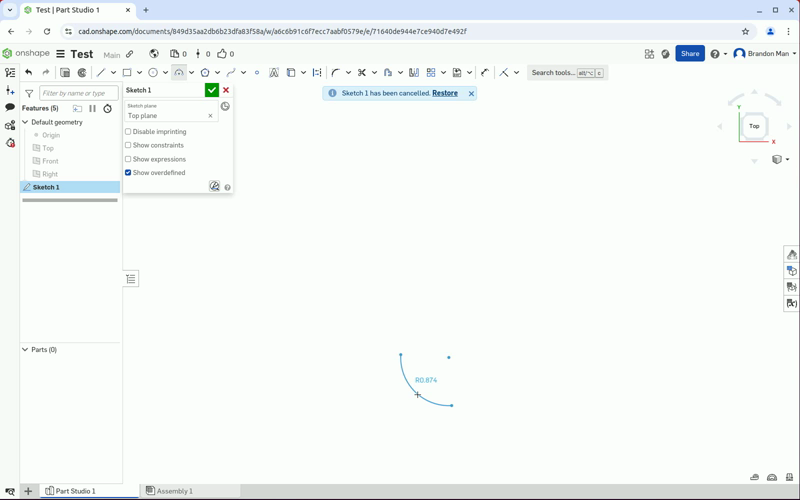
scroll(-6)
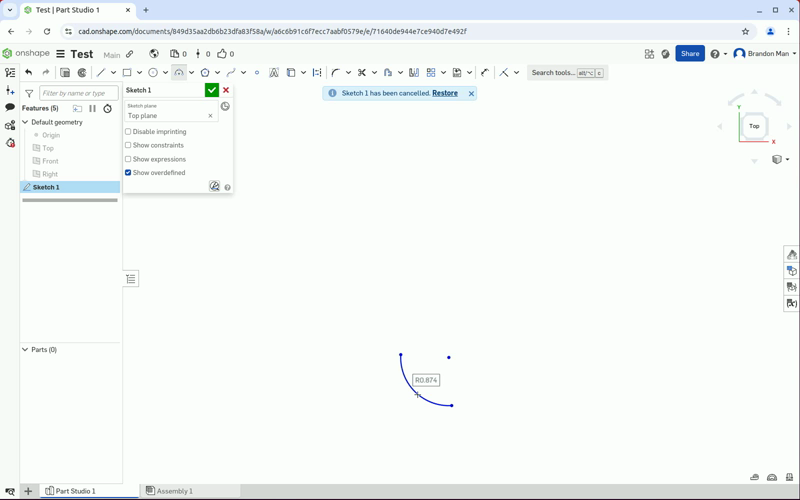
scroll(-6)
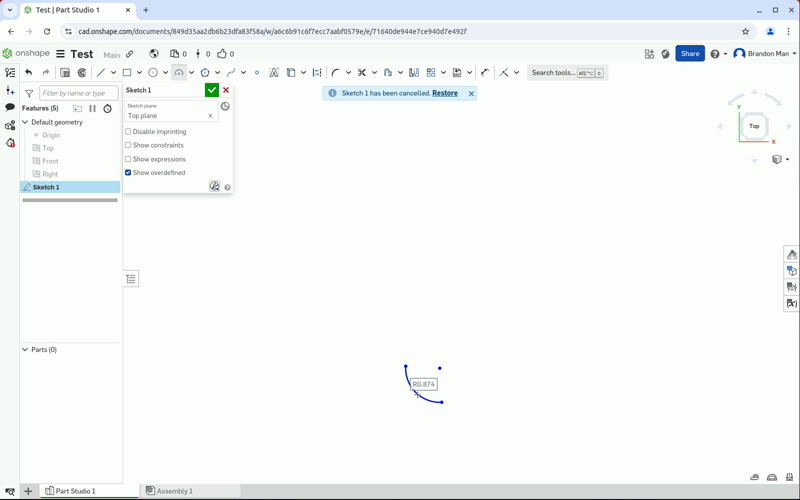
scroll(-6)
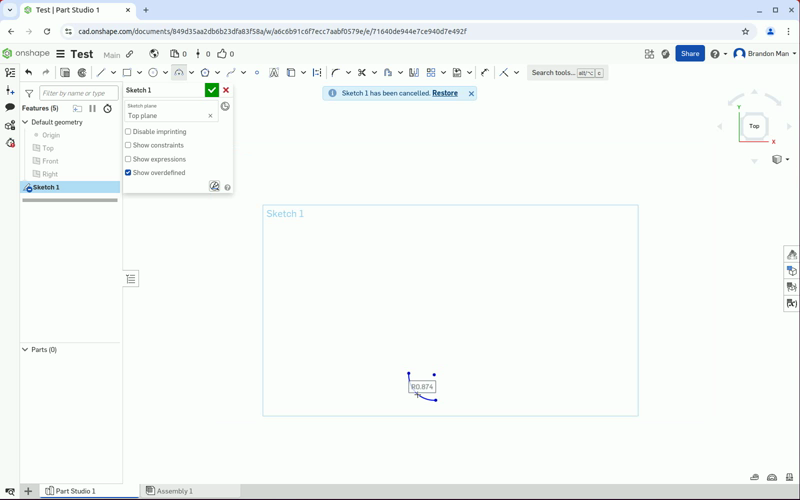
scroll(-6)
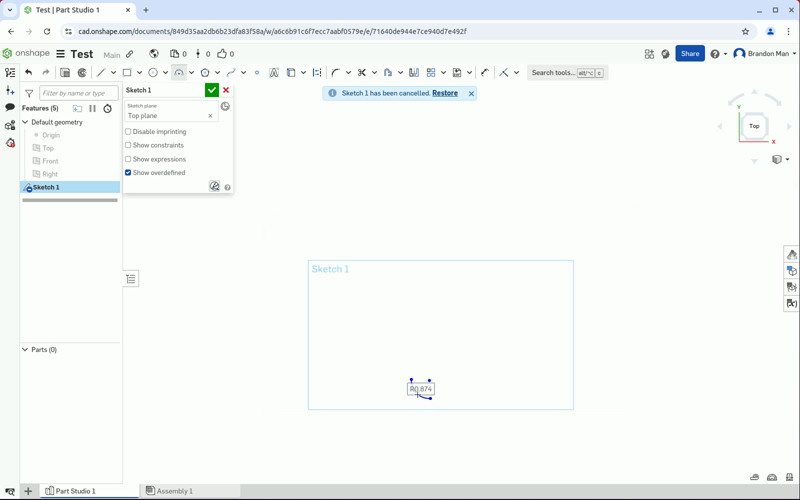
scroll(-6)
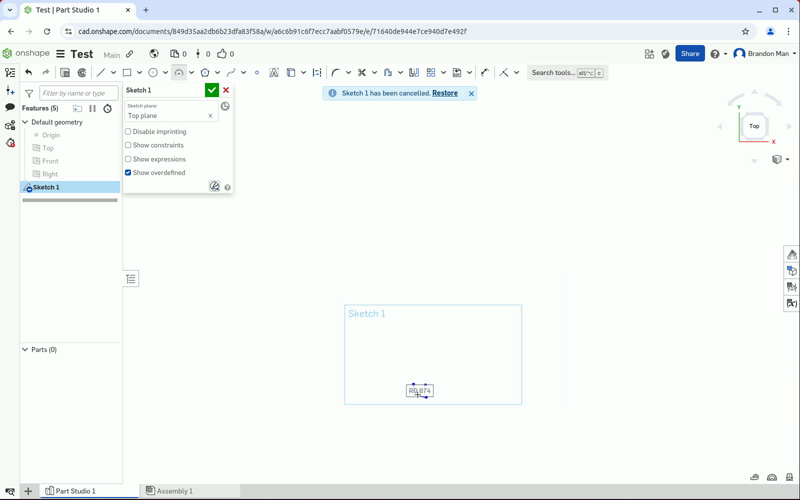
scroll(-6)
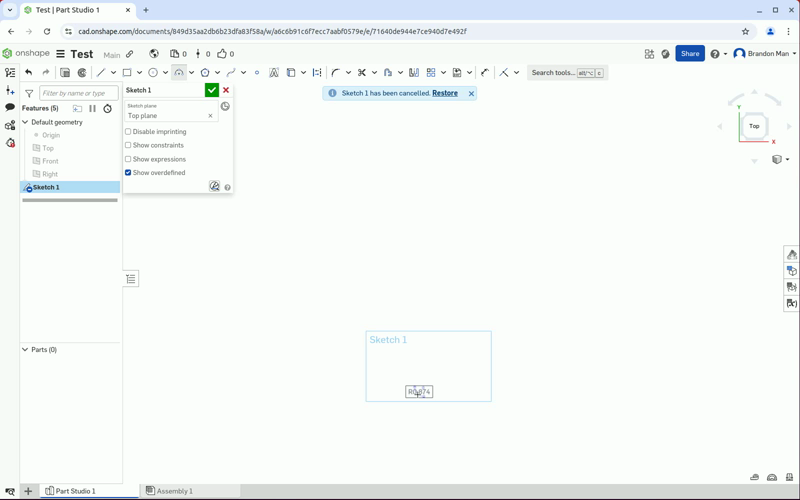
scroll(-6)
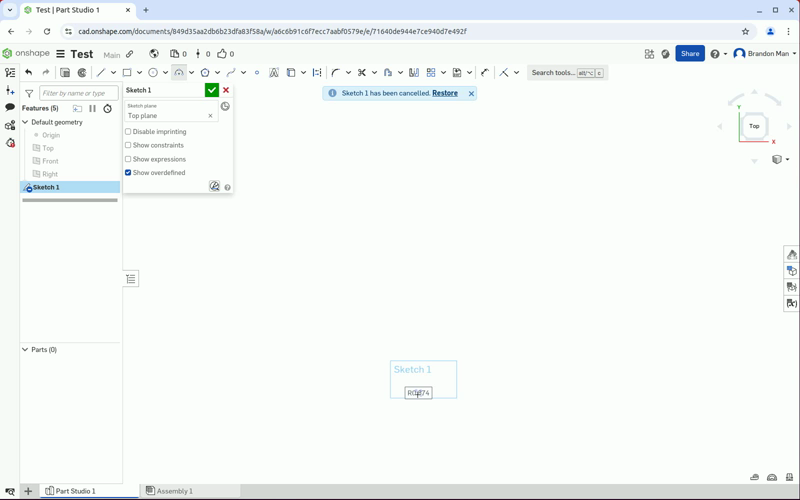
key_up(shift)
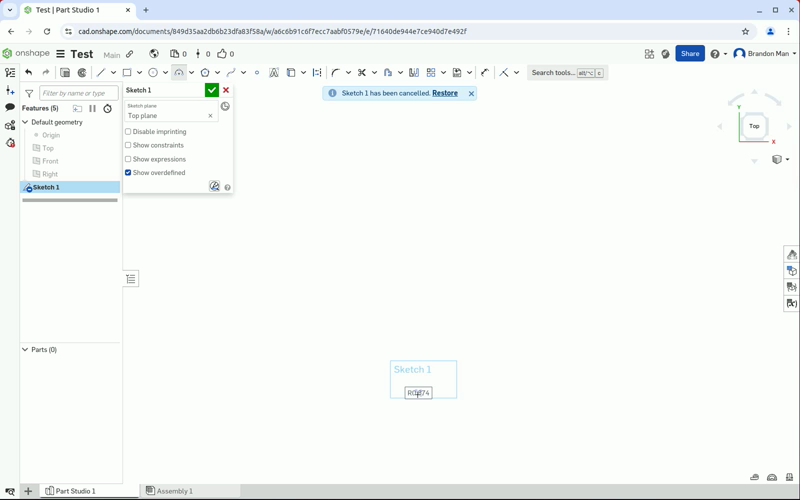
key(esc)
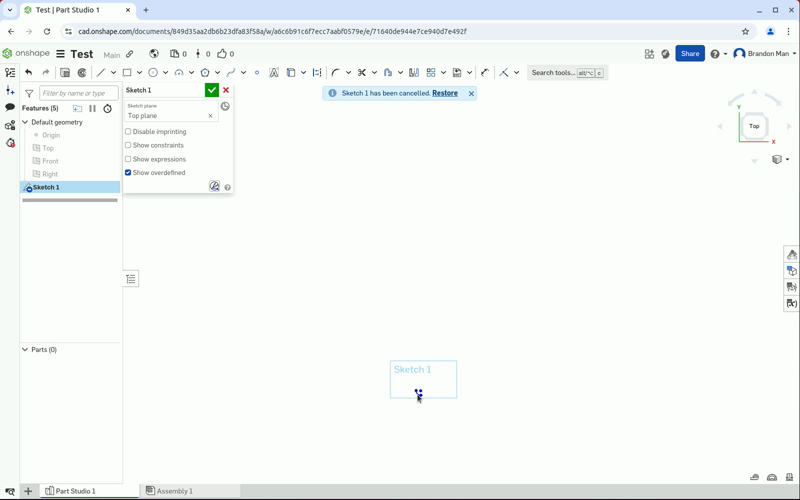
key(l)
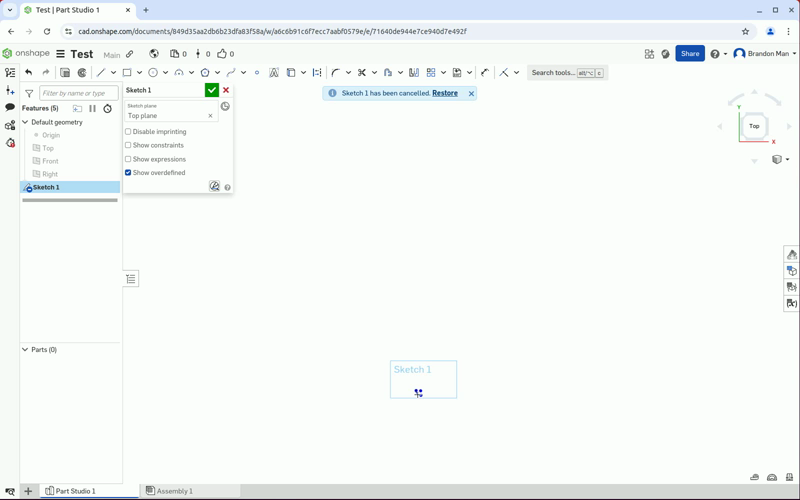
mouse_move(420, 395)
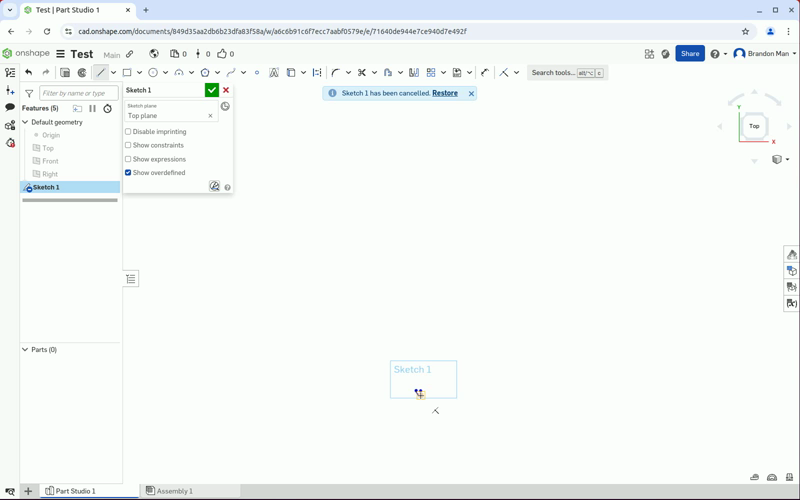
scroll(6)
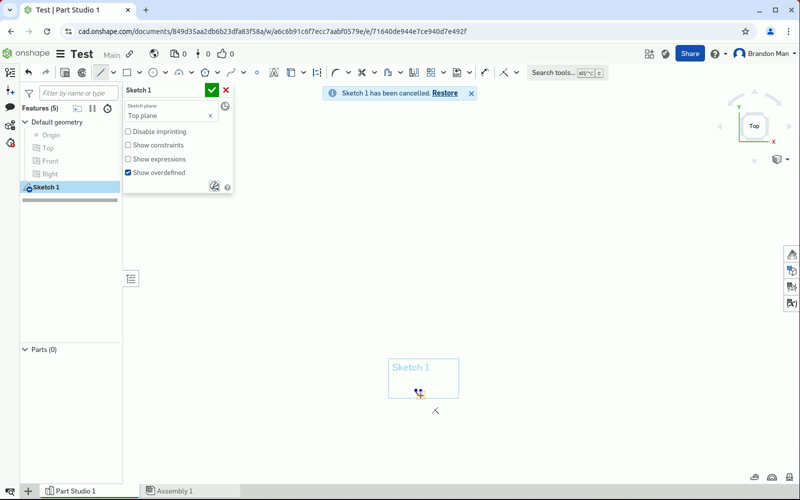
scroll(6)
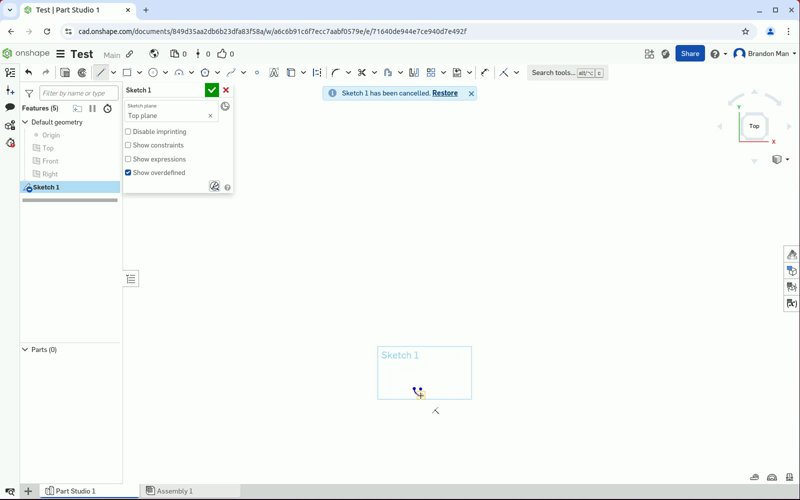
scroll(6)
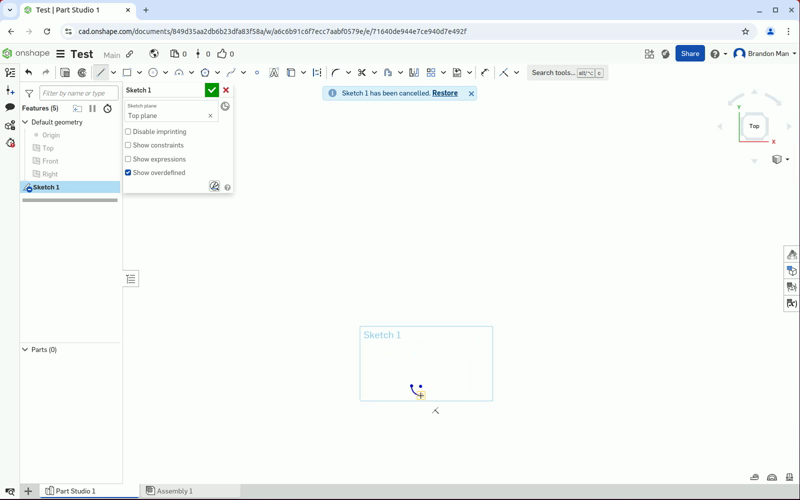
scroll(6)
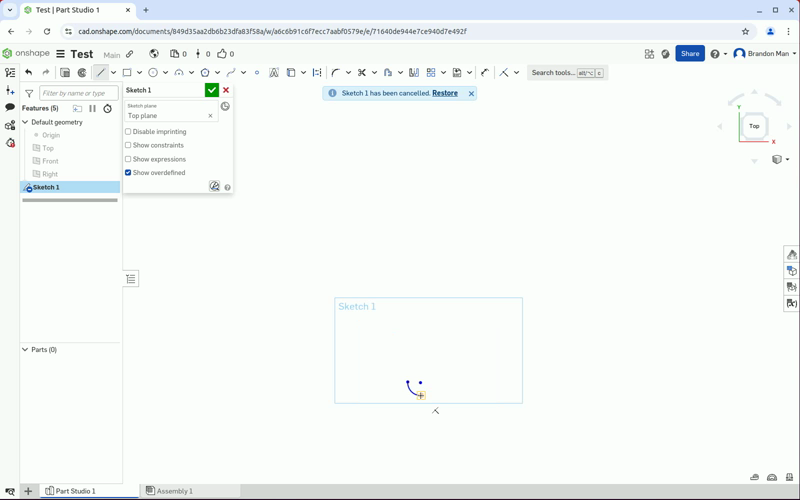
scroll(6)
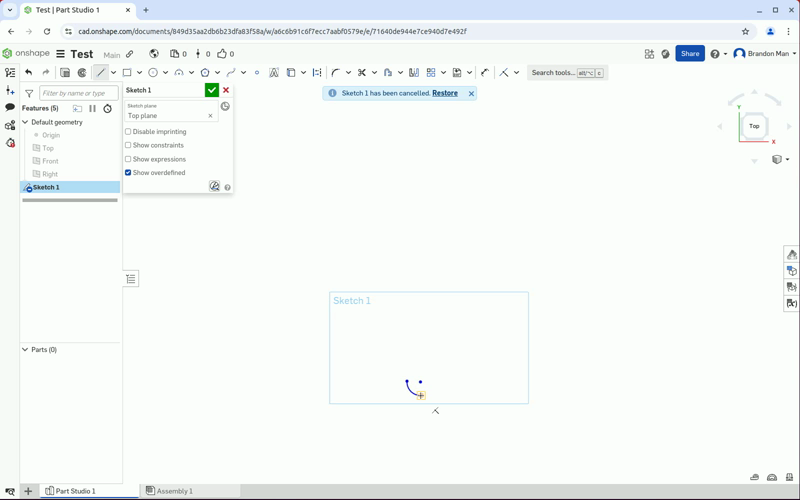
scroll(6)
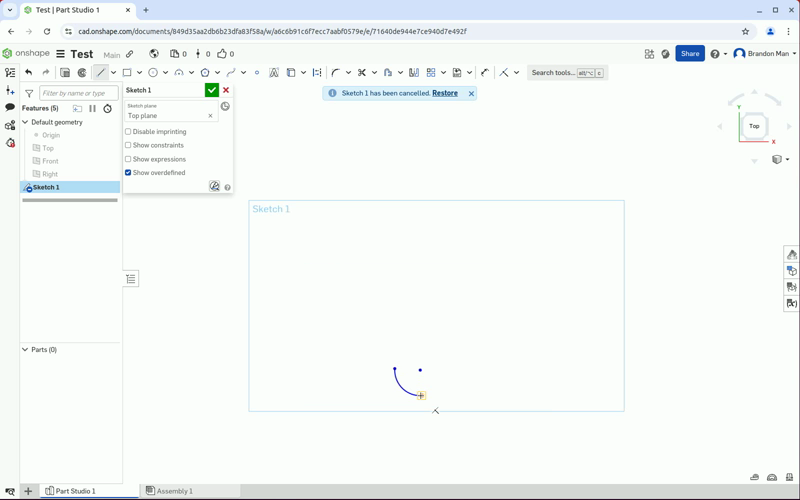
scroll(6)
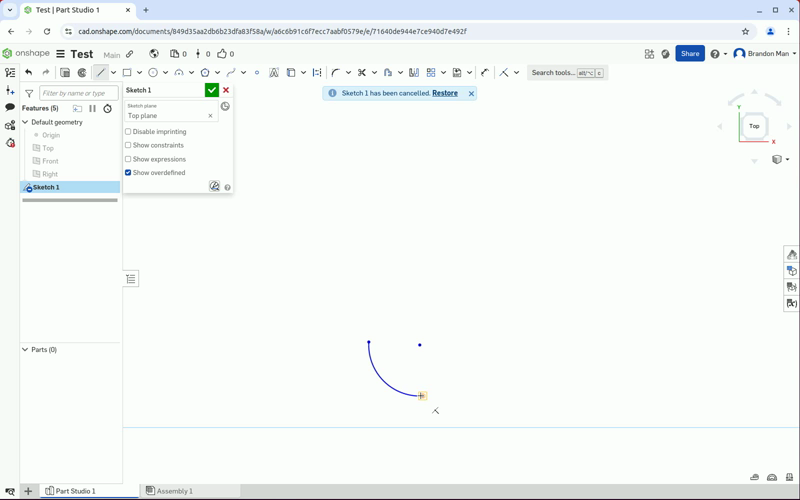
click(420, 395)
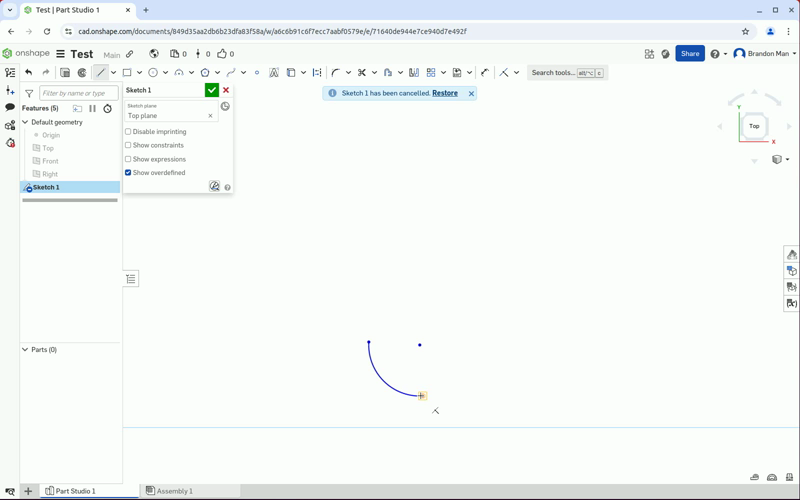
scroll(-6)
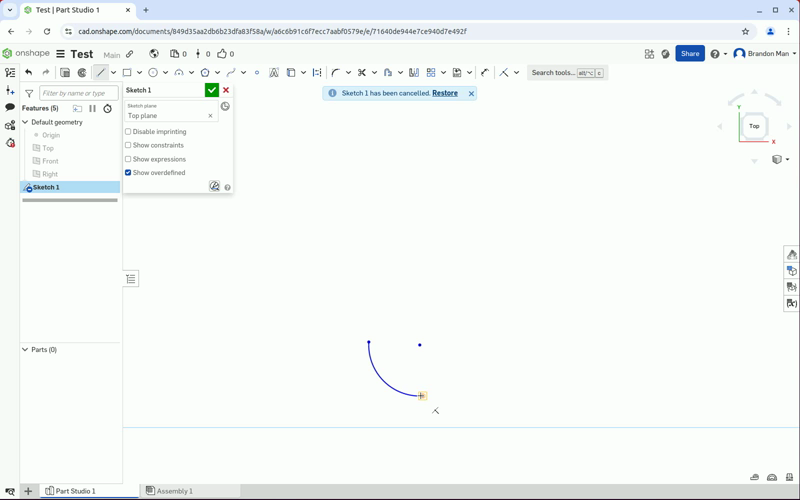
scroll(-6)
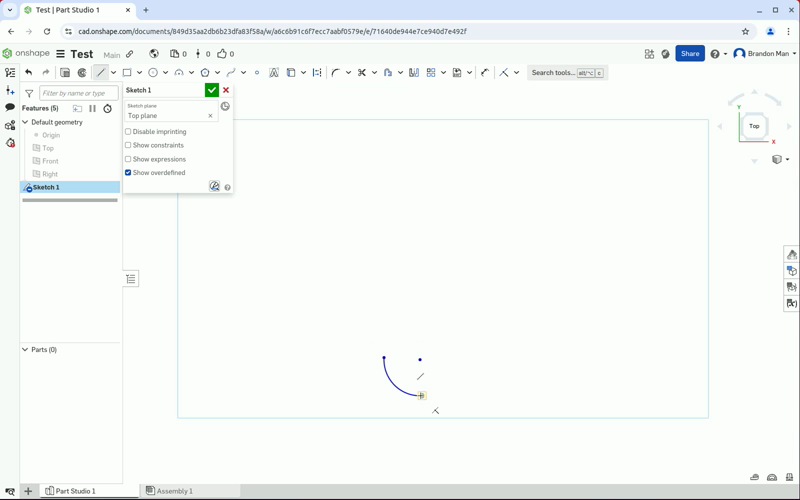
scroll(-6)
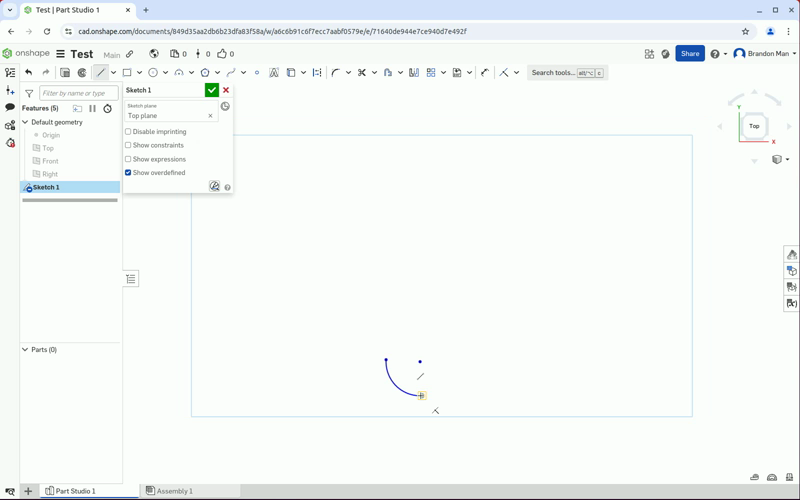
scroll(-6)
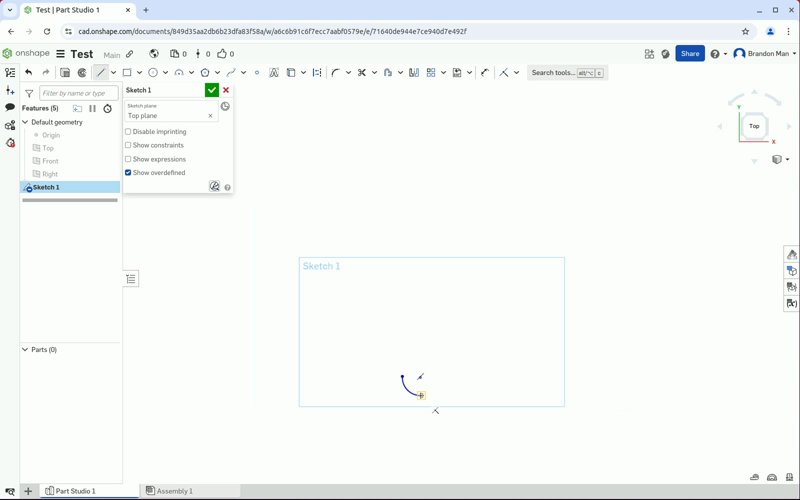
scroll(-6)
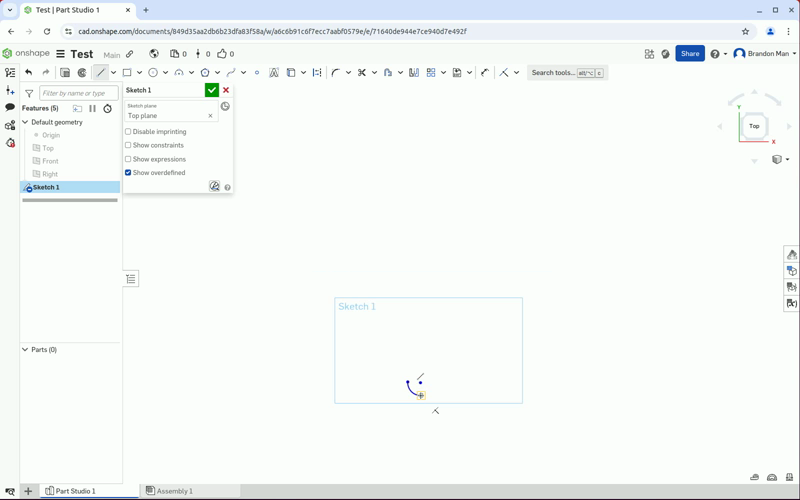
scroll(-6)
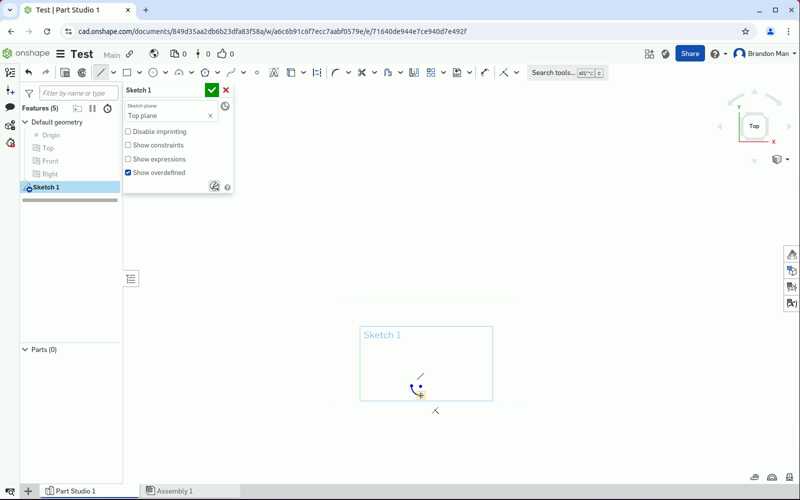
scroll(-6)
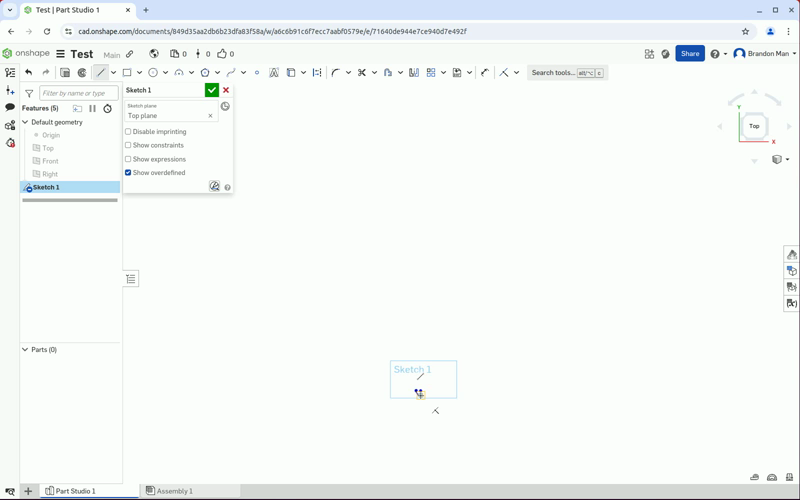
key_down(shift)
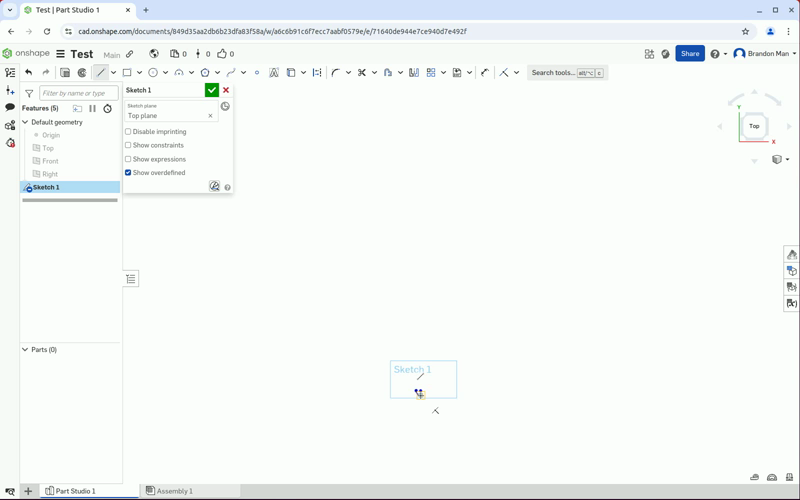
mouse_move(507, 395)
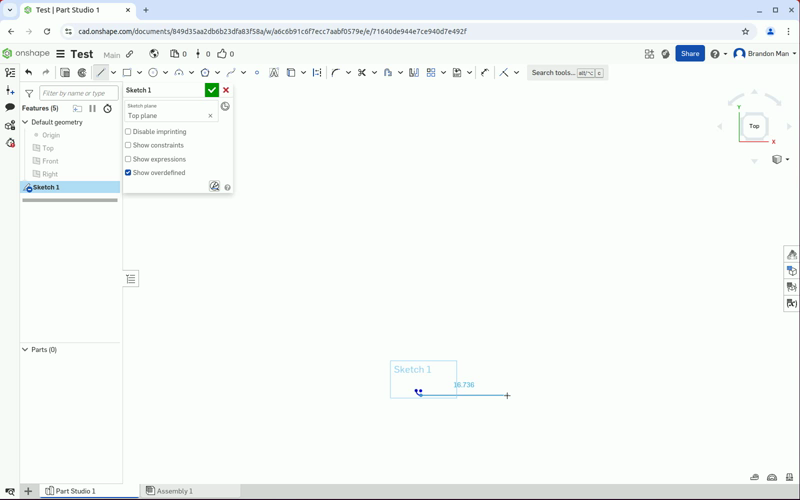
click(507, 395)
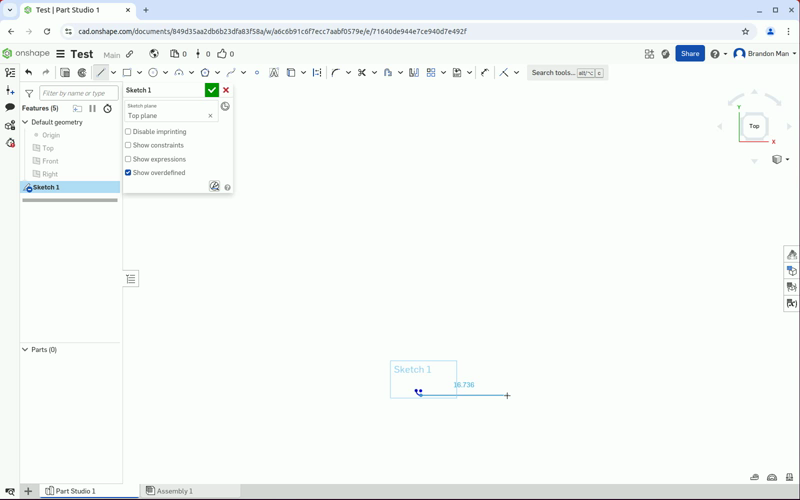
key_up(shift)
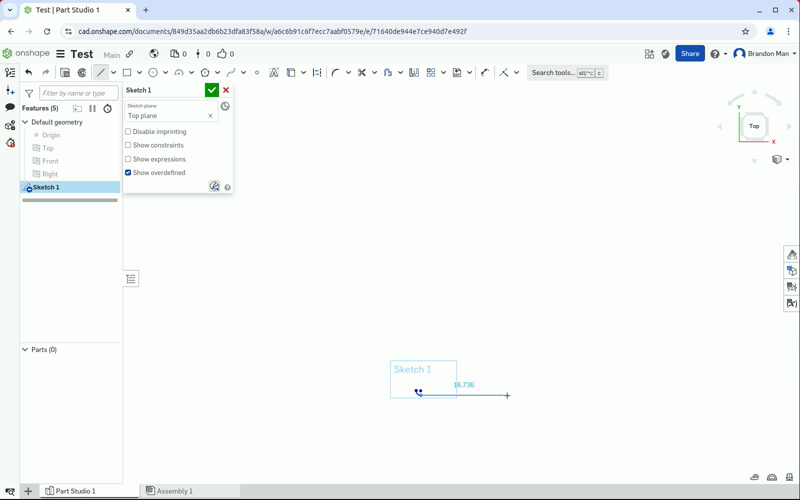
key(esc)
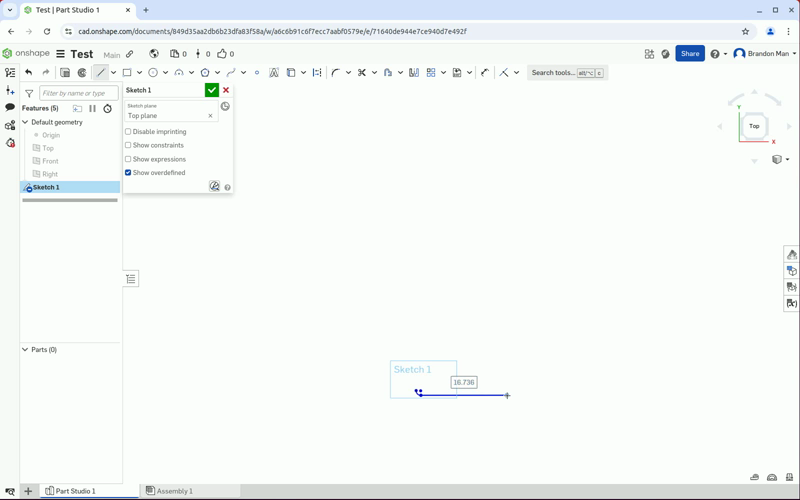
key(a)
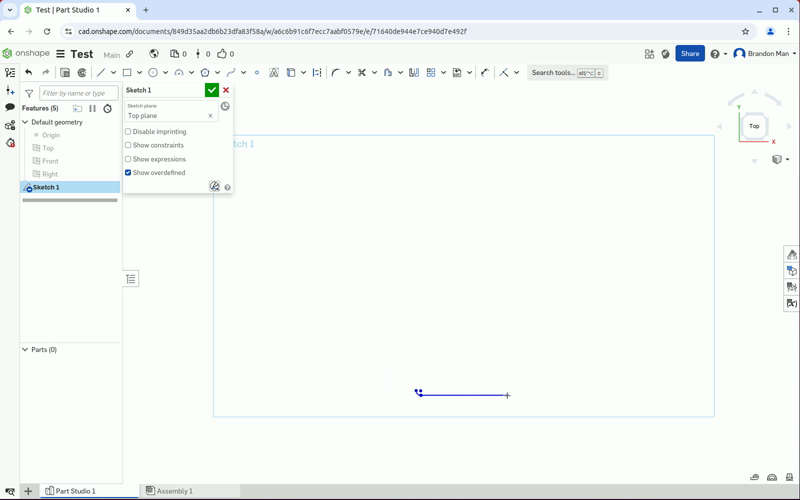
mouse_move(507, 395)
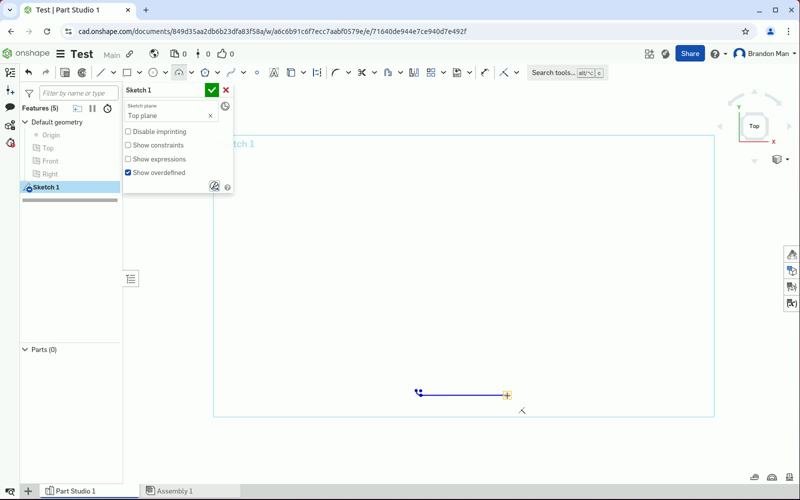
click(507, 395)
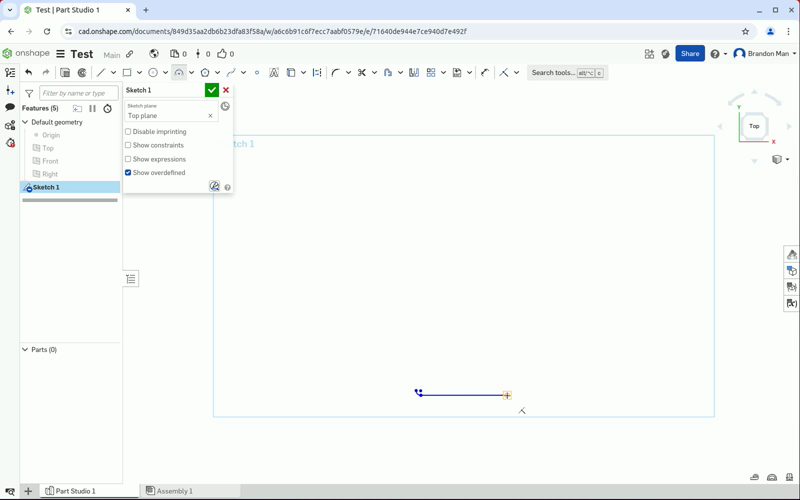
key_down(shift)
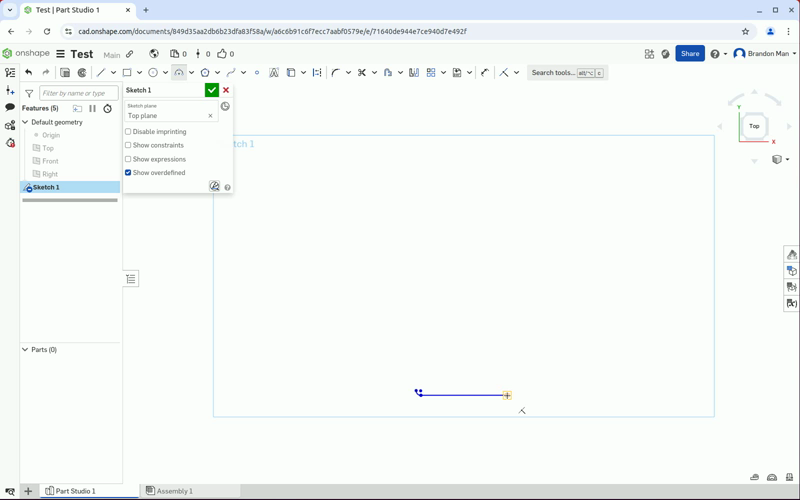
mouse_move(512, 390)
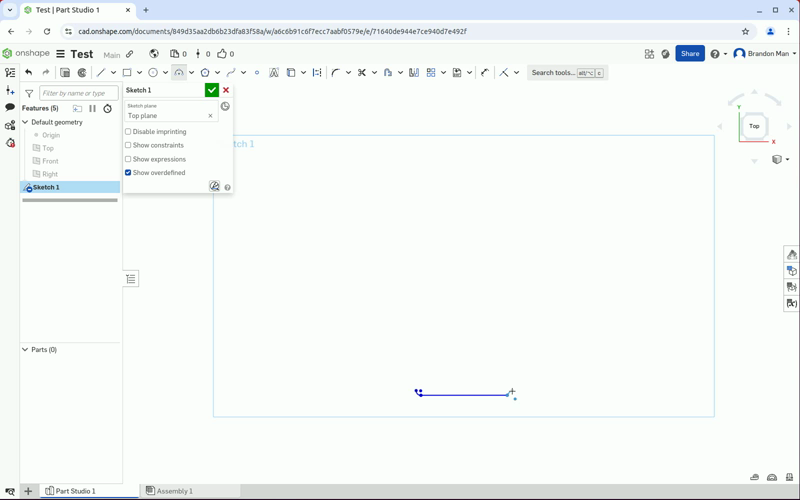
scroll(6)
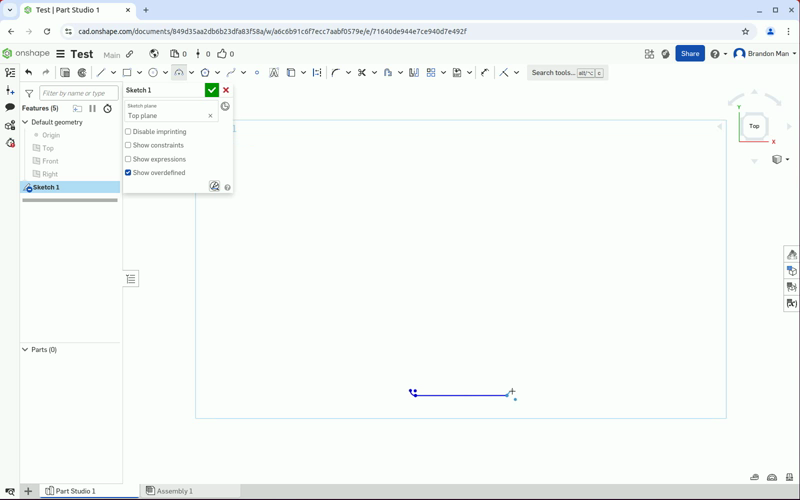
scroll(6)
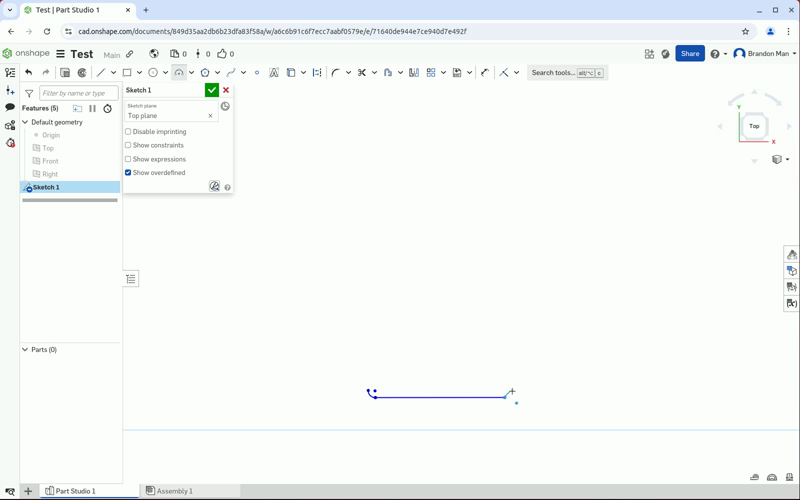
scroll(6)
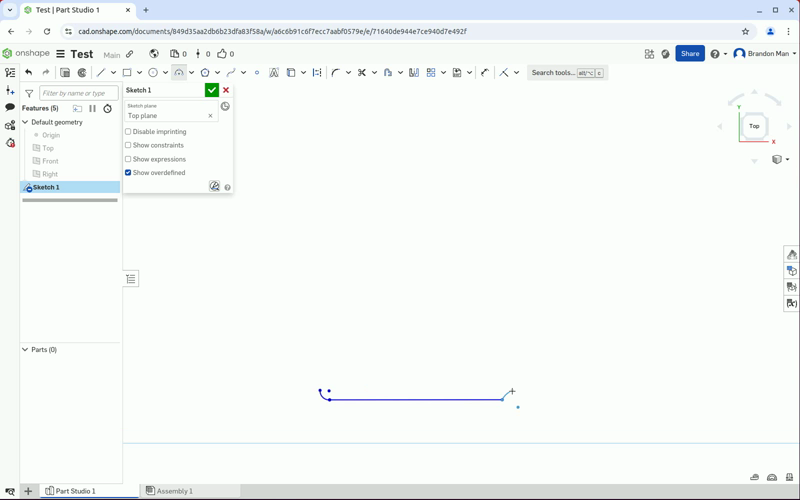
scroll(6)
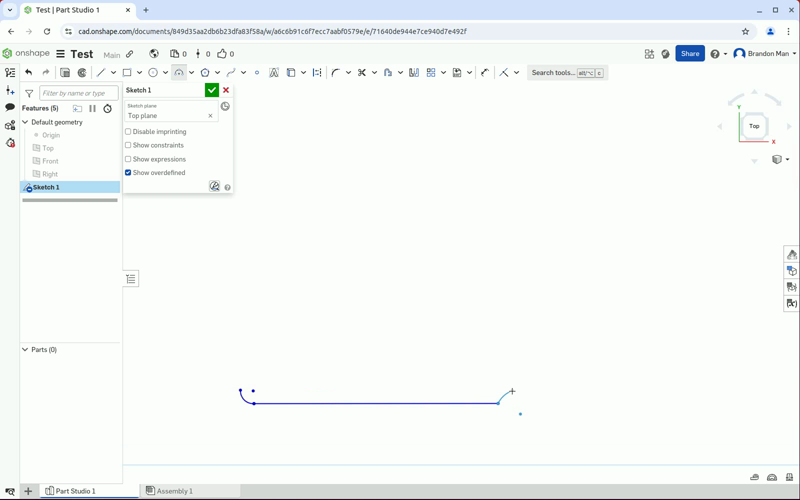
scroll(6)
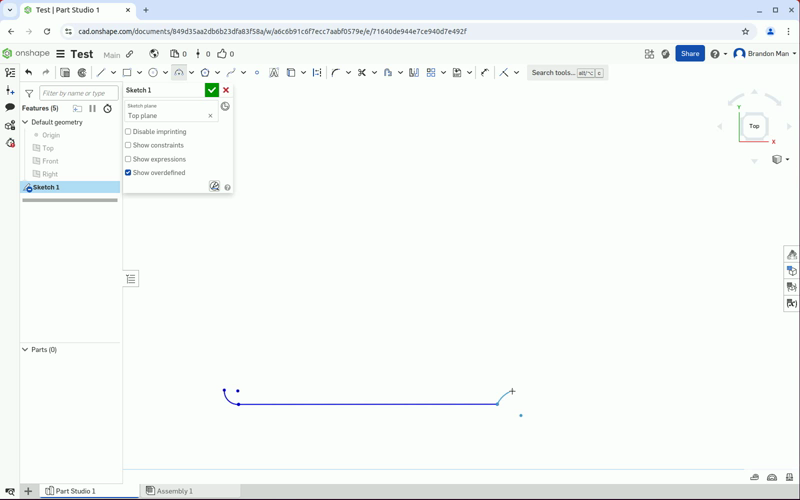
scroll(6)
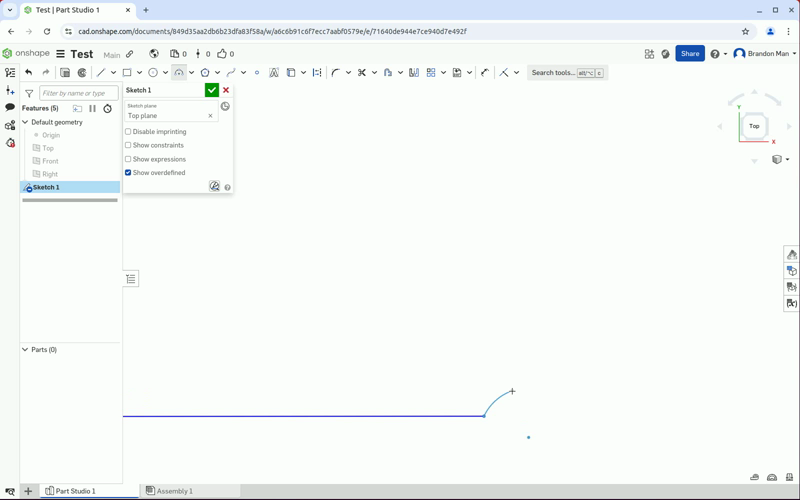
scroll(6)
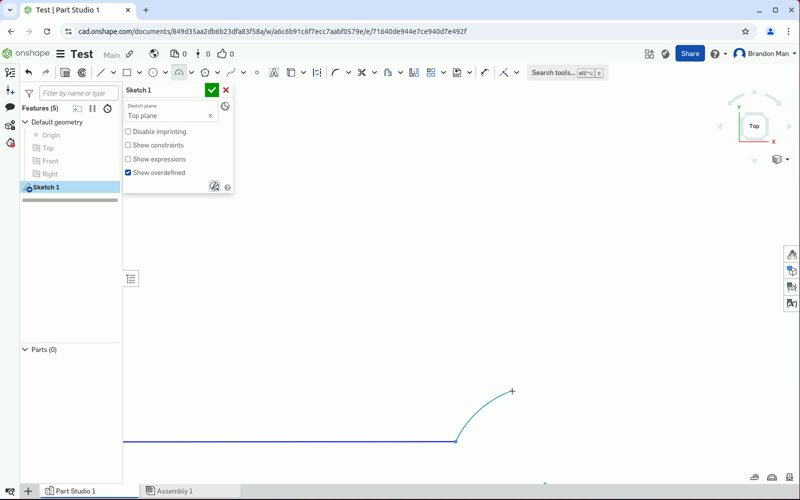
click(512, 390)
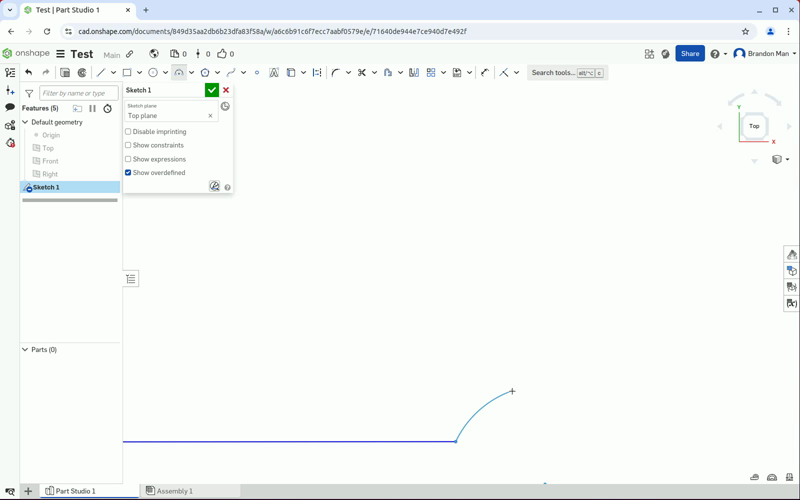
scroll(-6)
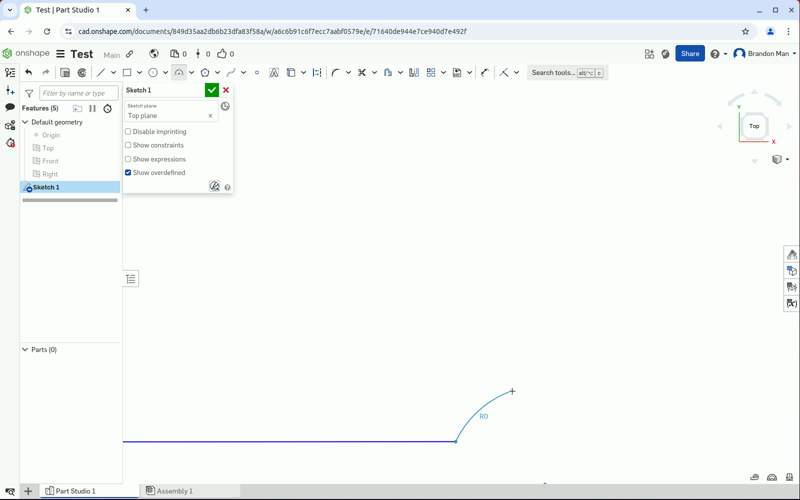
scroll(-6)
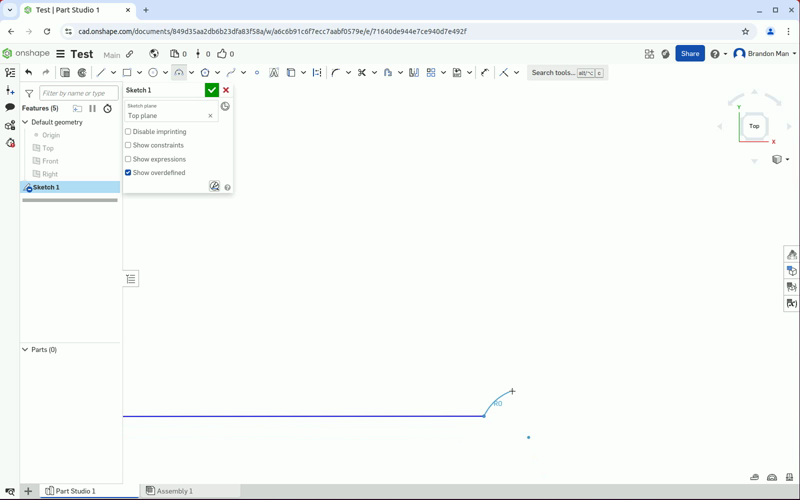
scroll(-6)
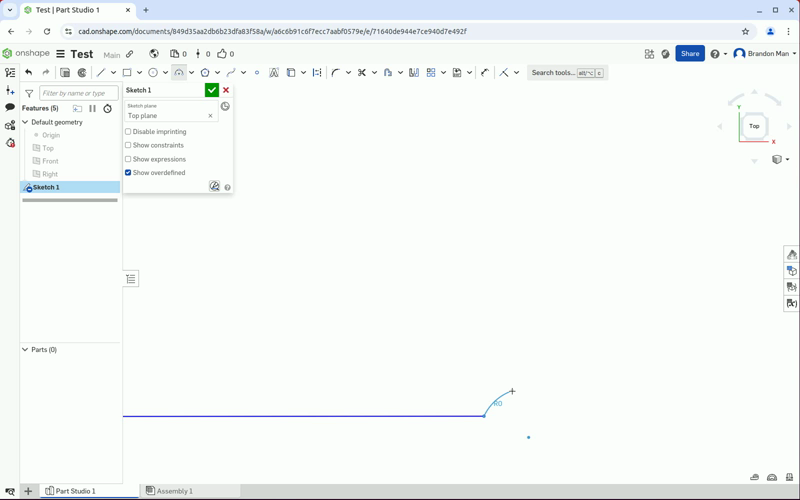
scroll(-6)
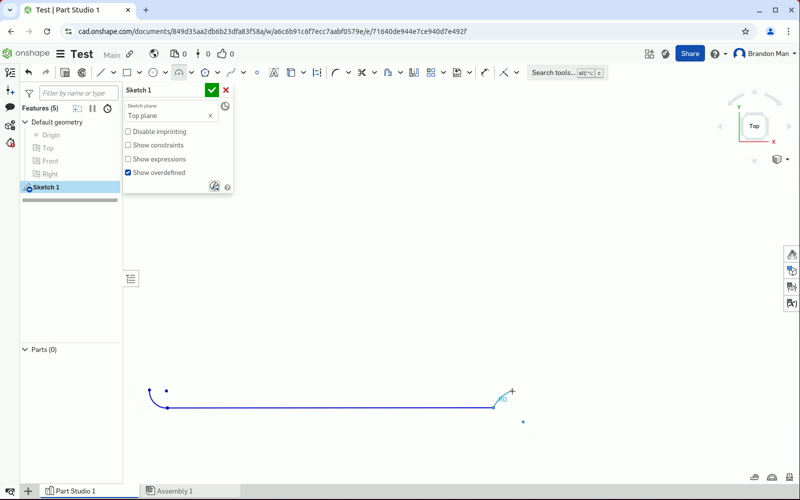
scroll(-6)
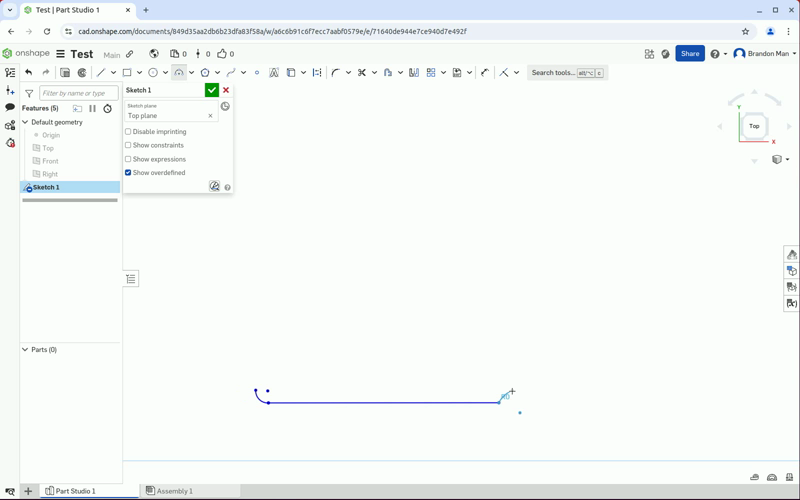
scroll(-6)
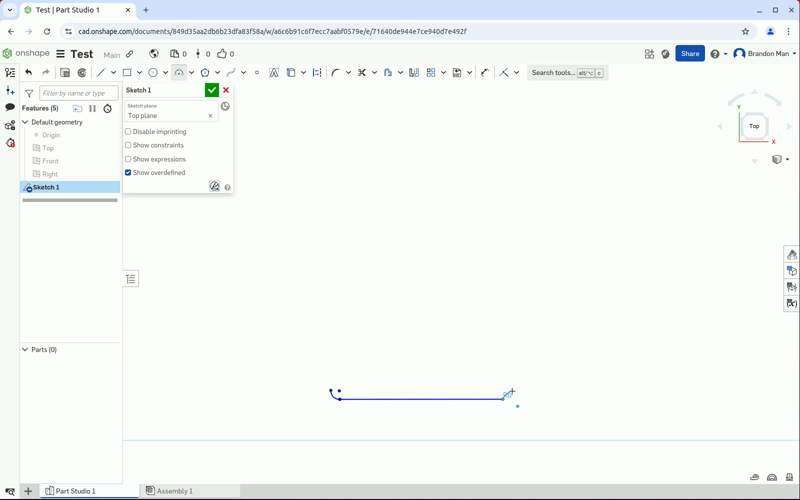
scroll(-6)
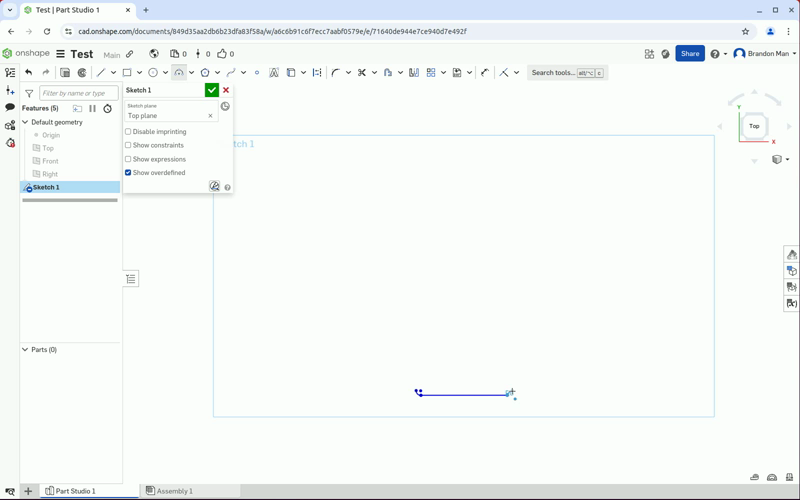
mouse_move(510, 394)
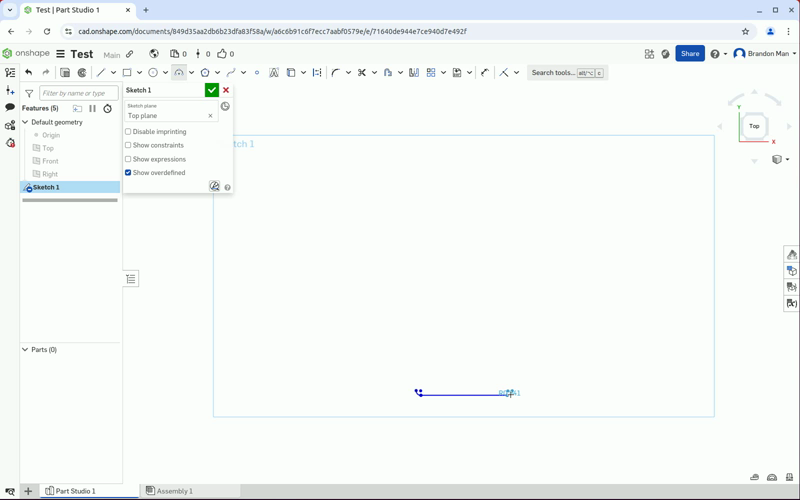
scroll(6)
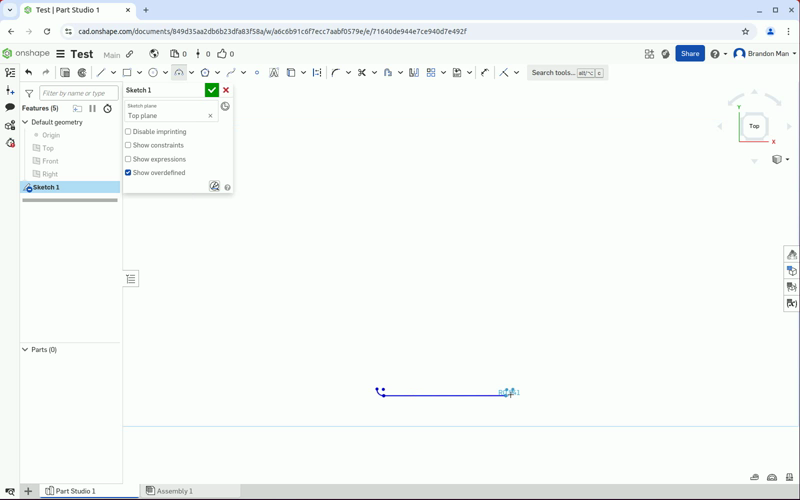
scroll(6)
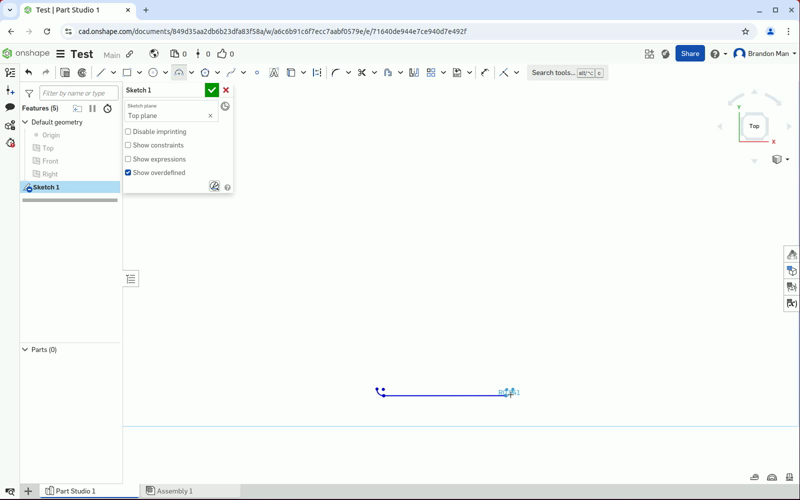
scroll(6)
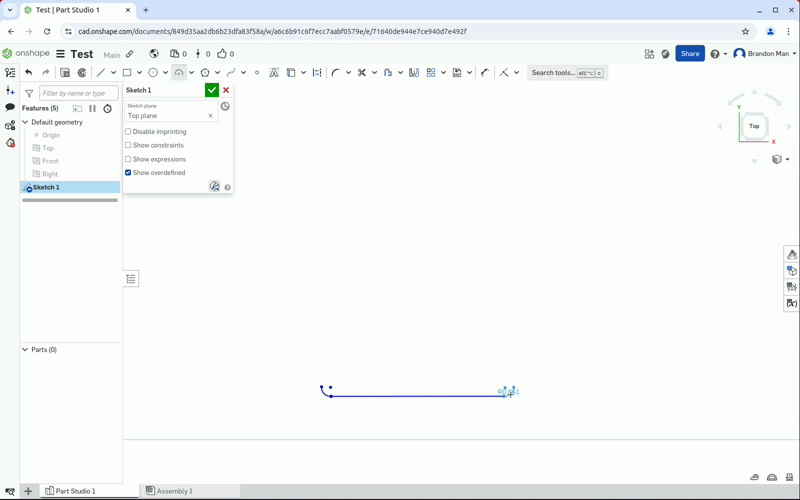
scroll(6)
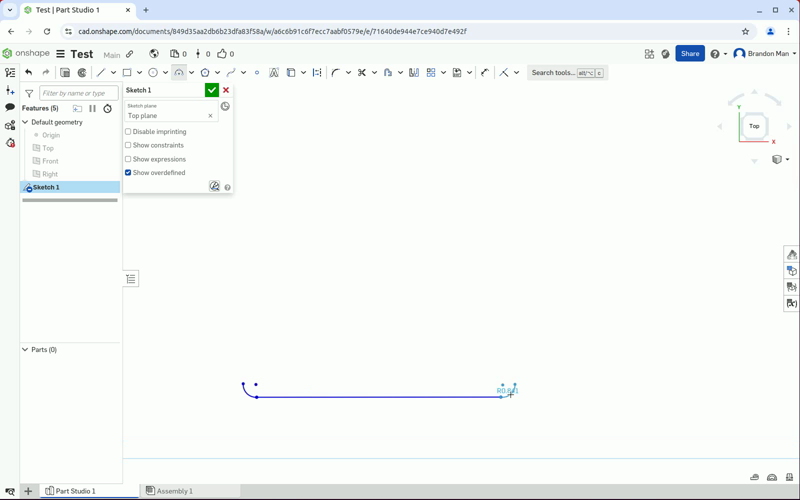
scroll(6)
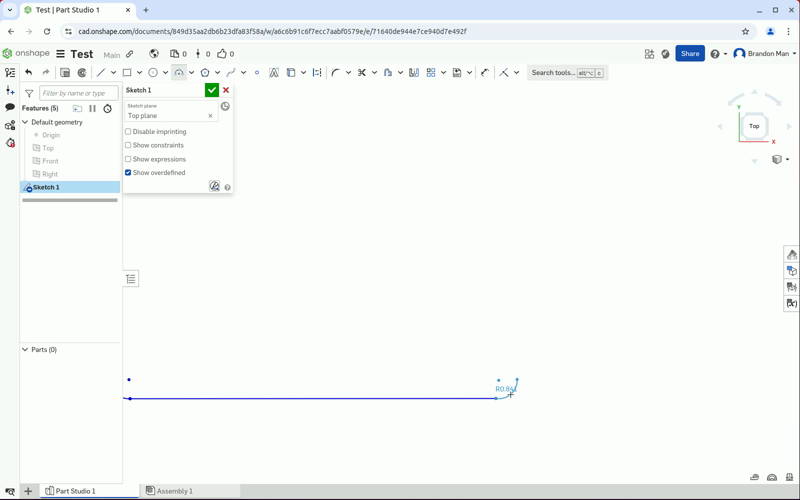
scroll(6)
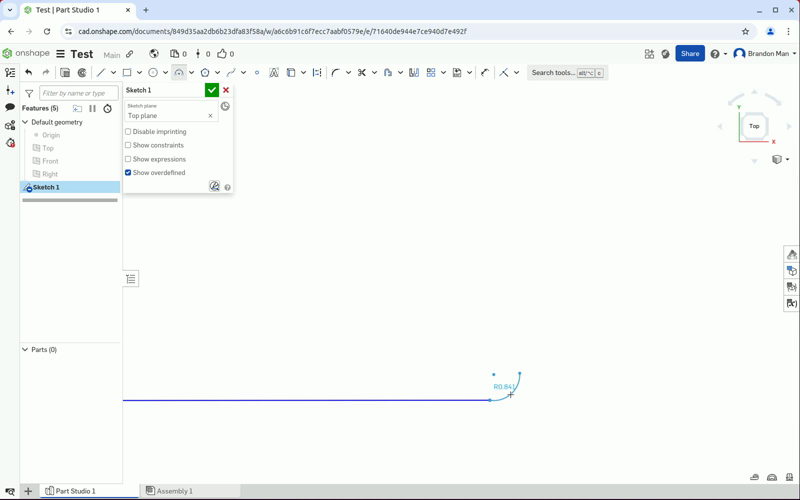
scroll(6)
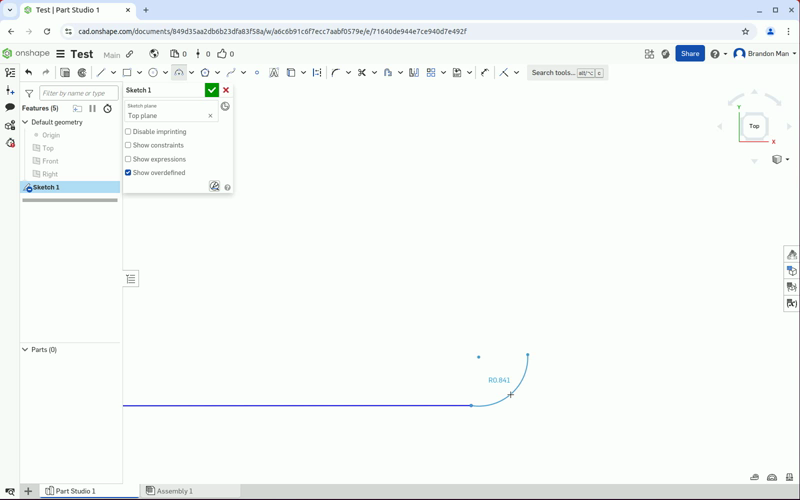
click(510, 394)
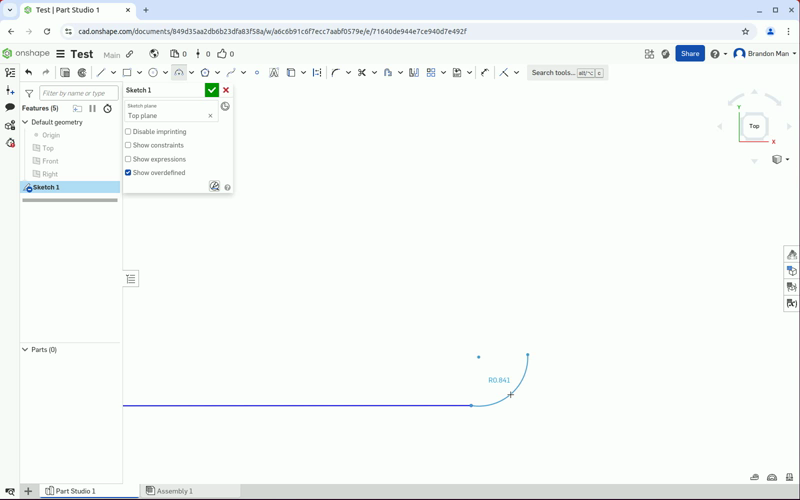
scroll(-6)
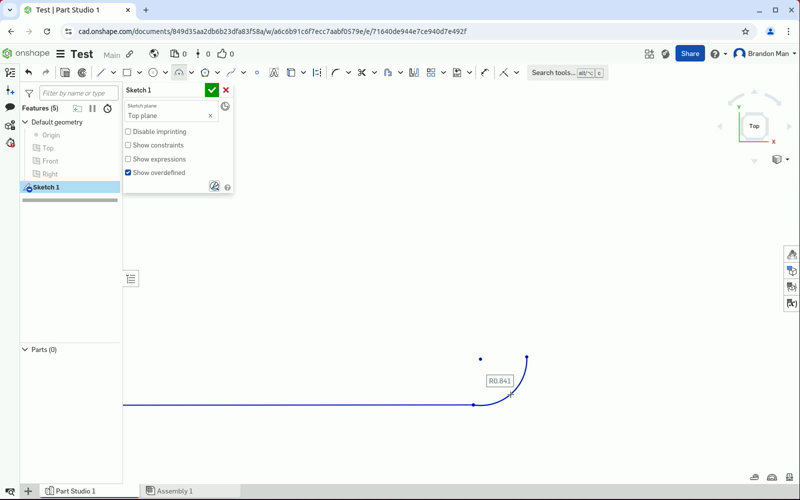
scroll(-6)
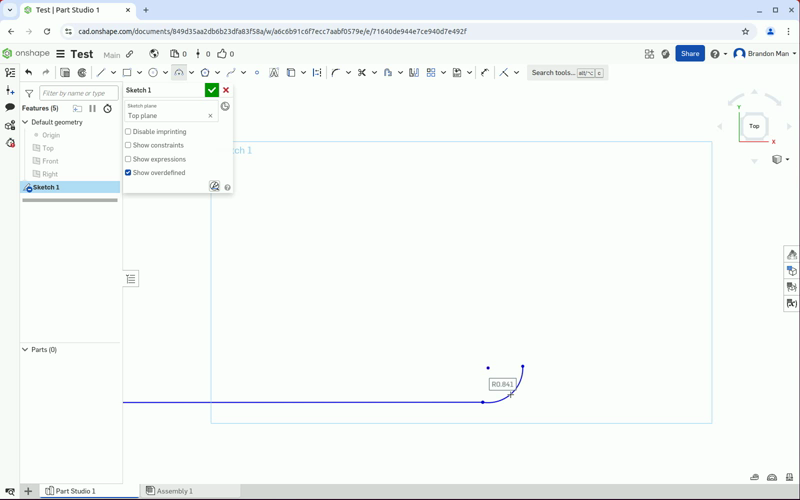
scroll(-6)
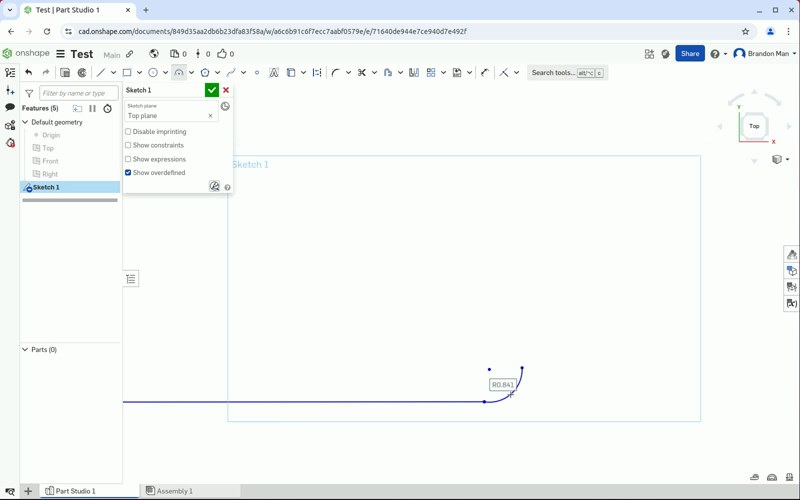
scroll(-6)
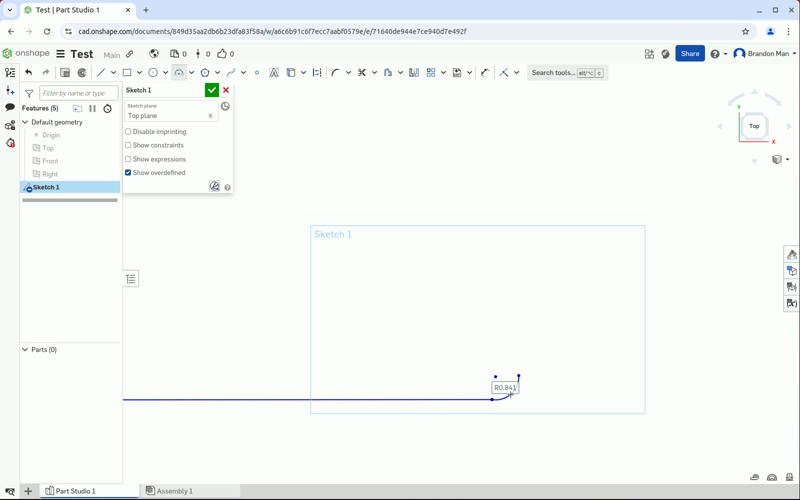
scroll(-6)
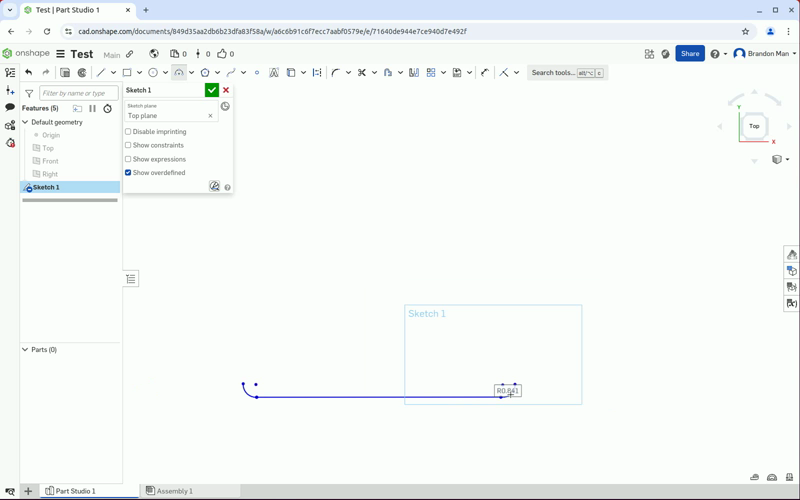
scroll(-6)
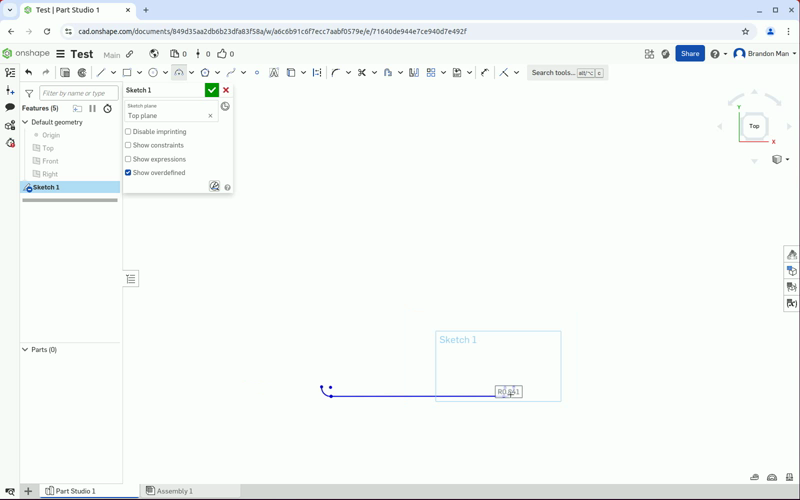
scroll(-6)
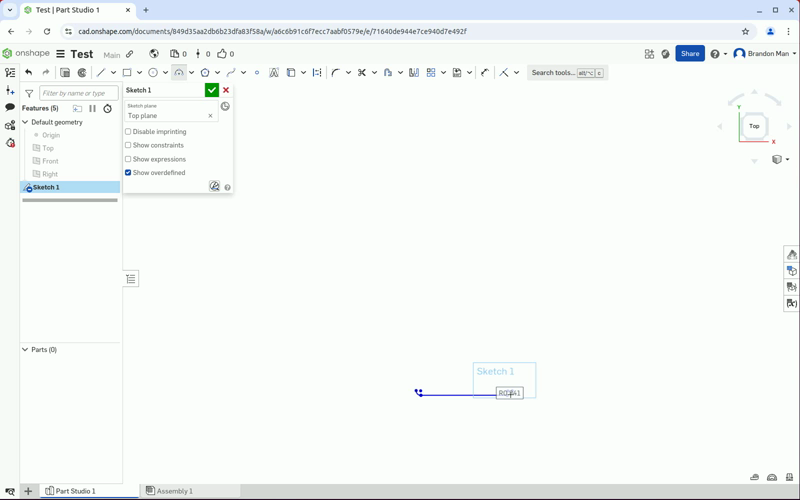
key_up(shift)
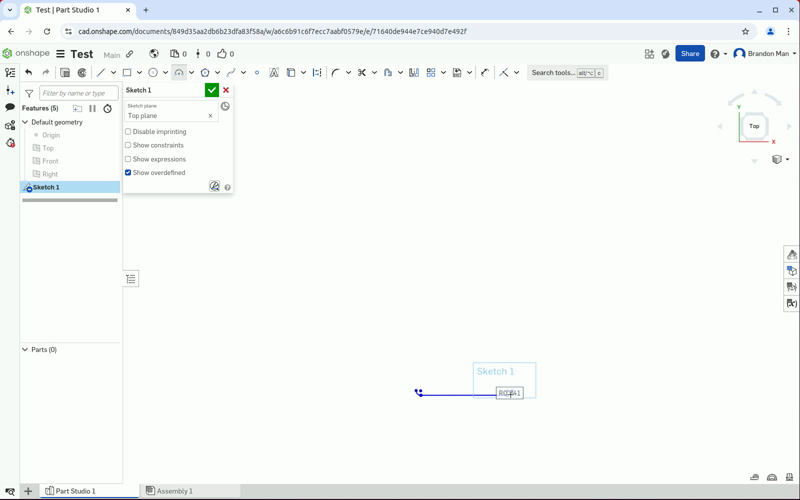
key(esc)
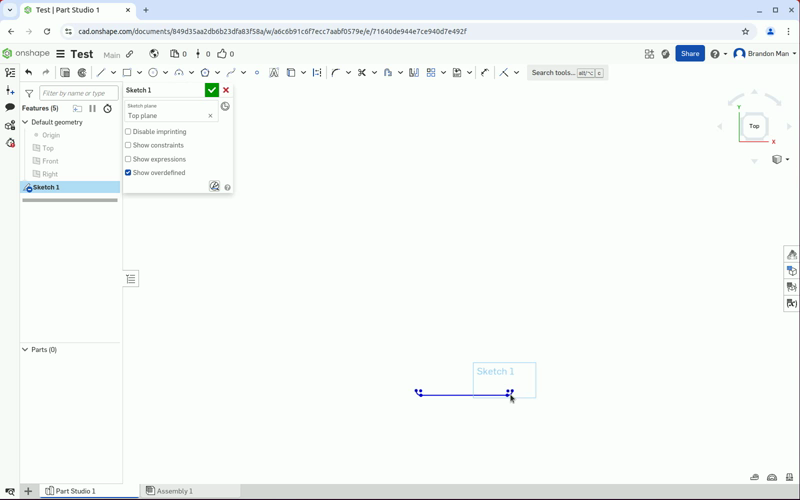
key(l)
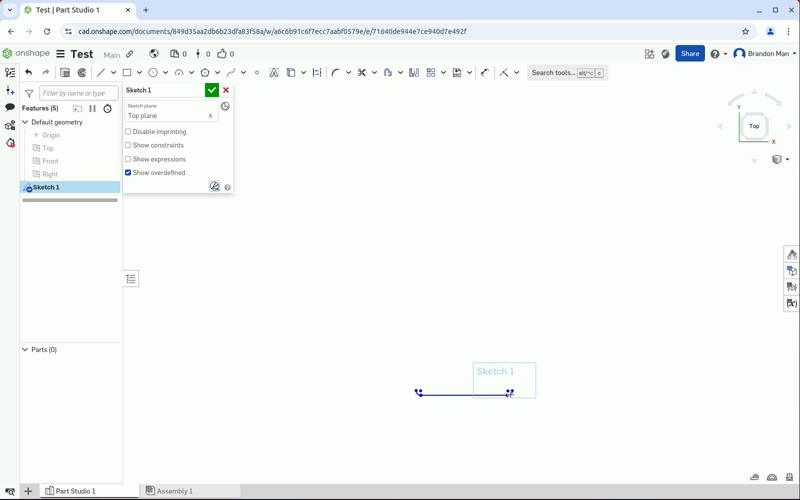
mouse_move(512, 390)
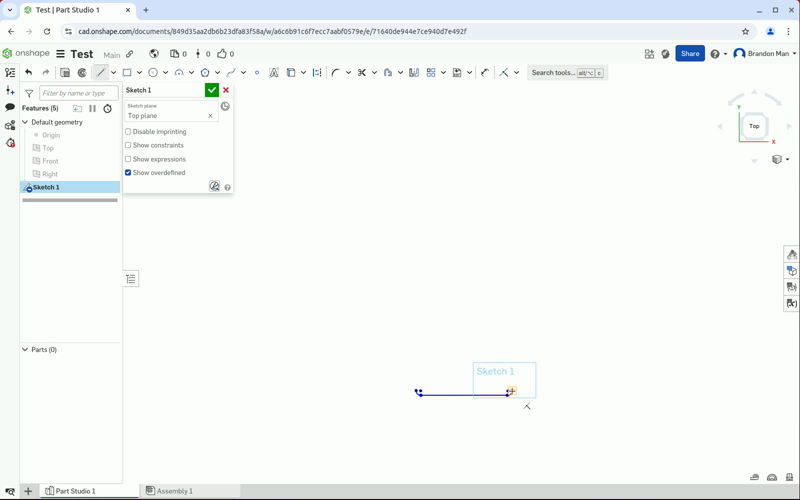
scroll(6)
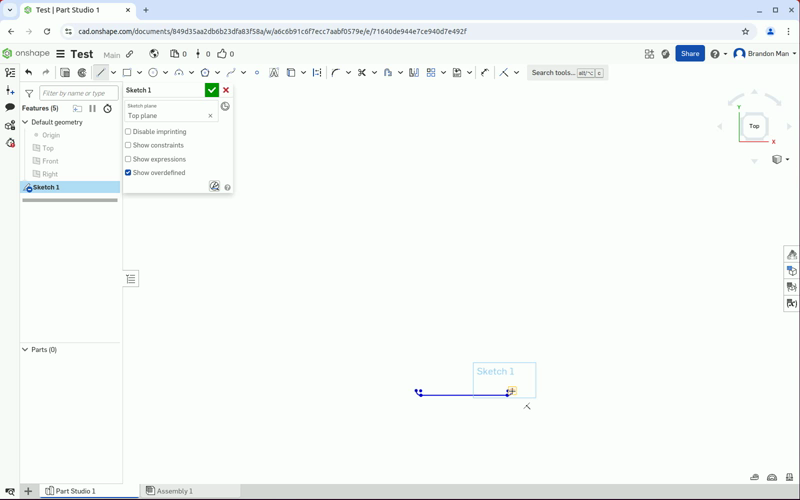
scroll(6)
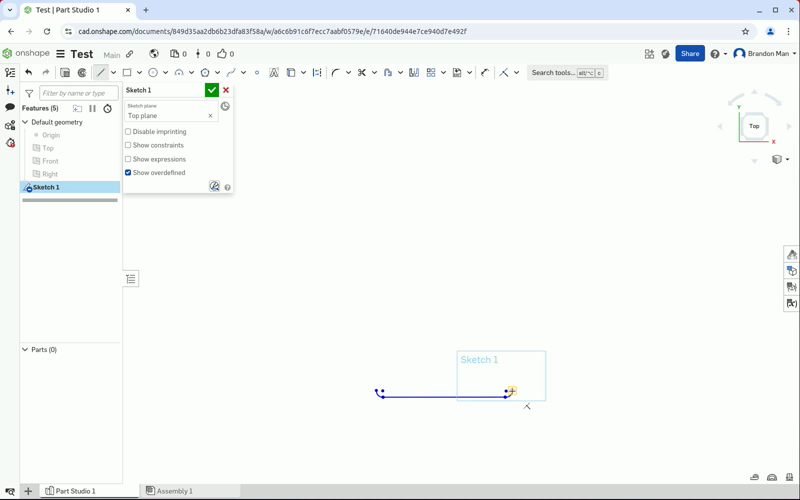
scroll(6)
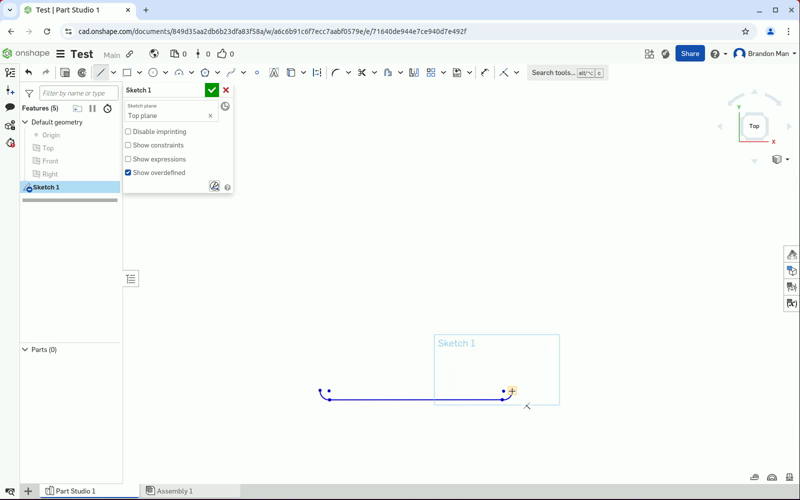
scroll(6)
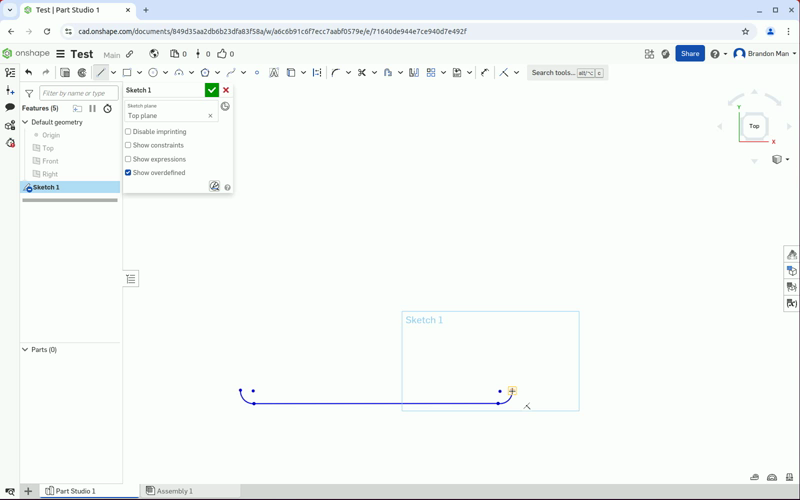
scroll(6)
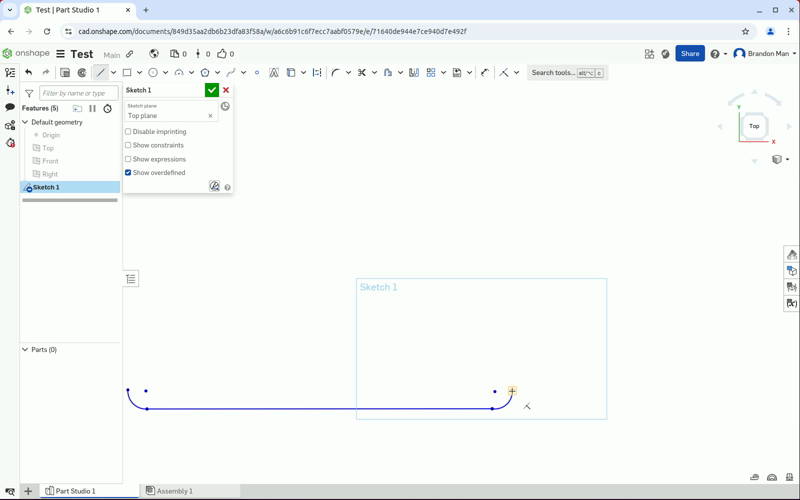
scroll(6)
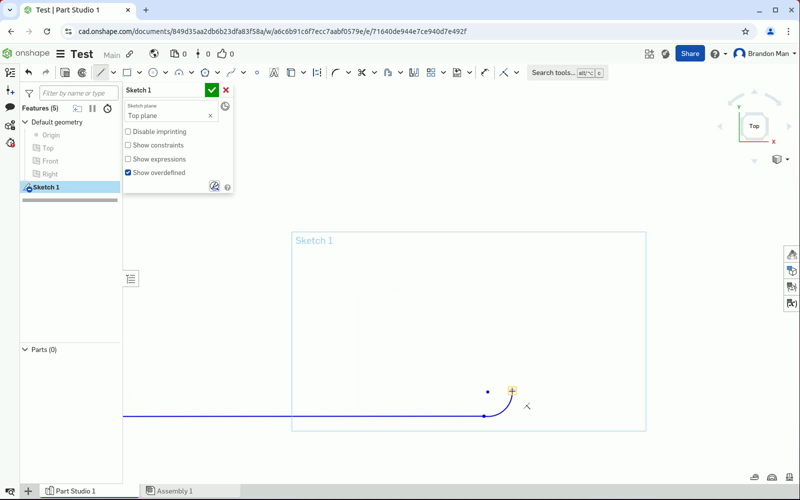
scroll(6)
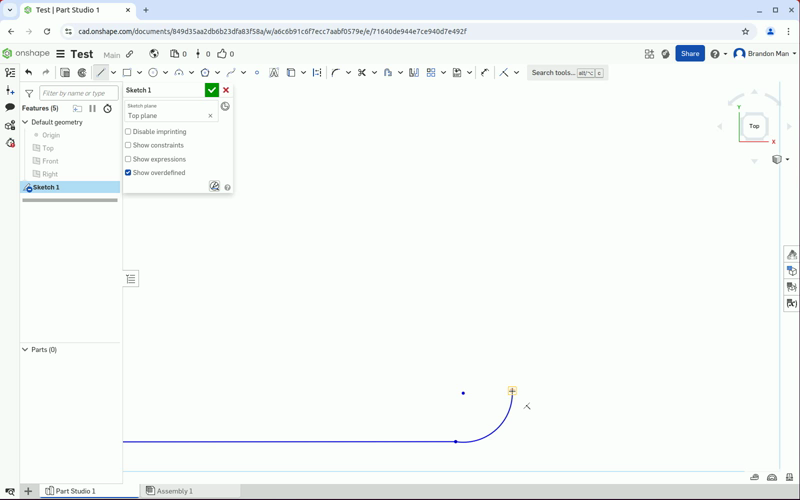
click(512, 390)
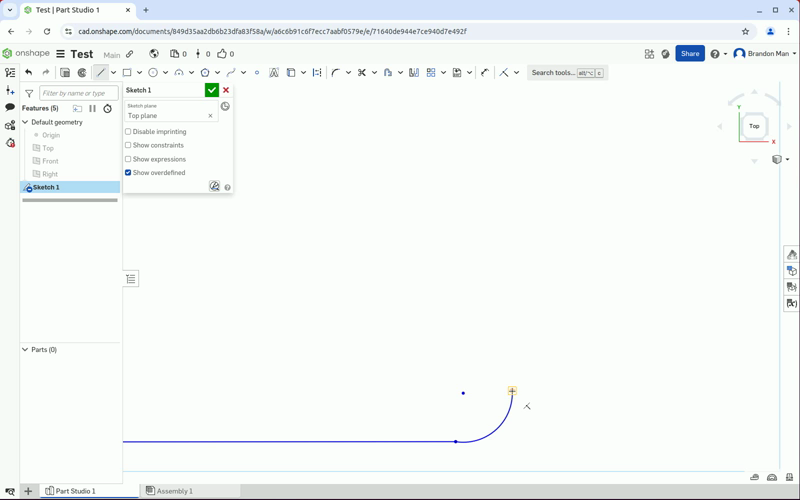
scroll(-6)
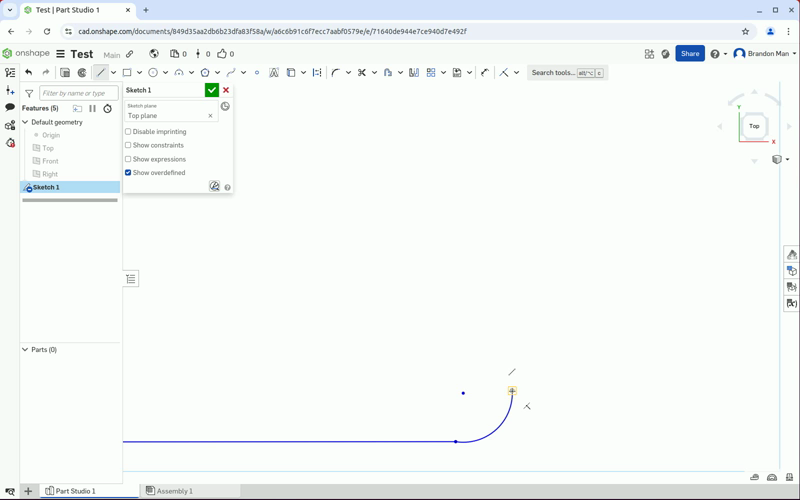
scroll(-6)
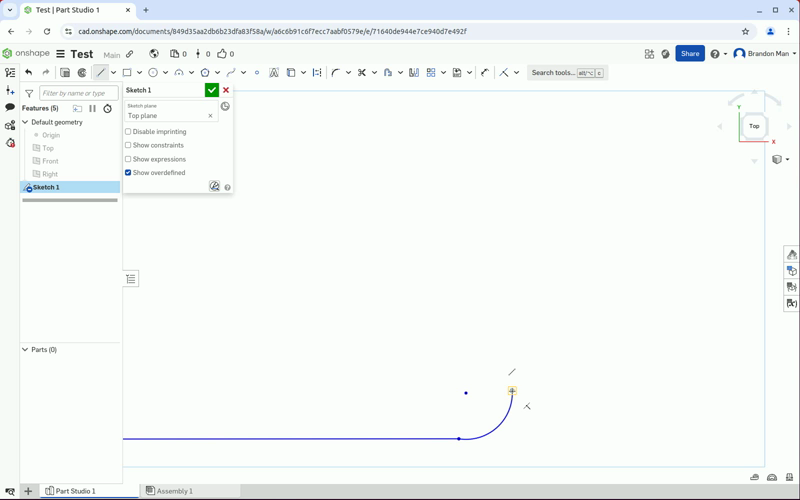
scroll(-6)
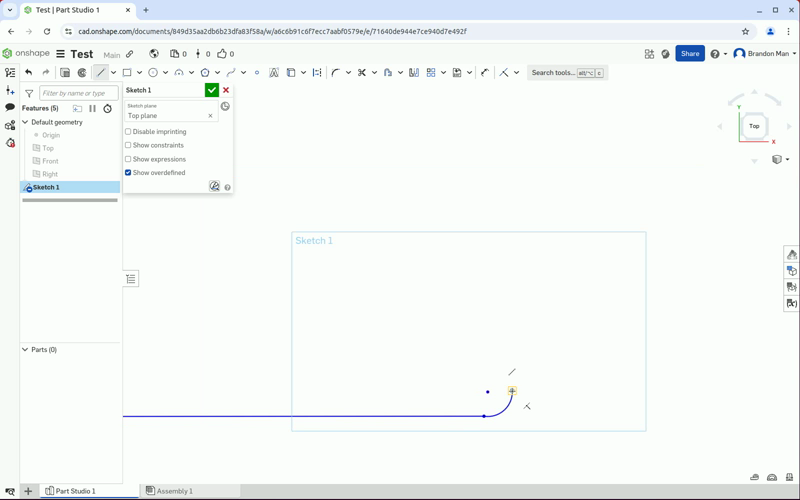
scroll(-6)
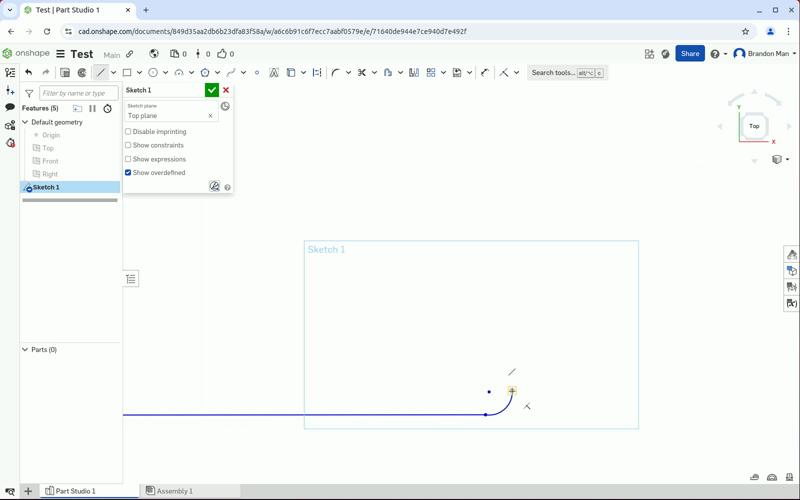
scroll(-6)
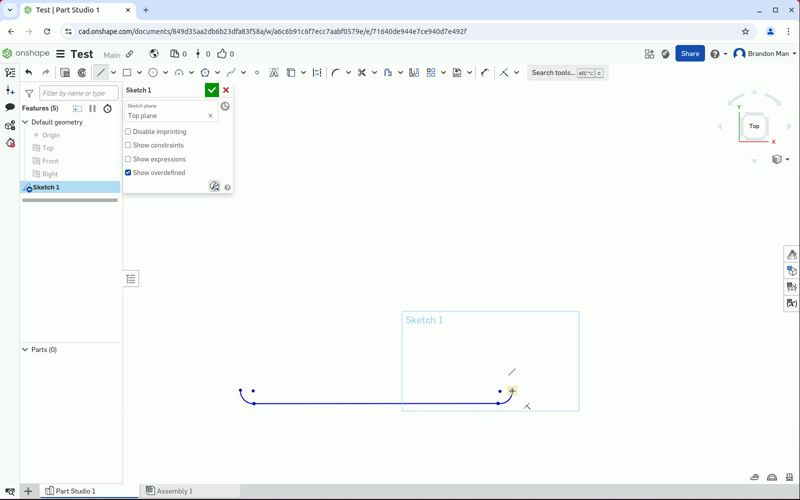
scroll(-6)
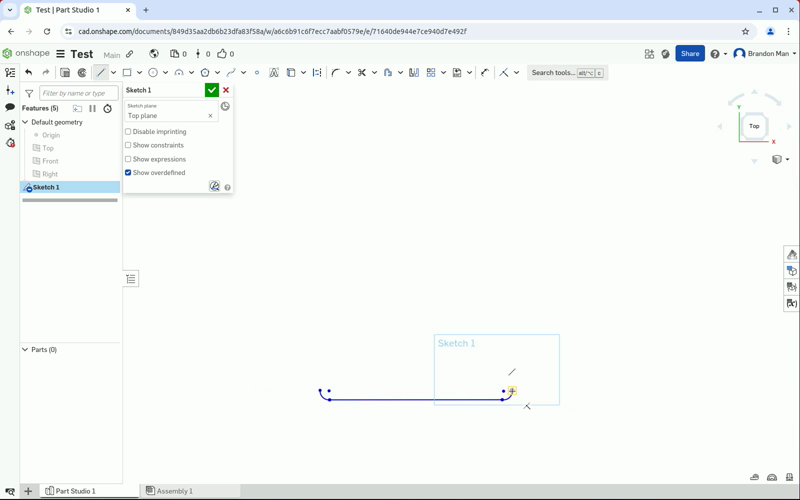
scroll(-6)
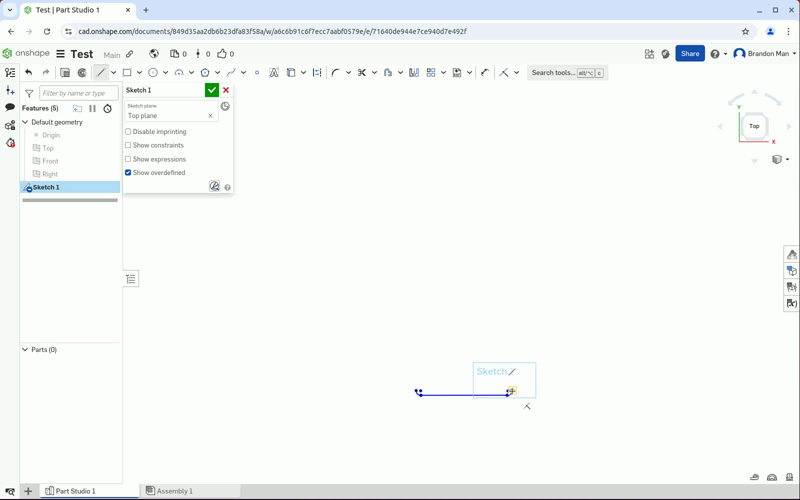
key_down(shift)
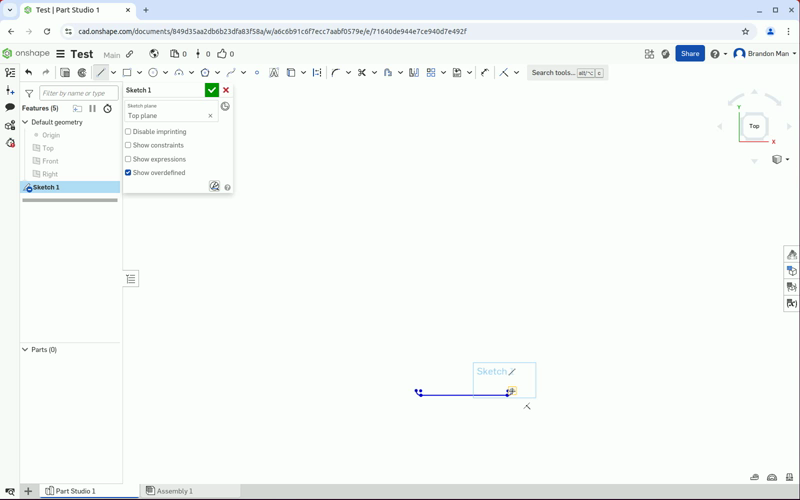
mouse_move(512, 282)
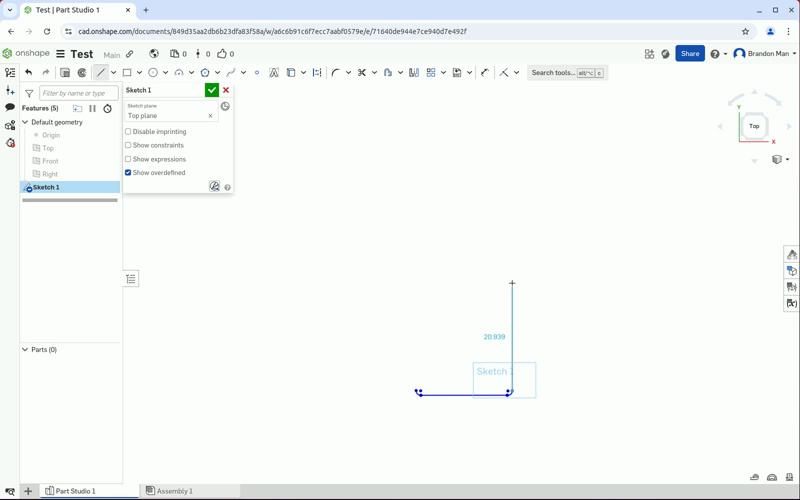
click(512, 282)
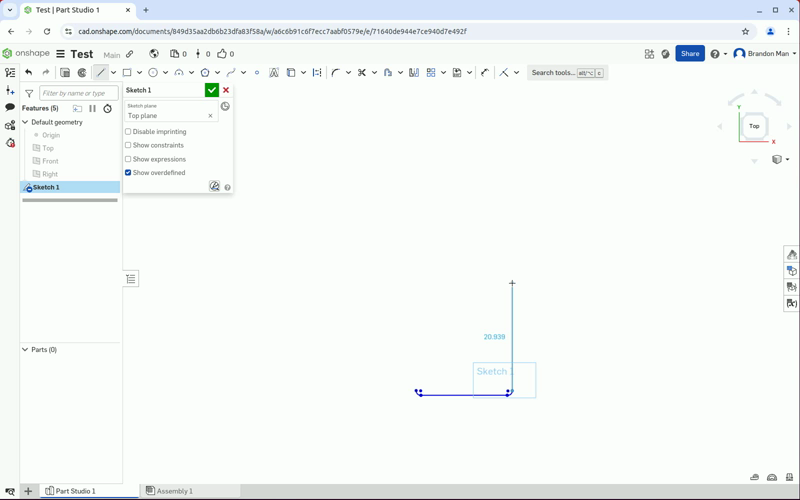
key_up(shift)
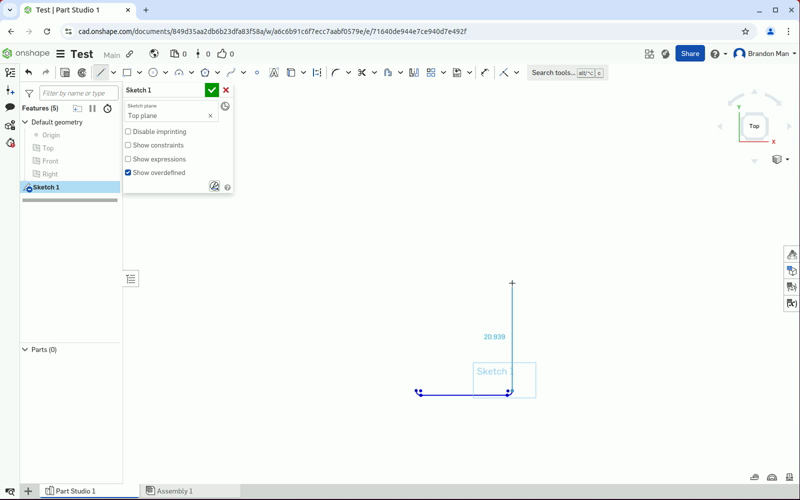
key(esc)
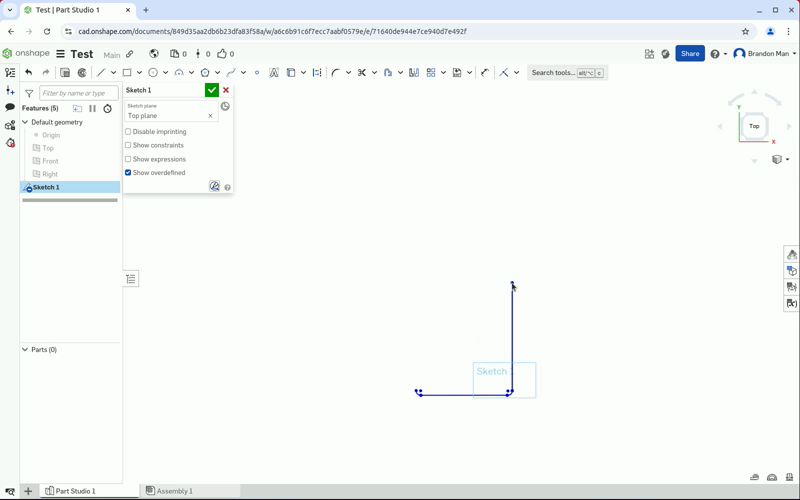
key(a)
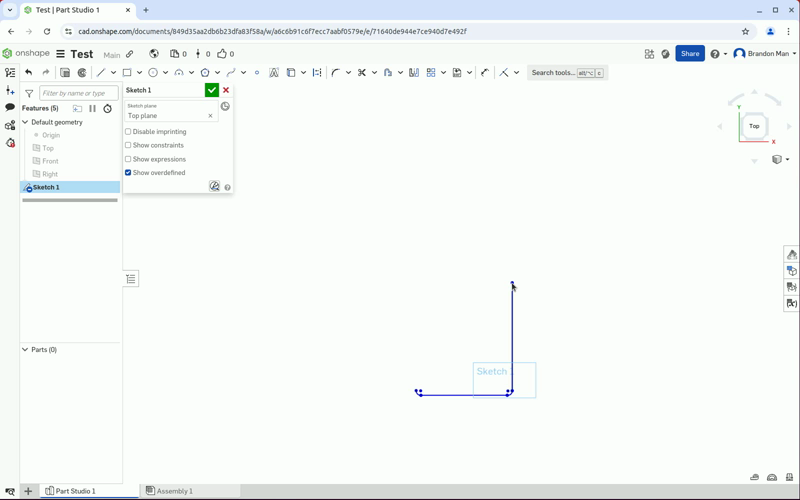
mouse_move(512, 282)
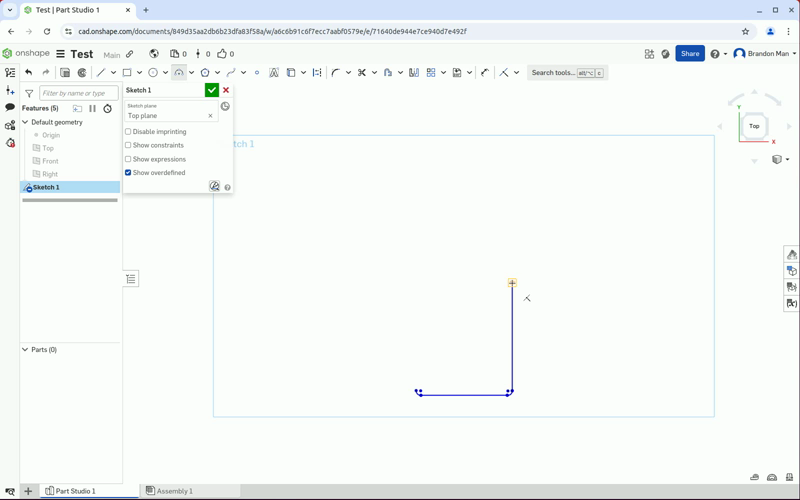
click(512, 282)
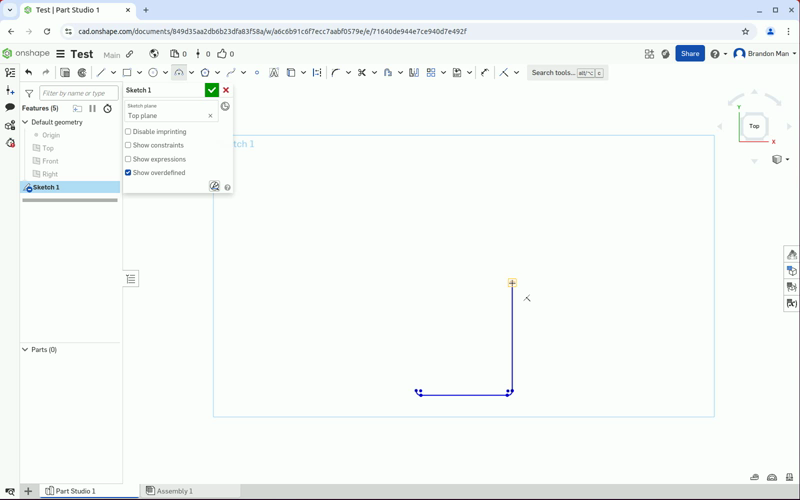
key_down(shift)
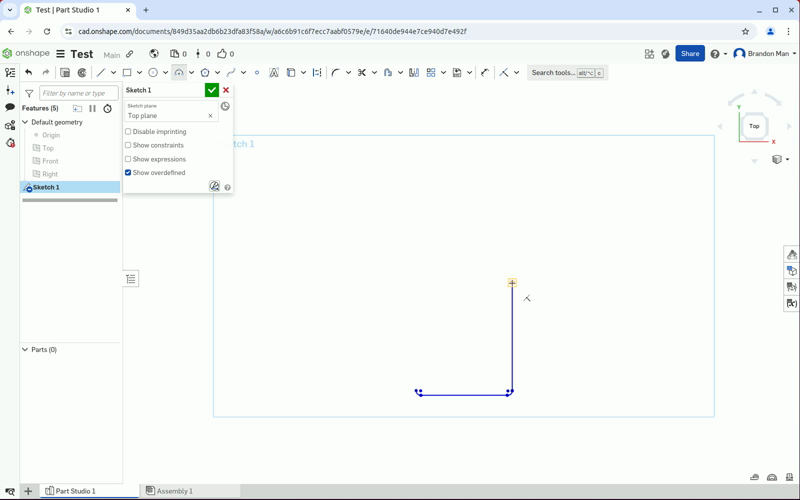
mouse_move(507, 278)
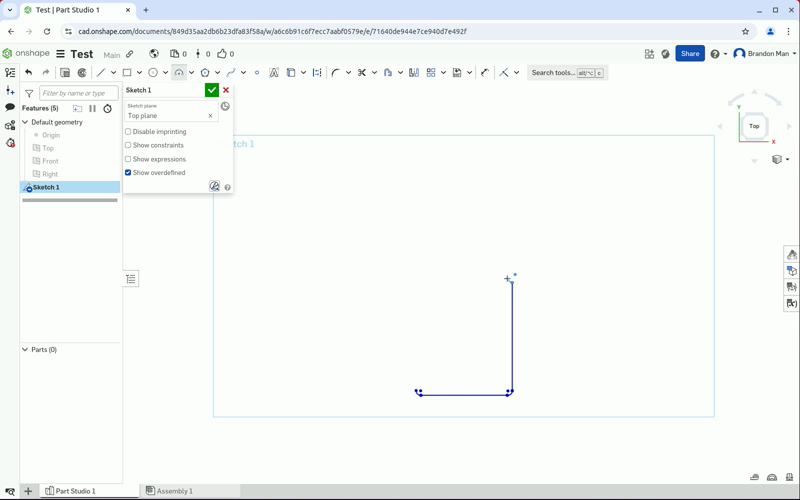
scroll(6)
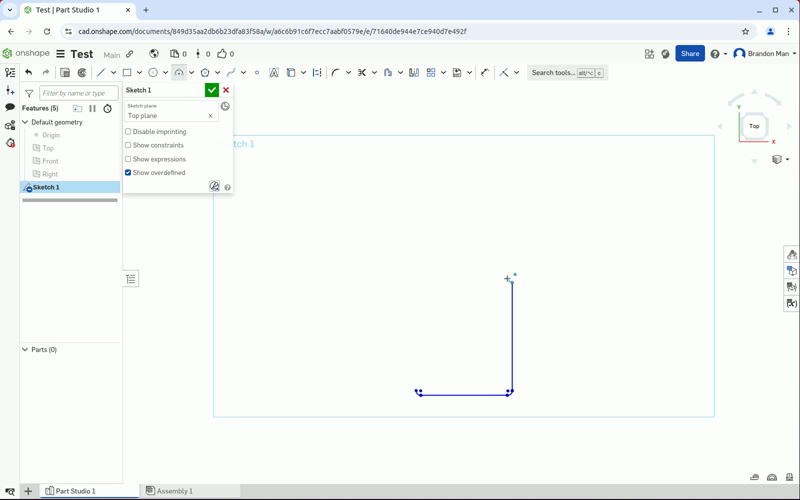
scroll(6)
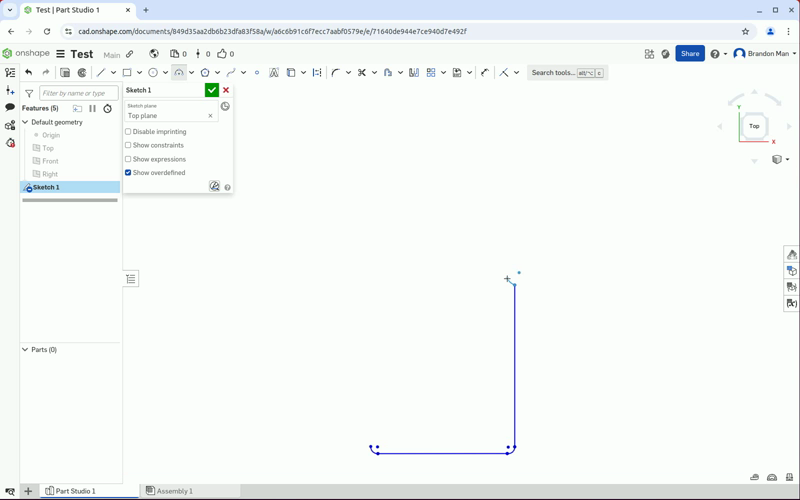
scroll(6)
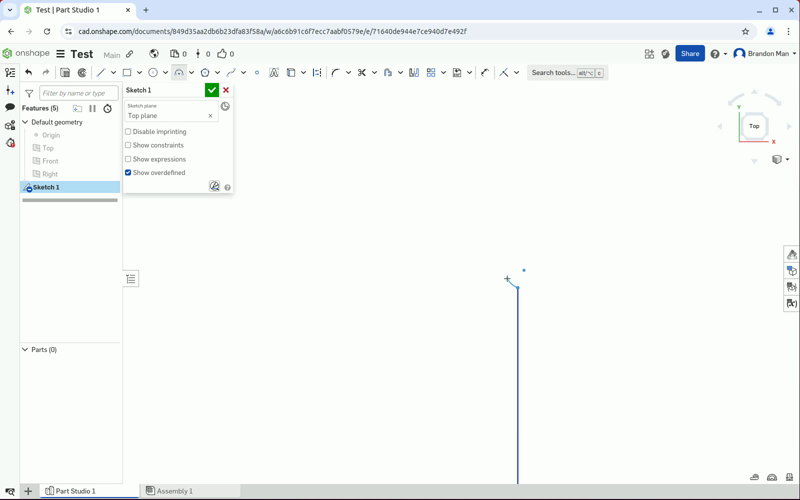
scroll(6)
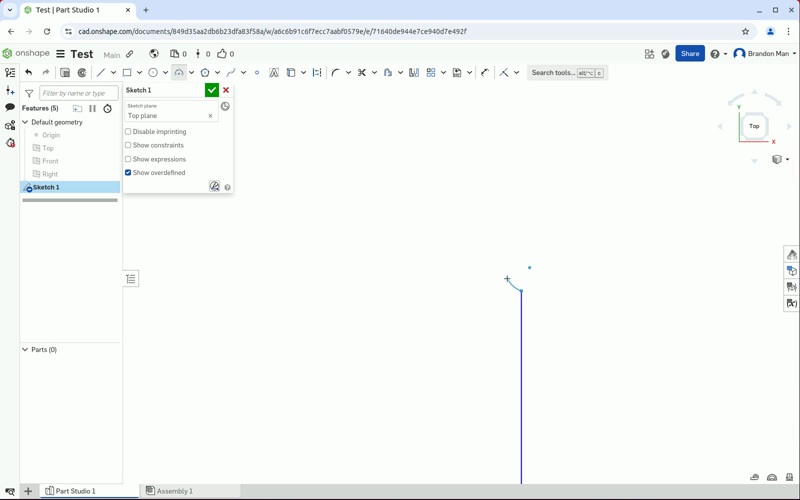
scroll(6)
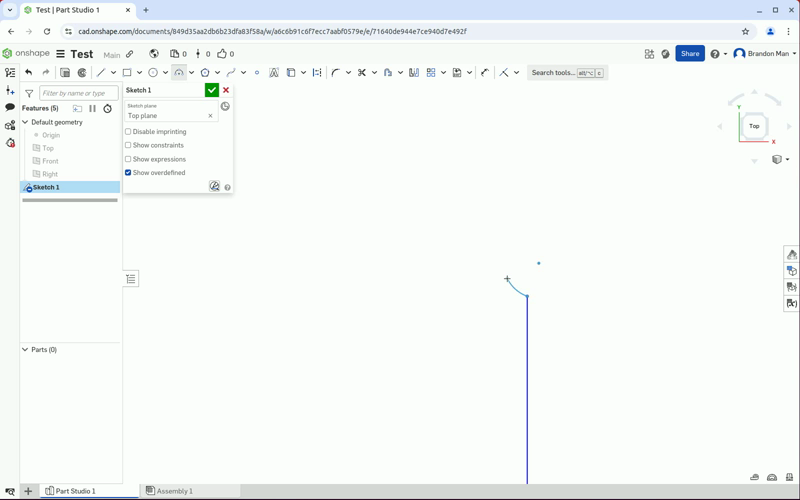
scroll(6)
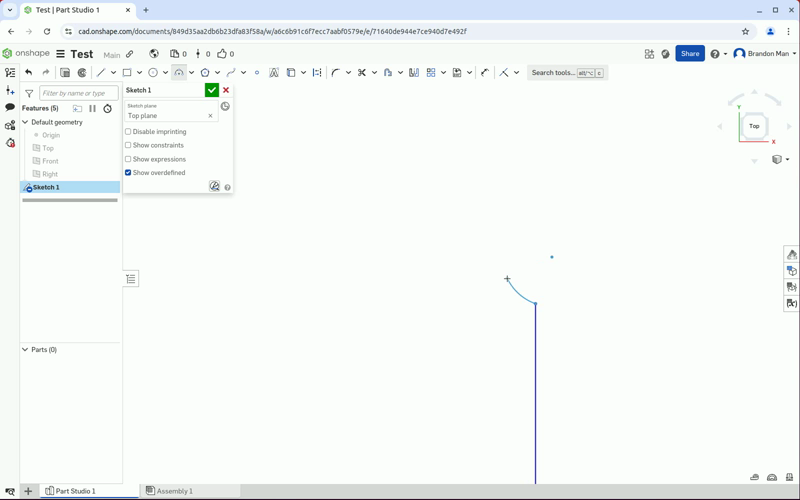
scroll(6)
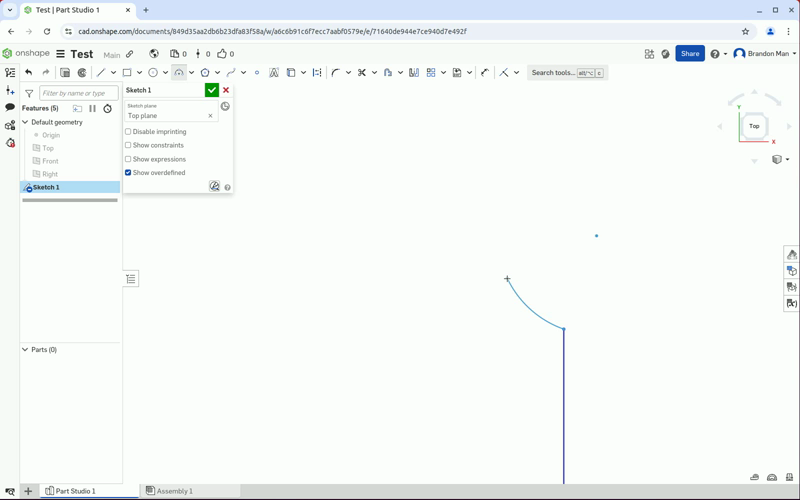
click(507, 278)
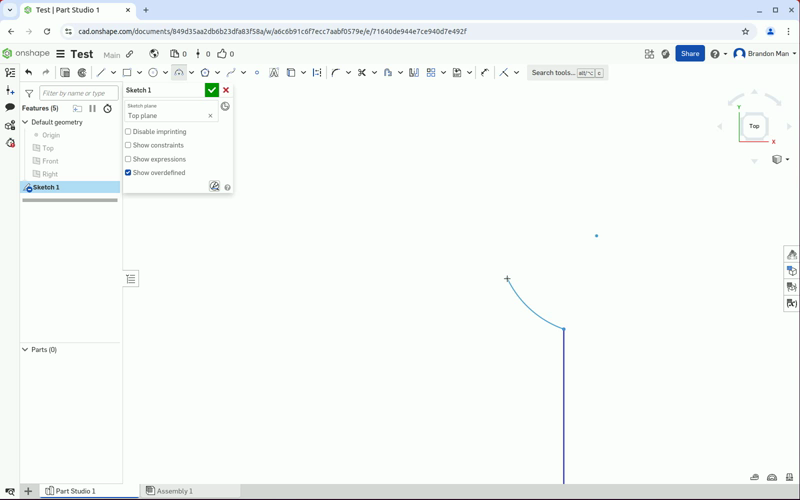
scroll(-6)
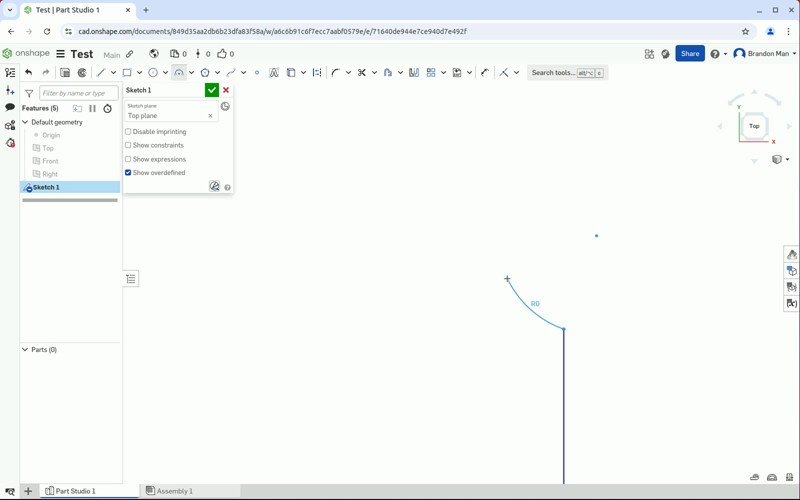
scroll(-6)
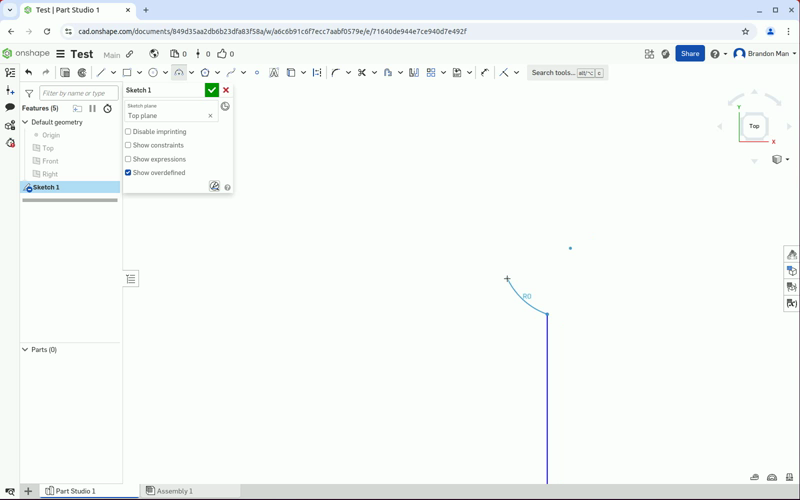
scroll(-6)
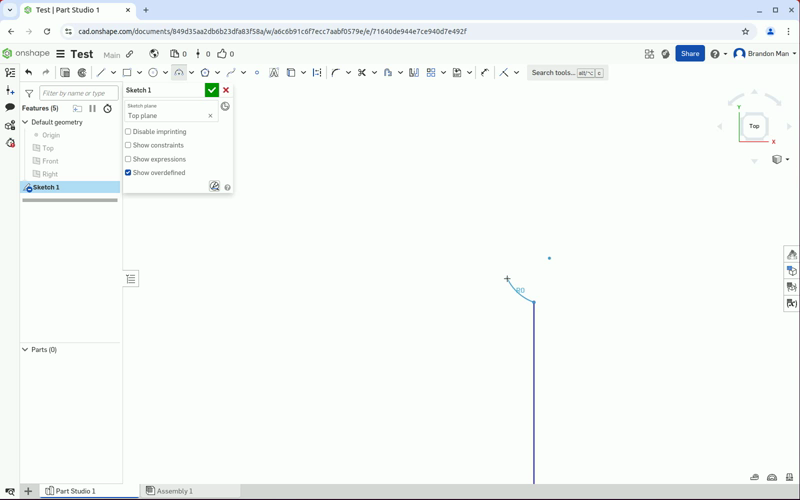
scroll(-6)
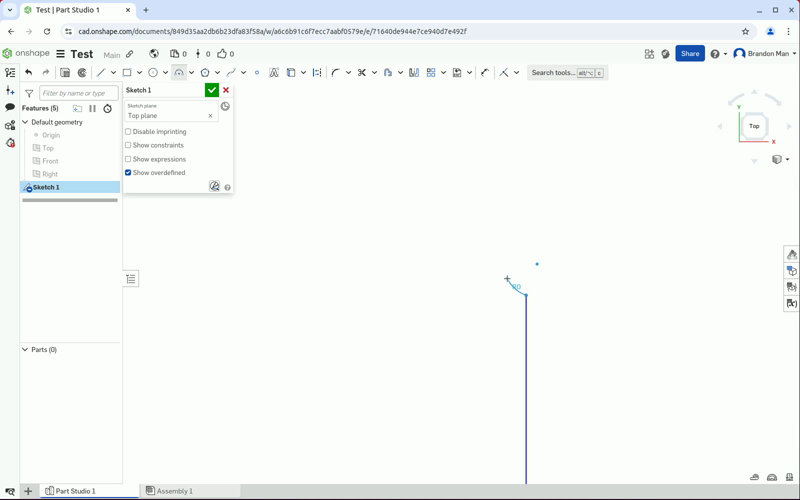
scroll(-6)
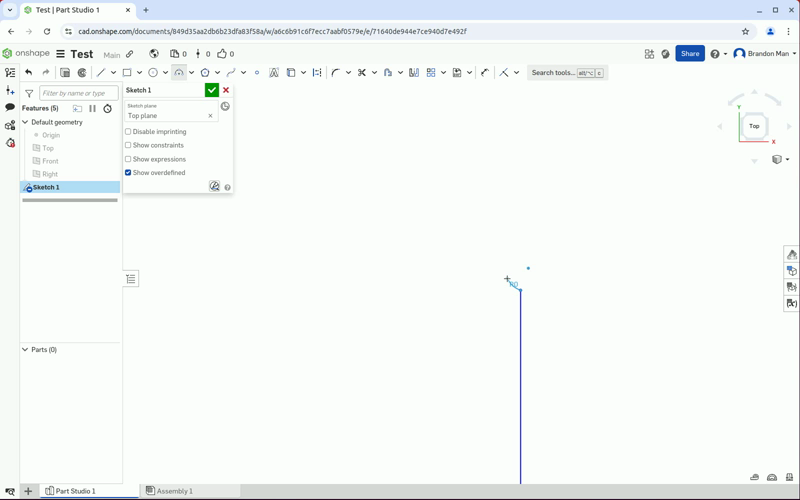
scroll(-6)
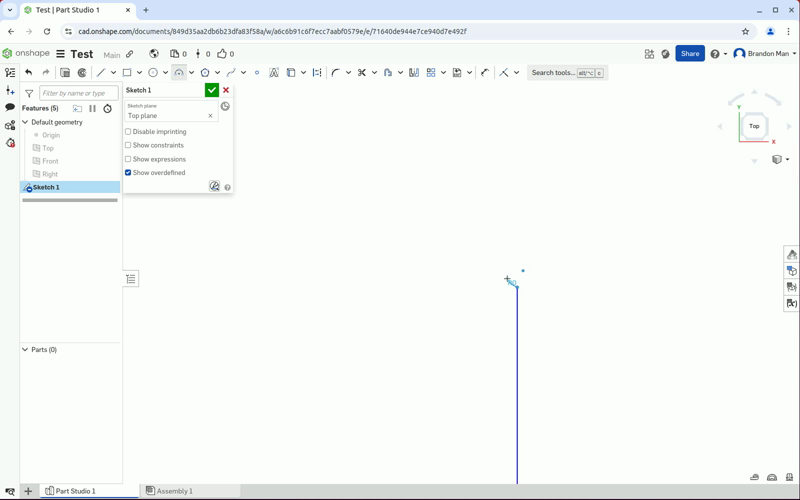
scroll(-6)
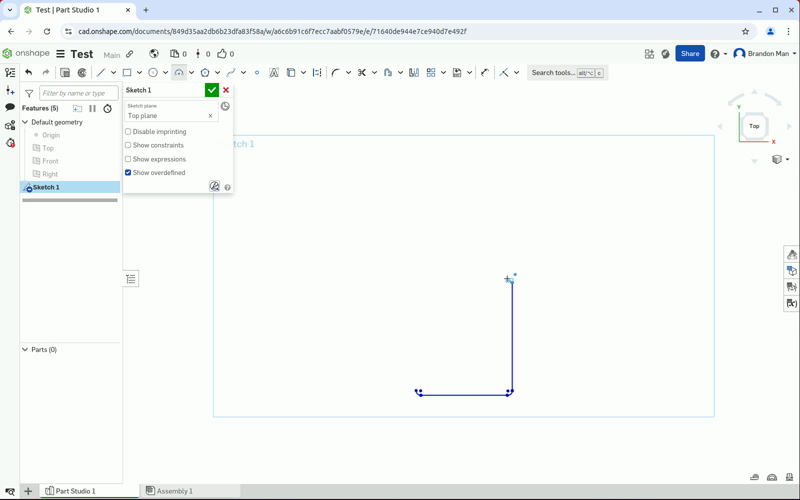
mouse_move(510, 279)
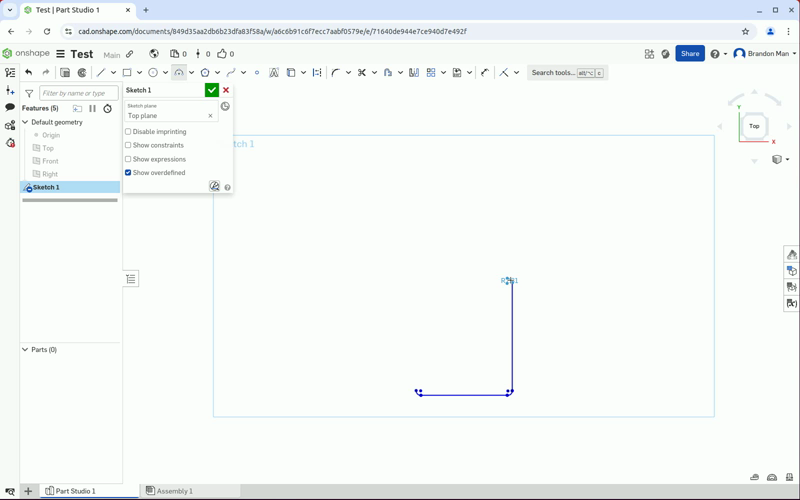
scroll(6)
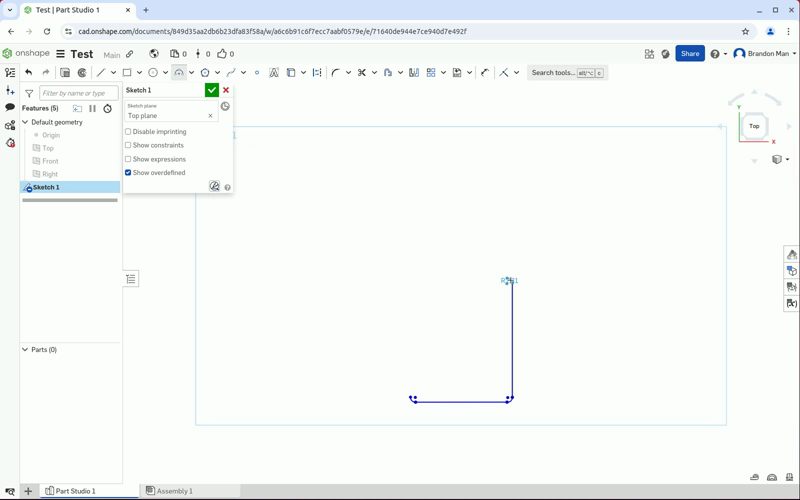
scroll(6)
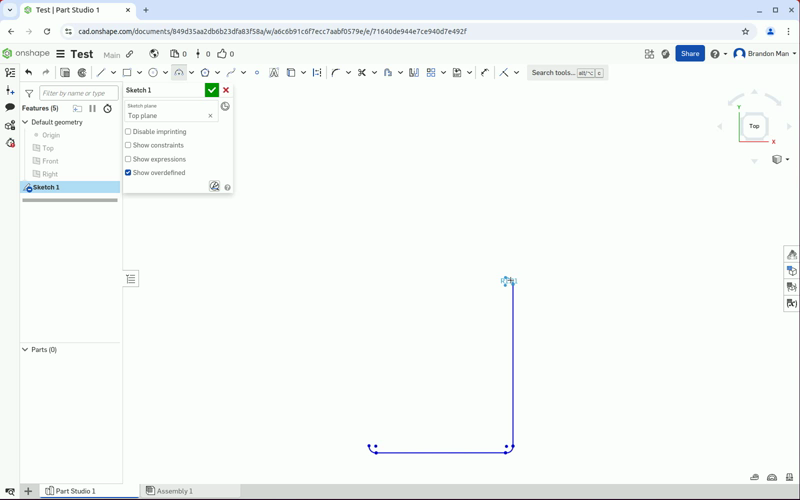
scroll(6)
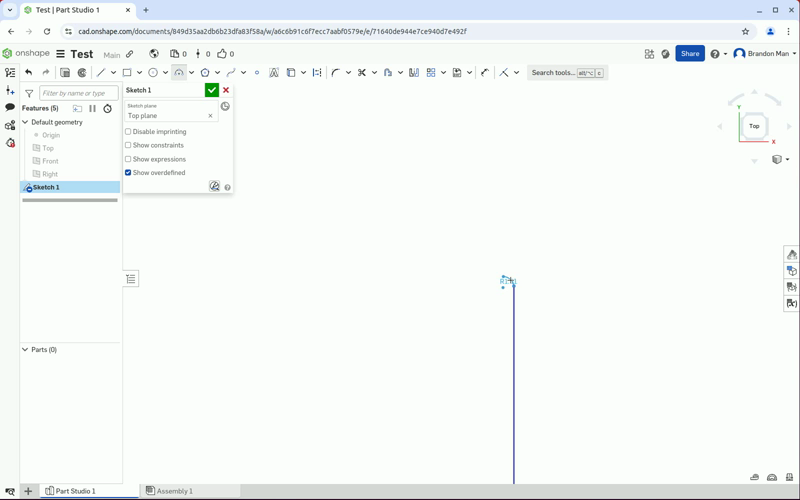
scroll(6)
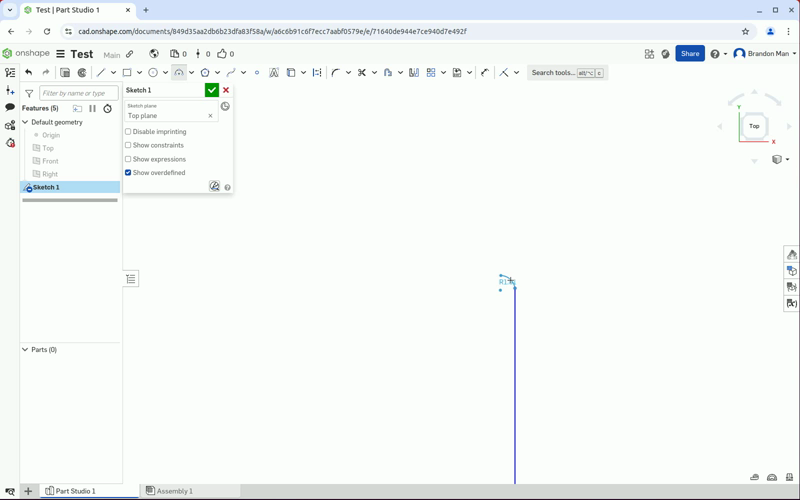
scroll(6)
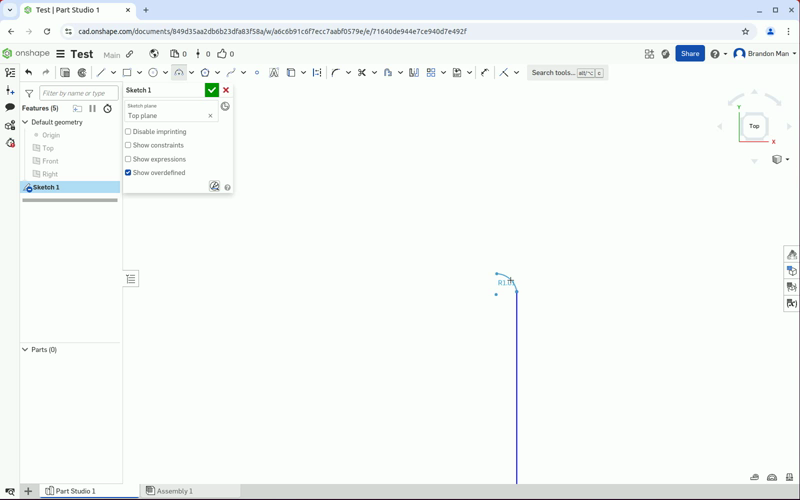
scroll(6)
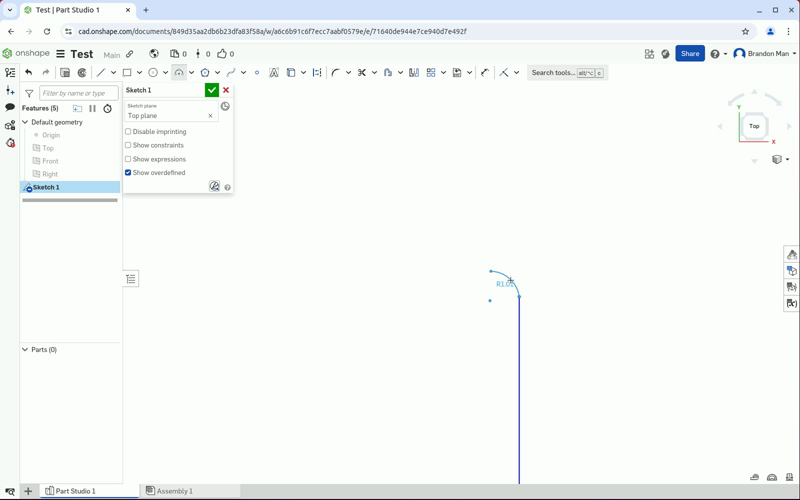
scroll(6)
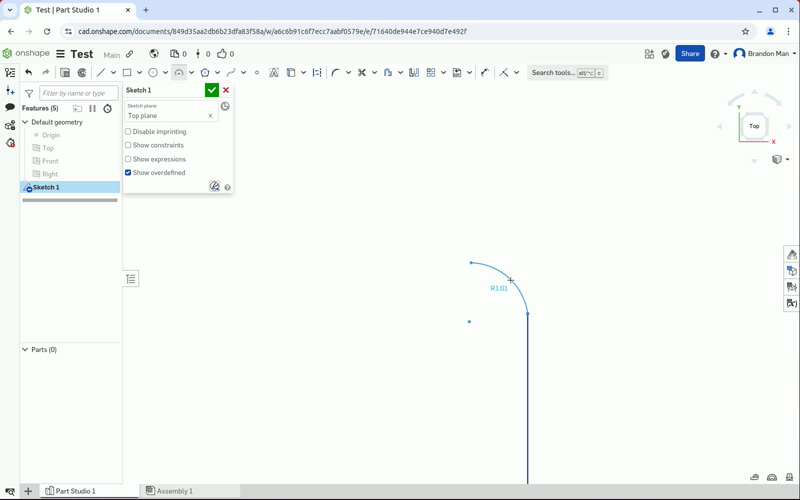
click(510, 279)
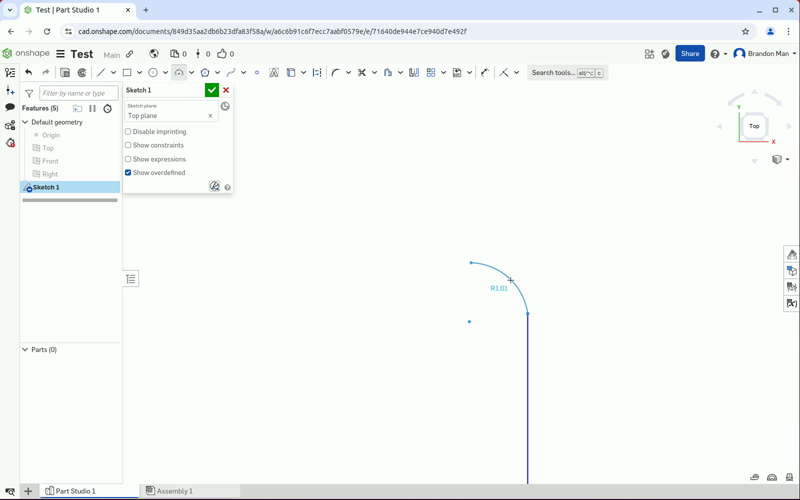
scroll(-6)
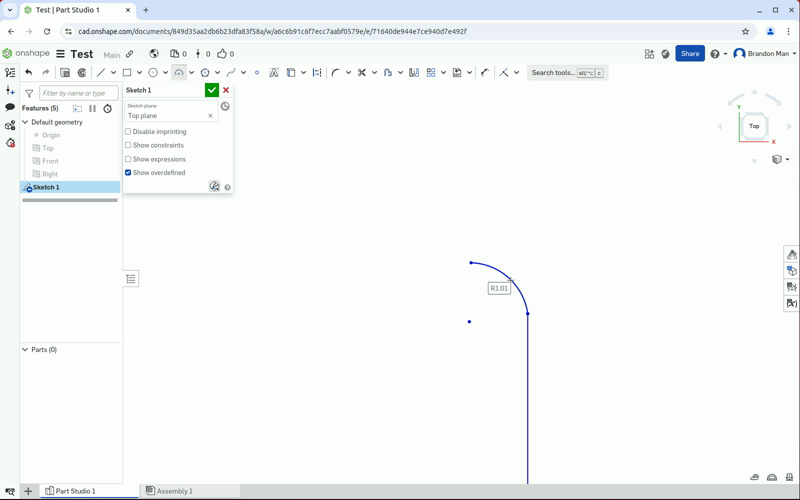
scroll(-6)
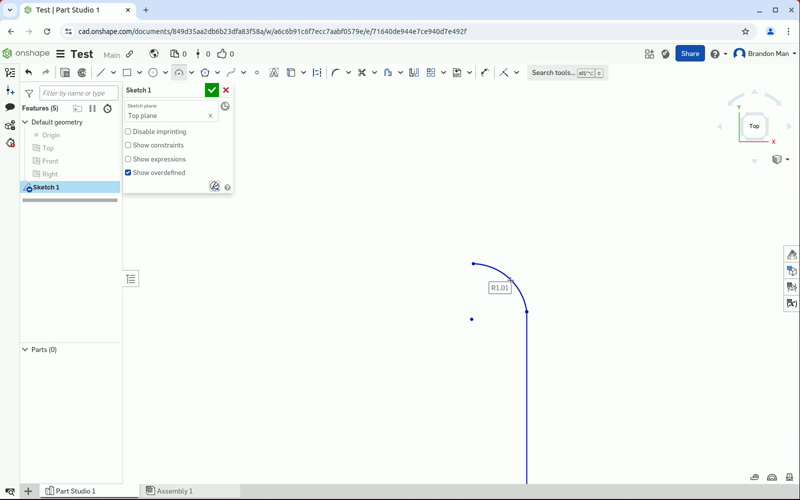
scroll(-6)
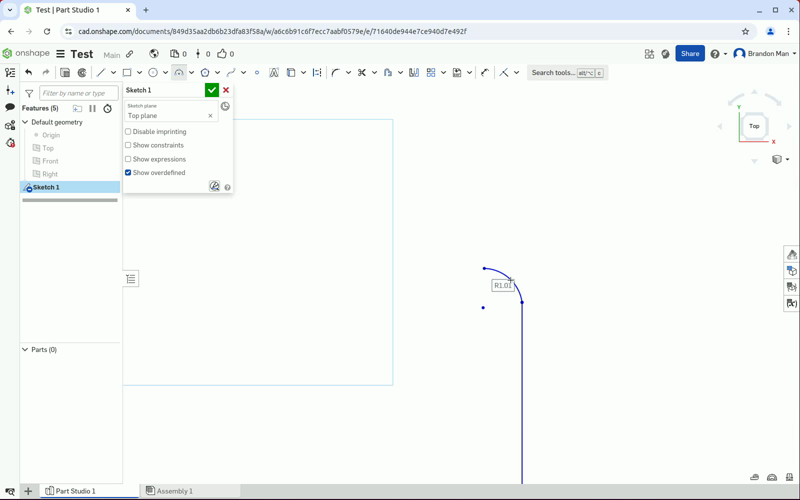
scroll(-6)
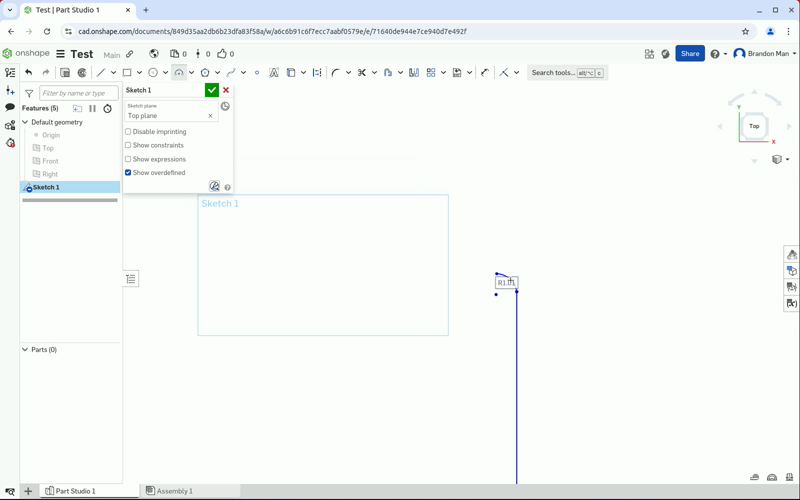
scroll(-6)
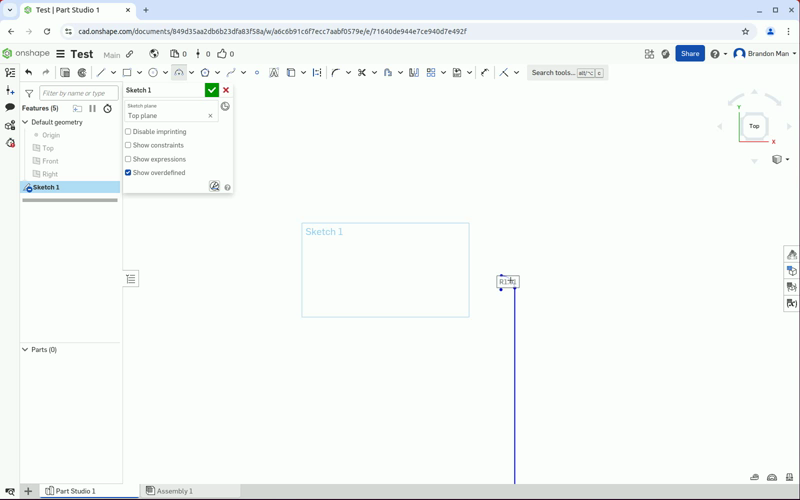
scroll(-6)
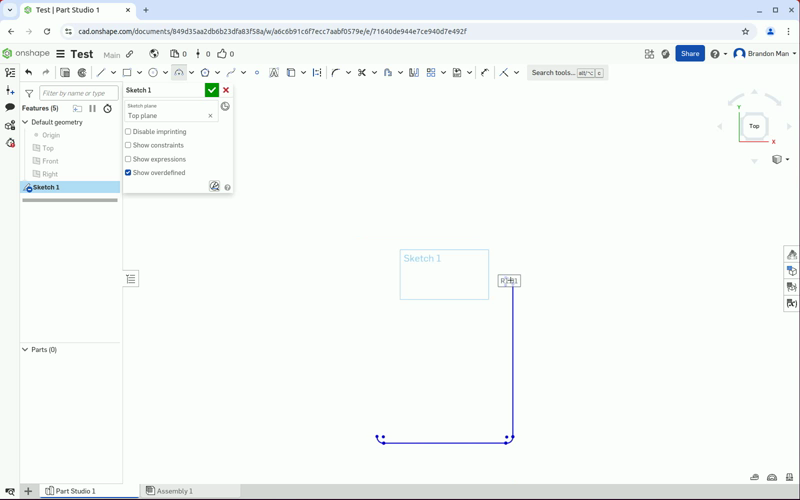
scroll(-6)
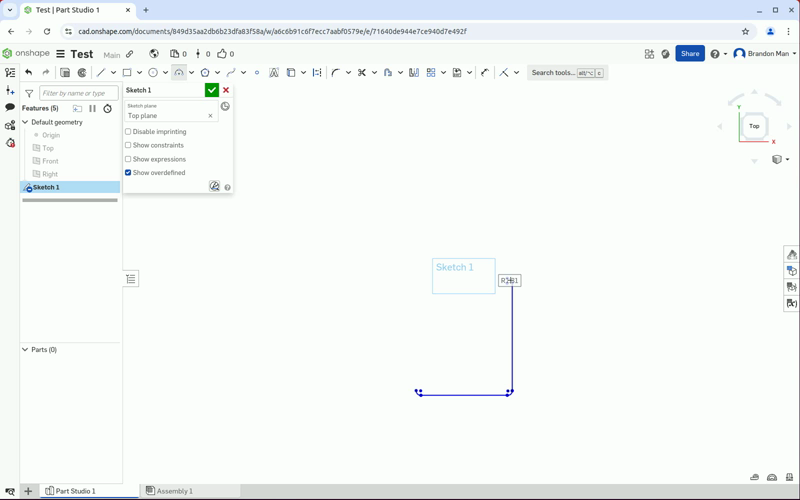
key_up(shift)
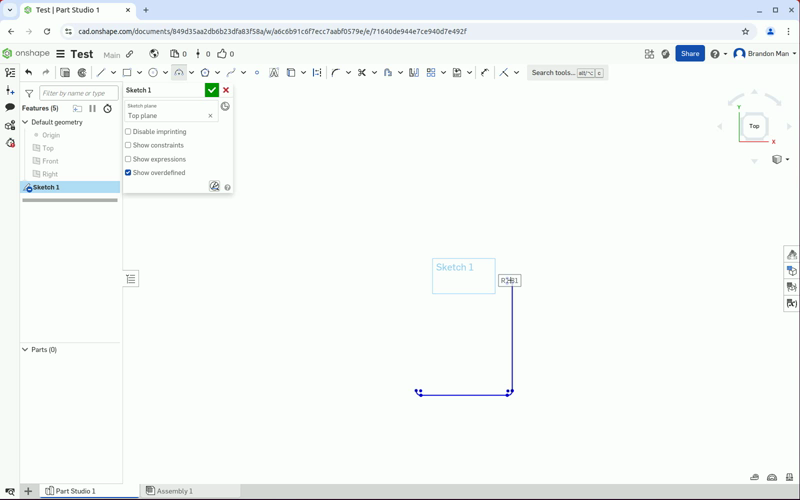
key(esc)
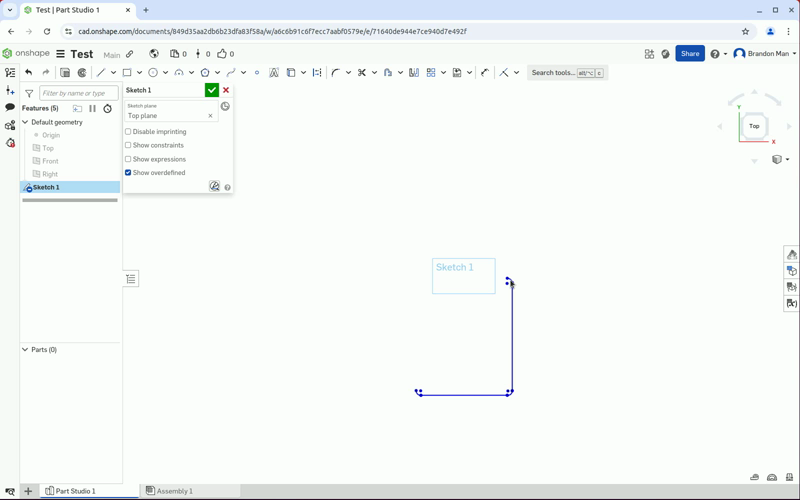
key(l)
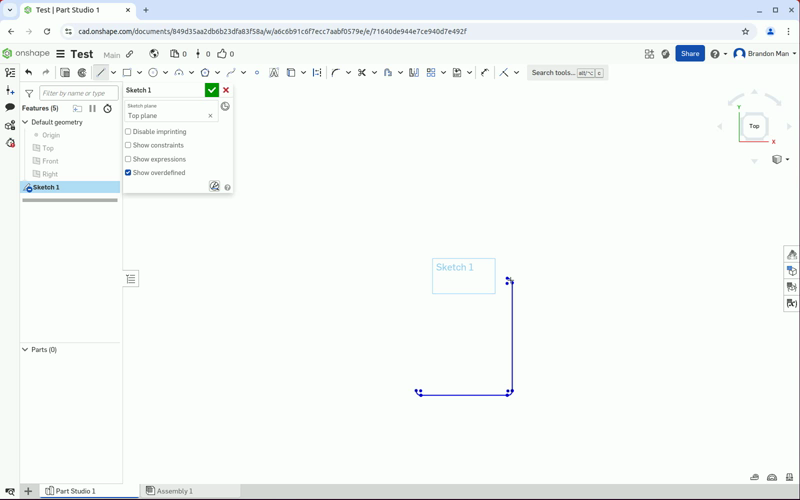
mouse_move(507, 278)
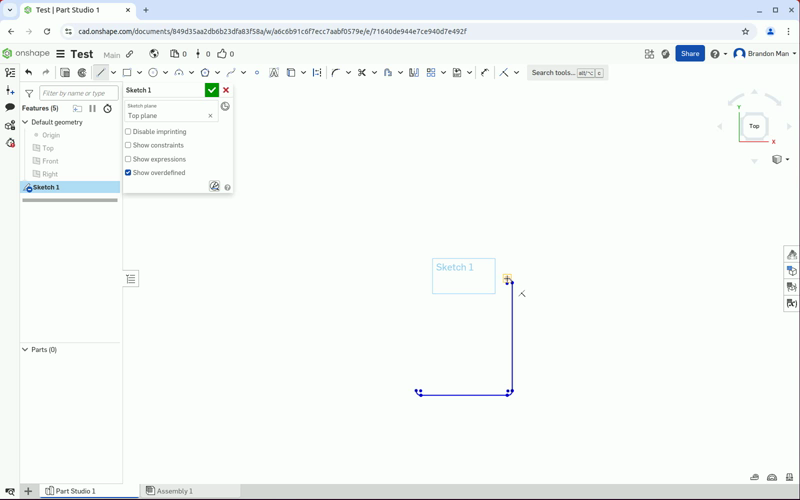
scroll(6)
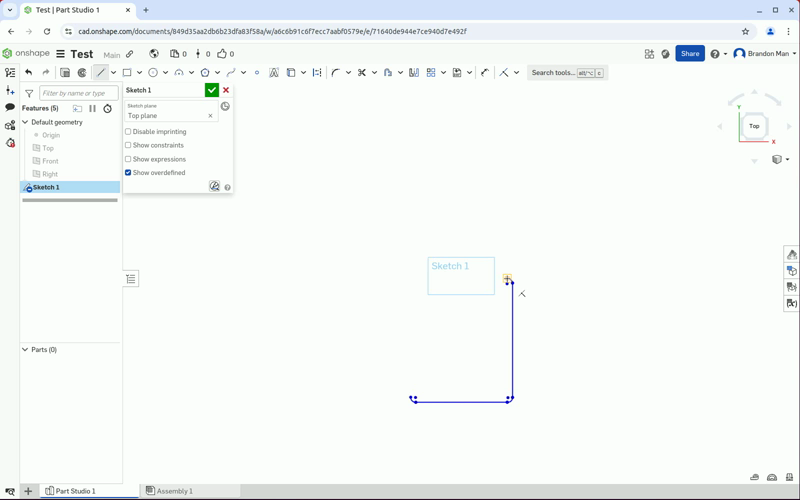
scroll(6)
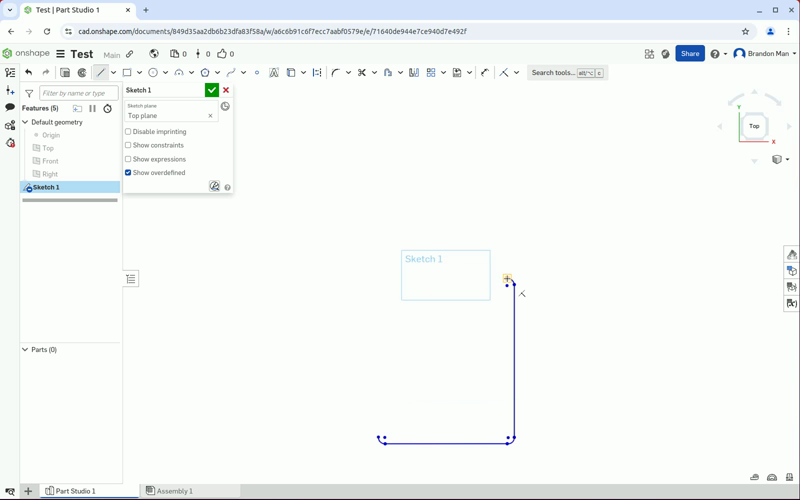
scroll(6)
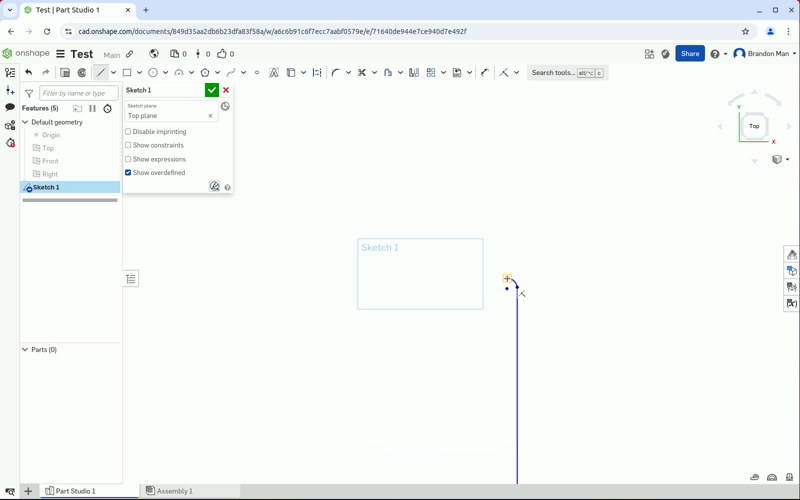
scroll(6)
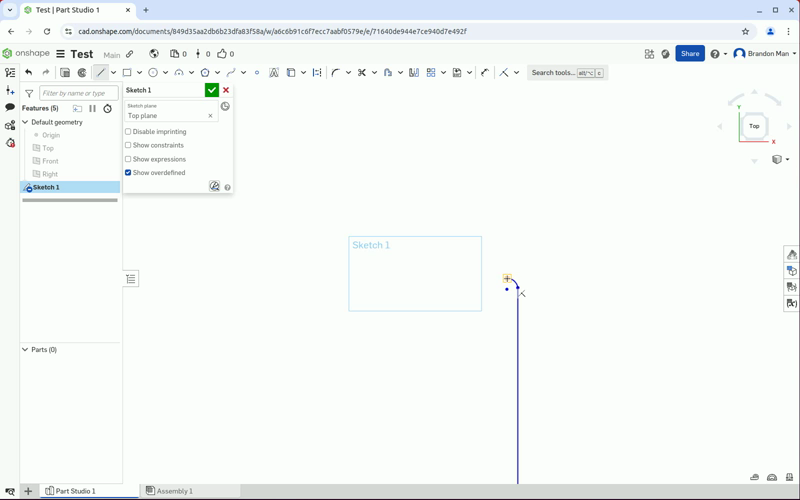
scroll(6)
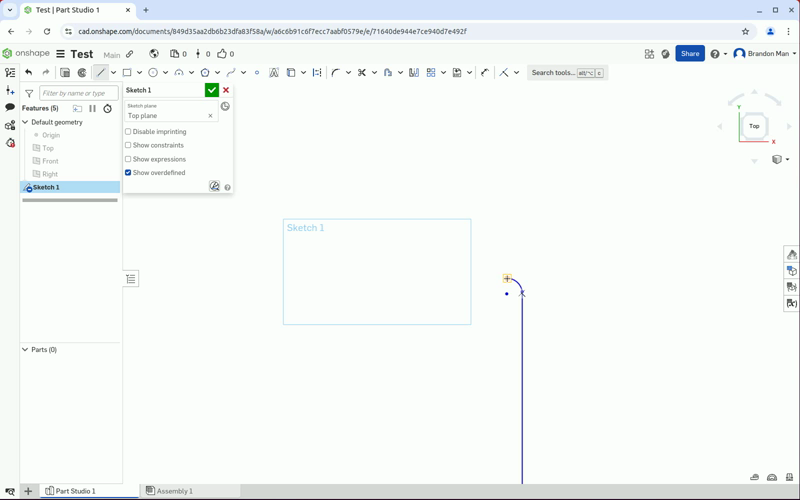
scroll(6)
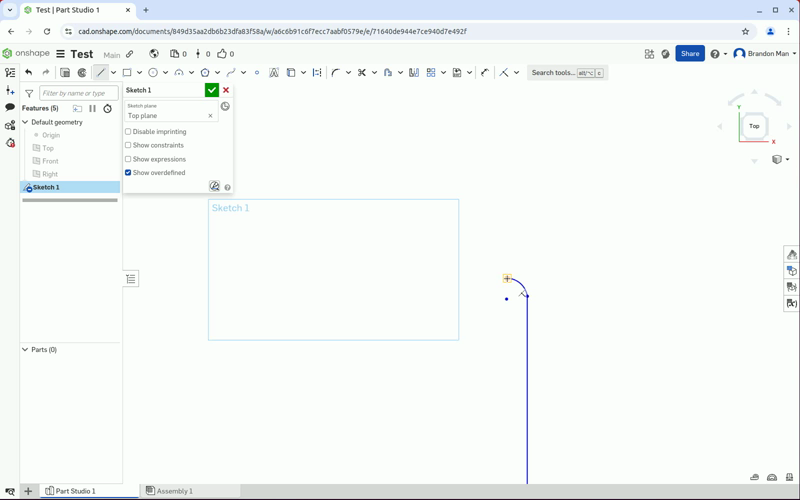
scroll(6)
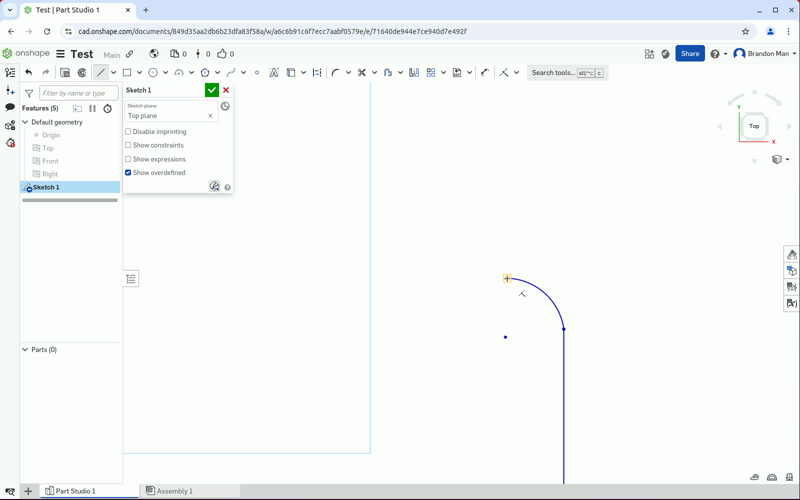
click(507, 278)
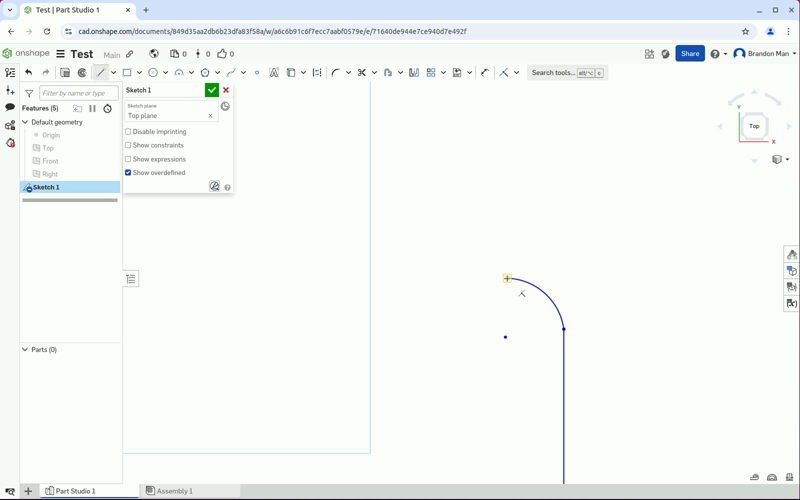
scroll(-6)
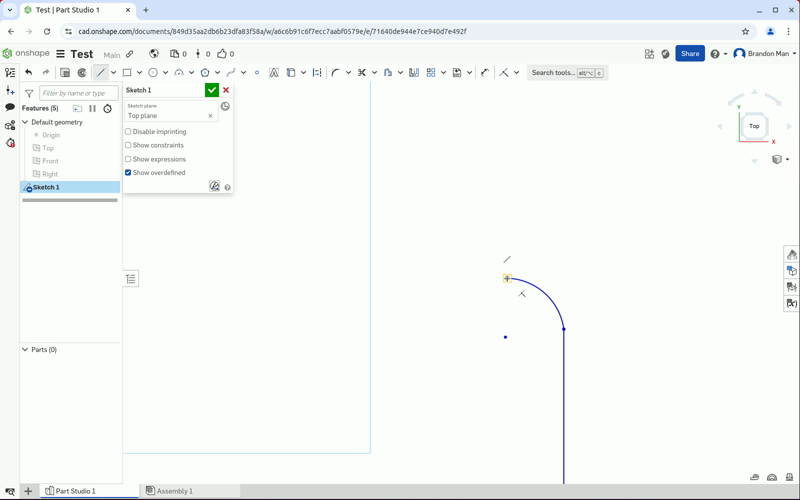
scroll(-6)
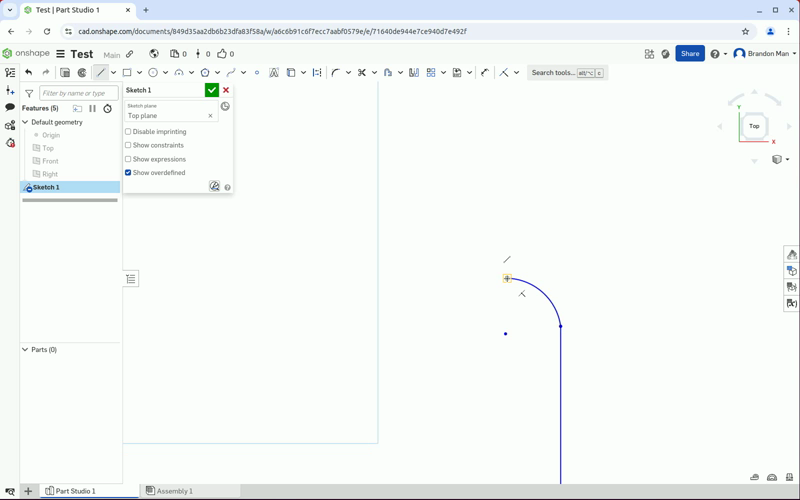
scroll(-6)
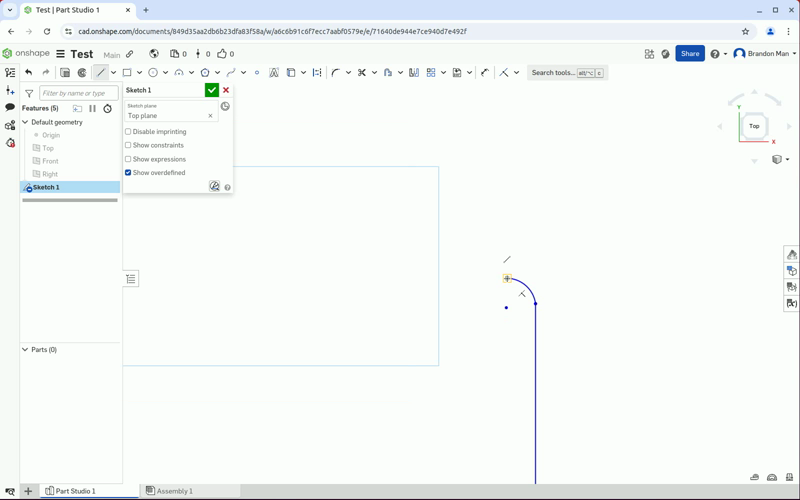
scroll(-6)
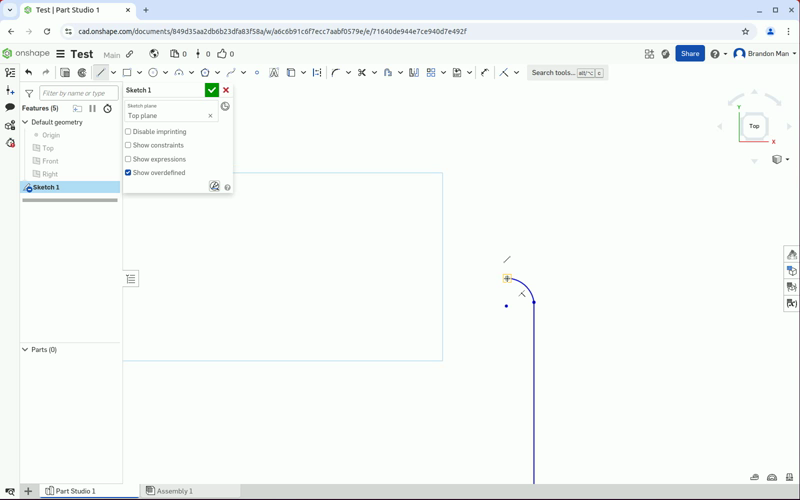
scroll(-6)
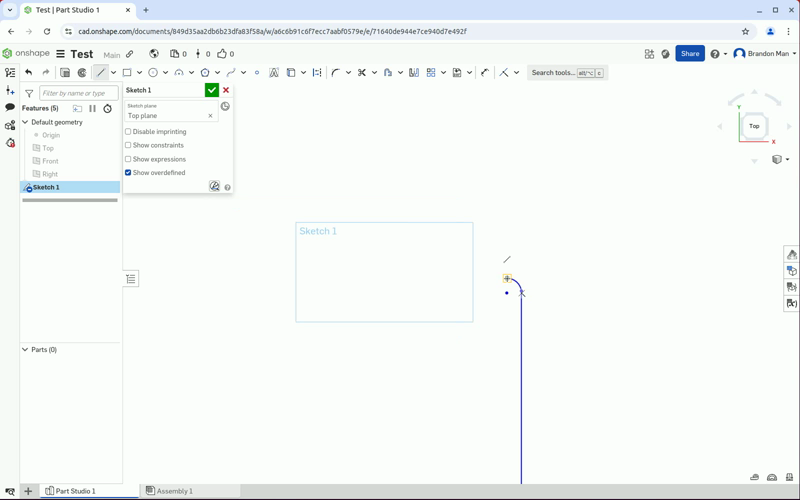
scroll(-6)
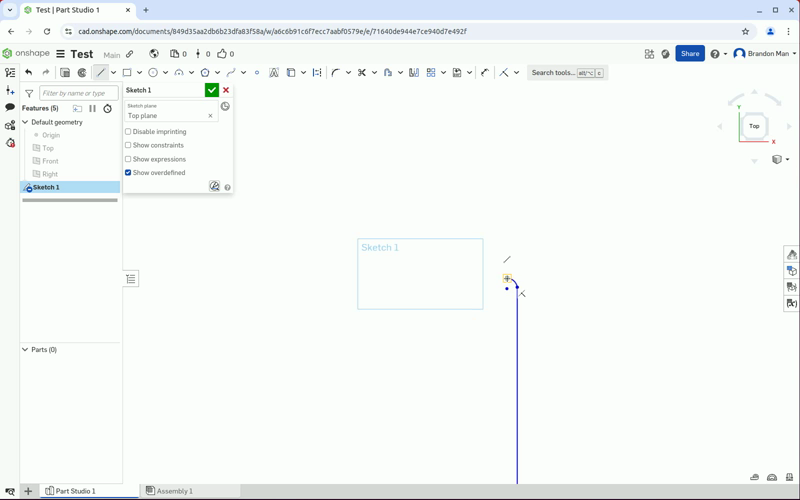
scroll(-6)
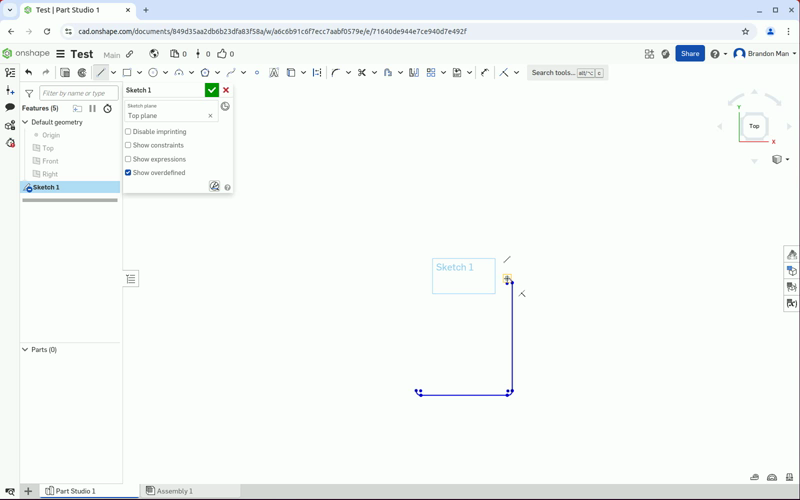
key_down(shift)
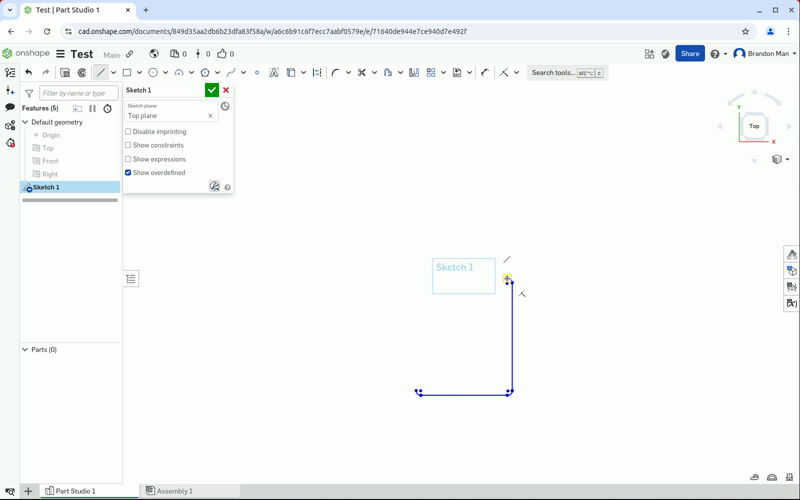
mouse_move(420, 278)
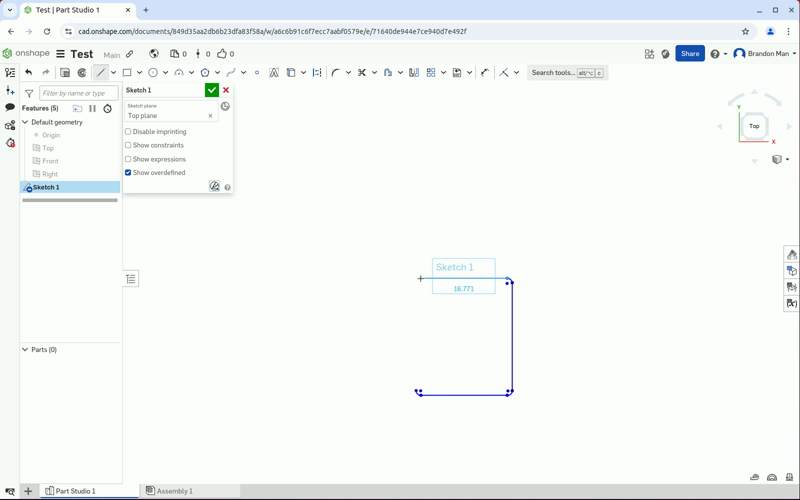
click(420, 278)
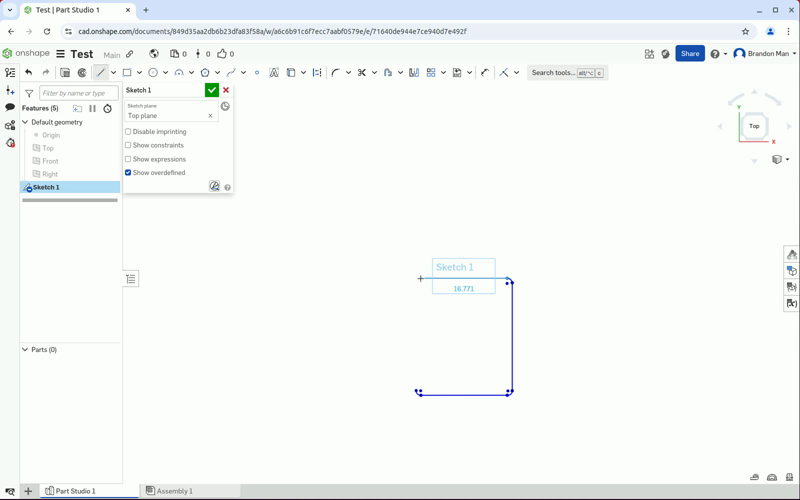
key_up(shift)
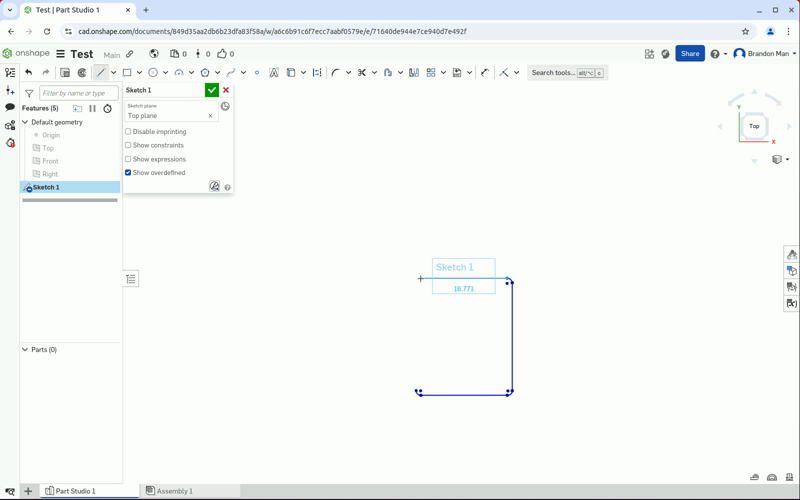
key(esc)
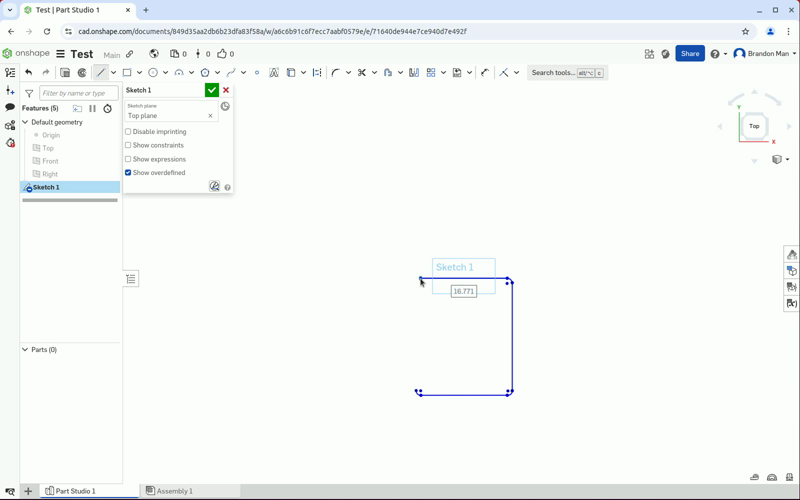
key(a)
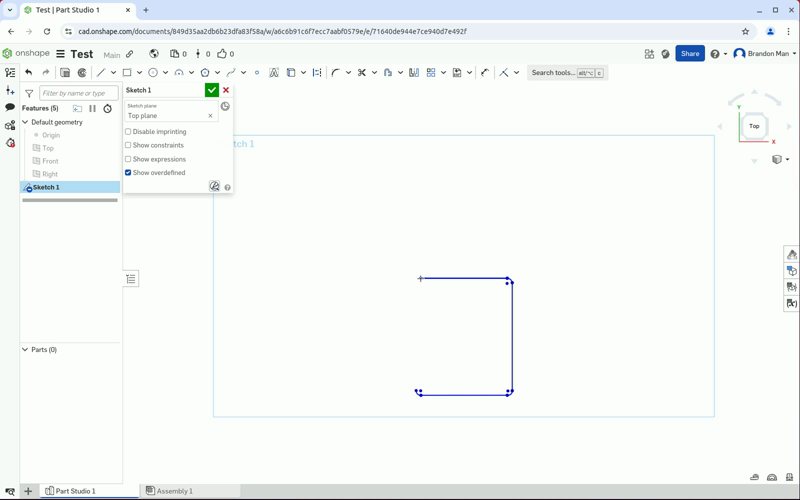
mouse_move(420, 278)
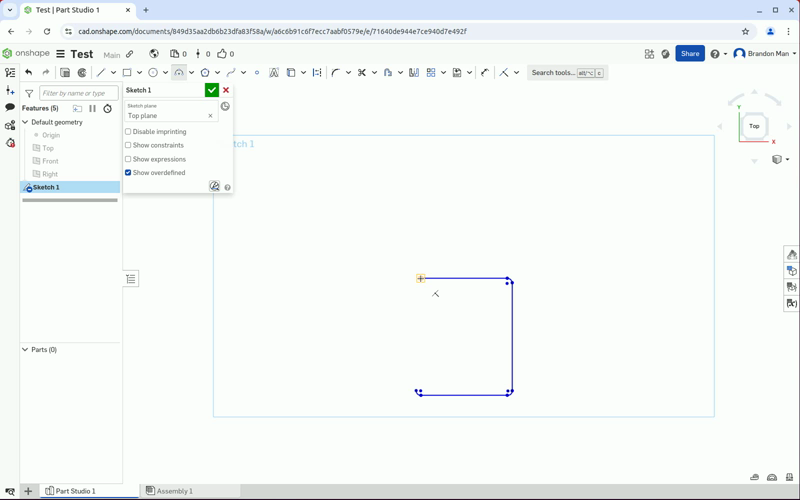
click(420, 278)
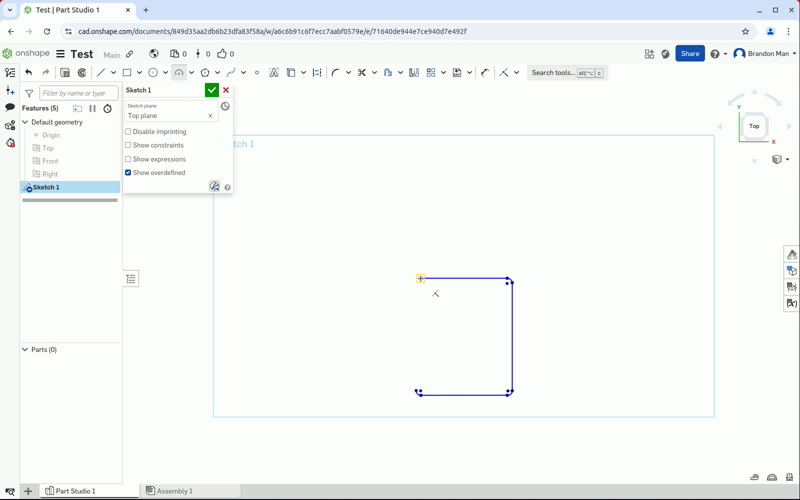
key_down(shift)
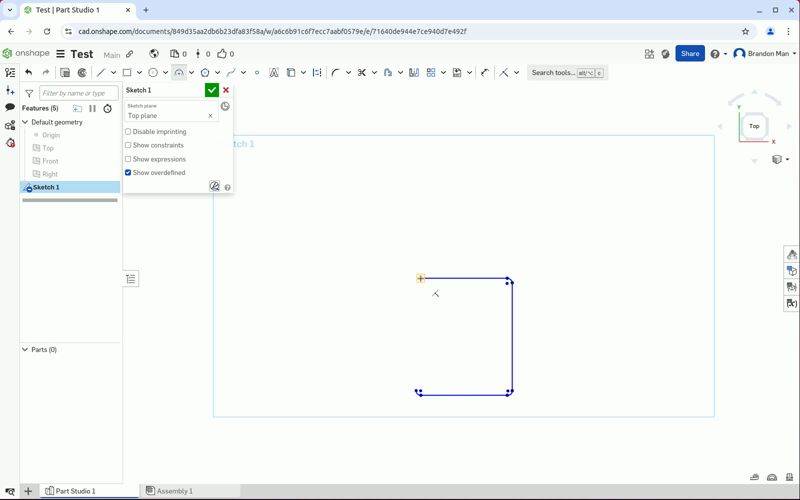
mouse_move(416, 282)
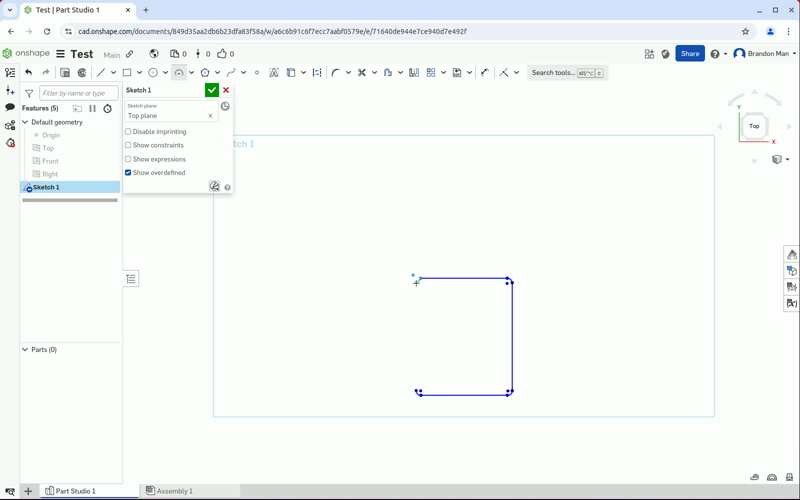
scroll(6)
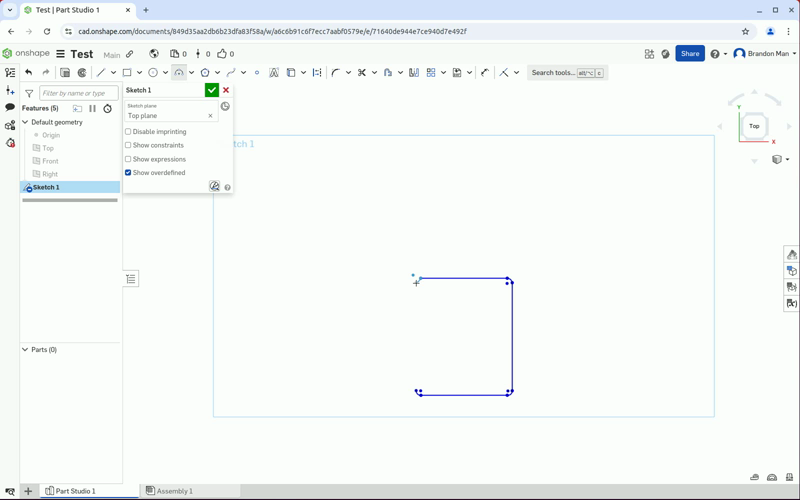
scroll(6)
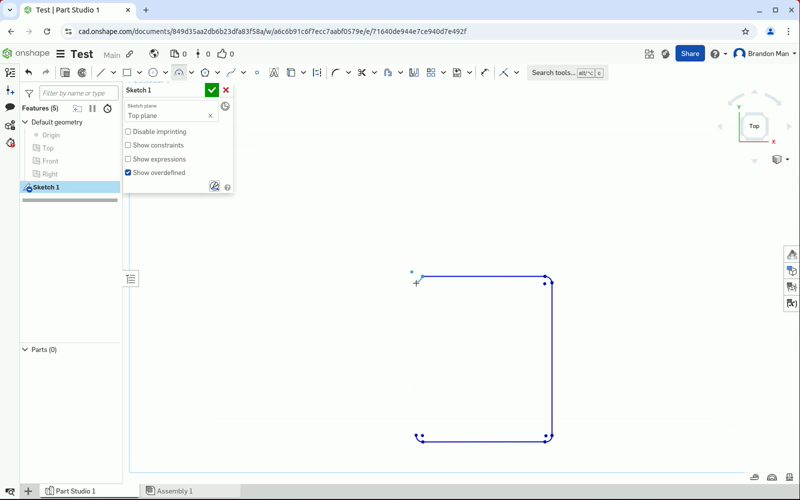
scroll(6)
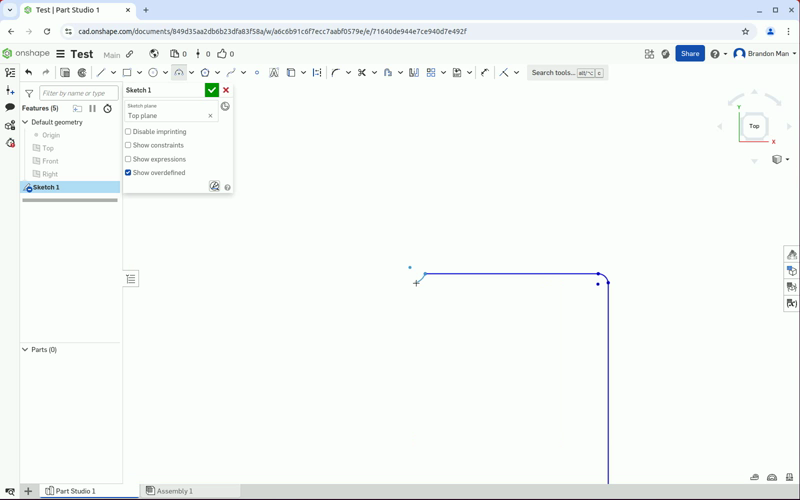
scroll(6)
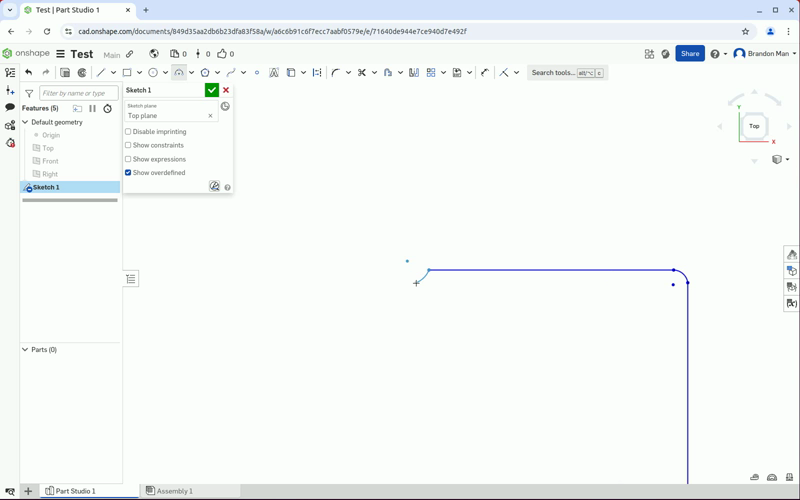
scroll(6)
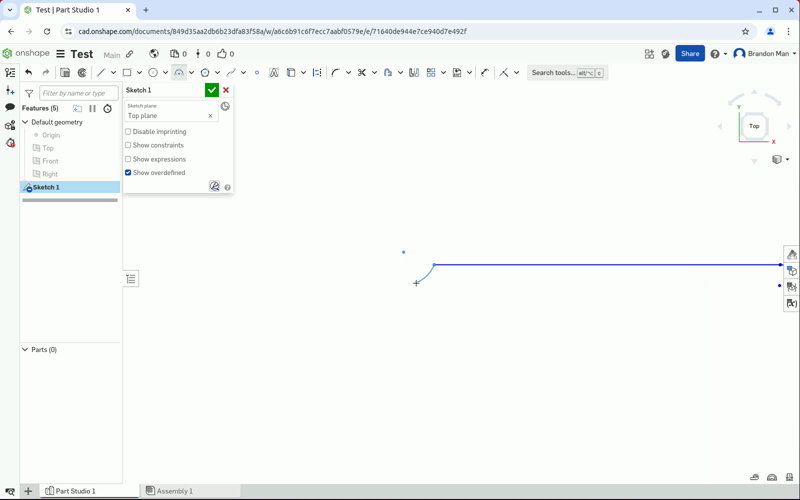
scroll(6)
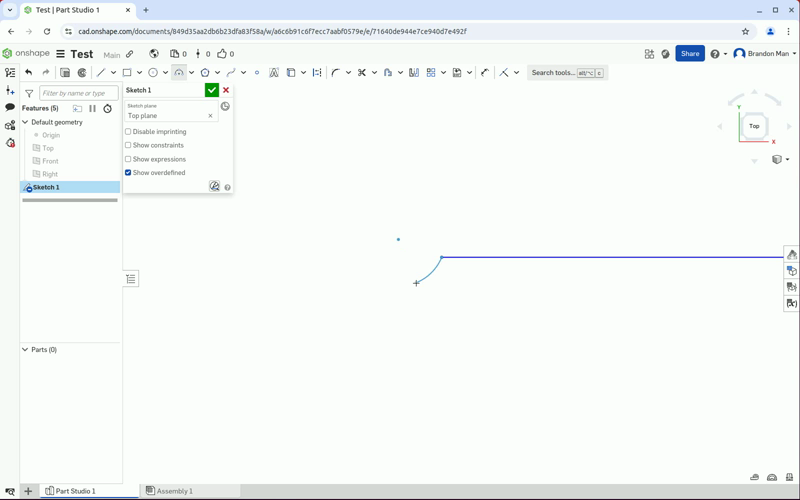
scroll(6)
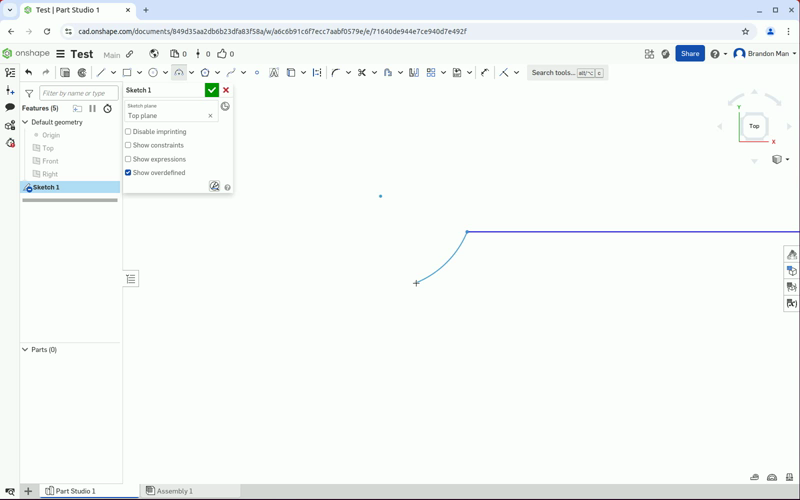
click(416, 282)
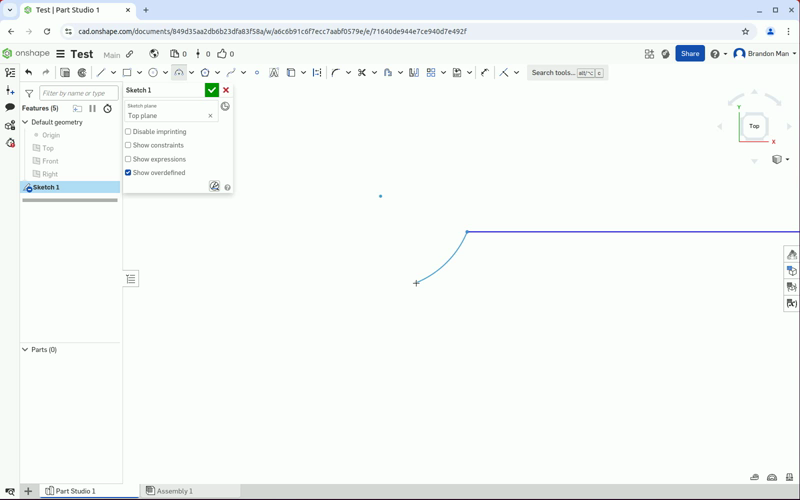
scroll(-6)
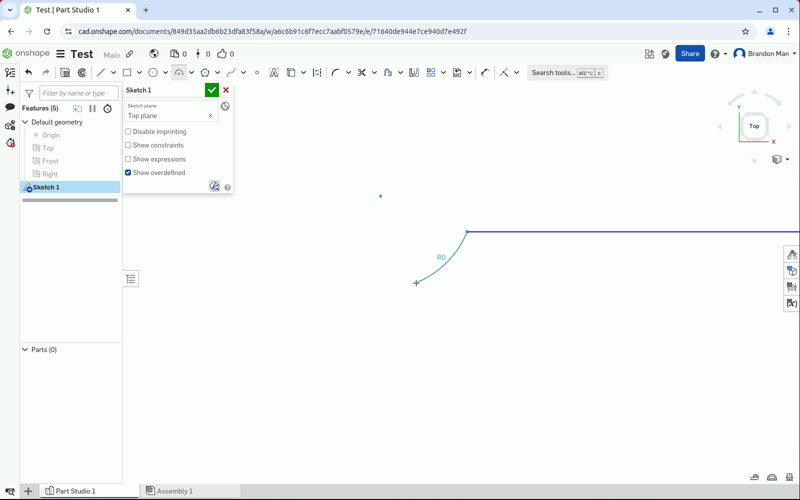
scroll(-6)
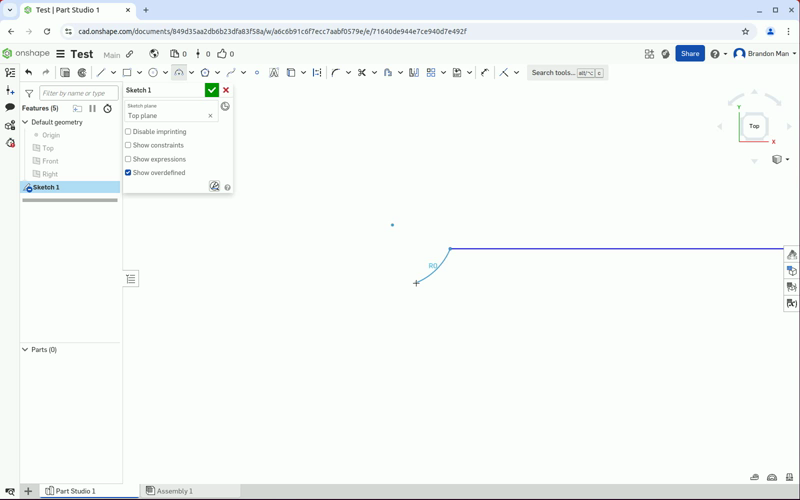
scroll(-6)
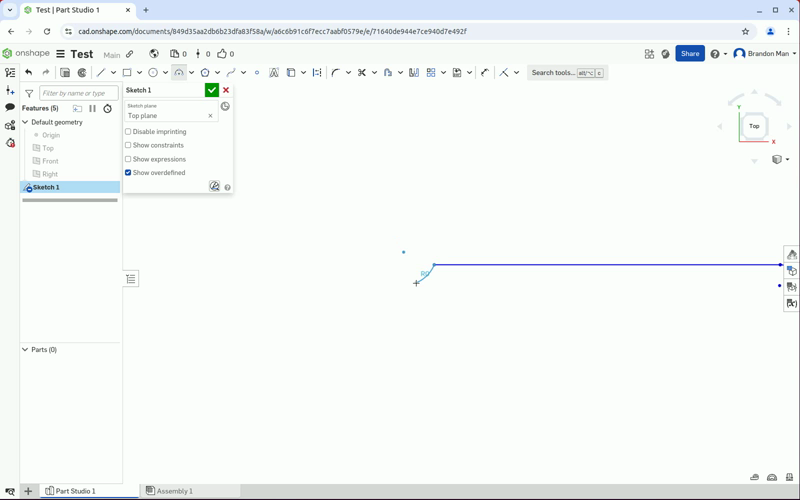
scroll(-6)
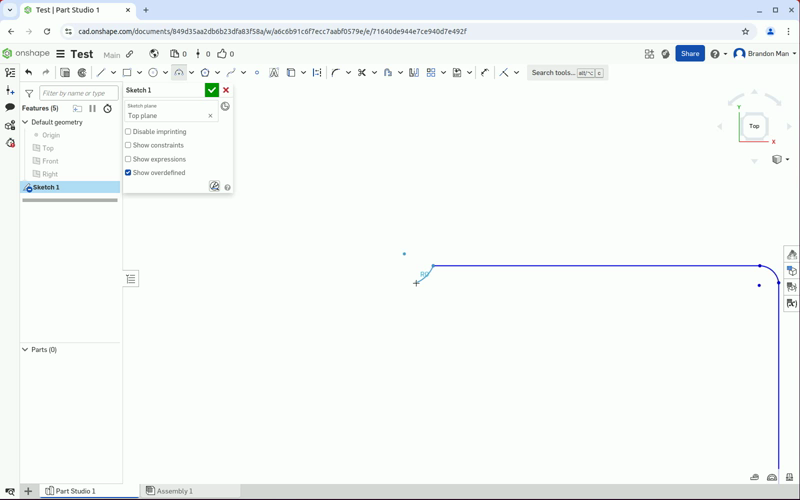
scroll(-6)
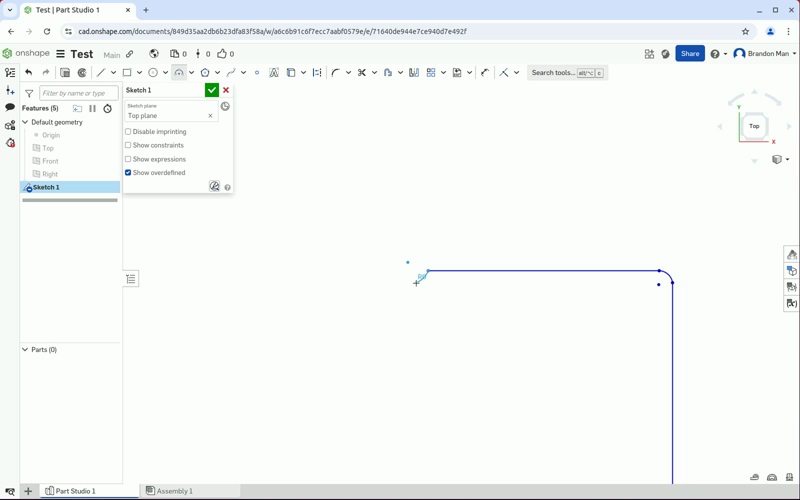
scroll(-6)
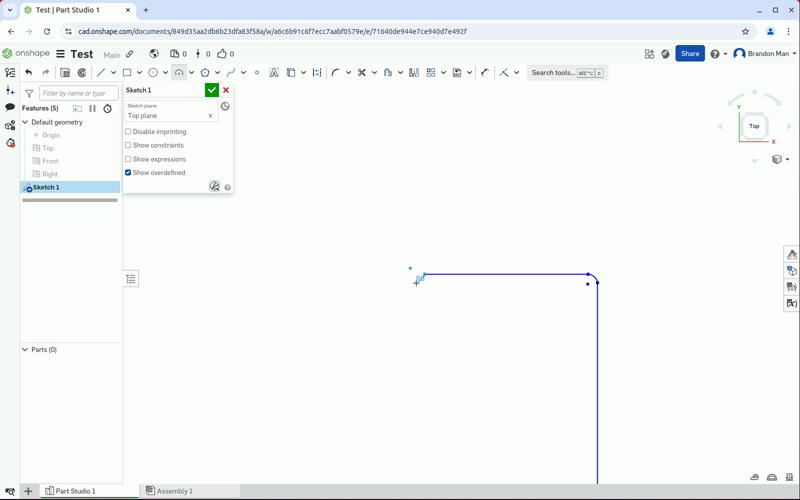
scroll(-6)
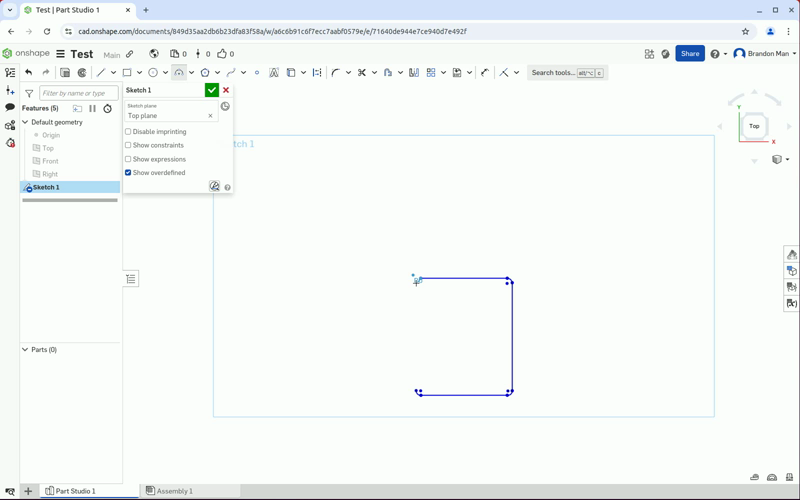
mouse_move(417, 279)
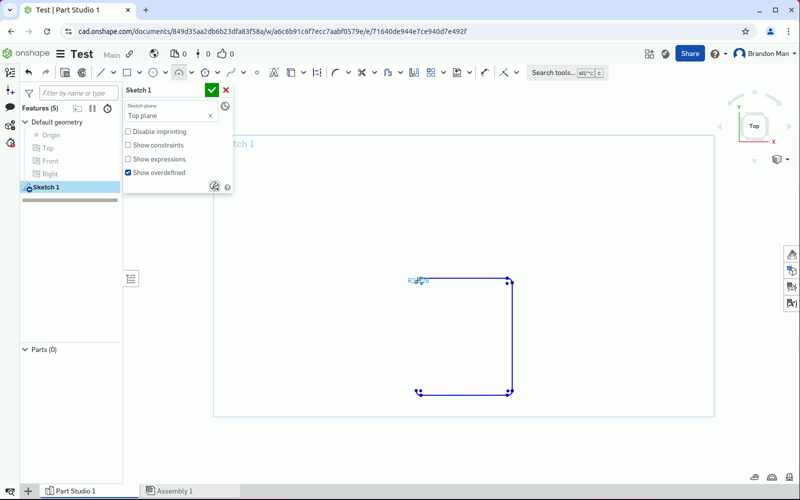
scroll(6)
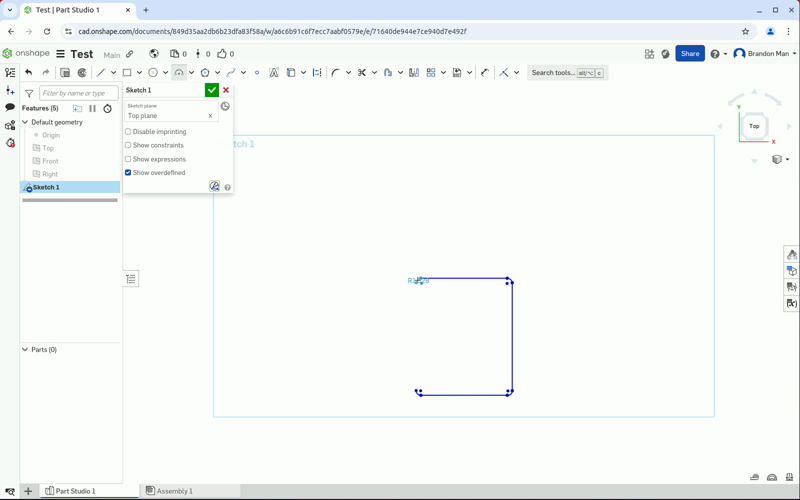
scroll(6)
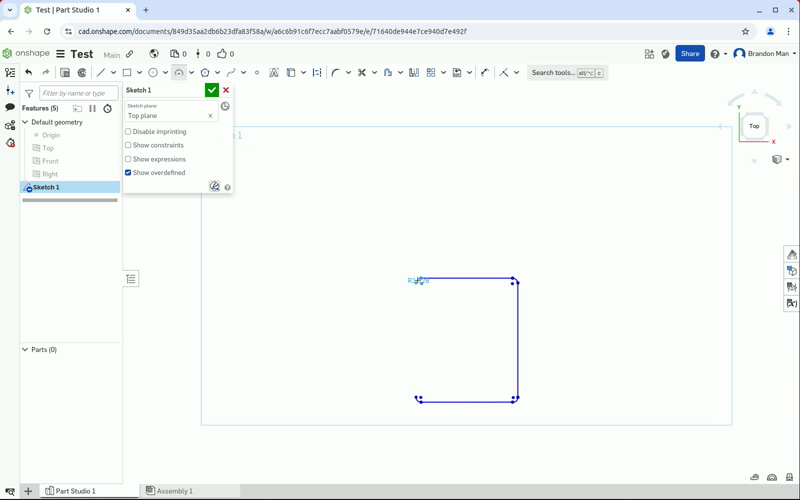
scroll(6)
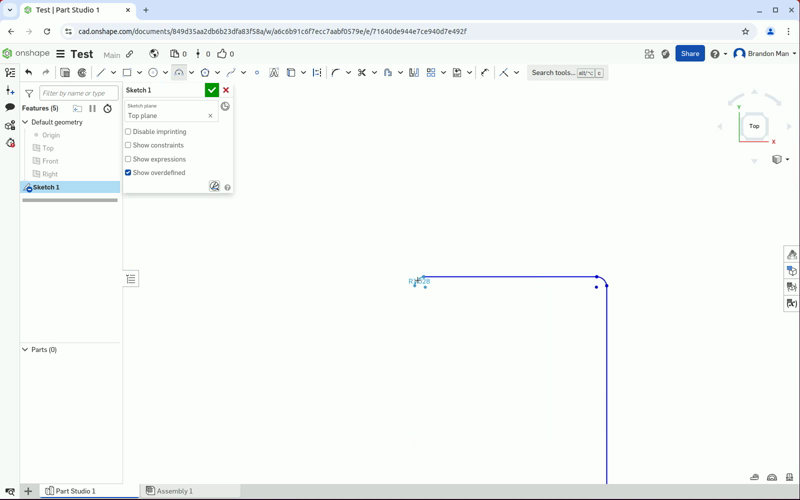
scroll(6)
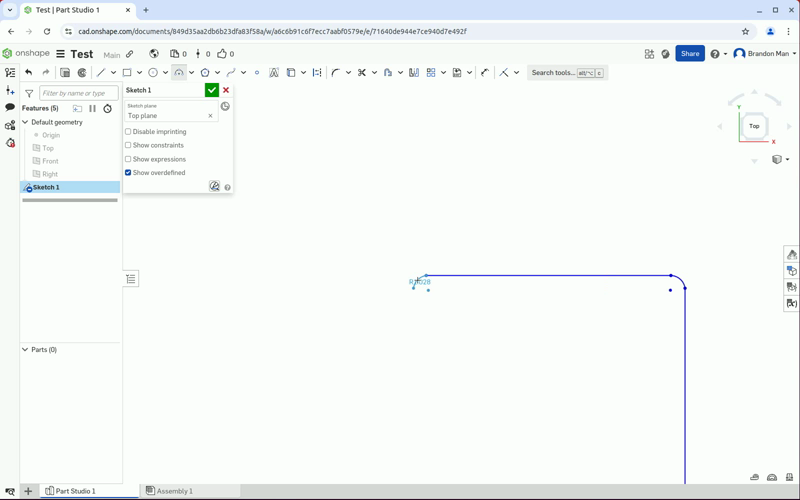
scroll(6)
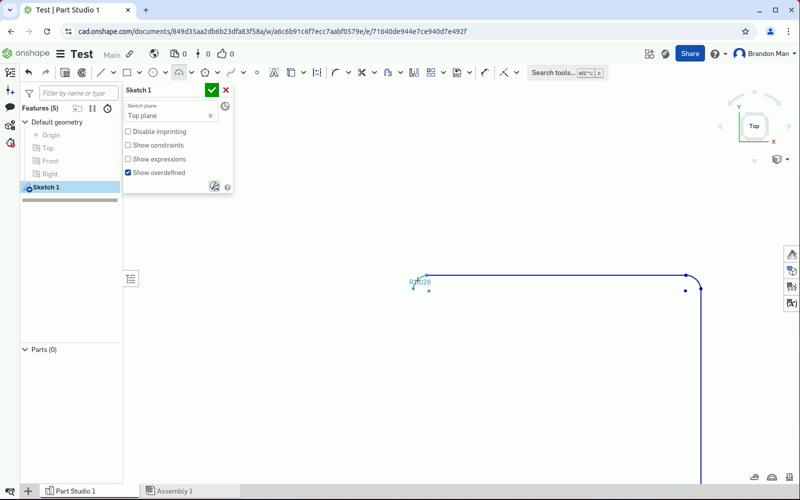
scroll(6)
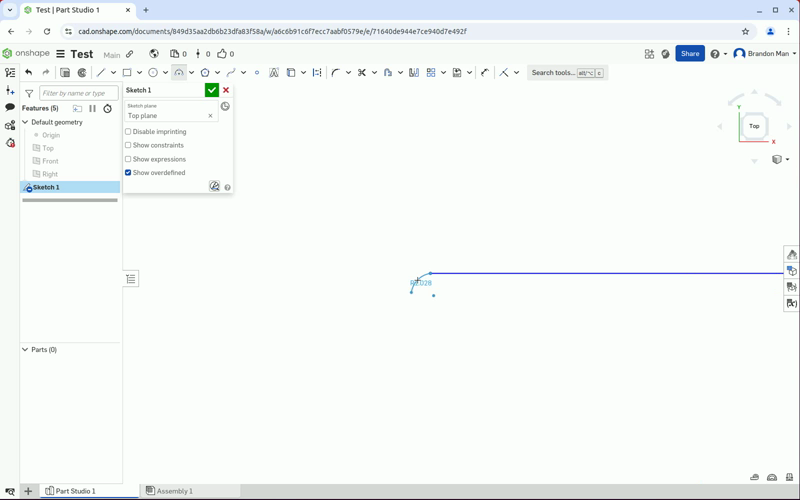
scroll(6)
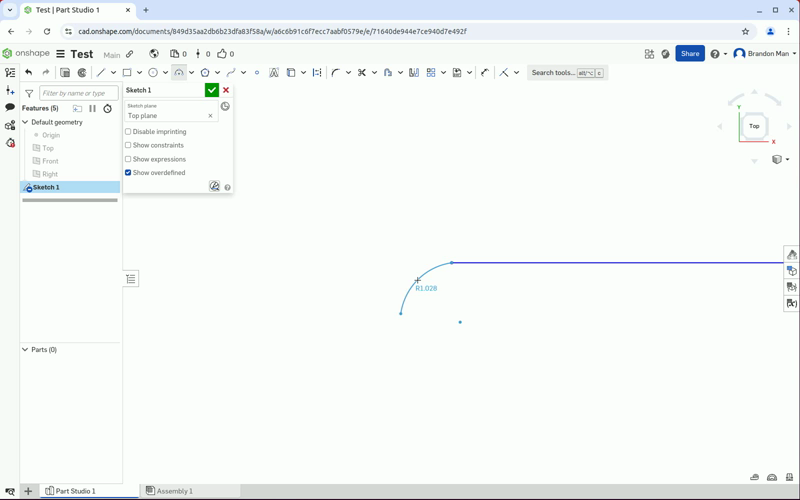
click(417, 279)
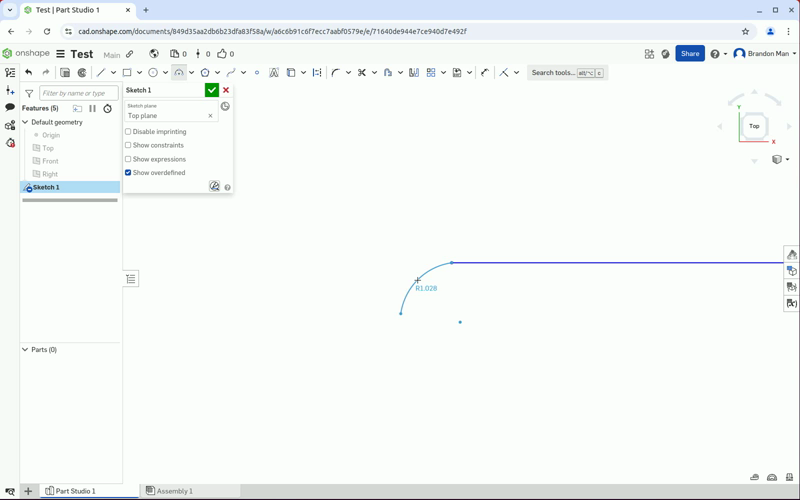
scroll(-6)
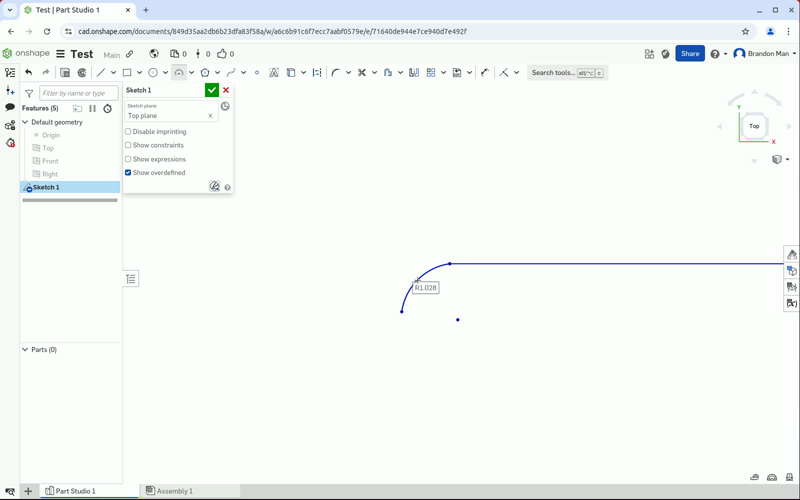
scroll(-6)
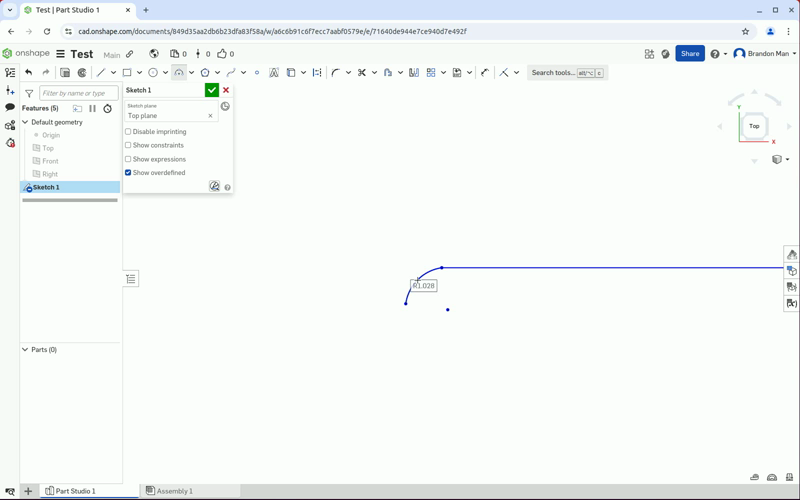
scroll(-6)
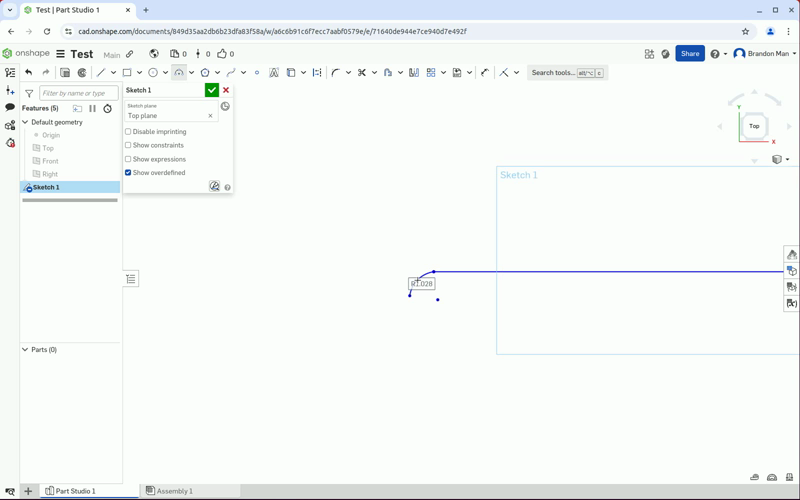
scroll(-6)
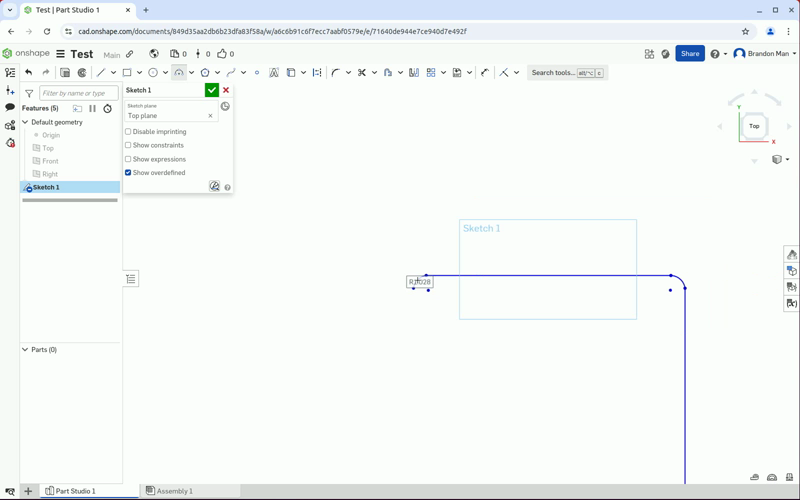
scroll(-6)
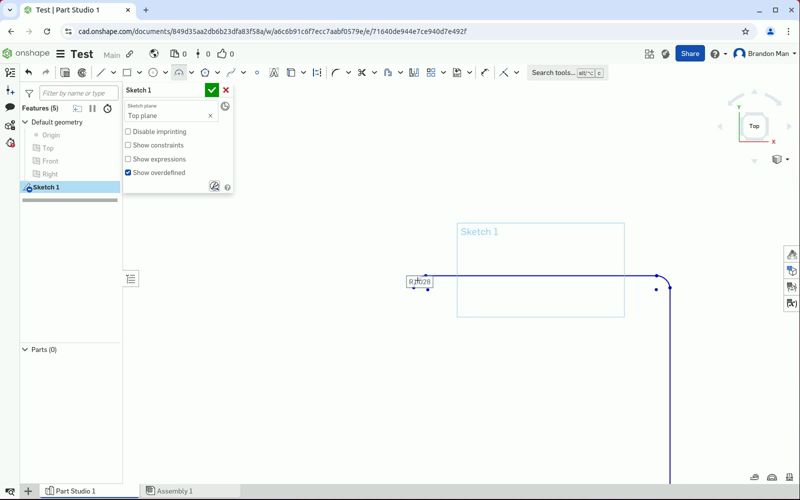
scroll(-6)
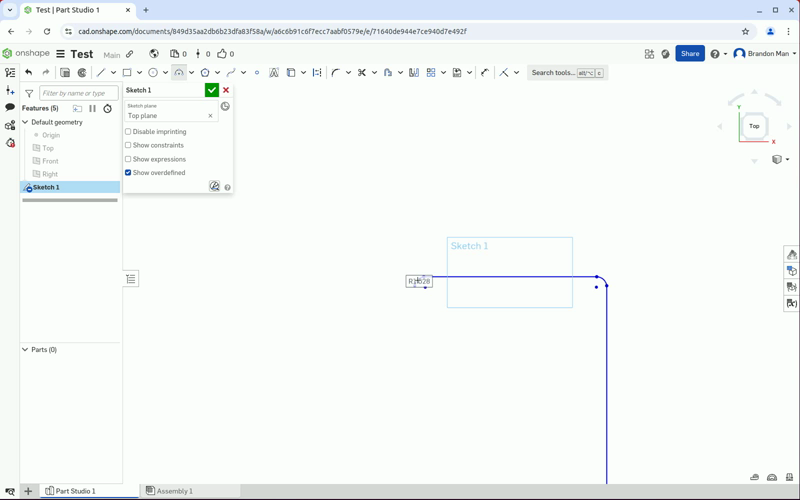
scroll(-6)
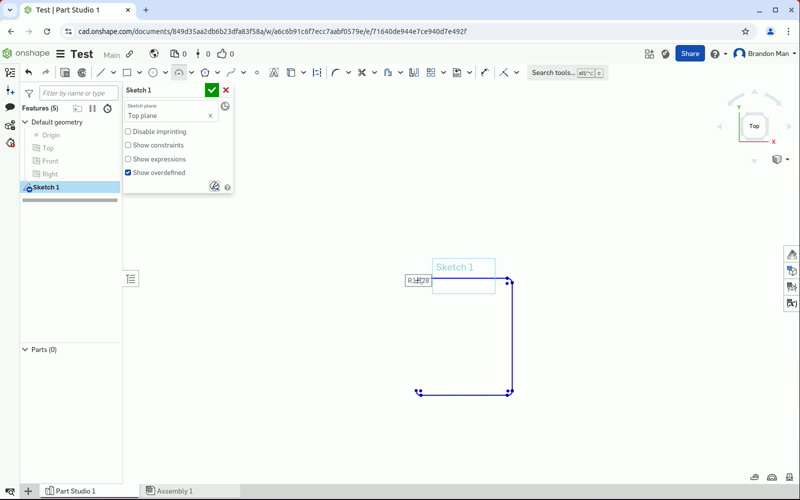
key_up(shift)
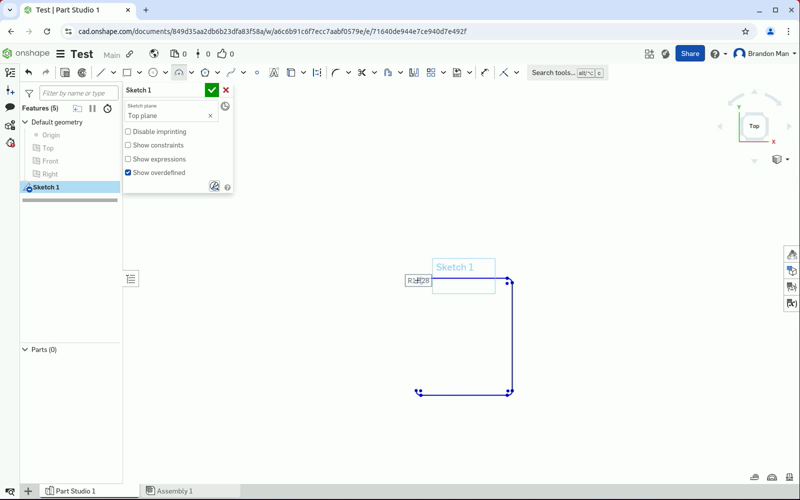
key(esc)
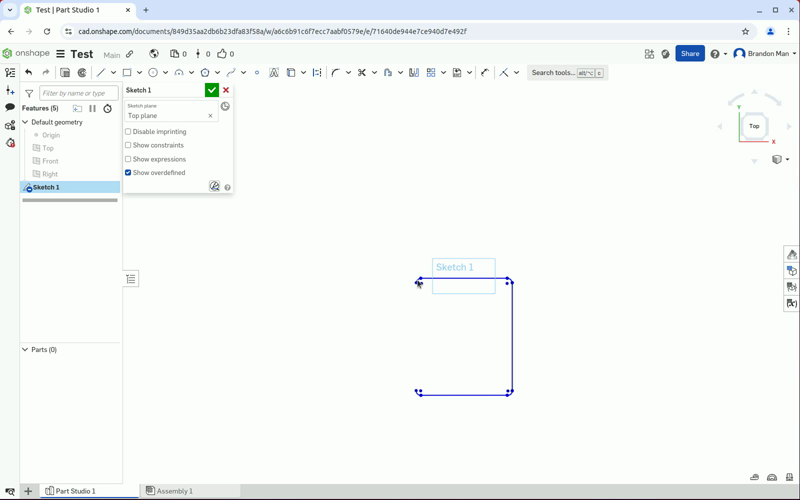
key(l)
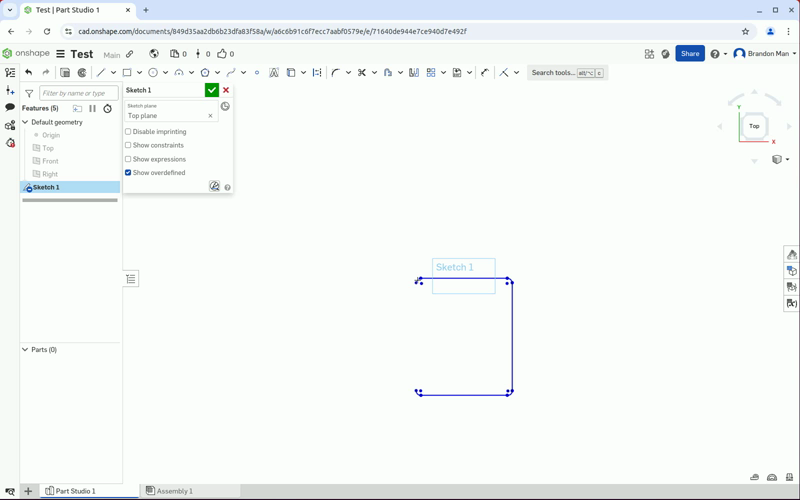
mouse_move(416, 282)
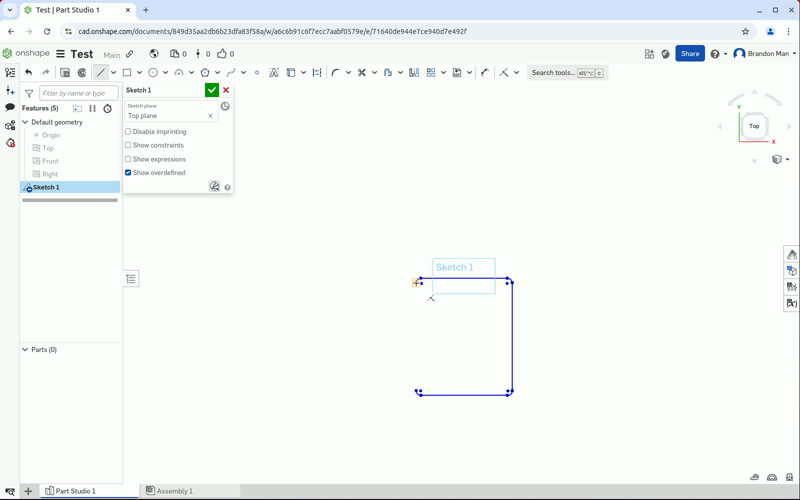
scroll(6)
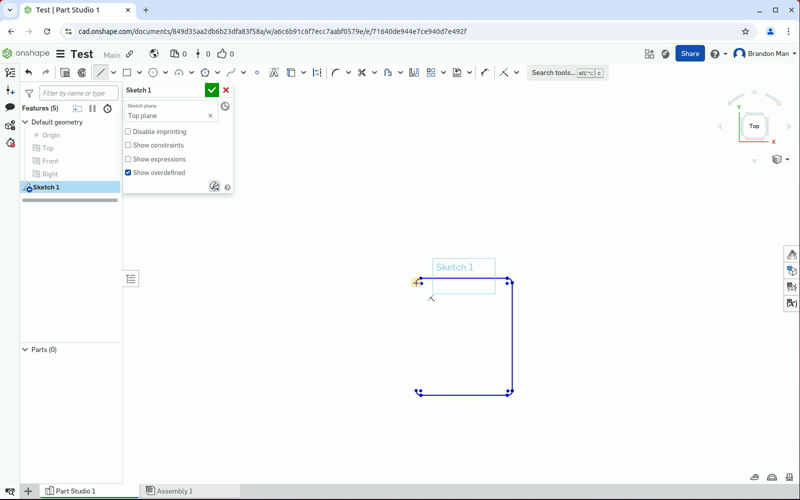
scroll(6)
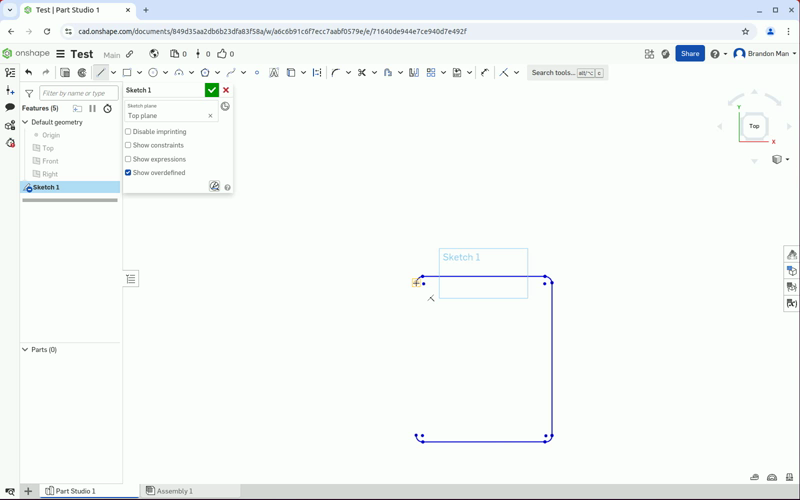
scroll(6)
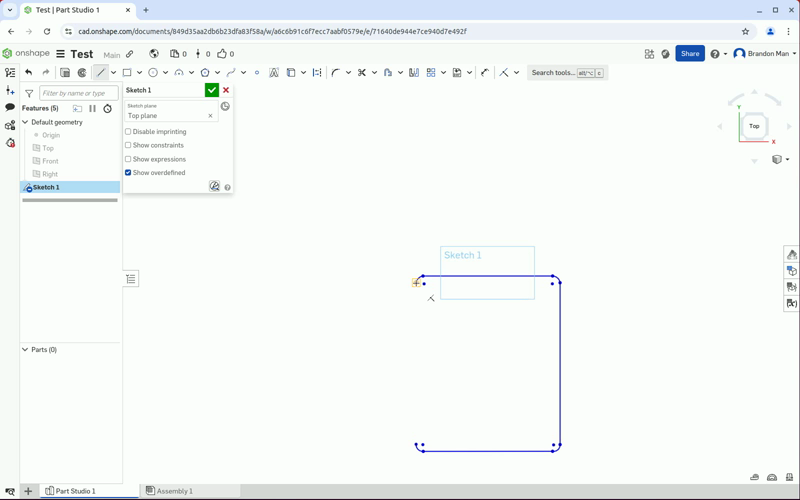
scroll(6)
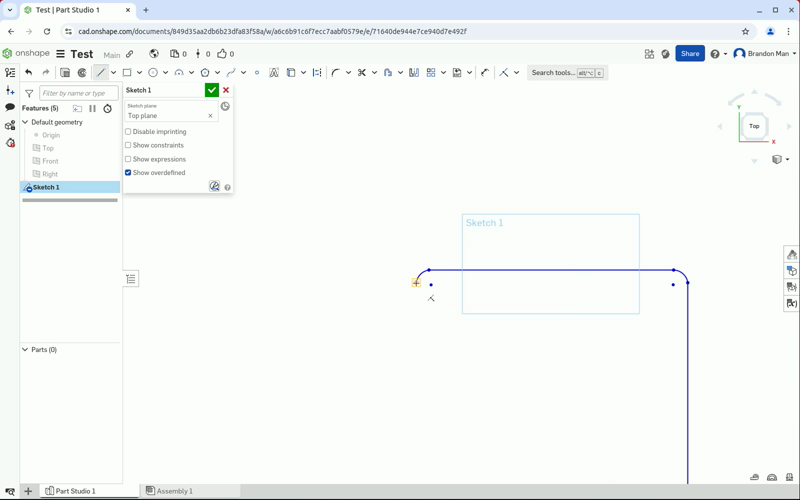
scroll(6)
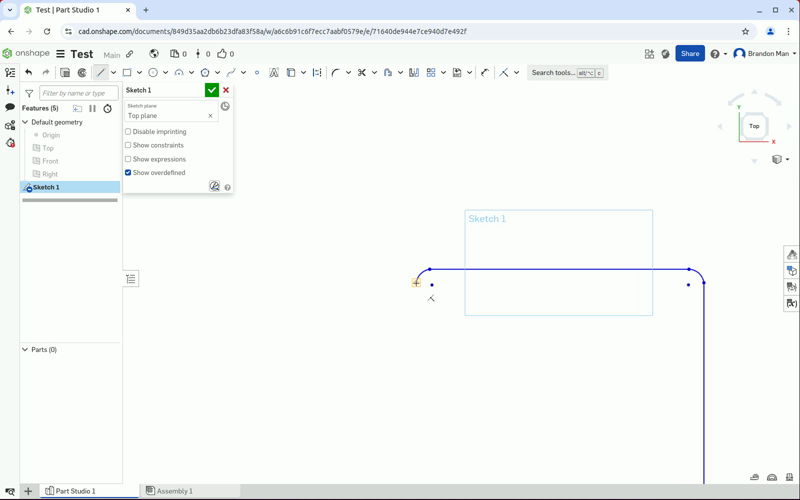
scroll(6)
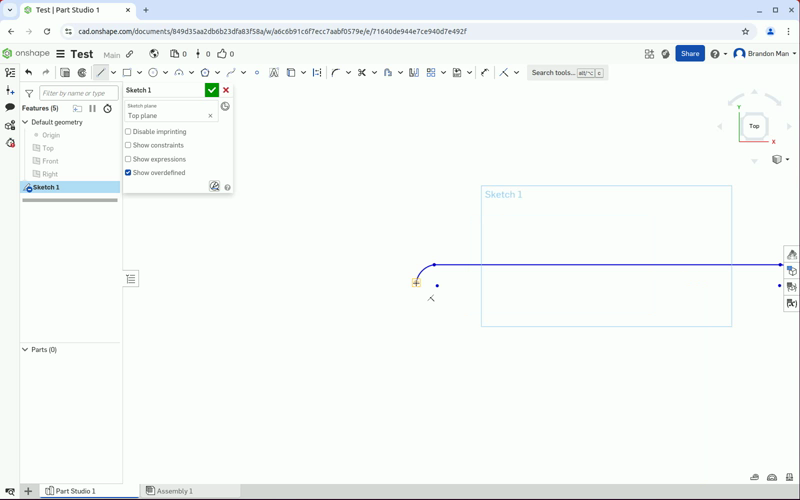
scroll(6)
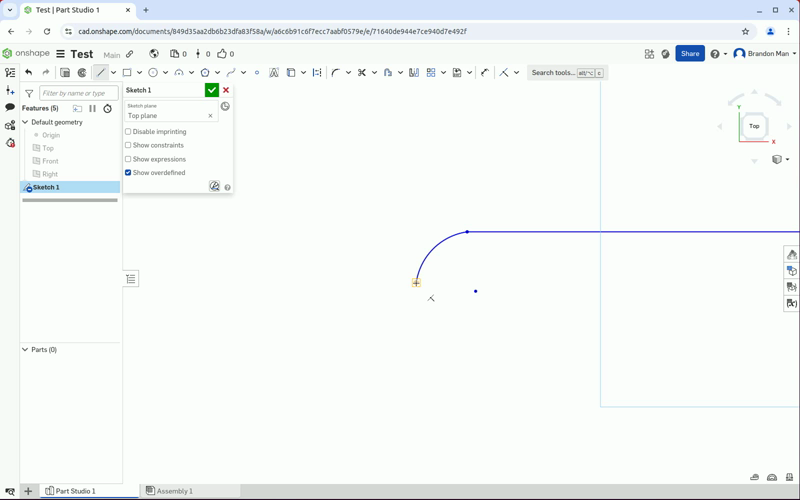
click(416, 282)
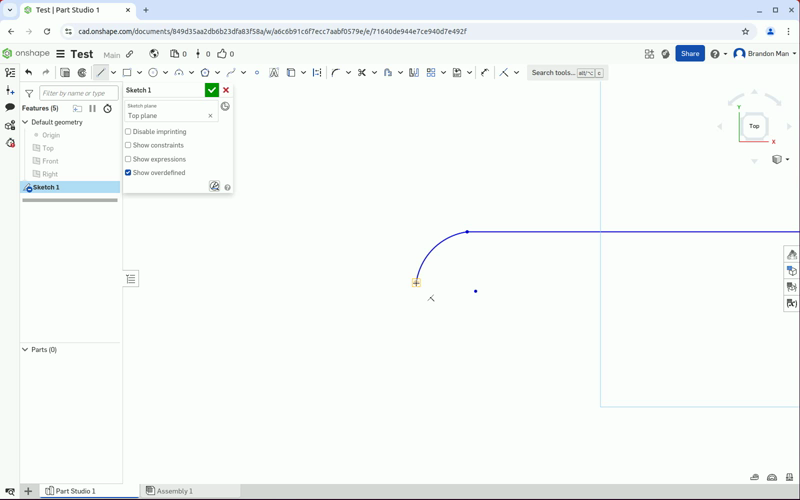
scroll(-6)
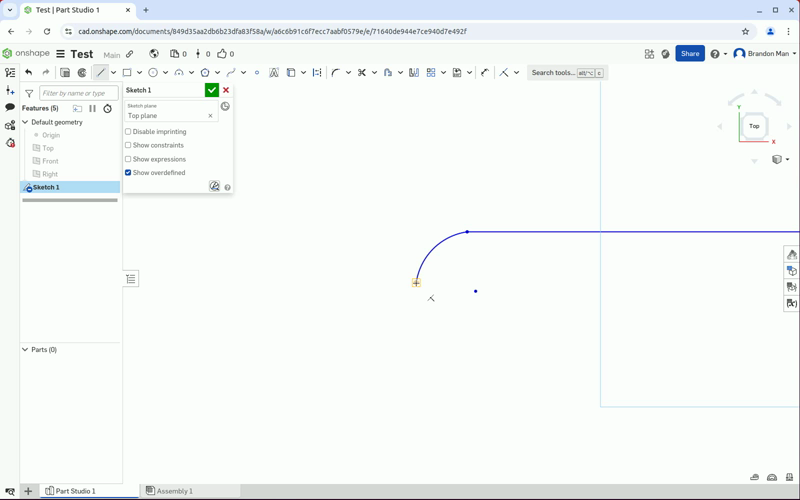
scroll(-6)
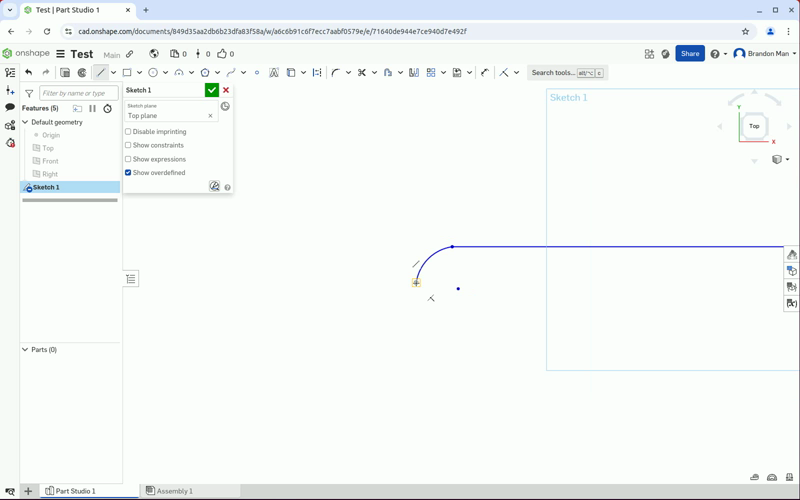
scroll(-6)
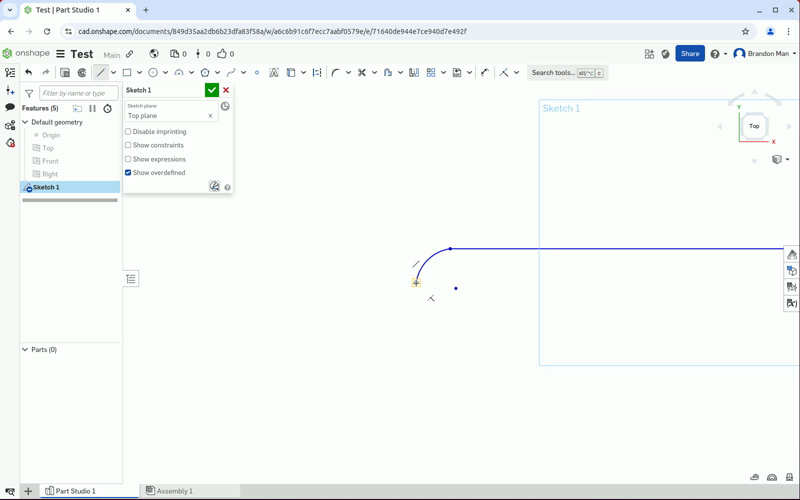
scroll(-6)
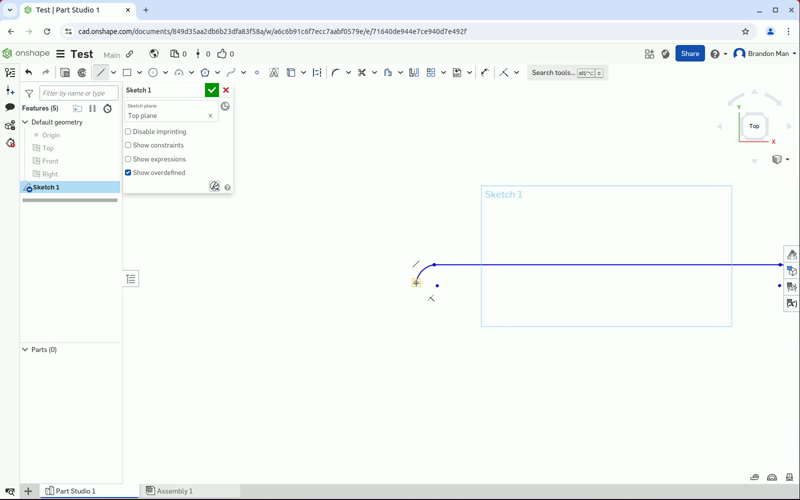
scroll(-6)
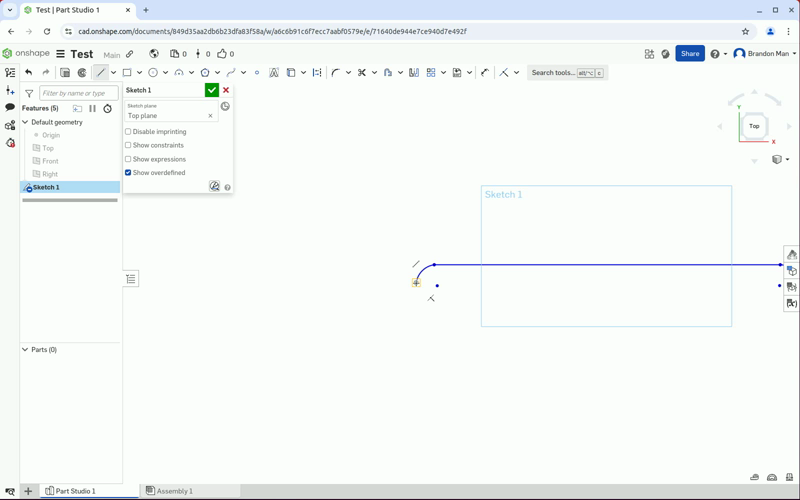
scroll(-6)
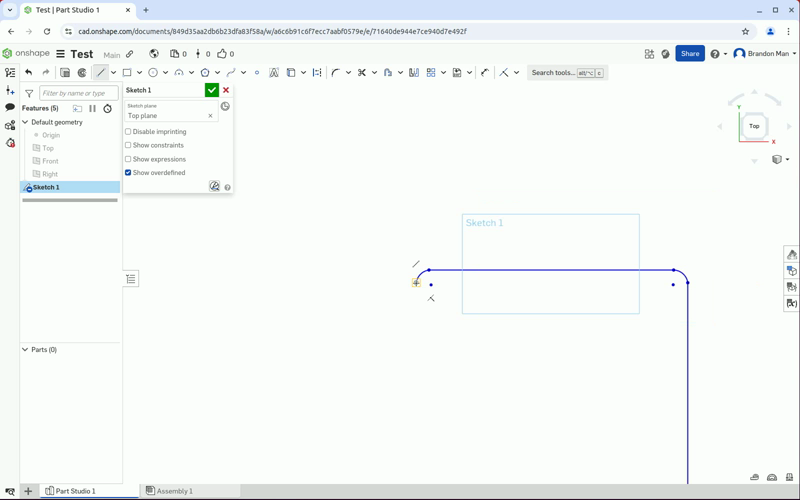
scroll(-6)
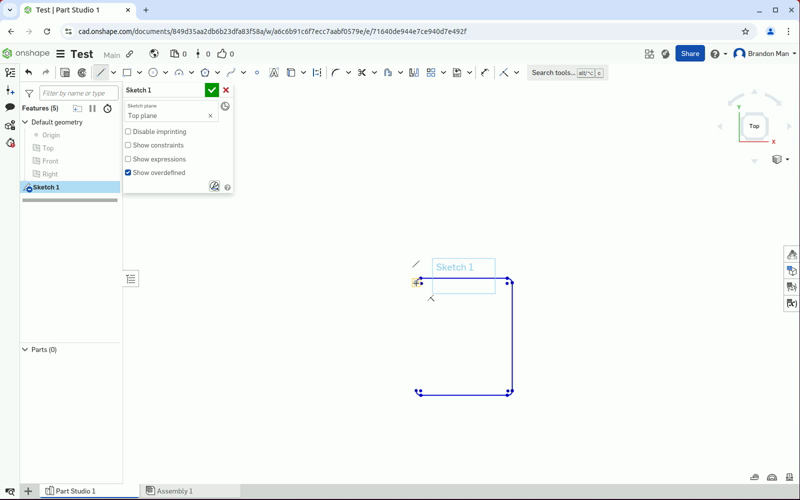
key_down(shift)
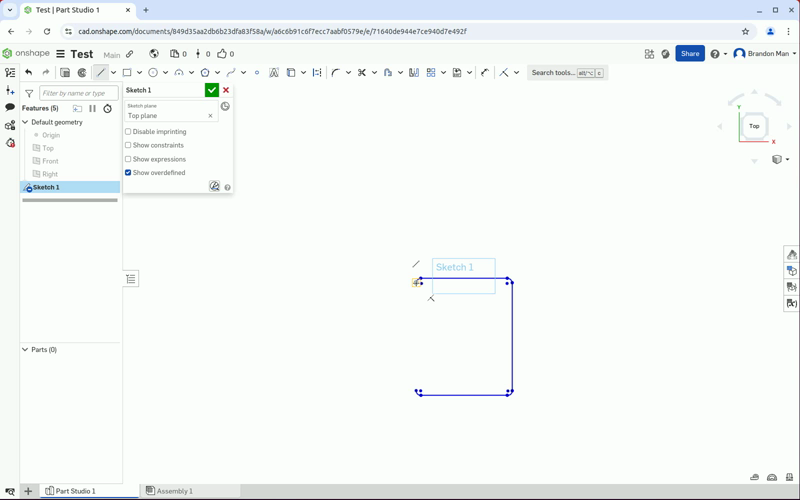
mouse_move(416, 390)
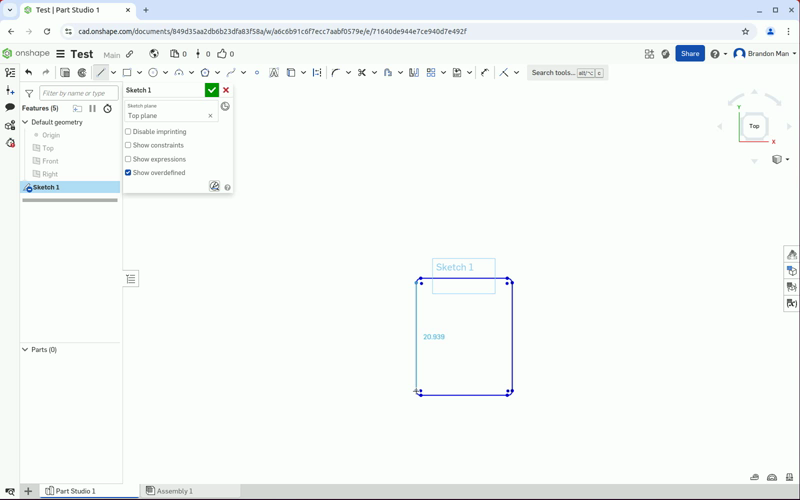
scroll(6)
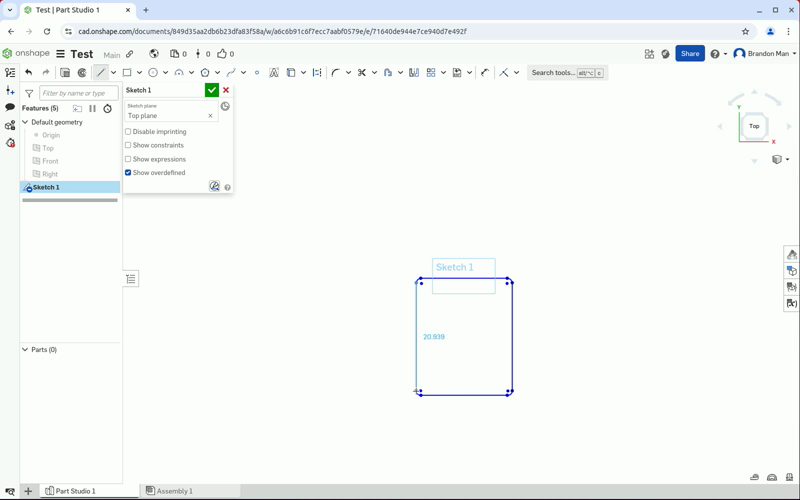
scroll(6)
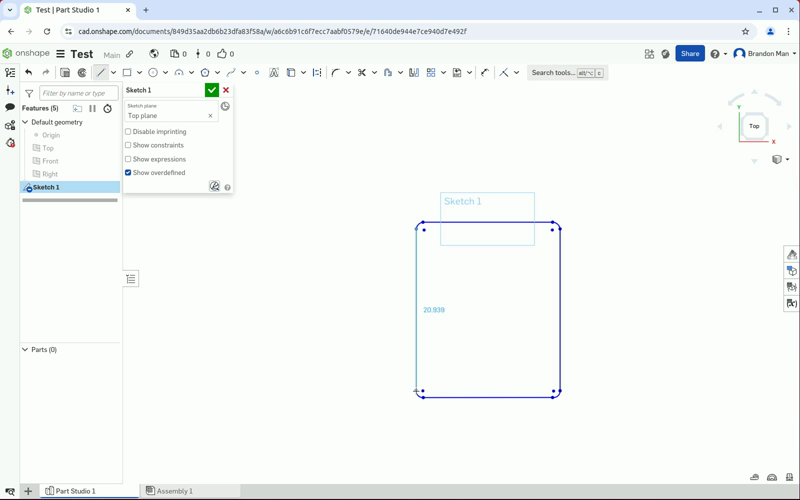
scroll(6)
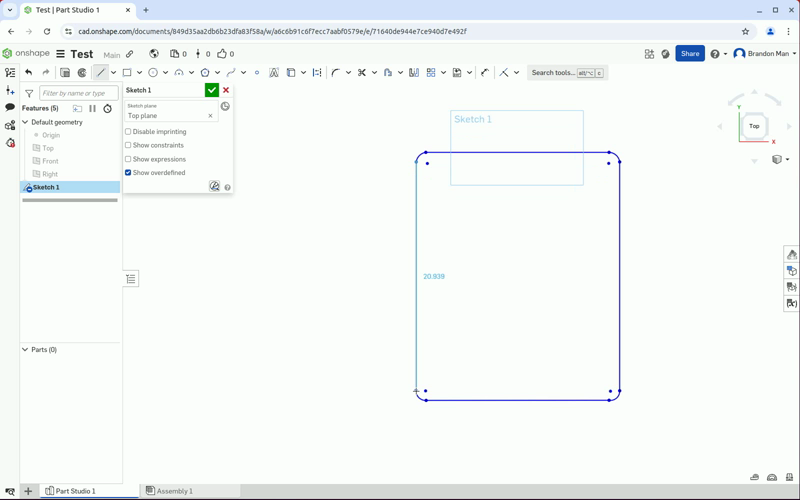
scroll(6)
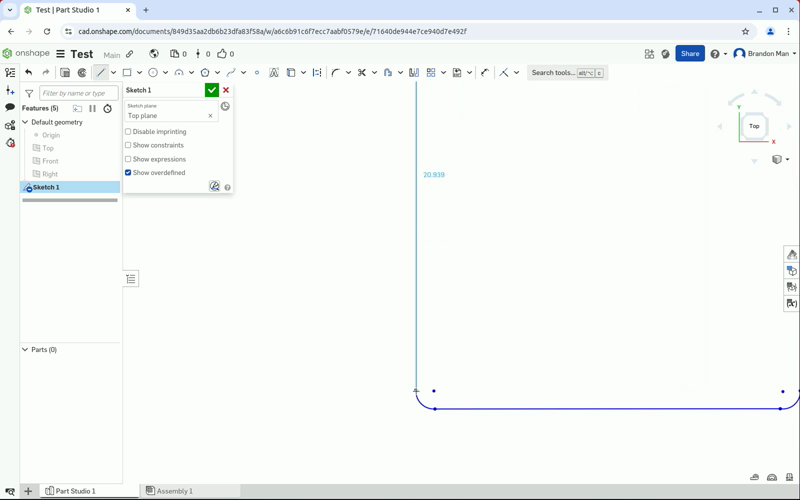
scroll(6)
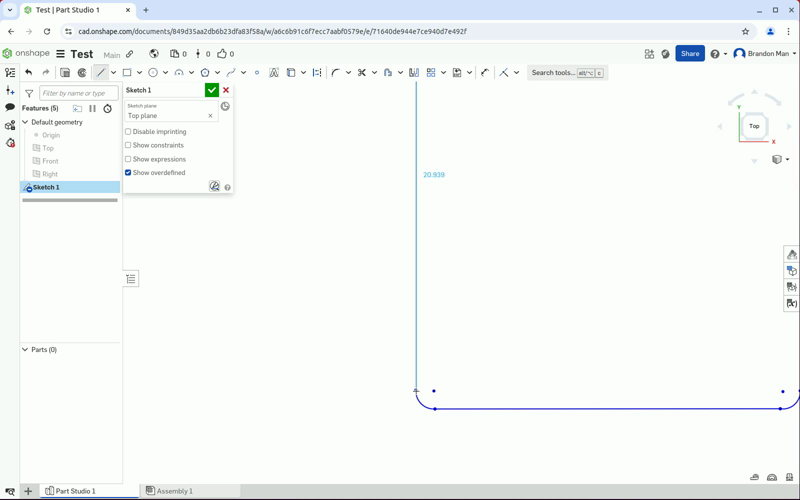
scroll(6)
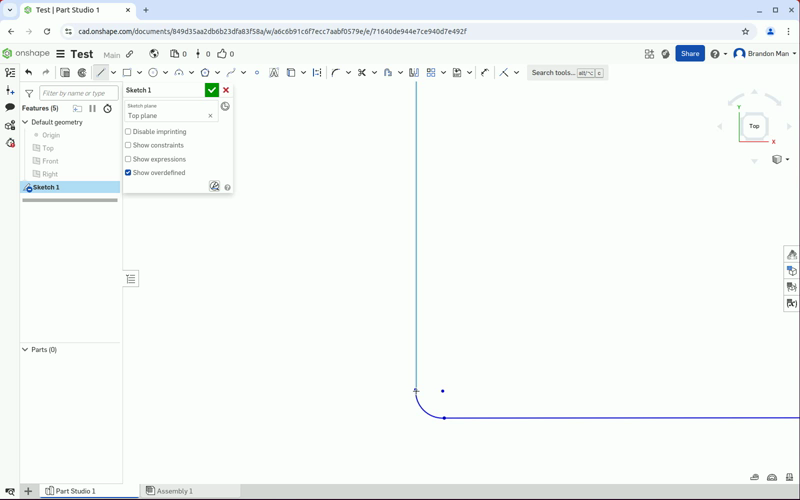
scroll(6)
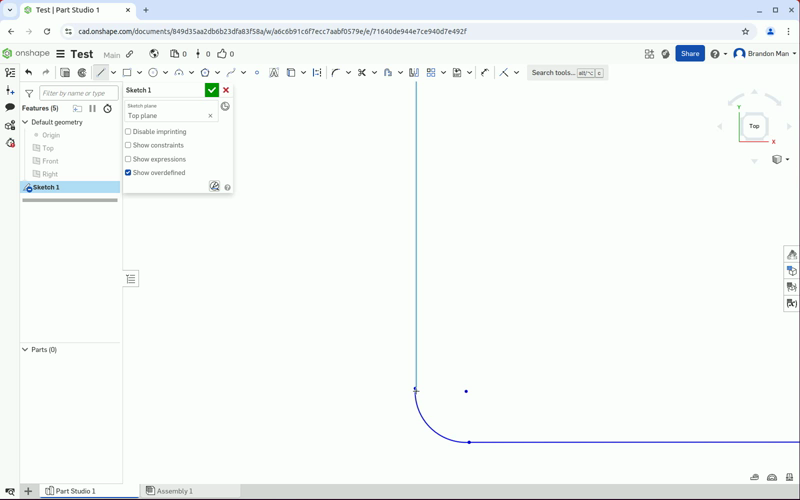
key_up(shift)
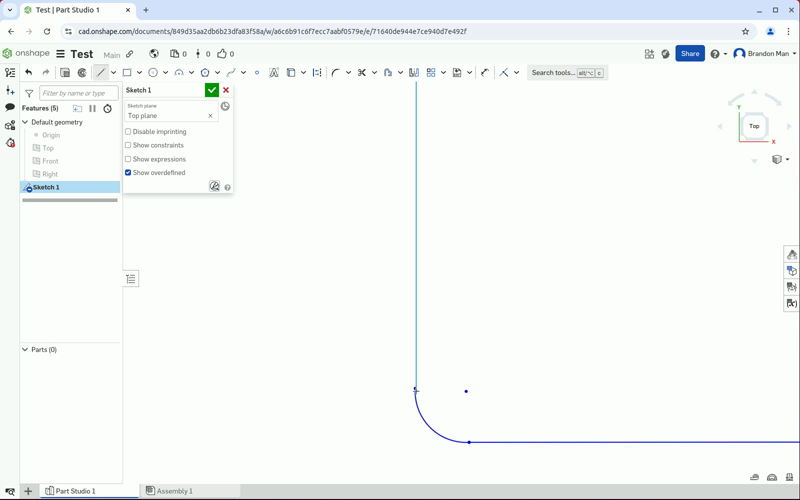
click(416, 390)
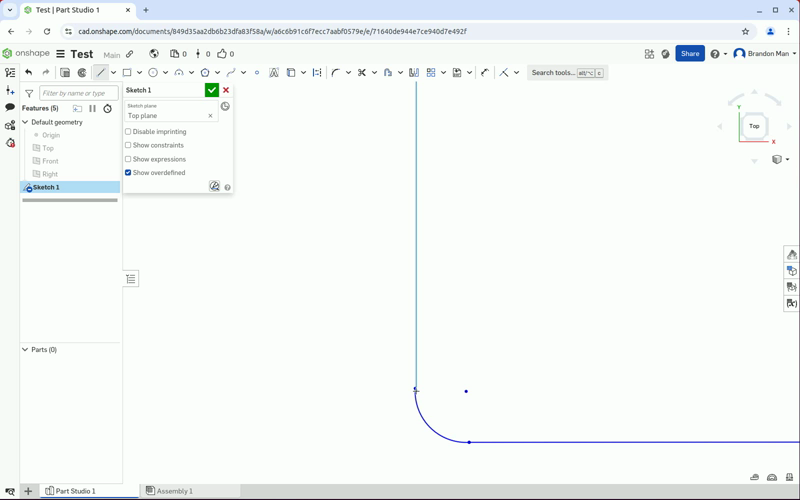
scroll(-6)
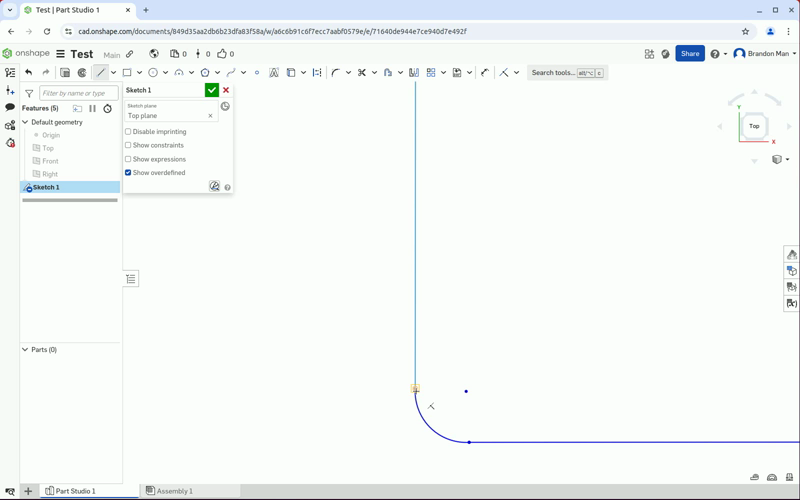
scroll(-6)
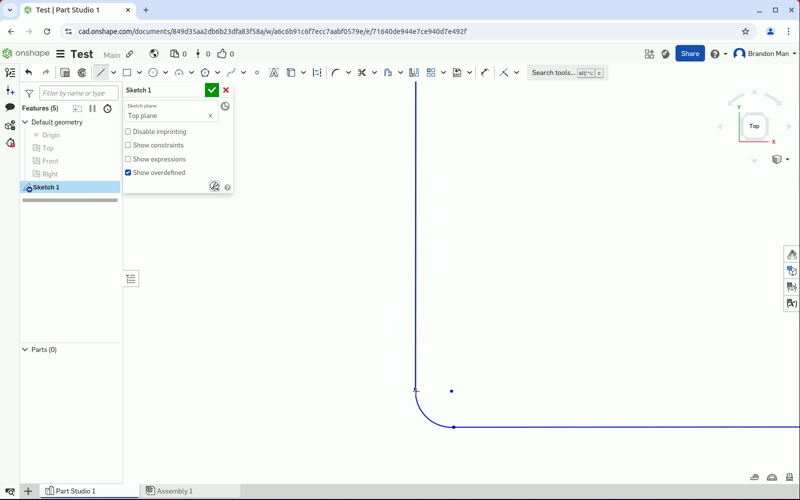
scroll(-6)
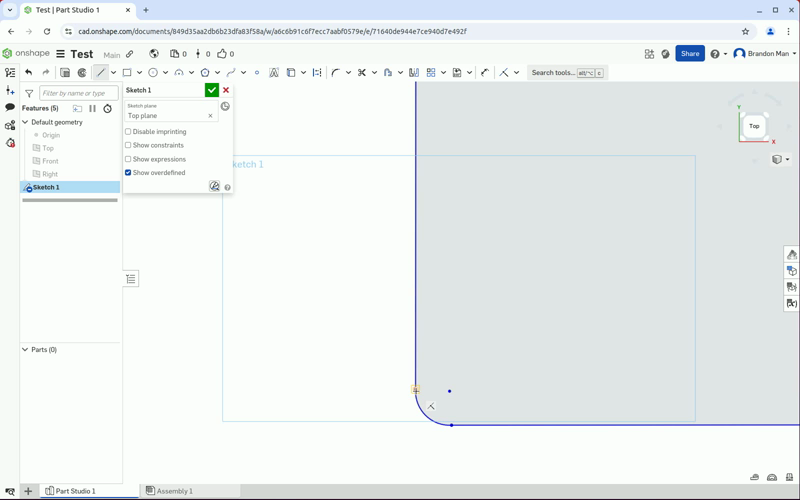
scroll(-6)
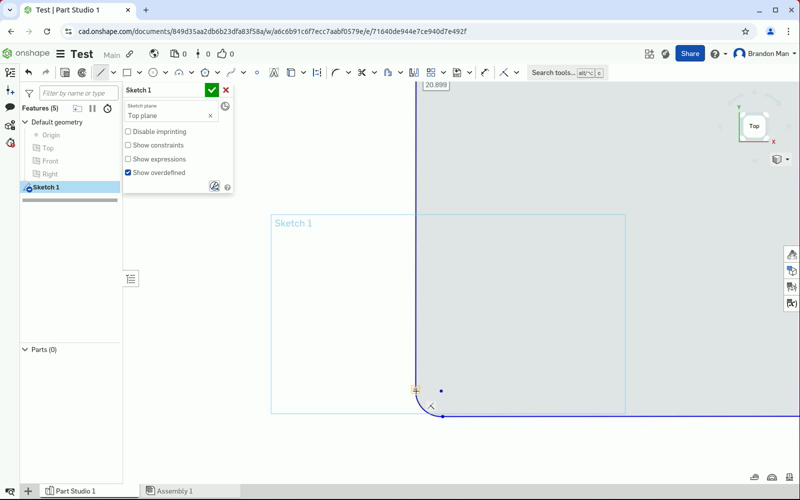
scroll(-6)
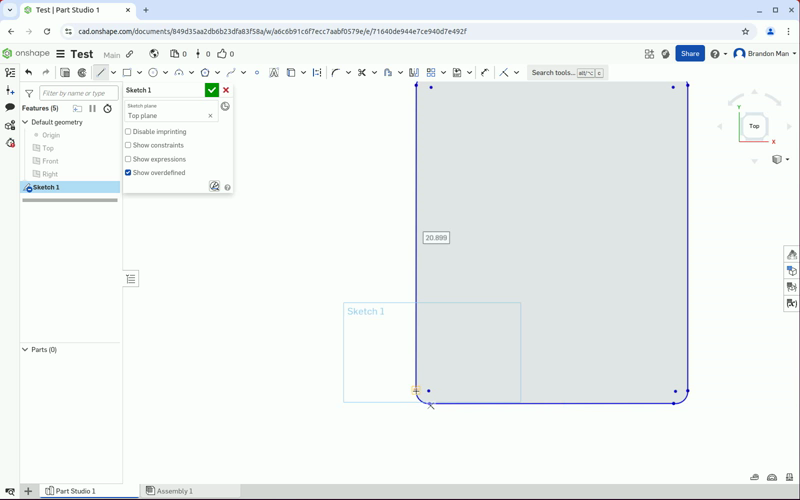
scroll(-6)
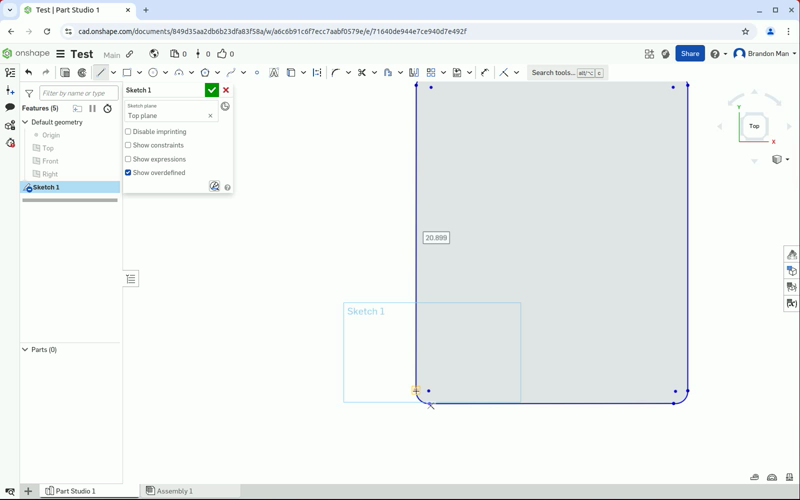
scroll(-6)
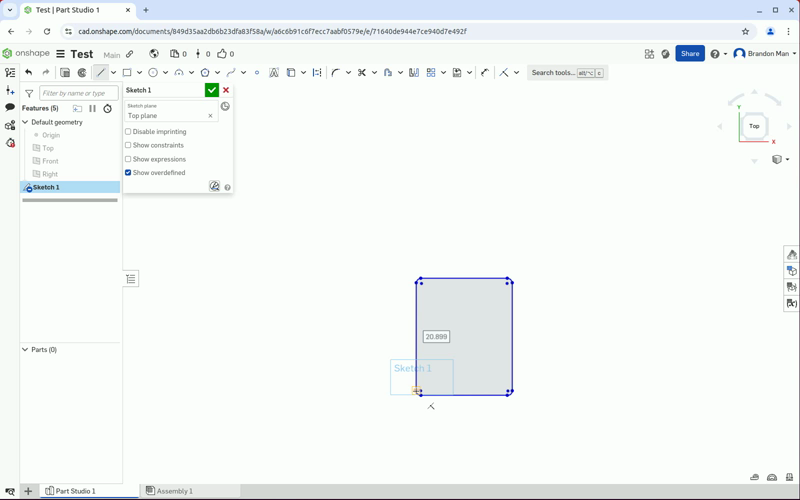
key(esc)
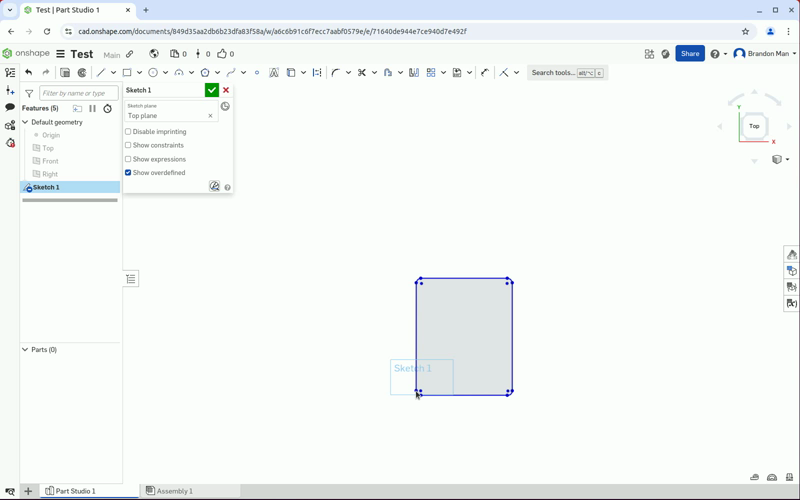
key(l)
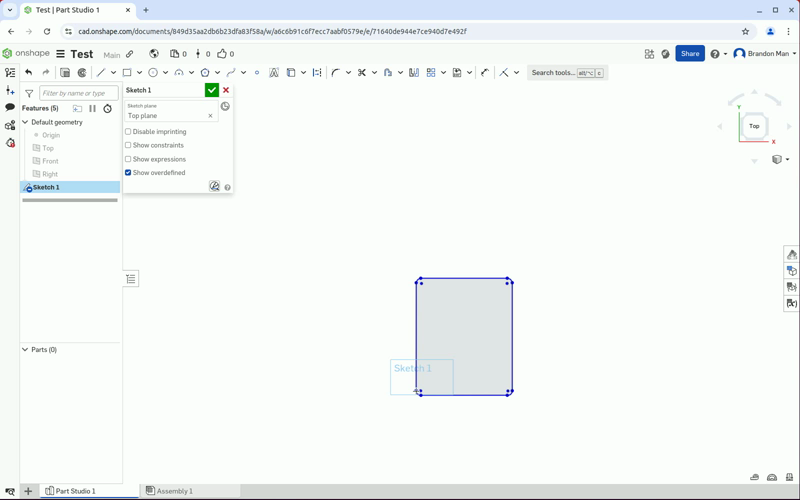
key_down(shift)
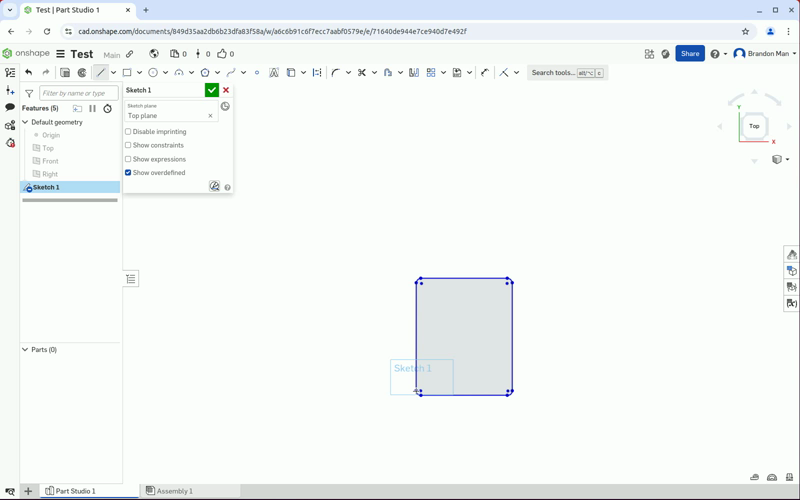
mouse_move(419, 393)
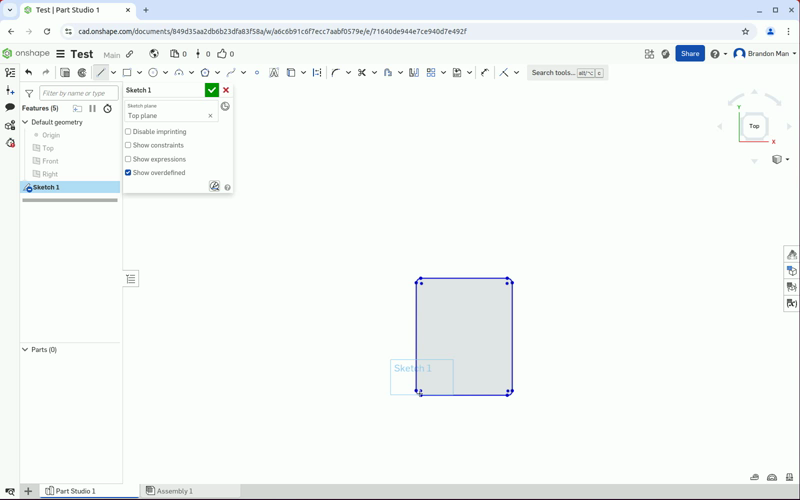
scroll(6)
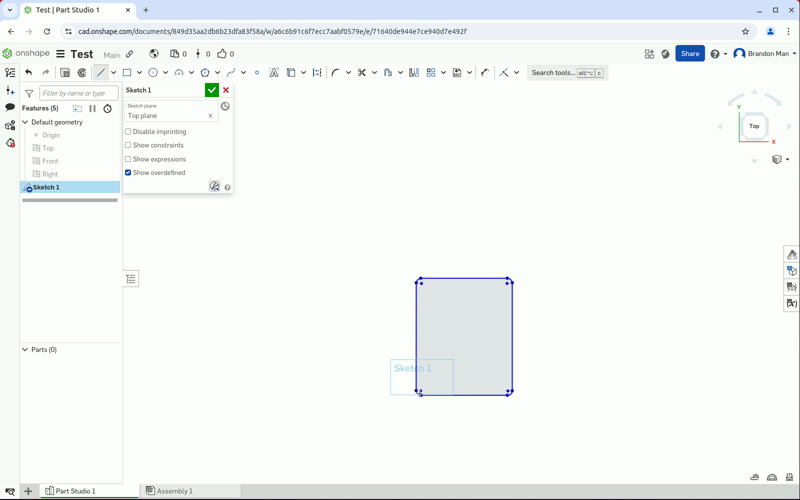
scroll(6)
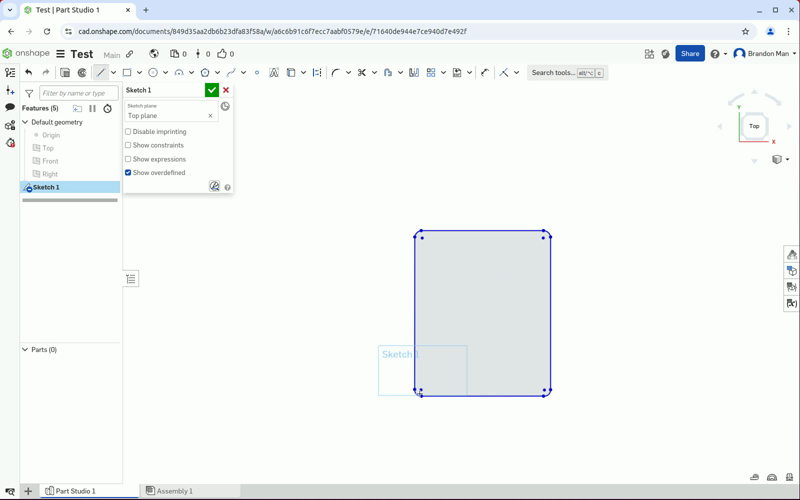
scroll(6)
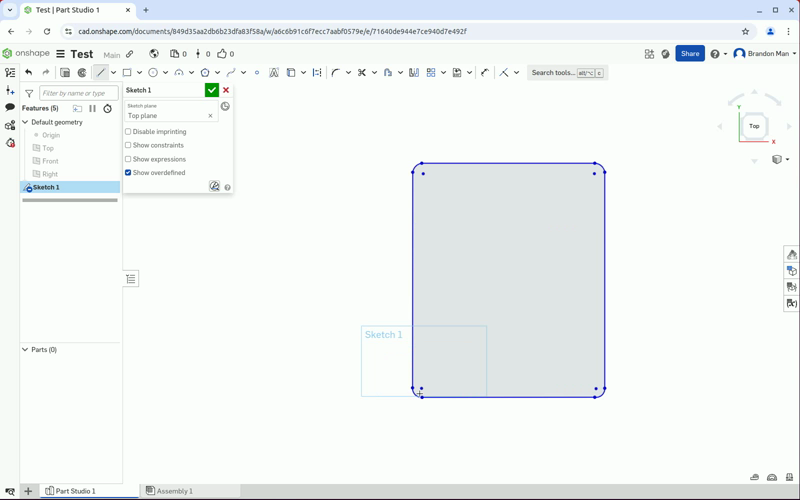
scroll(6)
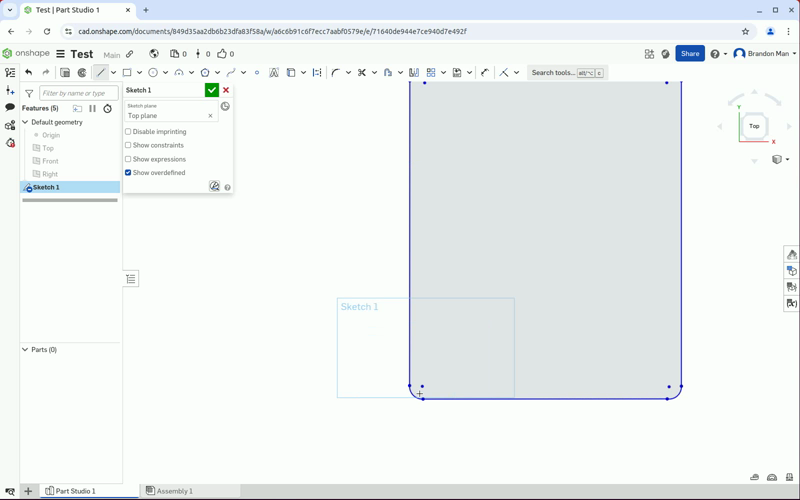
scroll(6)
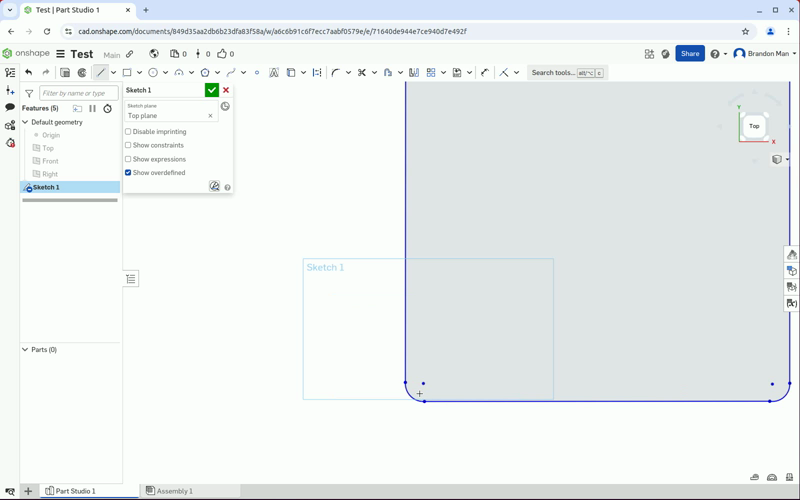
scroll(6)
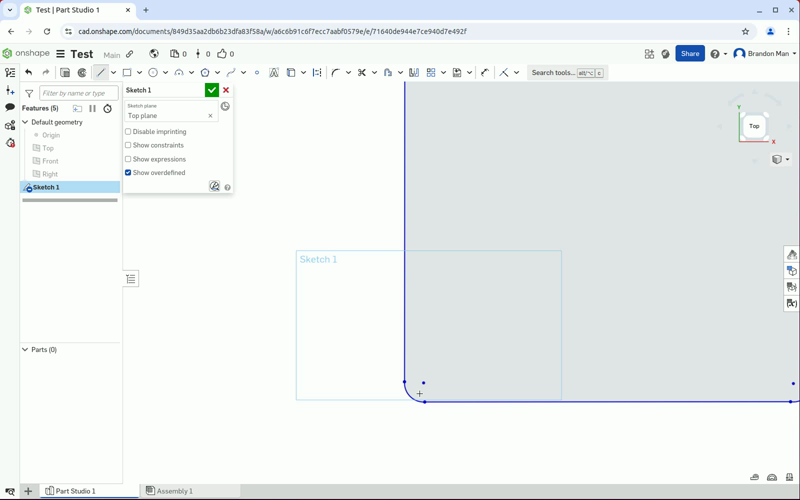
scroll(6)
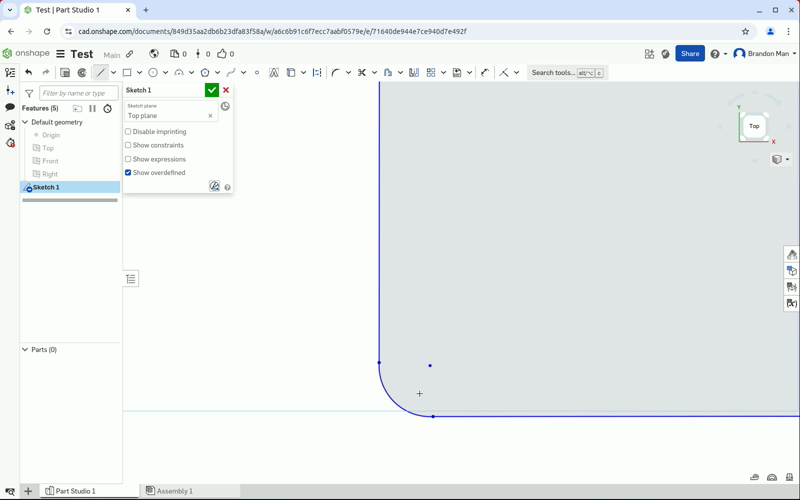
click(419, 393)
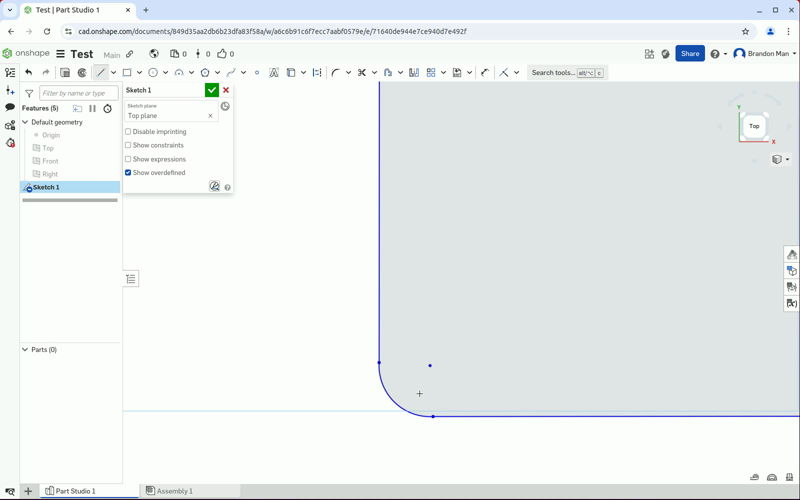
scroll(-6)
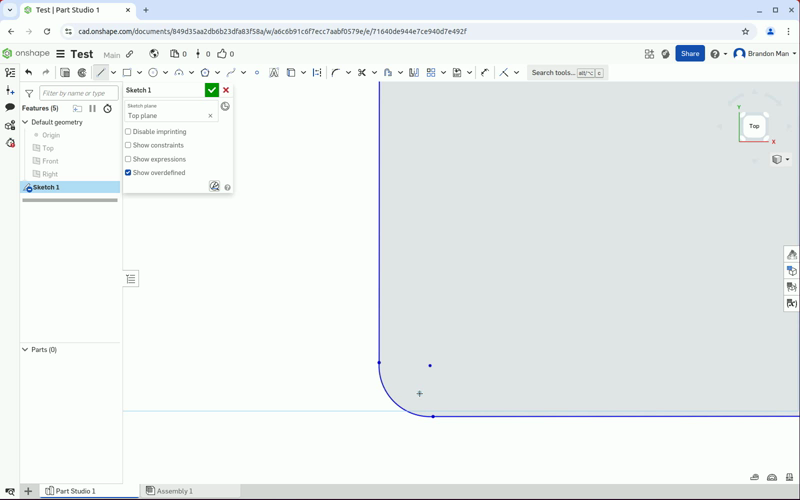
scroll(-6)
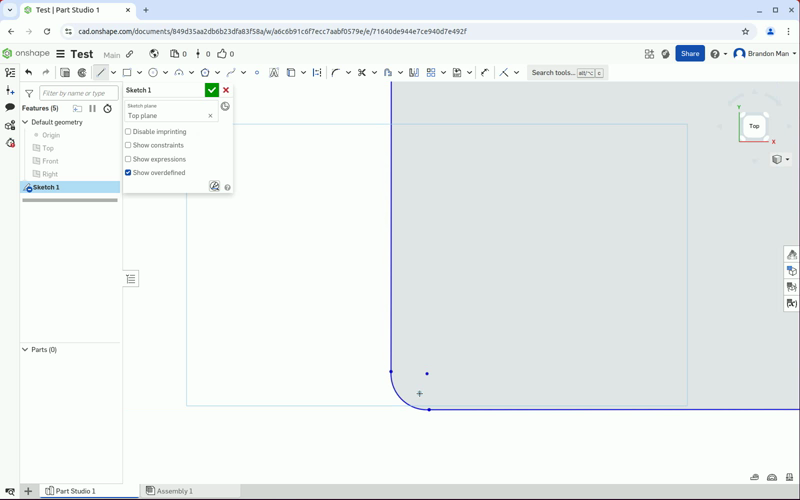
scroll(-6)
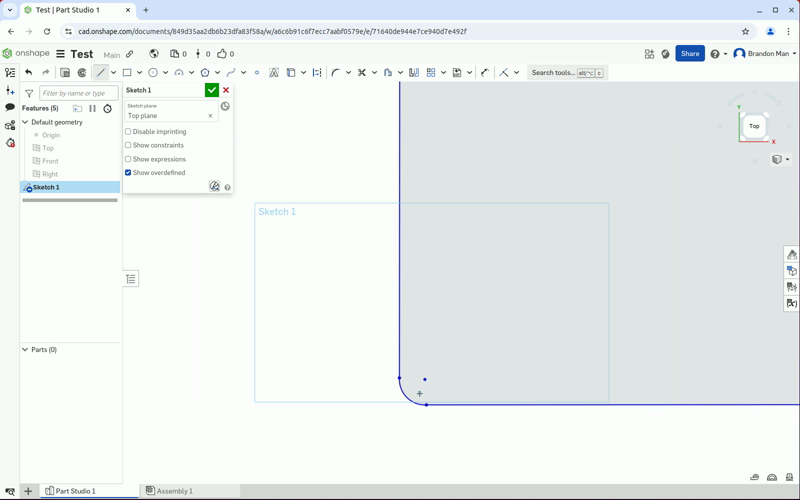
scroll(-6)
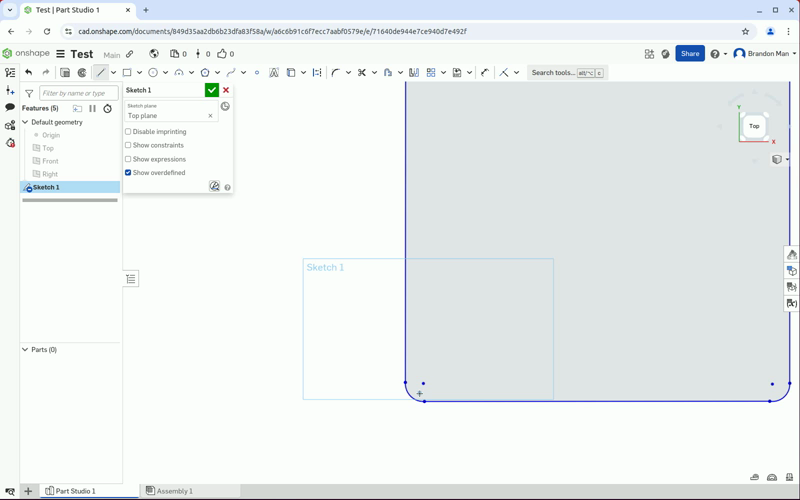
scroll(-6)
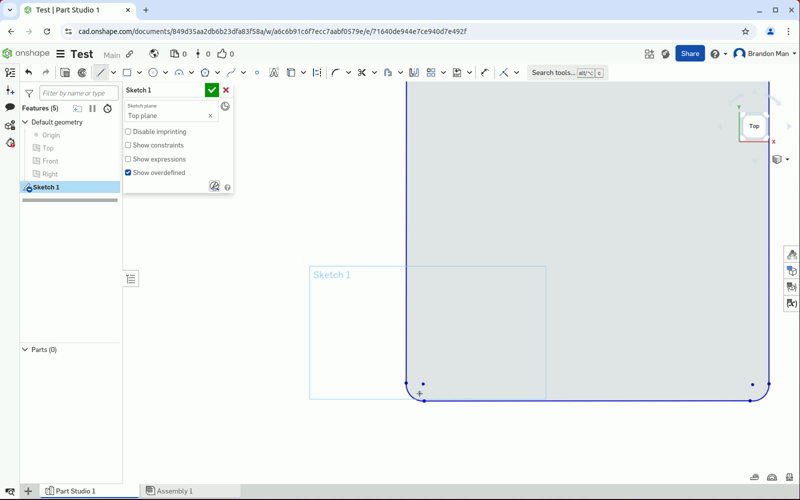
scroll(-6)
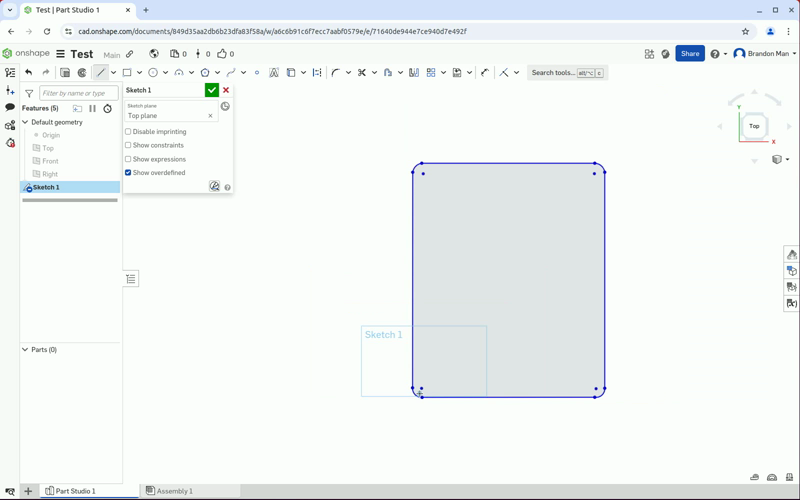
scroll(-6)
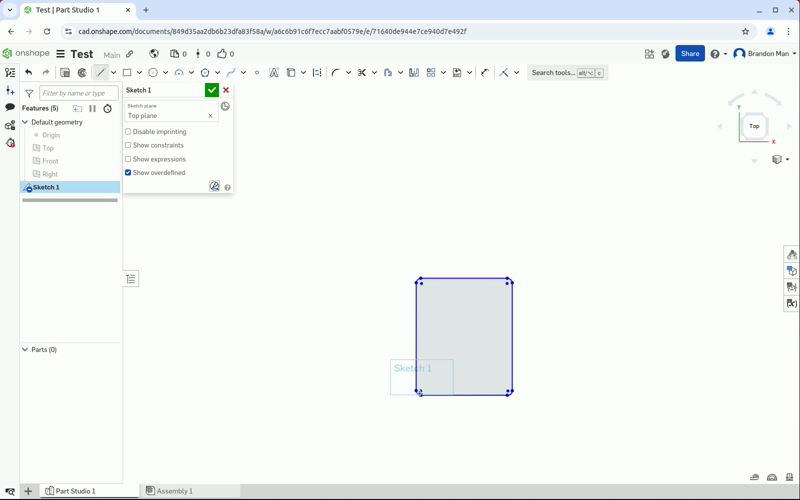
key_up(shift)
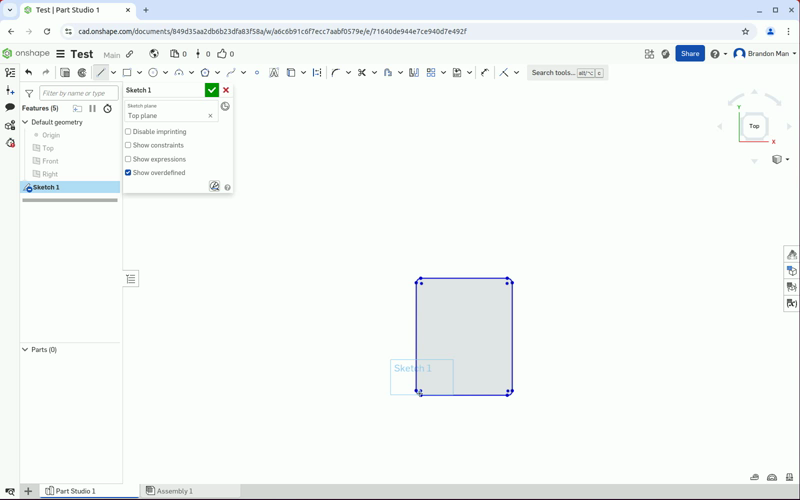
key_down(shift)
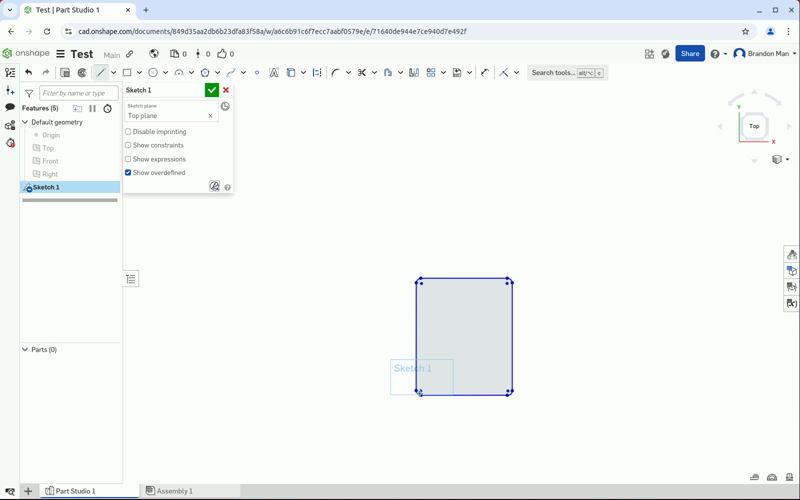
mouse_move(509, 393)
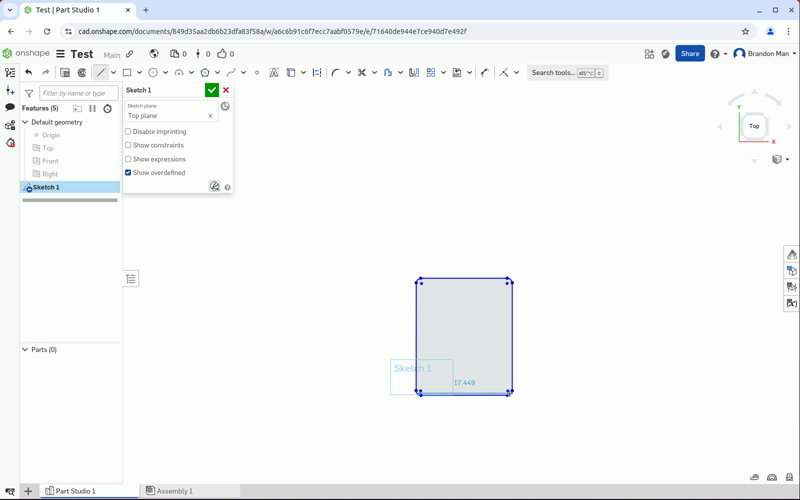
scroll(6)
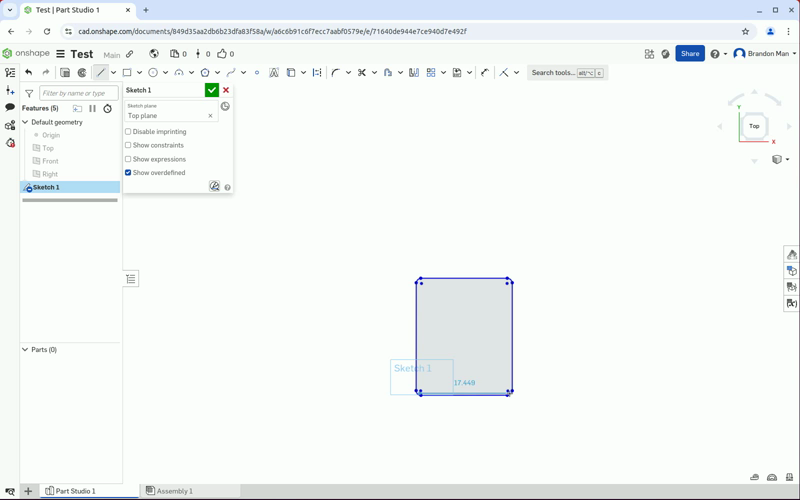
scroll(6)
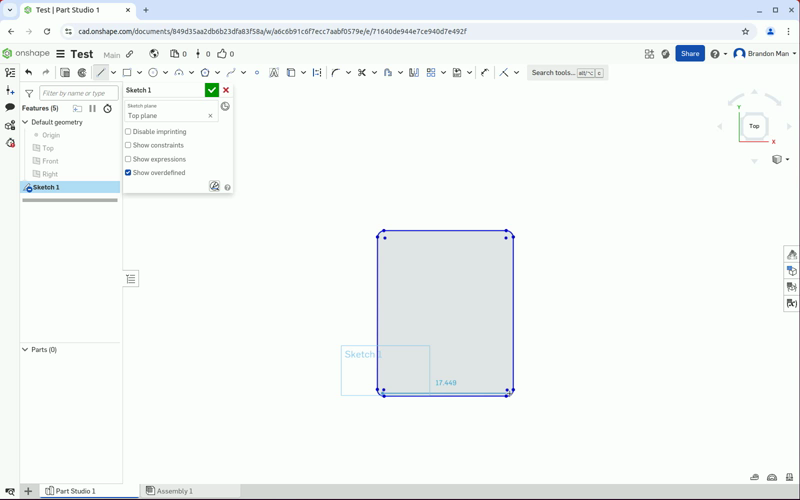
scroll(6)
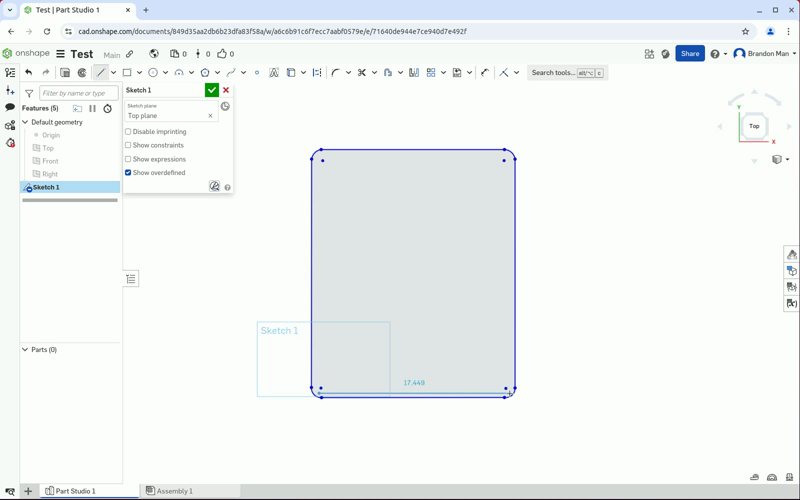
scroll(6)
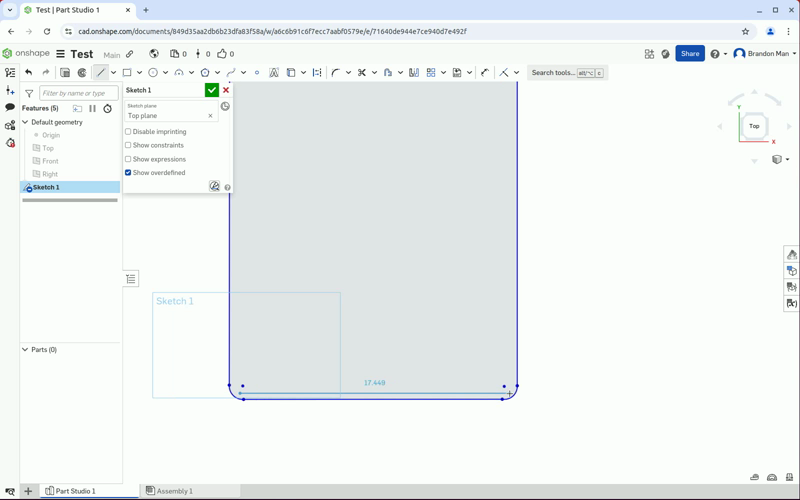
scroll(6)
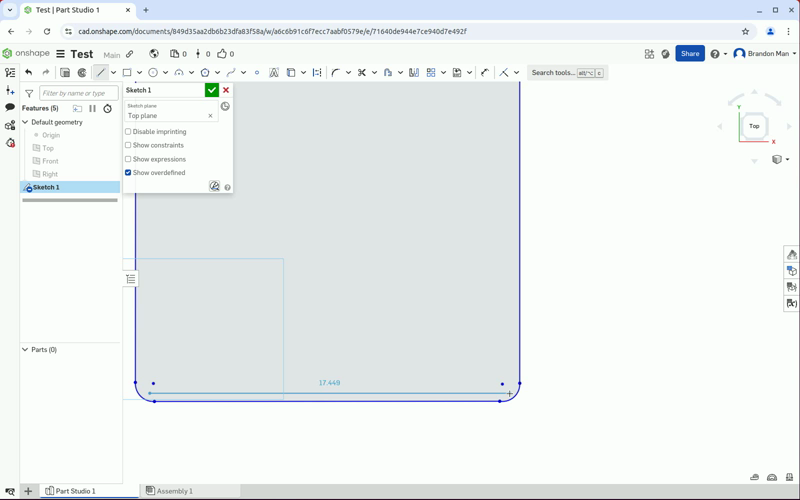
scroll(6)
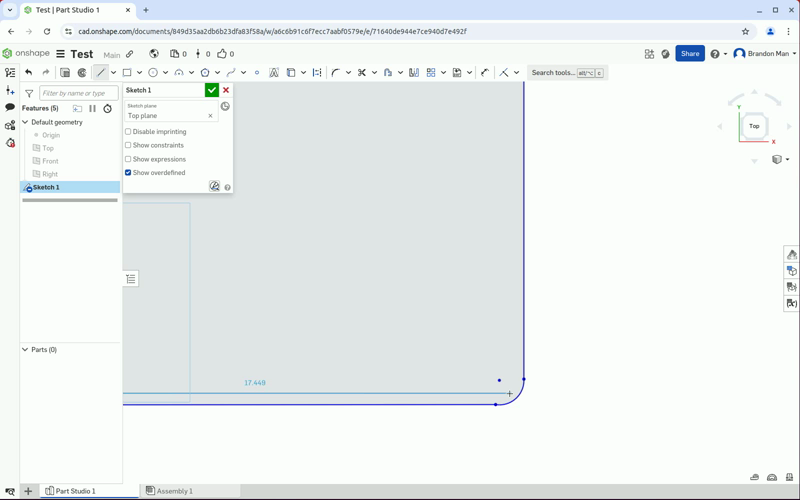
scroll(6)
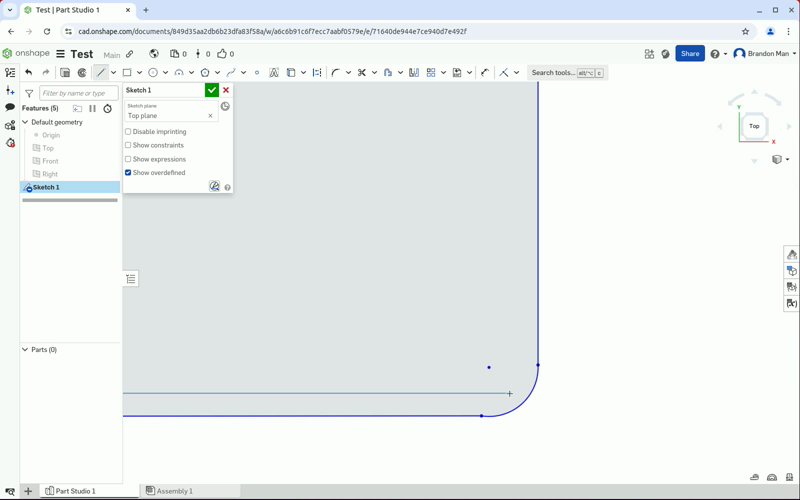
click(509, 393)
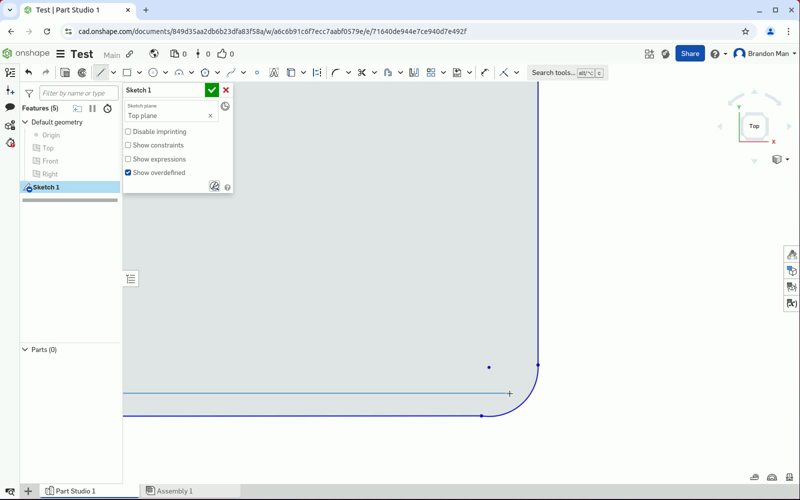
scroll(-6)
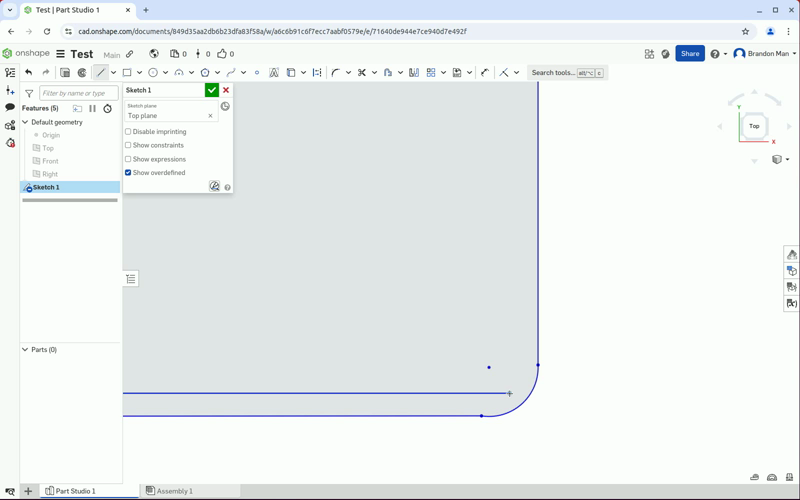
scroll(-6)
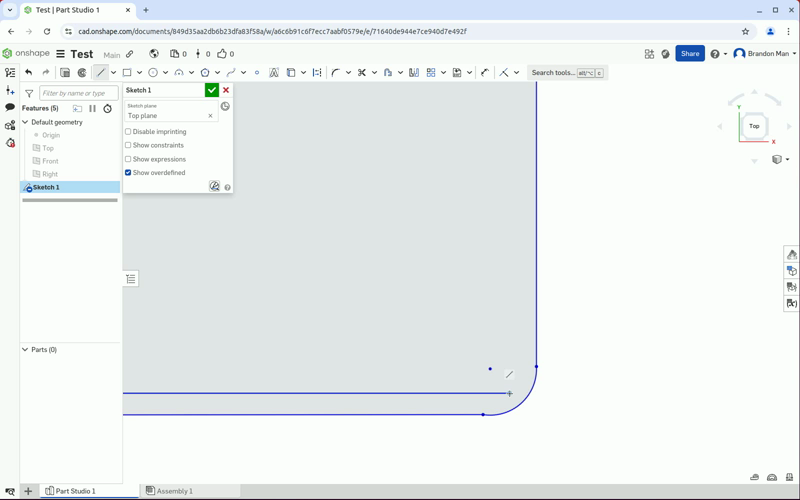
scroll(-6)
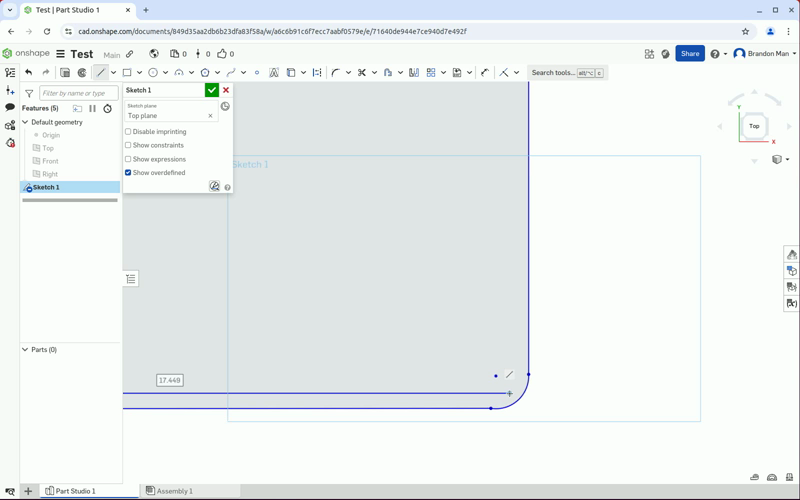
scroll(-6)
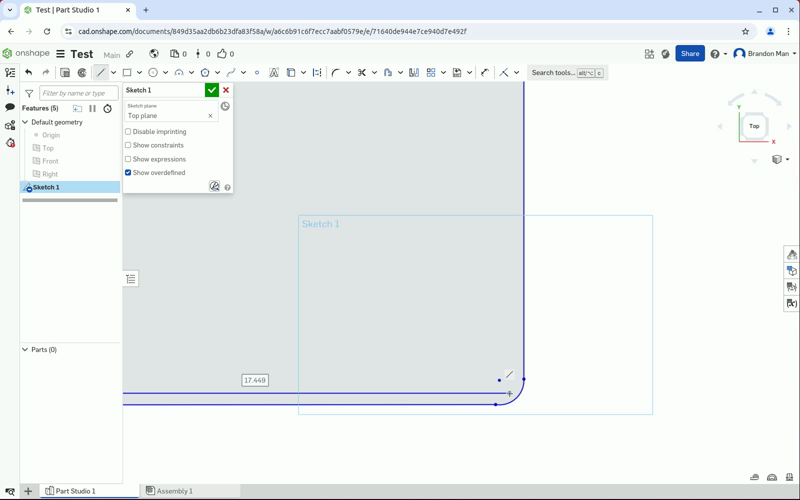
scroll(-6)
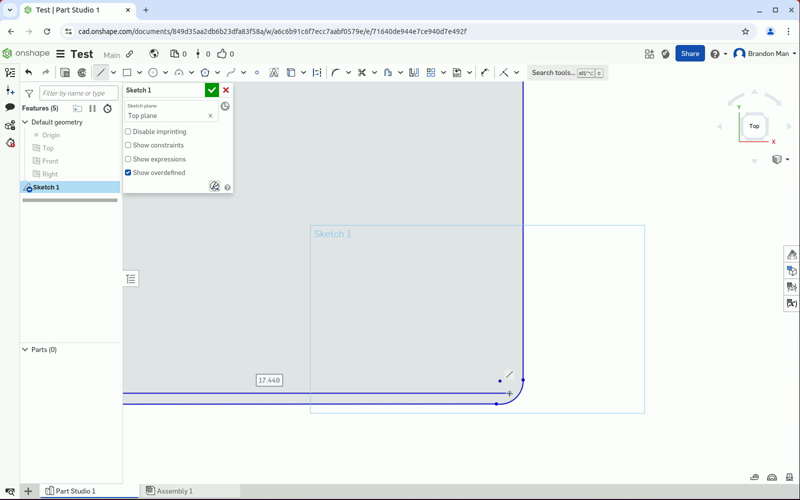
scroll(-6)
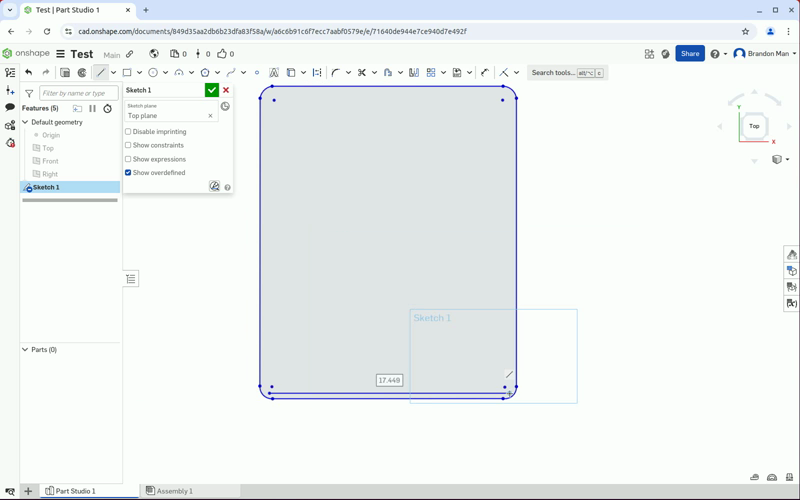
scroll(-6)
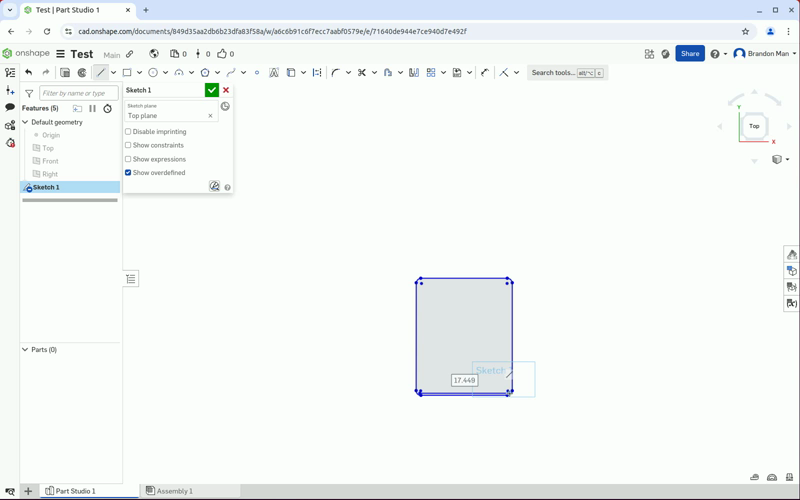
key_up(shift)
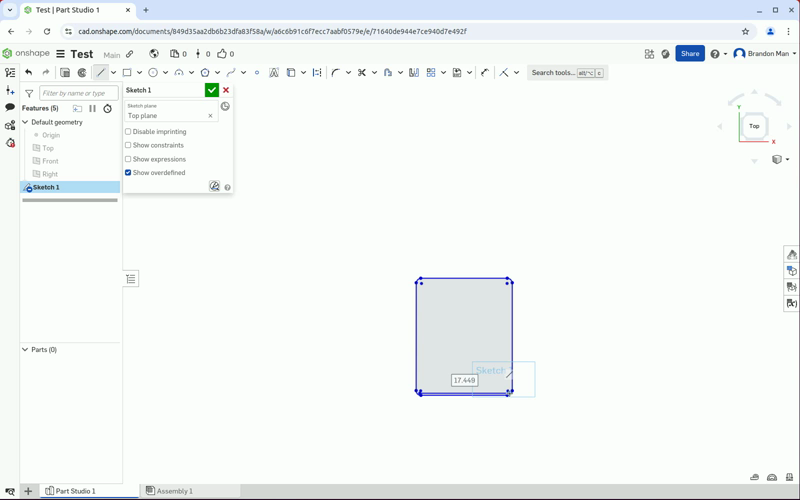
key_down(shift)
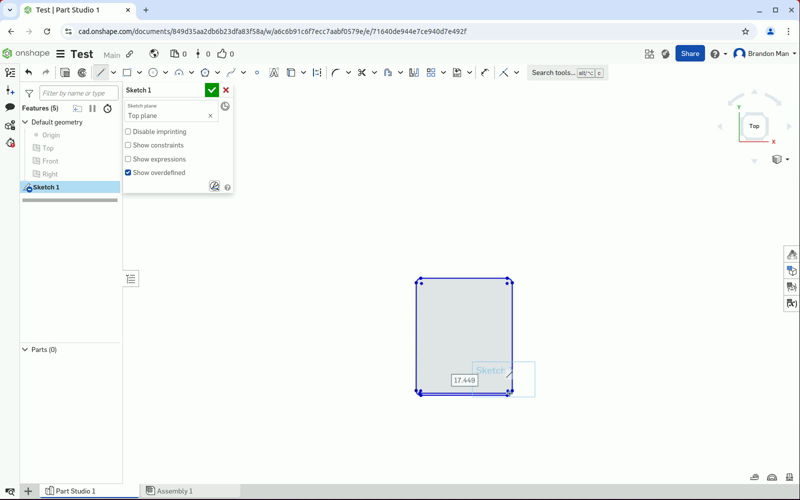
mouse_move(509, 281)
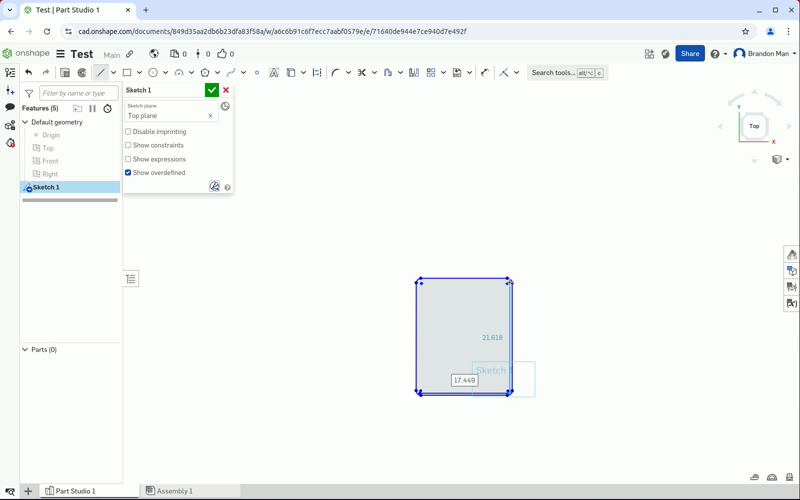
scroll(6)
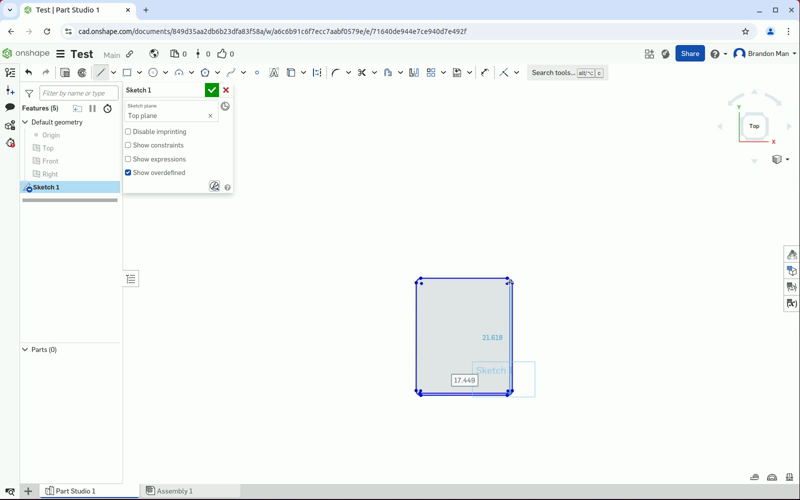
scroll(6)
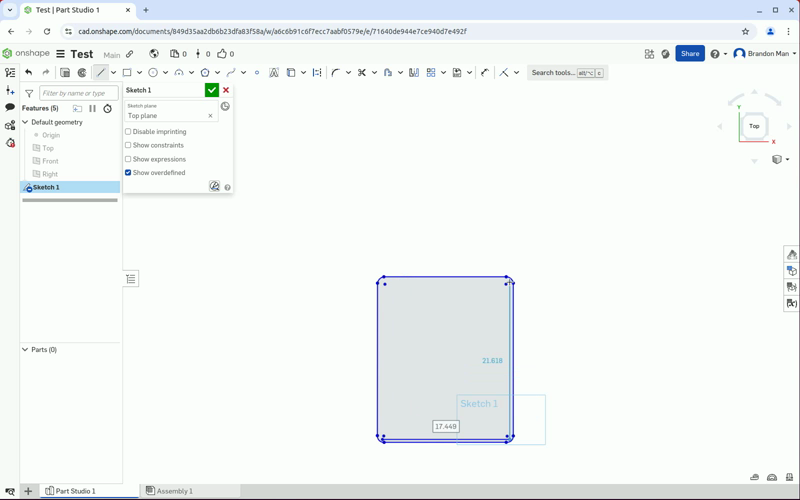
scroll(6)
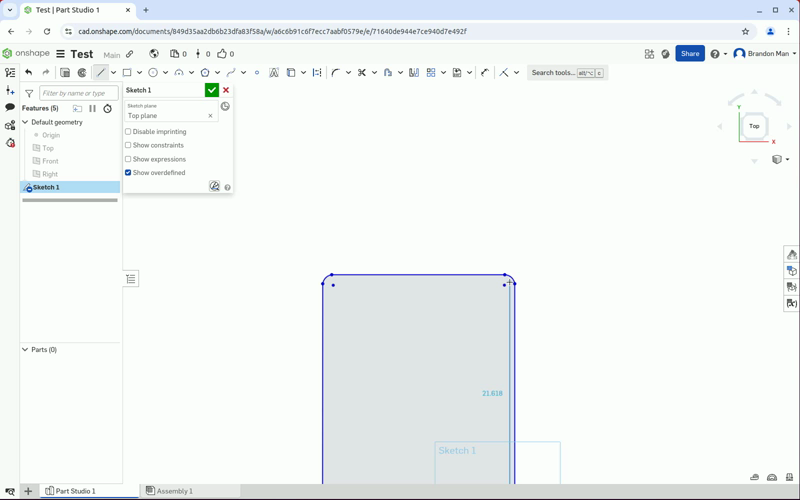
scroll(6)
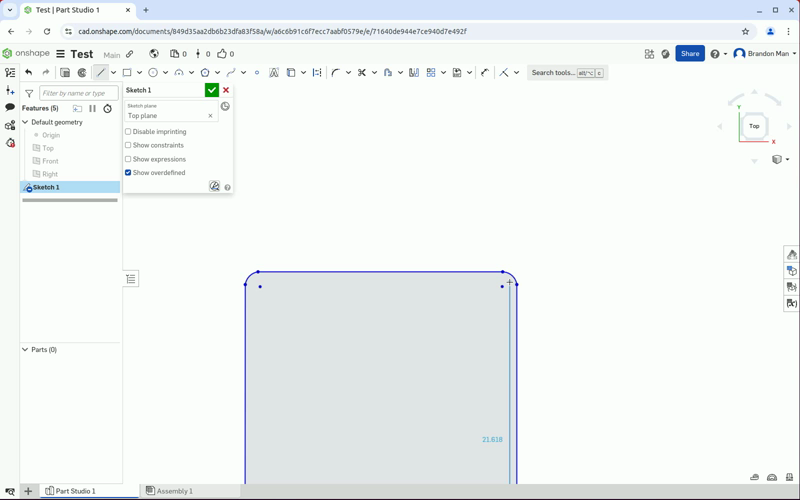
scroll(6)
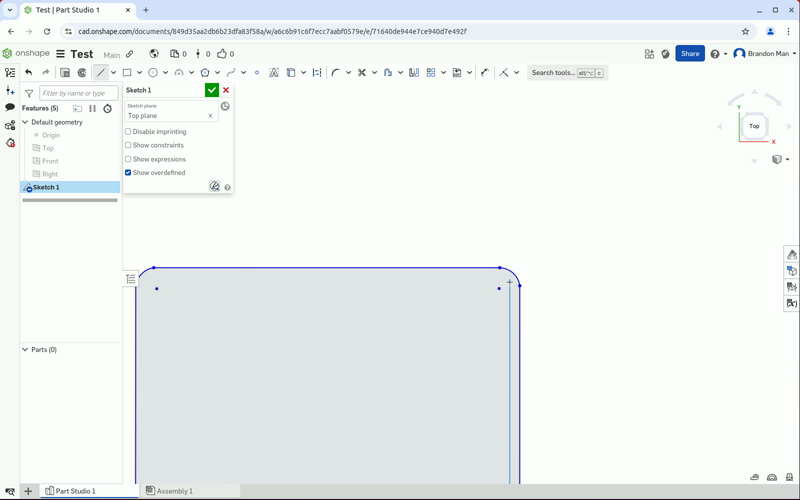
scroll(6)
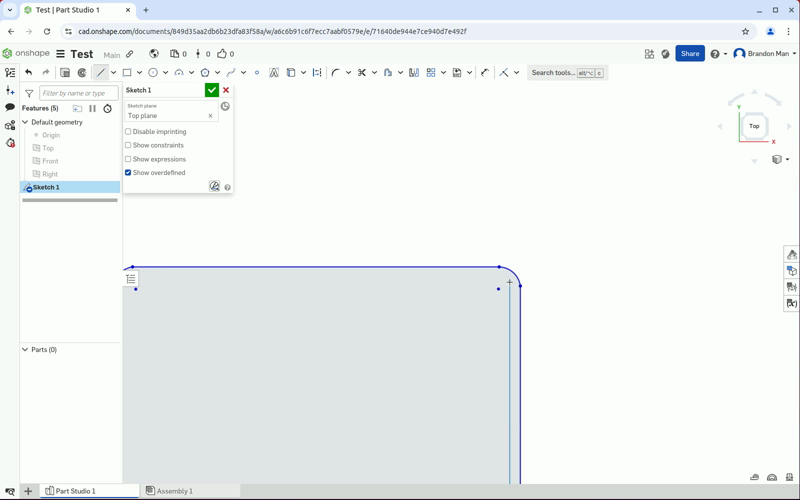
scroll(6)
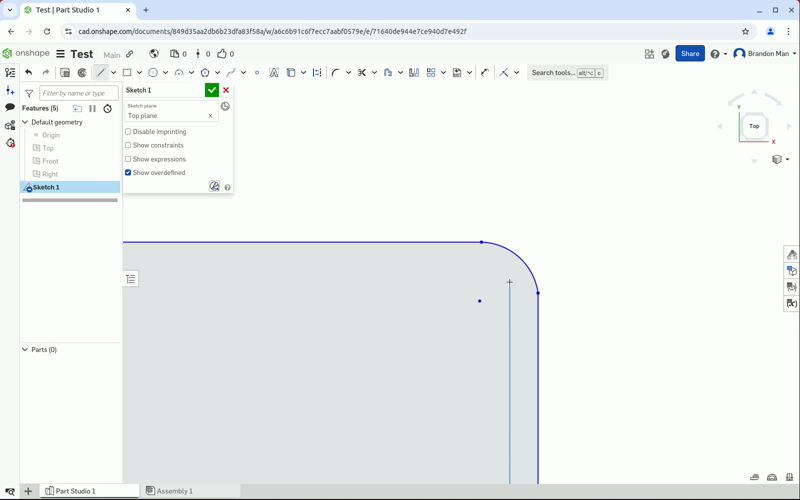
click(509, 281)
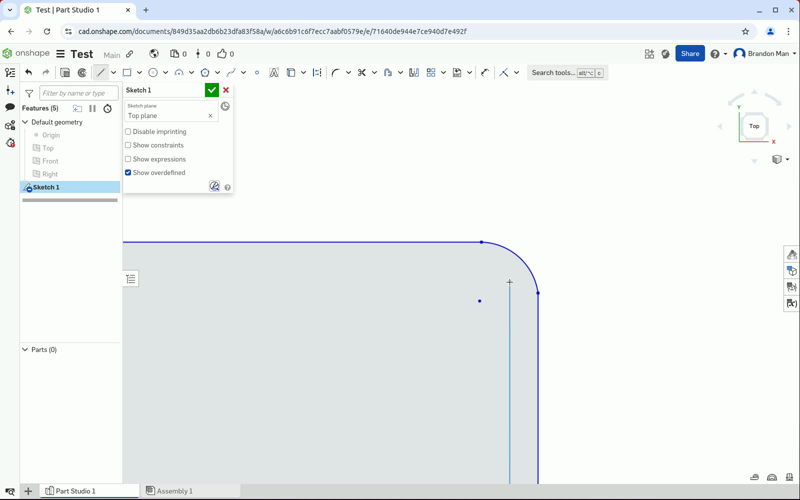
scroll(-6)
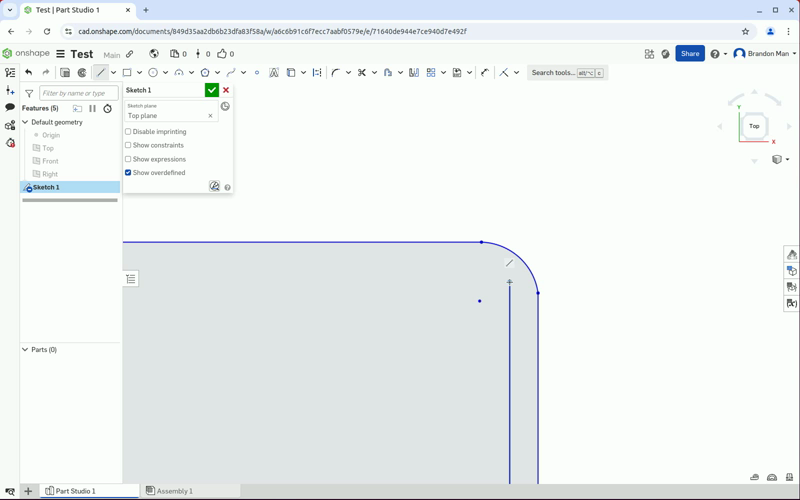
scroll(-6)
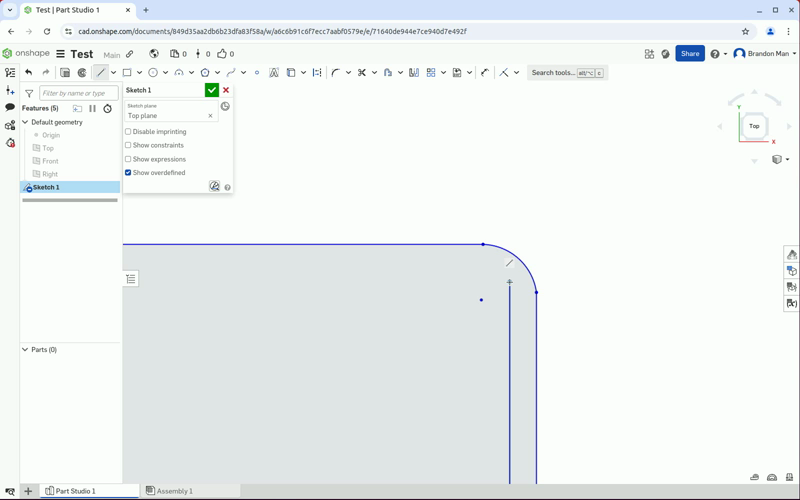
scroll(-6)
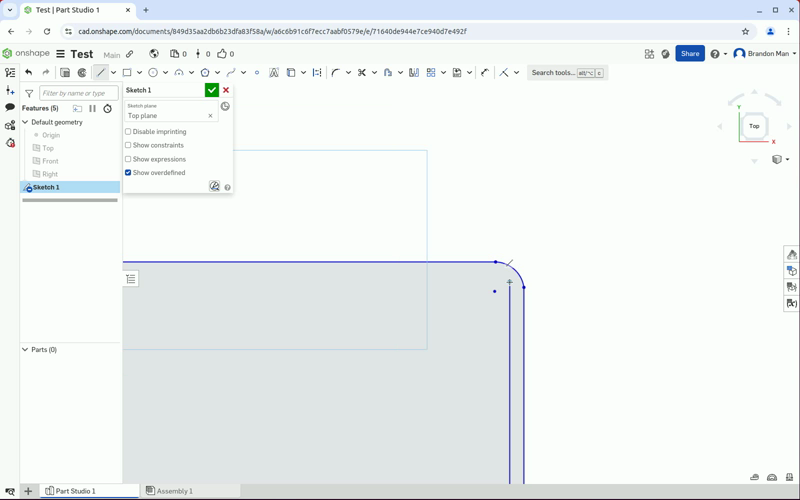
scroll(-6)
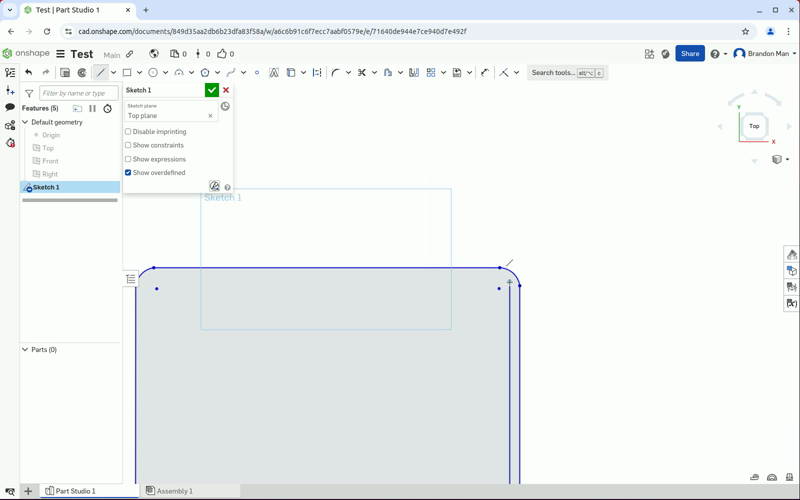
scroll(-6)
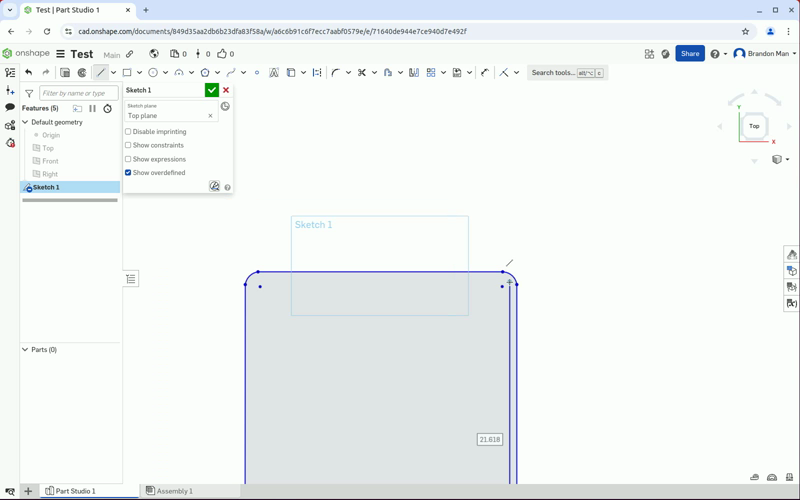
scroll(-6)
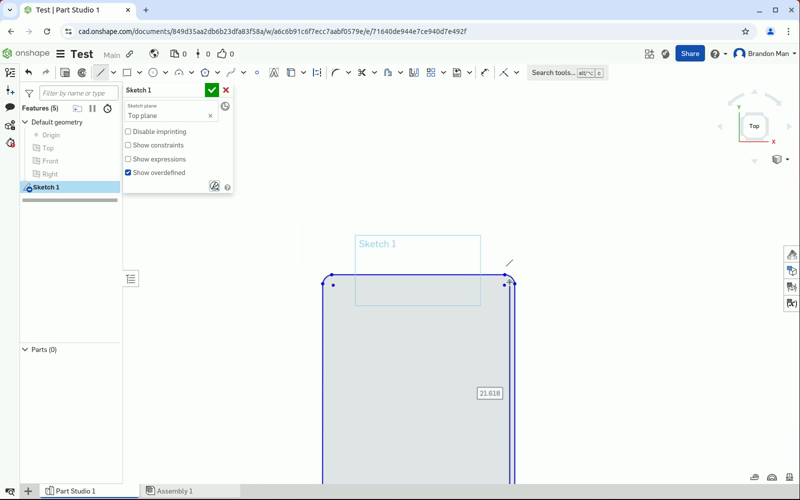
scroll(-6)
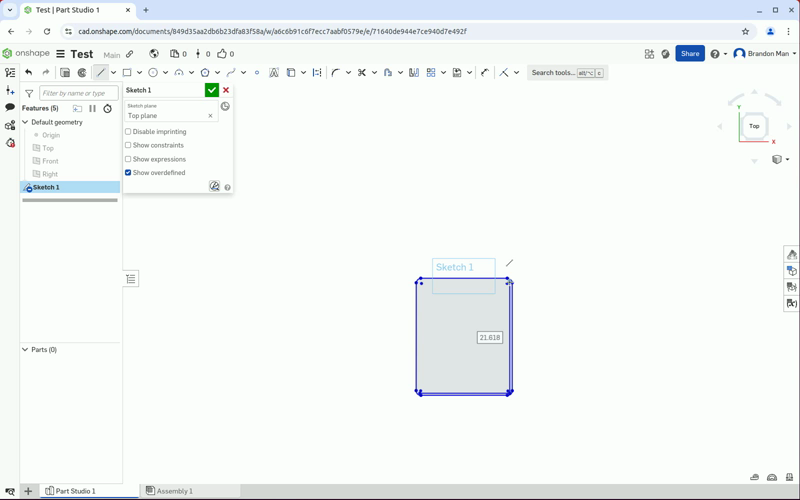
key_up(shift)
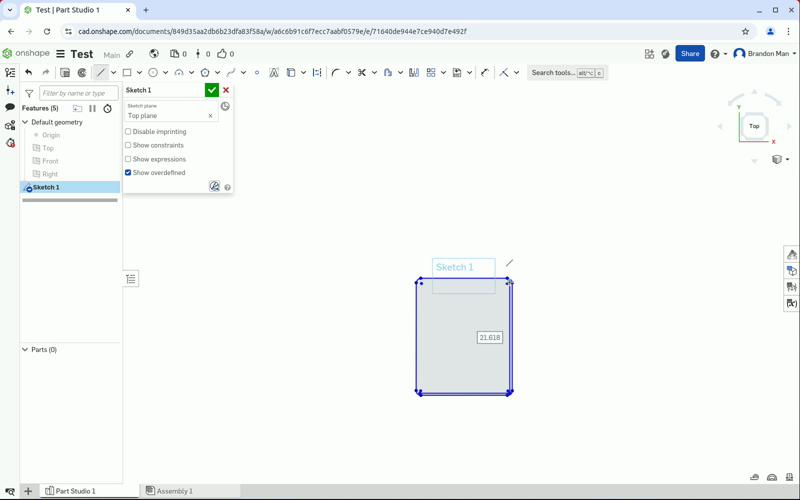
key_down(shift)
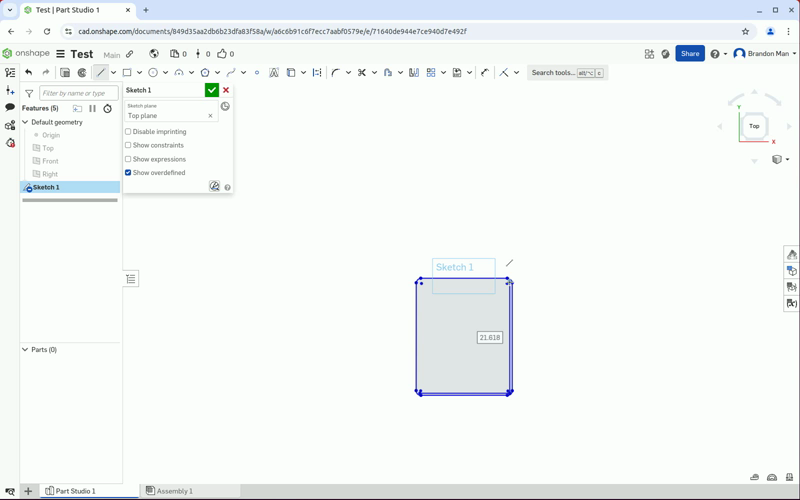
mouse_move(419, 281)
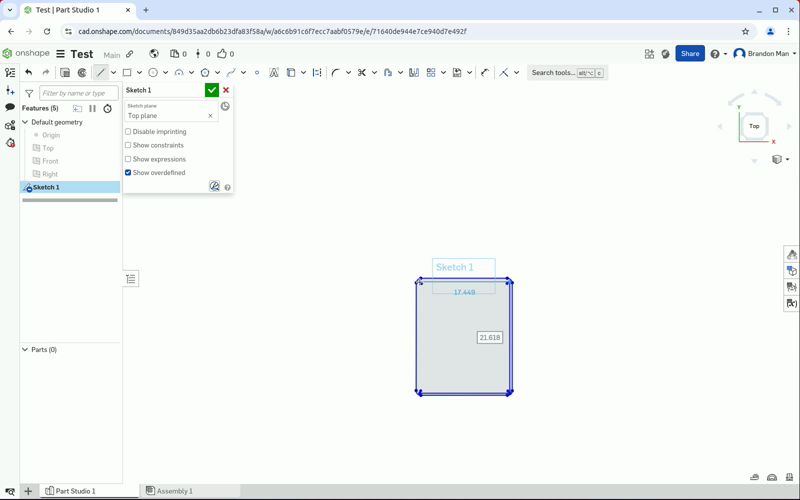
scroll(6)
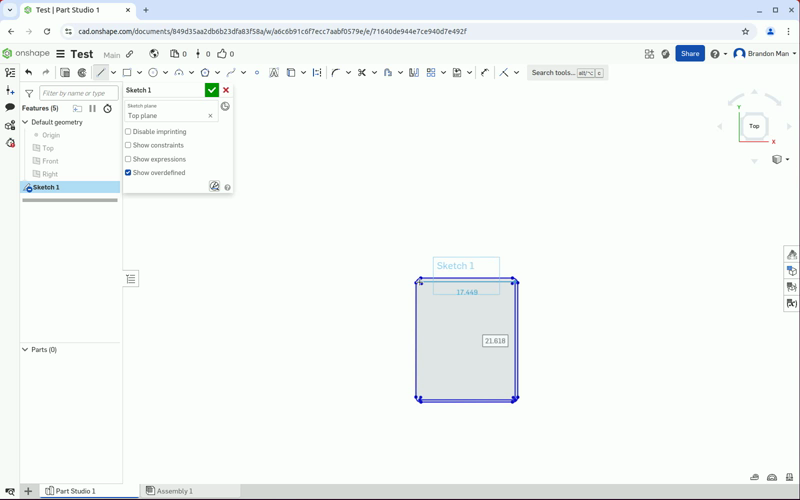
scroll(6)
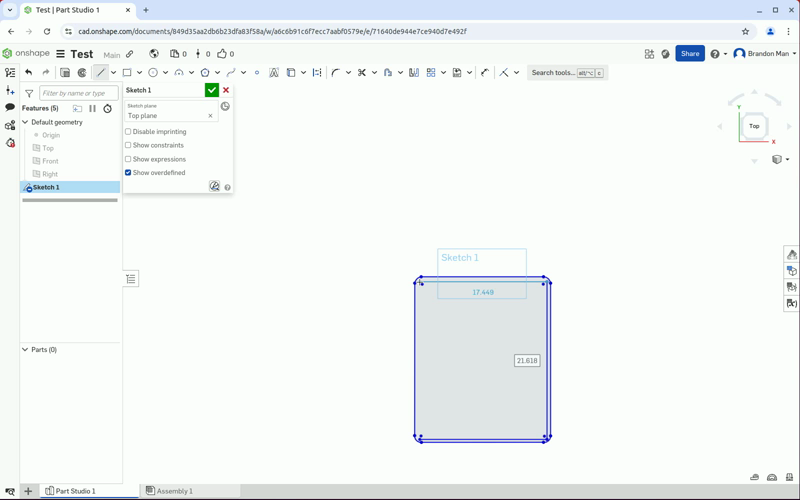
scroll(6)
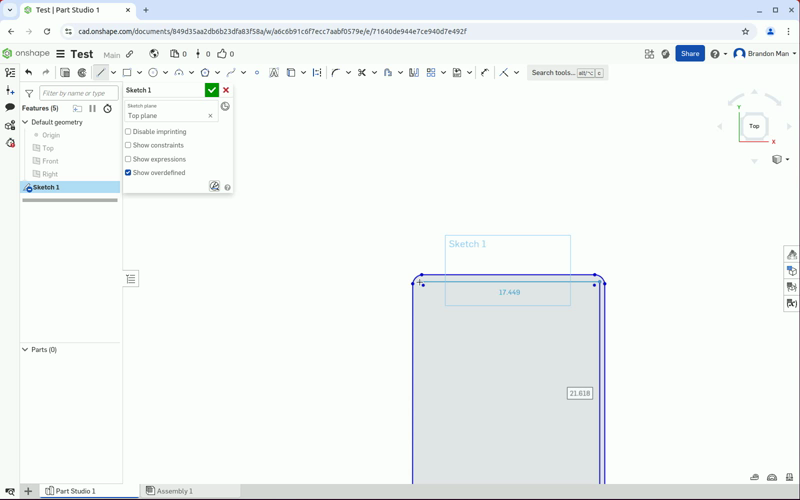
scroll(6)
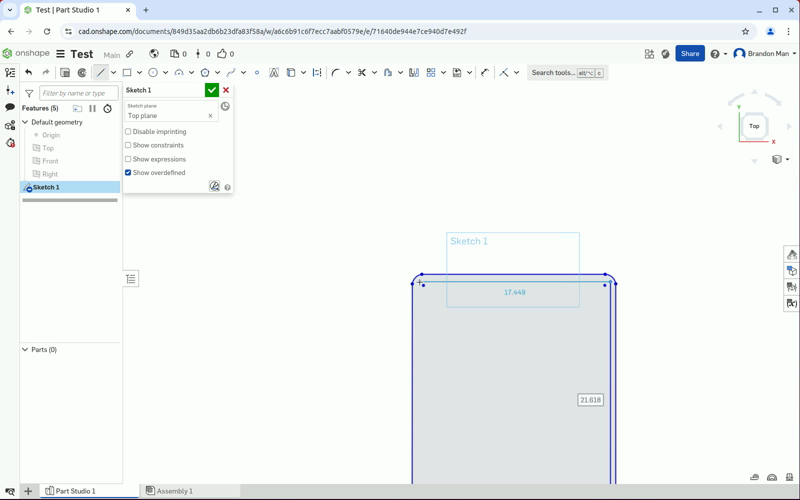
scroll(6)
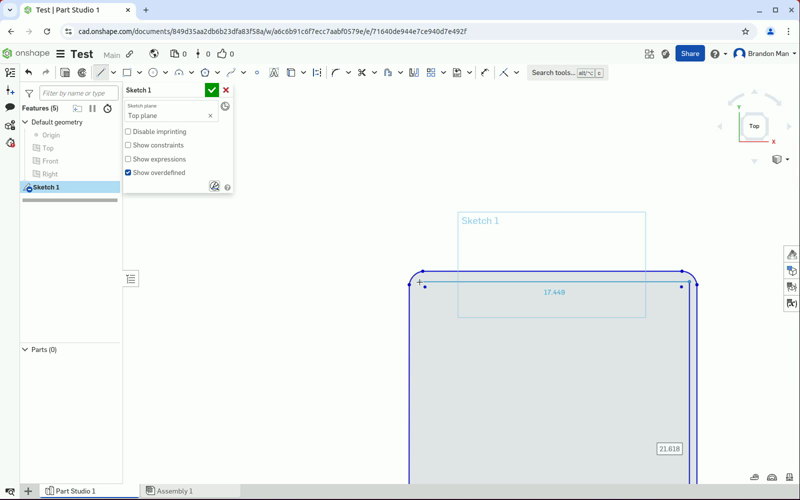
scroll(6)
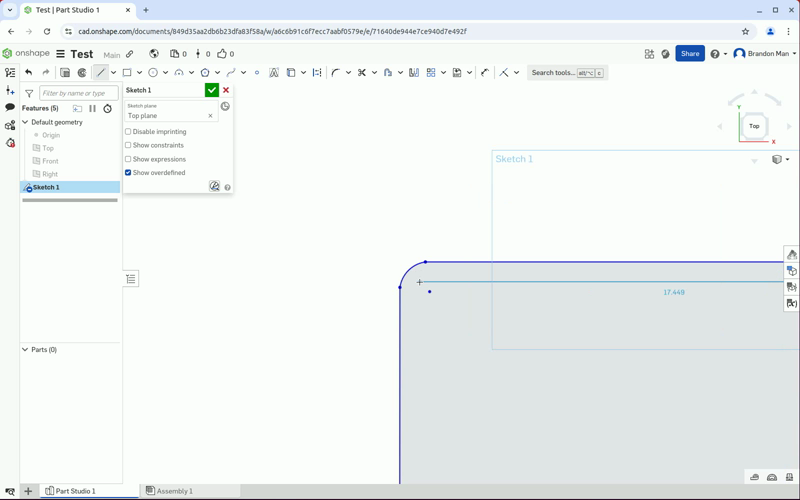
scroll(6)
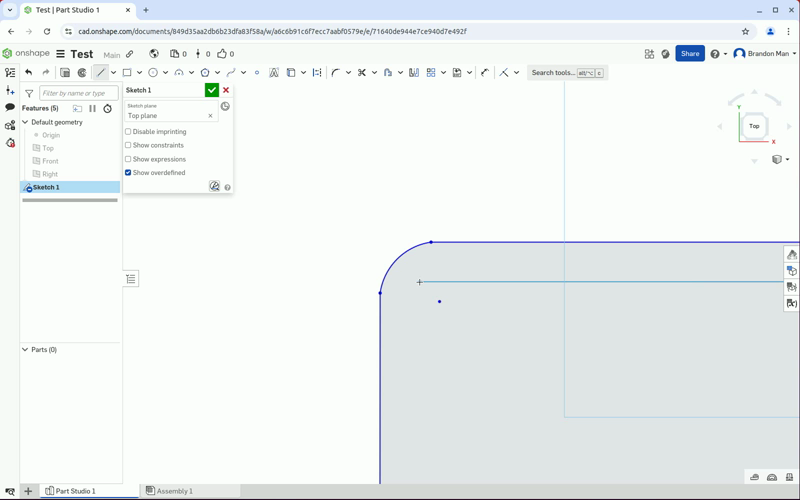
click(419, 281)
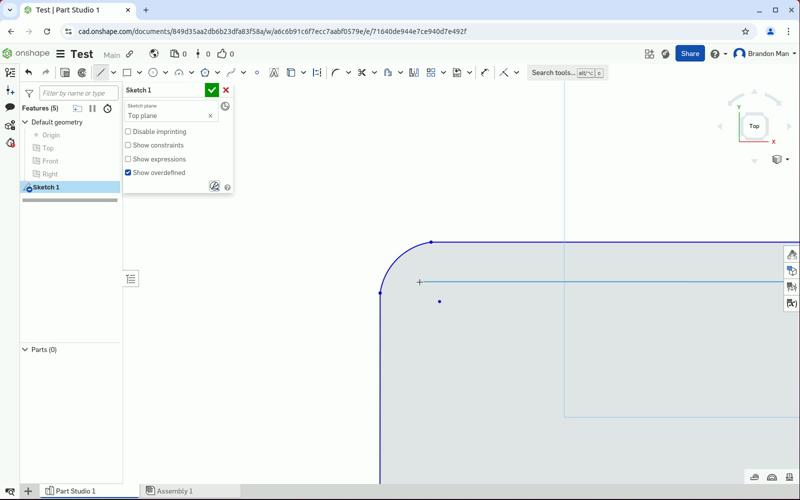
scroll(-6)
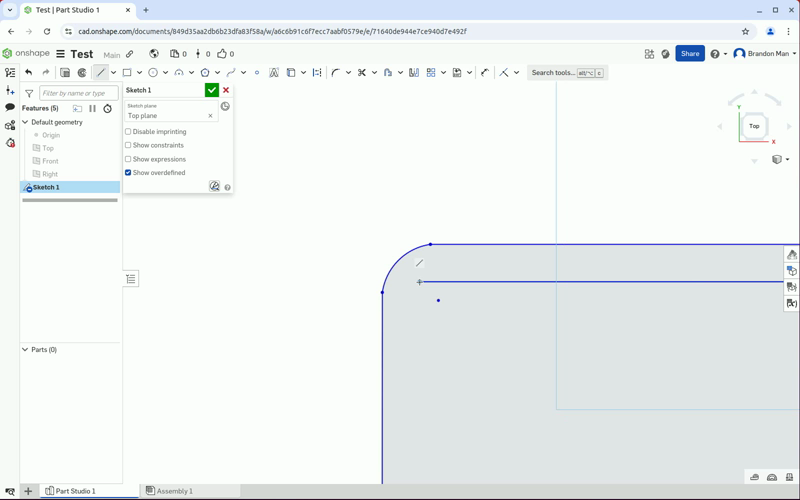
scroll(-6)
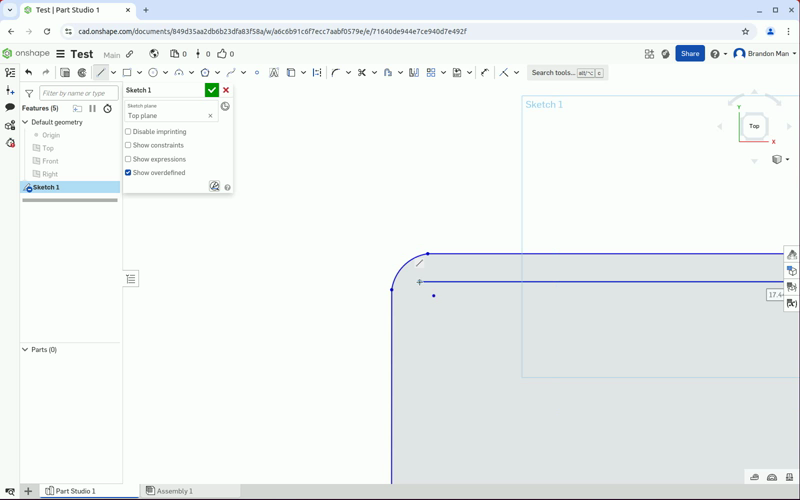
scroll(-6)
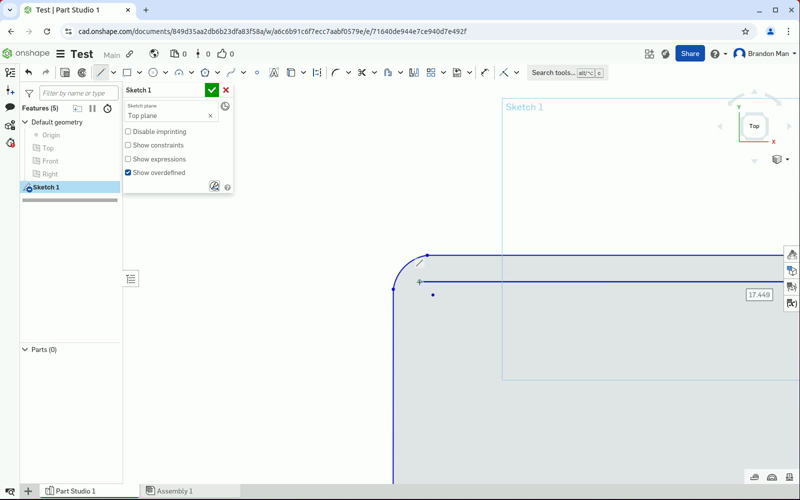
scroll(-6)
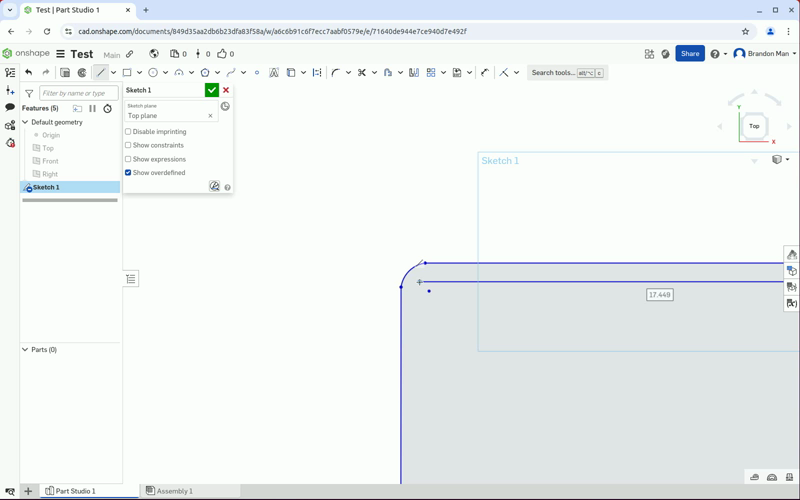
scroll(-6)
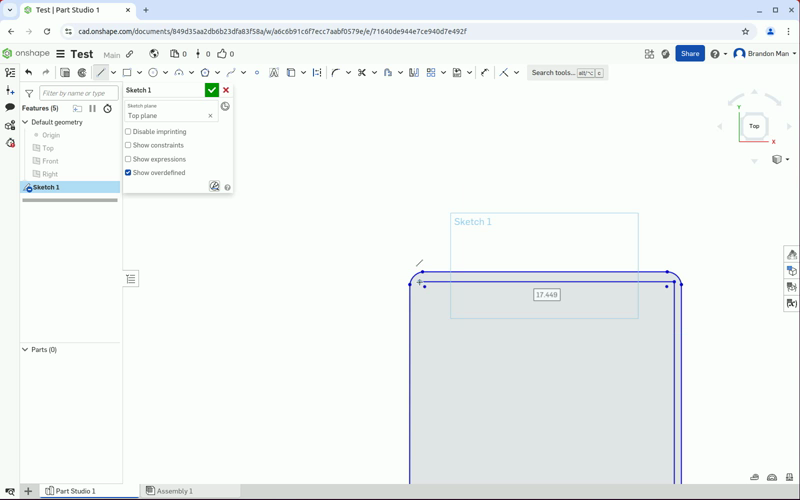
scroll(-6)
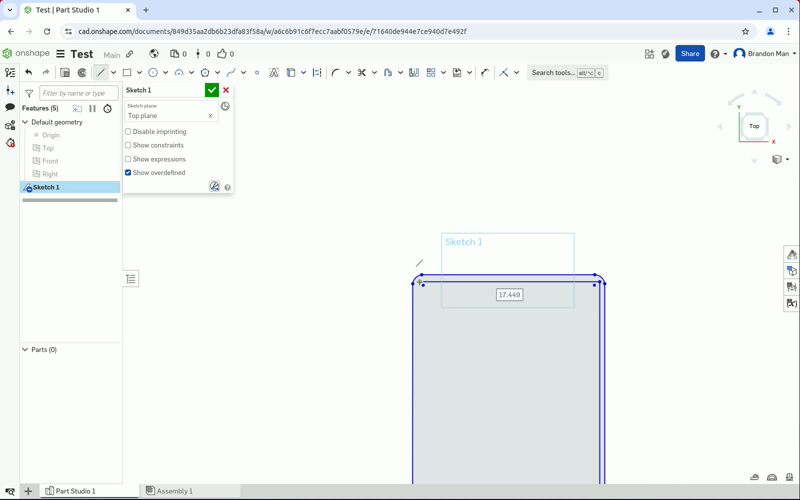
scroll(-6)
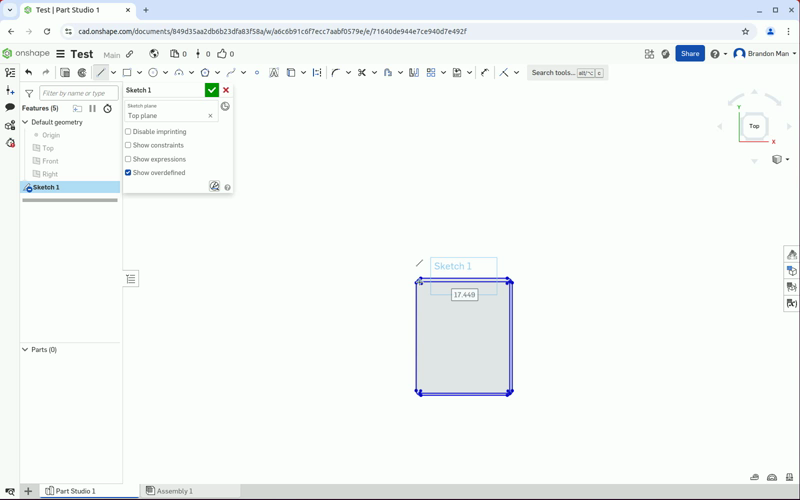
key_up(shift)
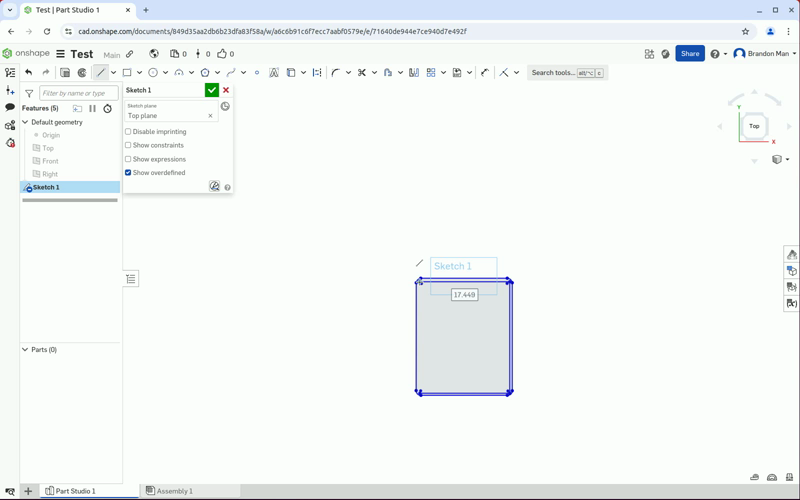
key_down(shift)
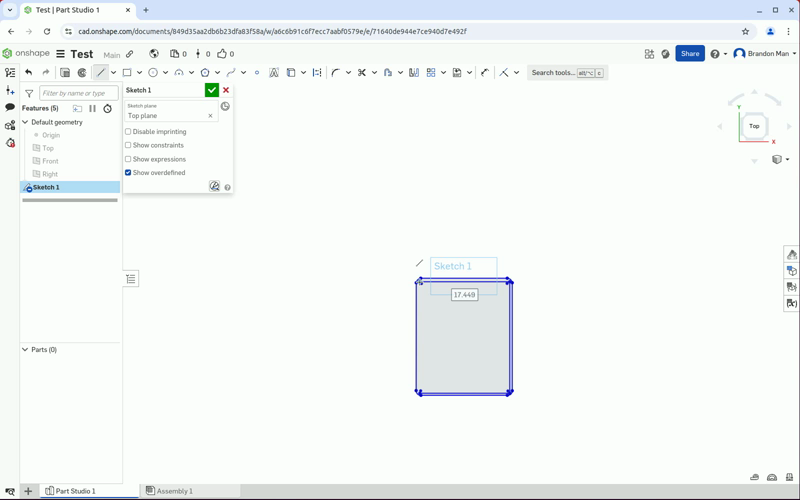
mouse_move(419, 393)
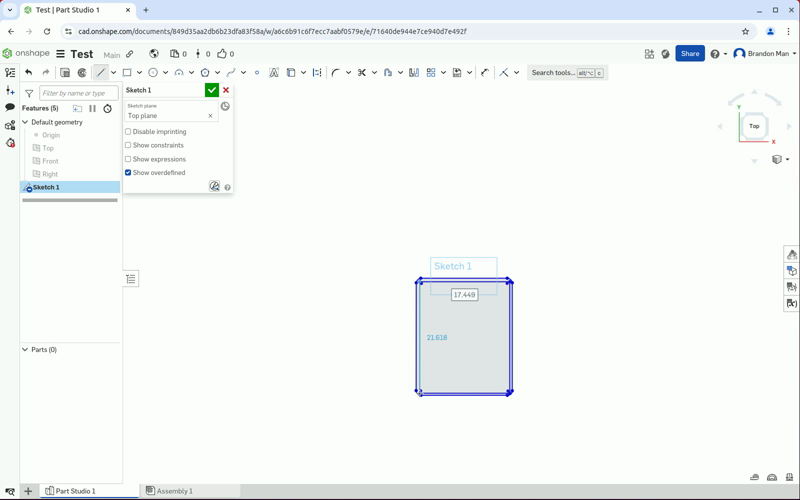
scroll(6)
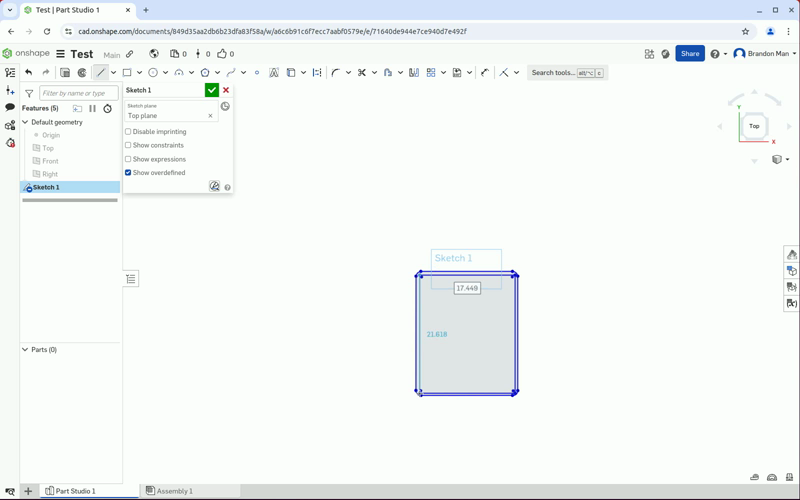
scroll(6)
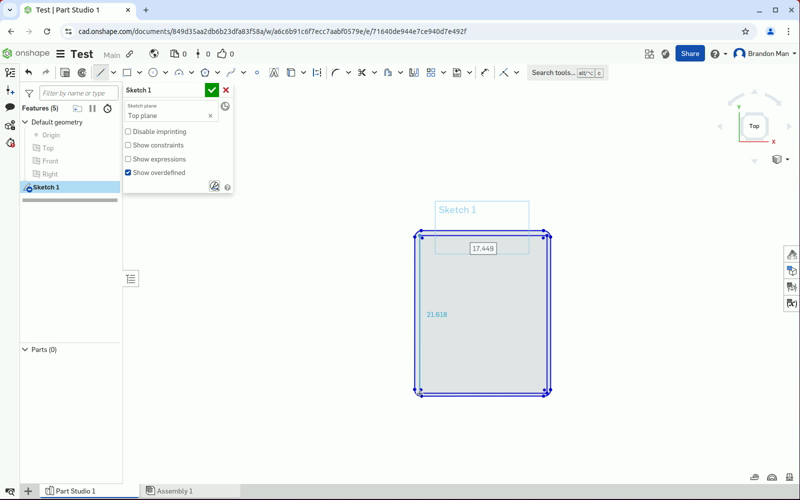
scroll(6)
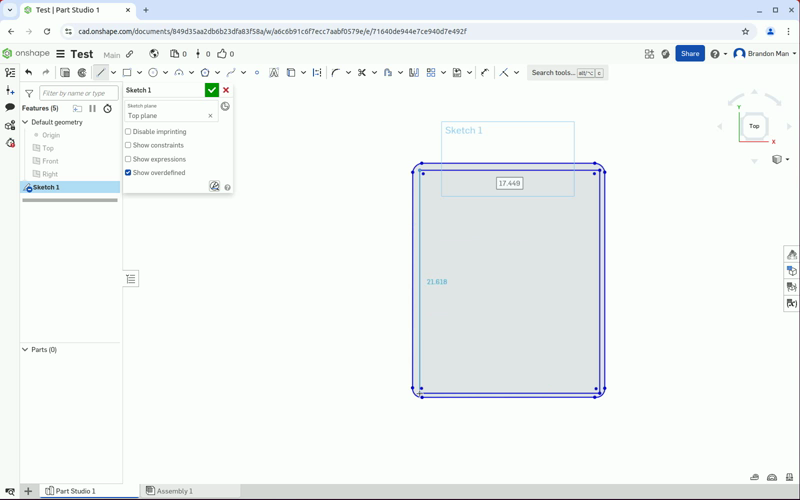
scroll(6)
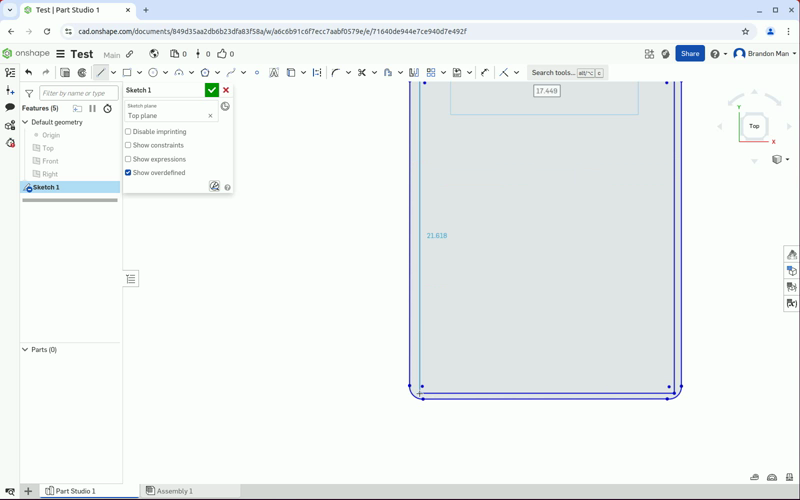
scroll(6)
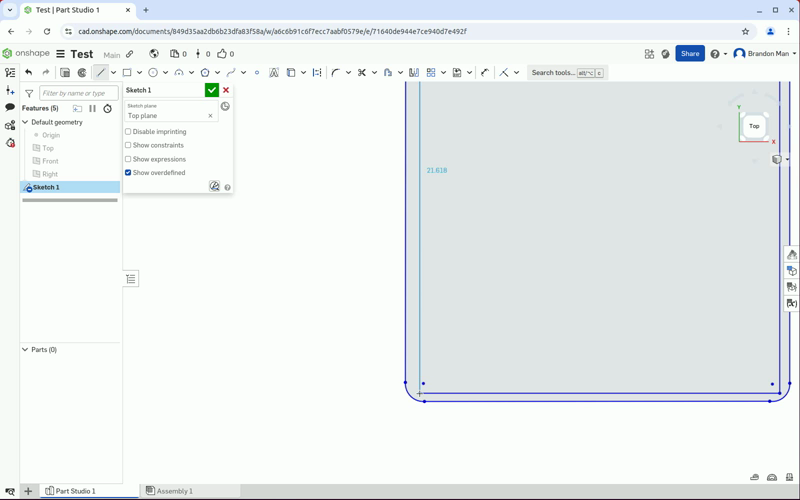
scroll(6)
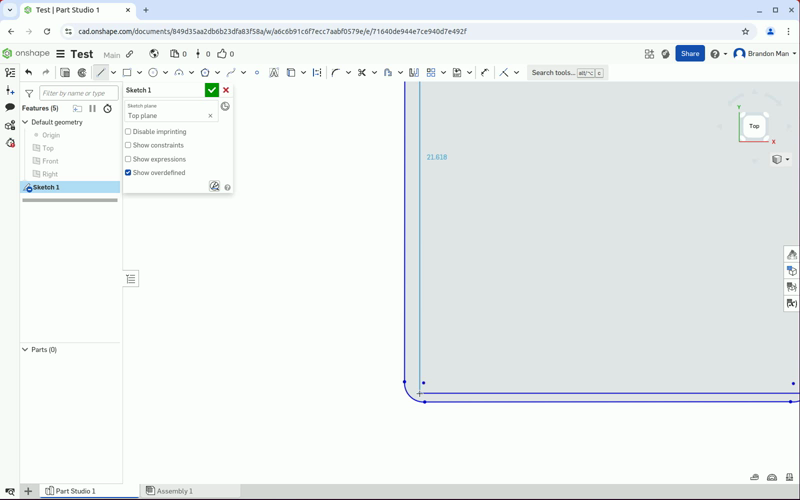
scroll(6)
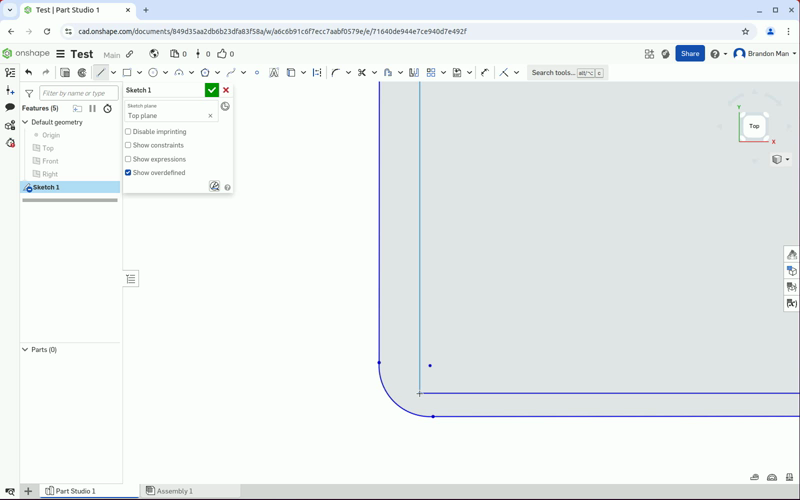
key_up(shift)
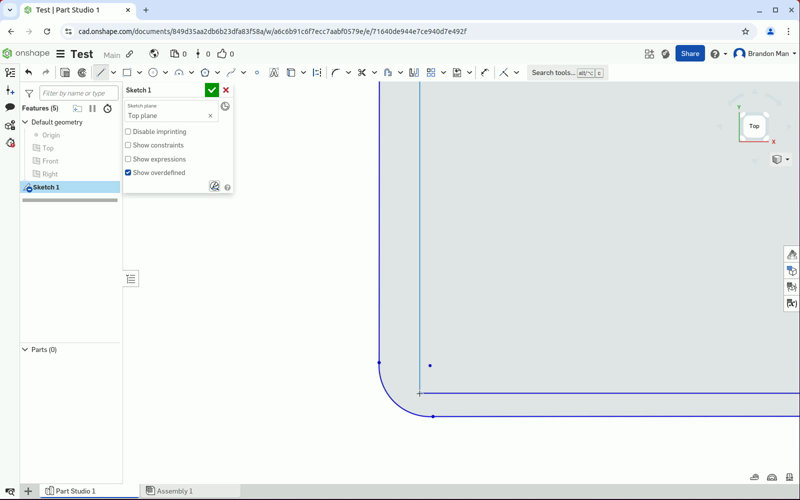
click(419, 393)
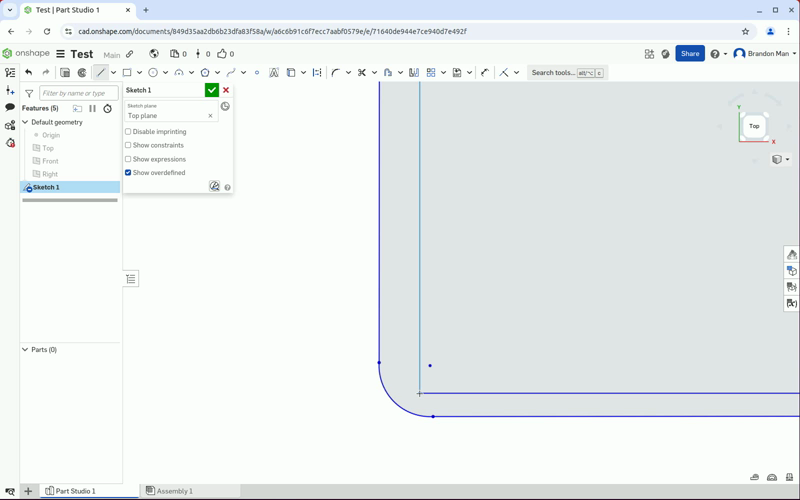
scroll(-6)
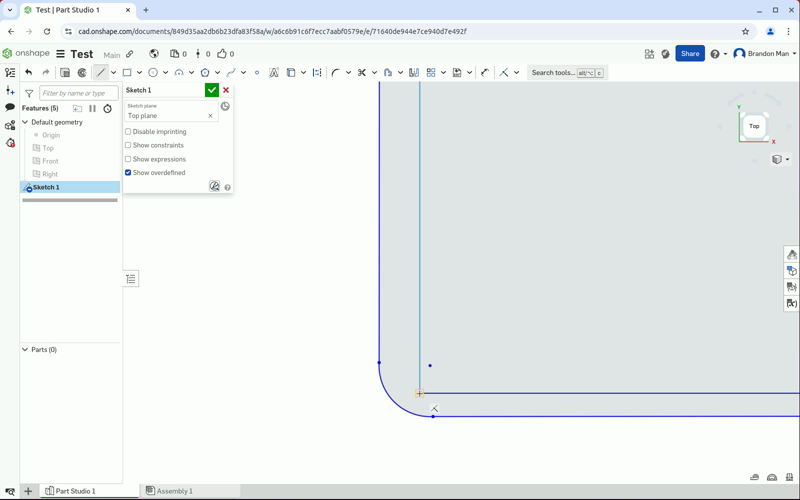
scroll(-6)
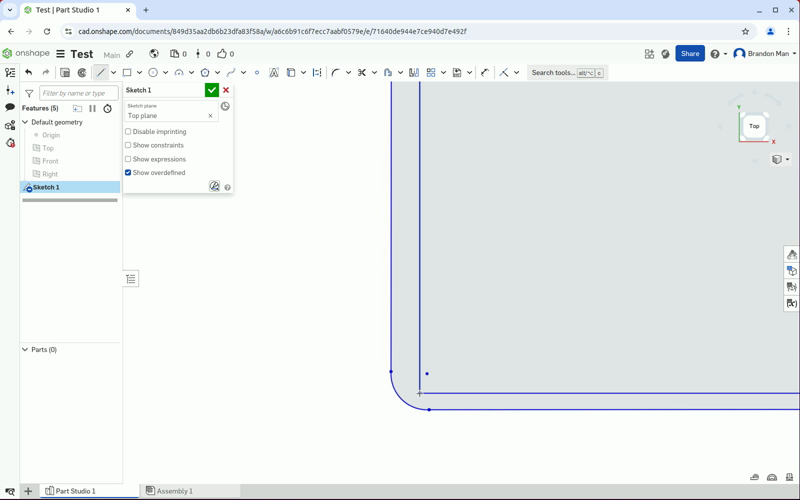
scroll(-6)
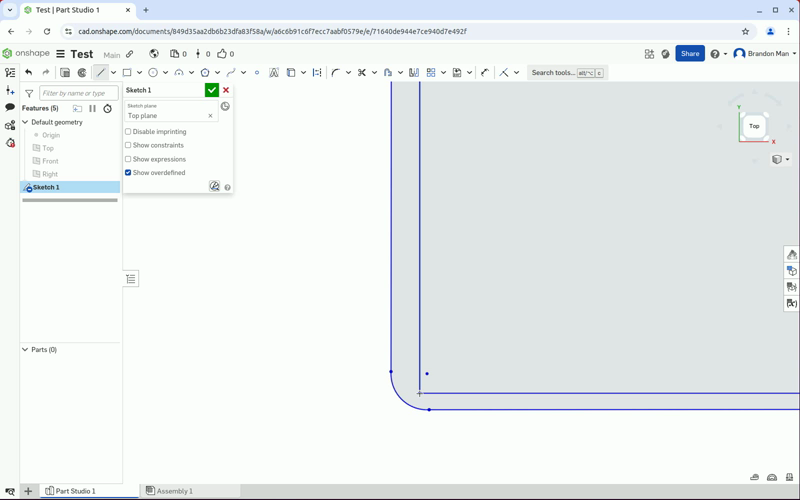
scroll(-6)
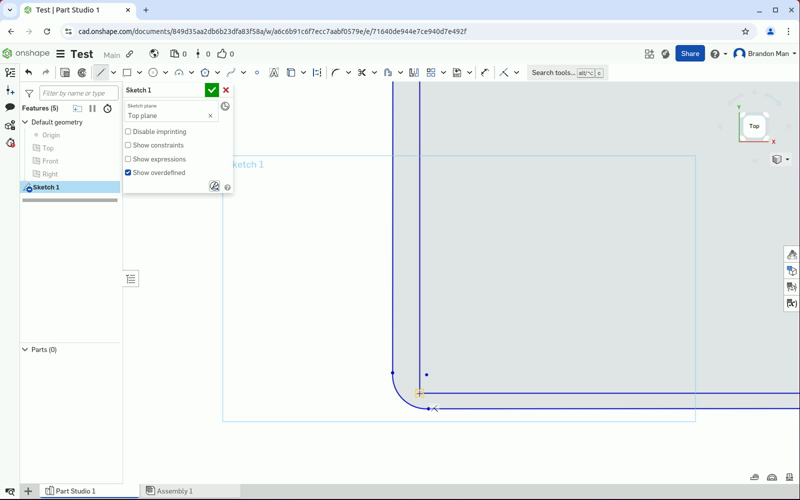
scroll(-6)
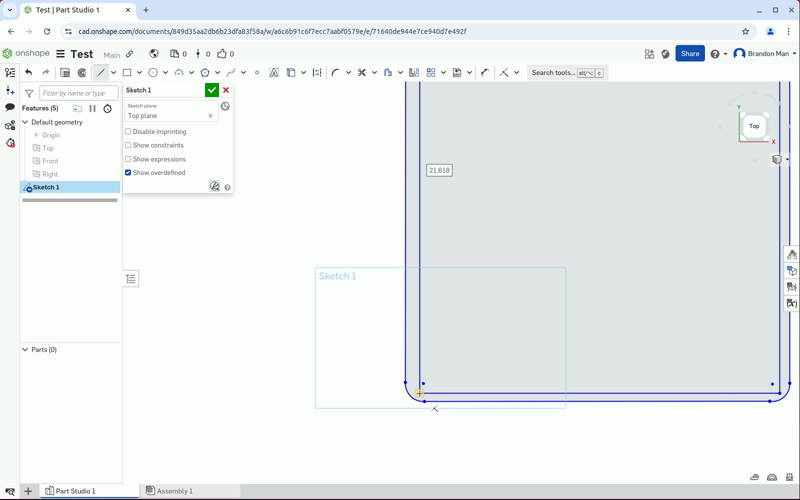
scroll(-6)
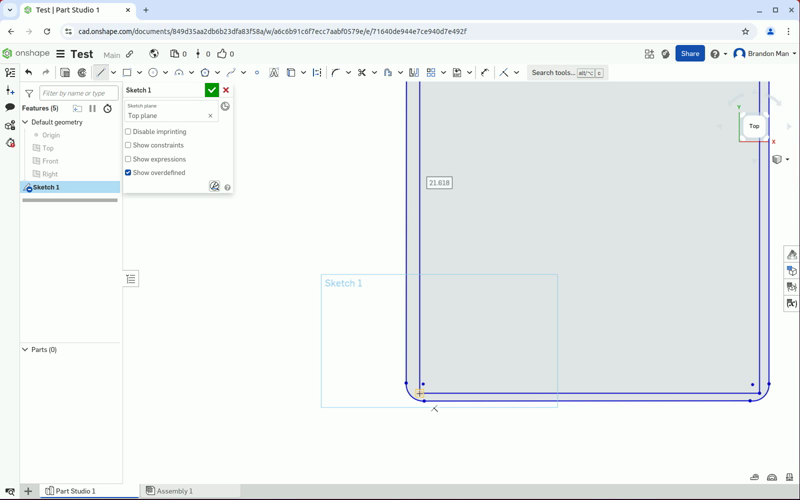
scroll(-6)
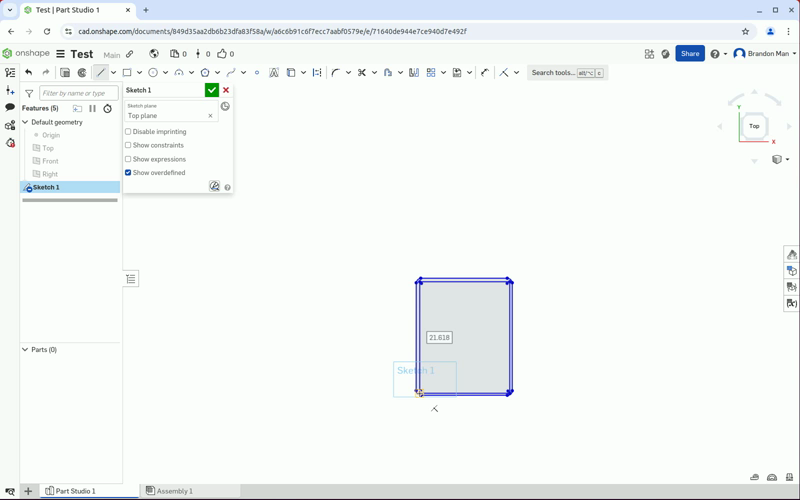
key(esc)
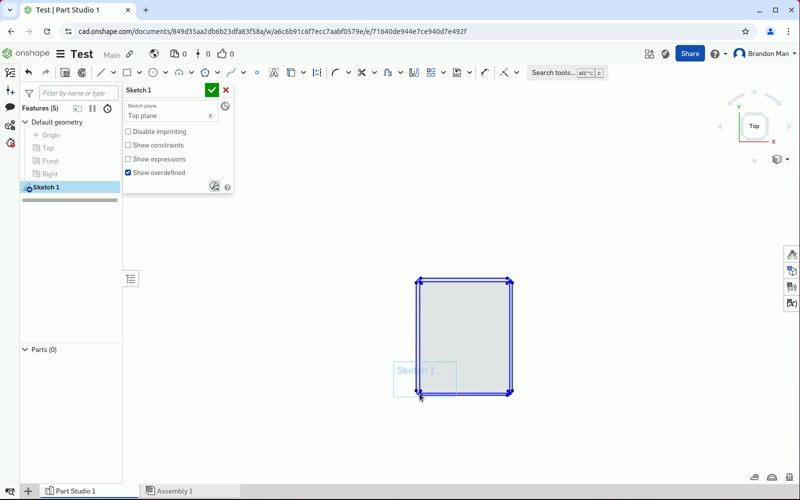
mouse_move(417, 356)
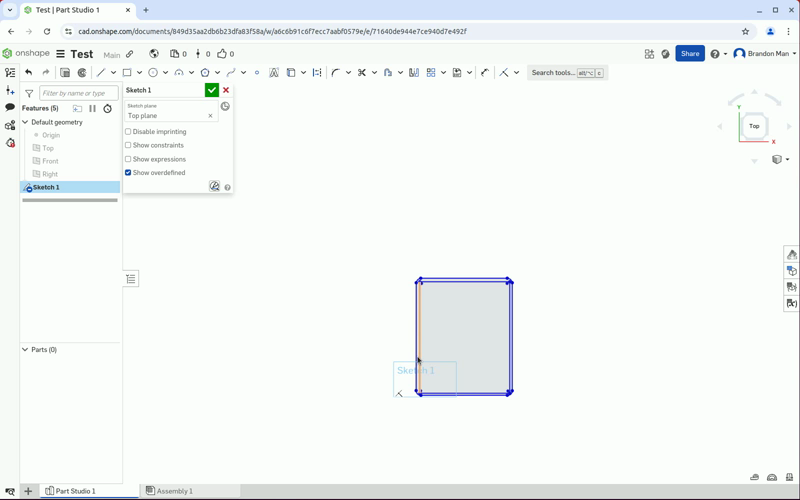
scroll(6)
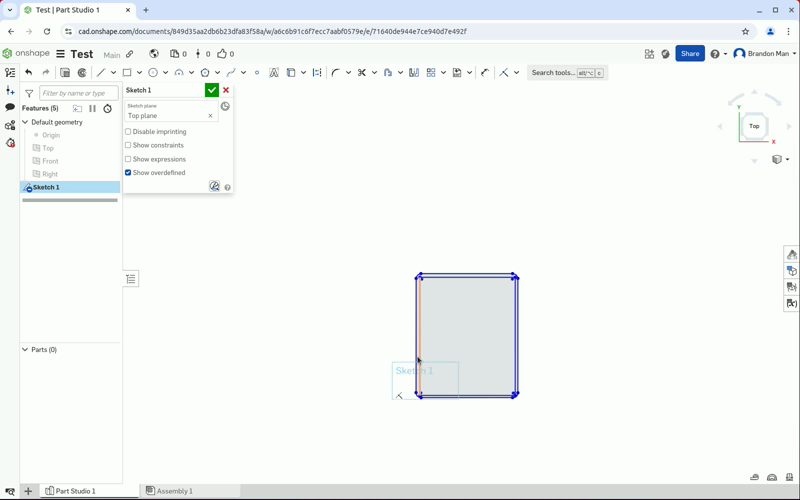
scroll(6)
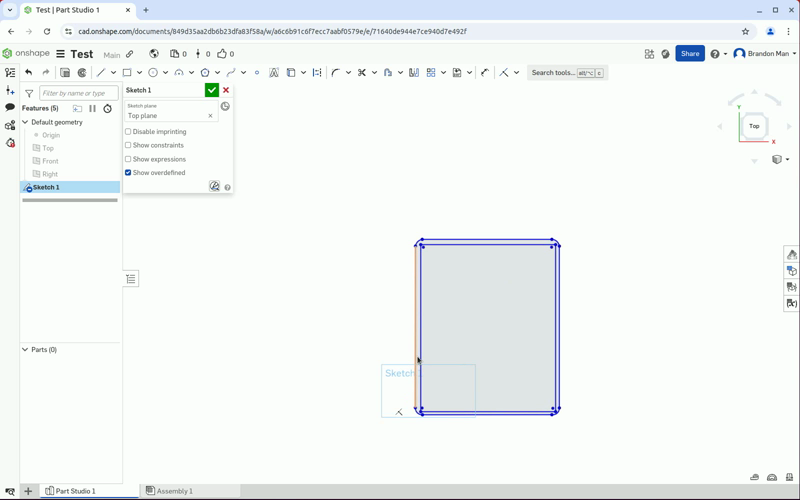
scroll(6)
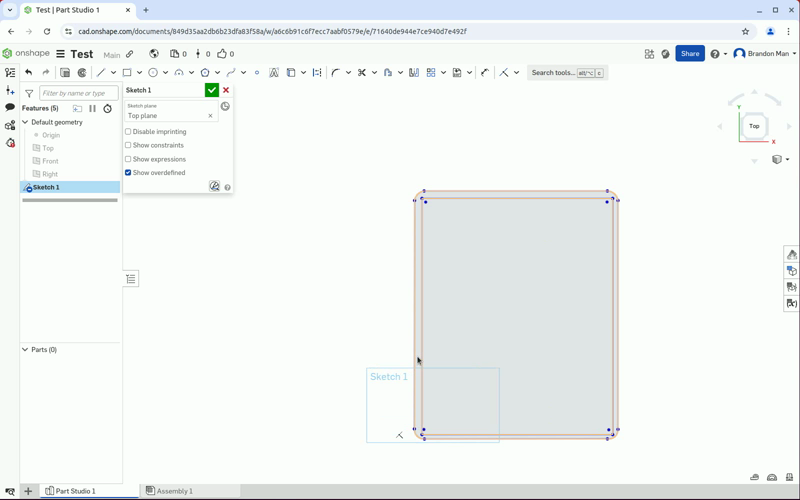
scroll(6)
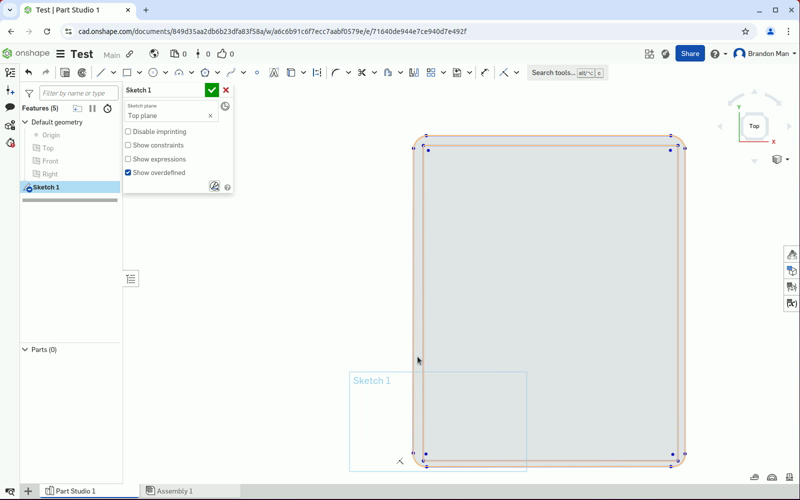
scroll(6)
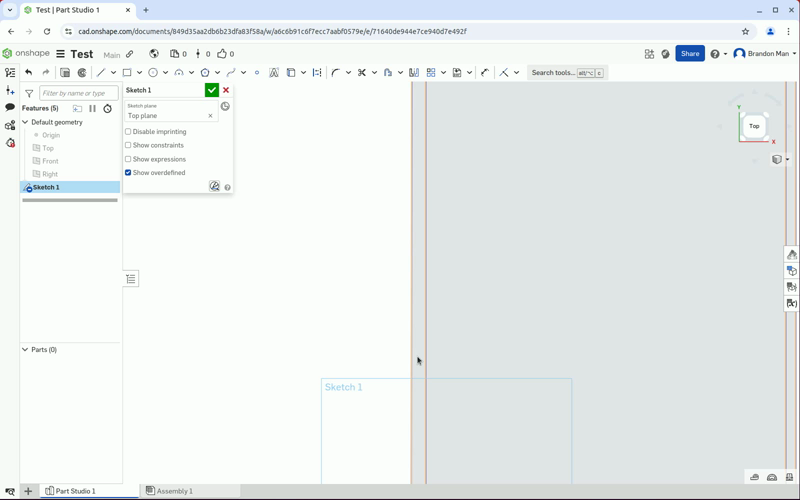
scroll(6)
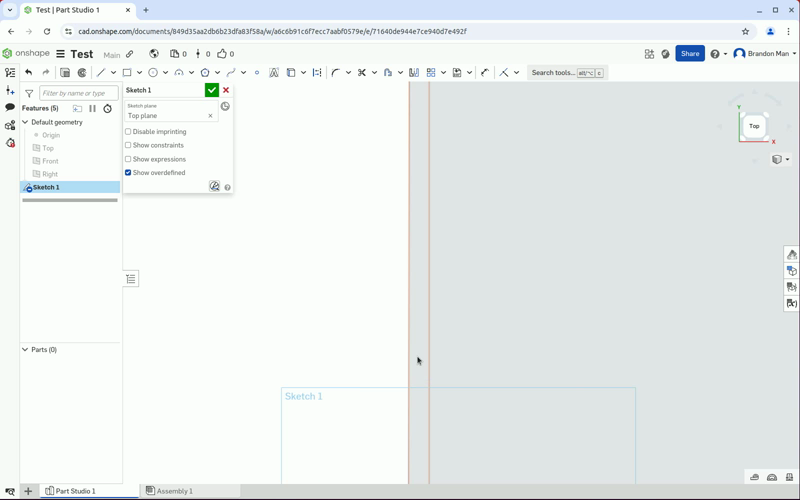
scroll(6)
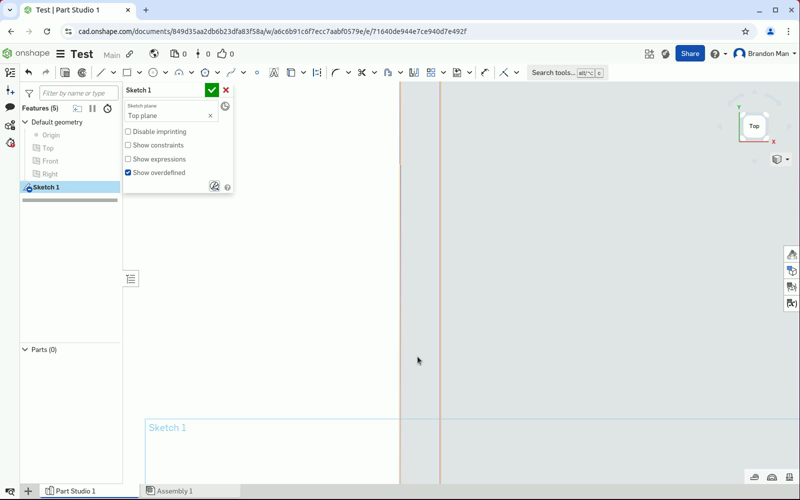
click(417, 356)
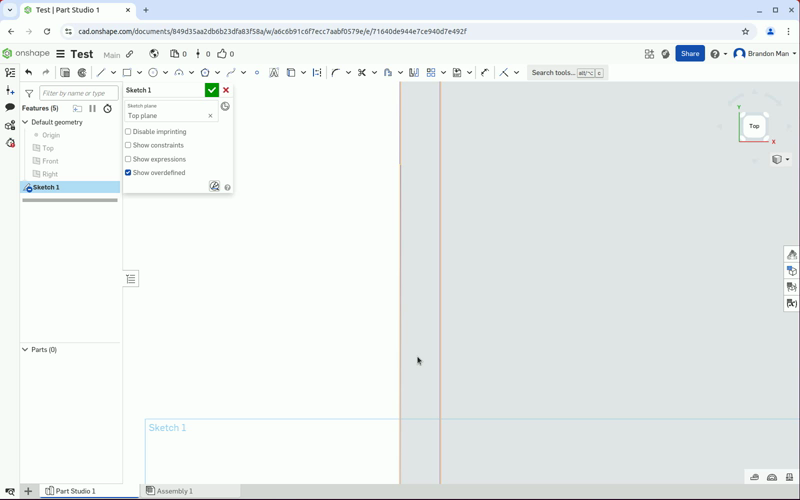
scroll(-6)
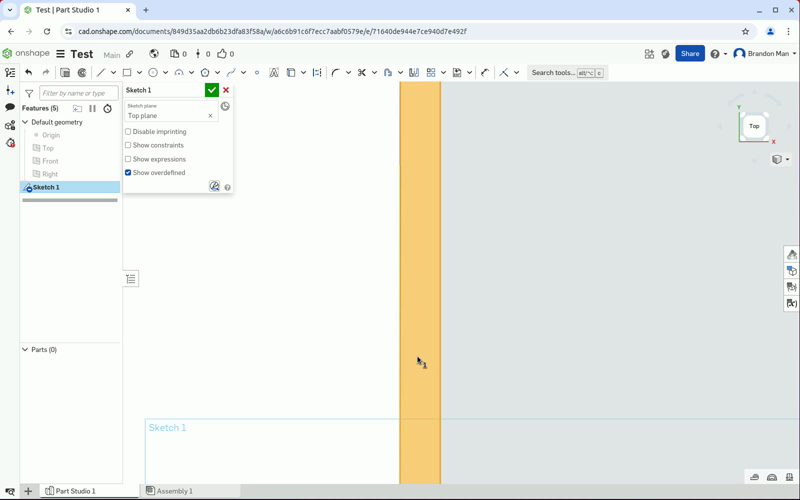
scroll(-6)
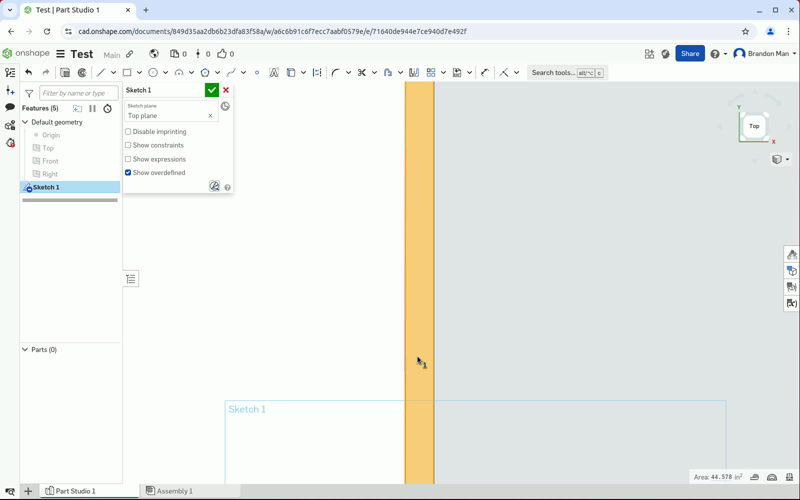
scroll(-6)
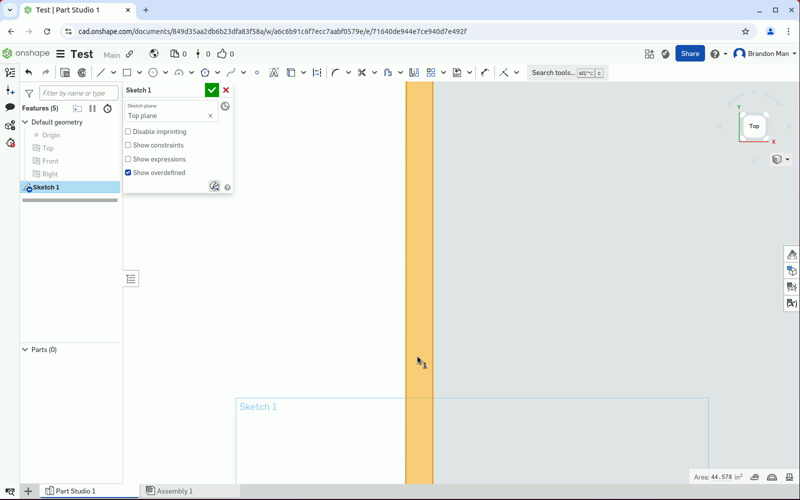
scroll(-6)
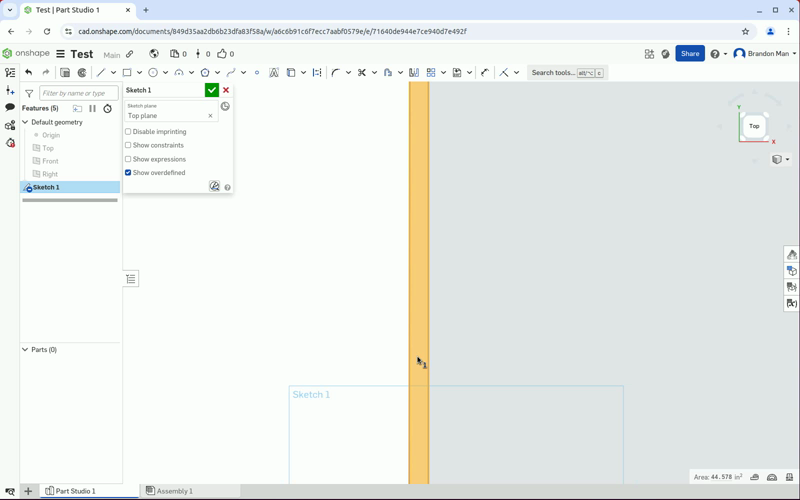
scroll(-6)
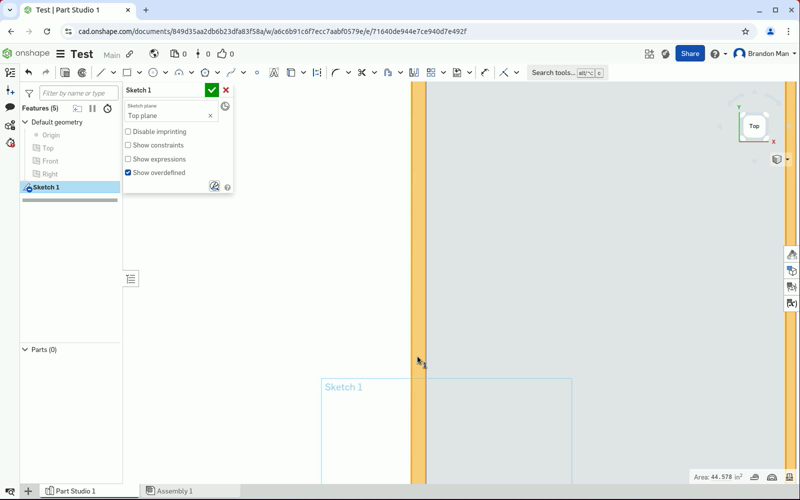
scroll(-6)
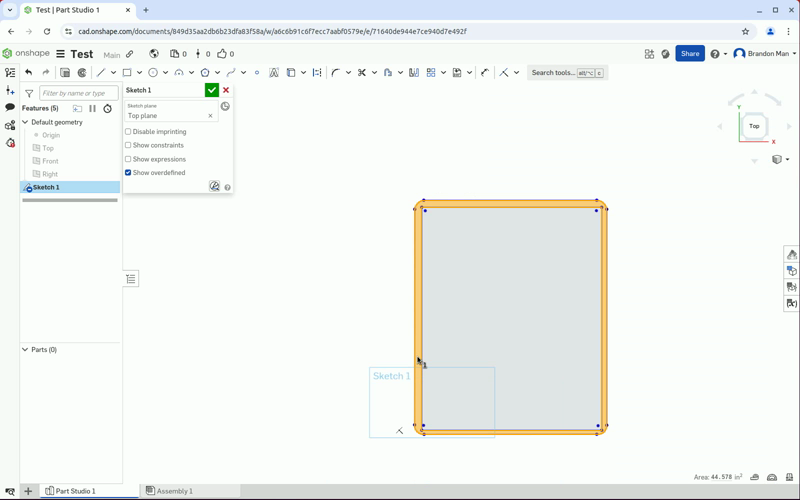
scroll(-6)
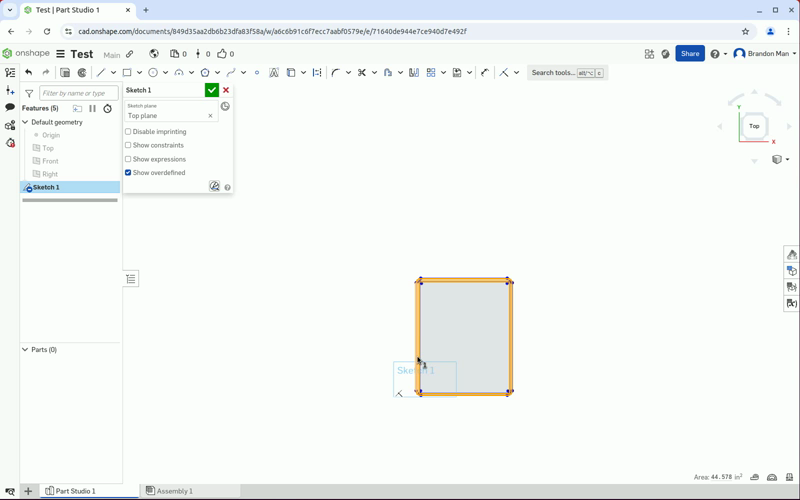
mouse_move(73, 352)
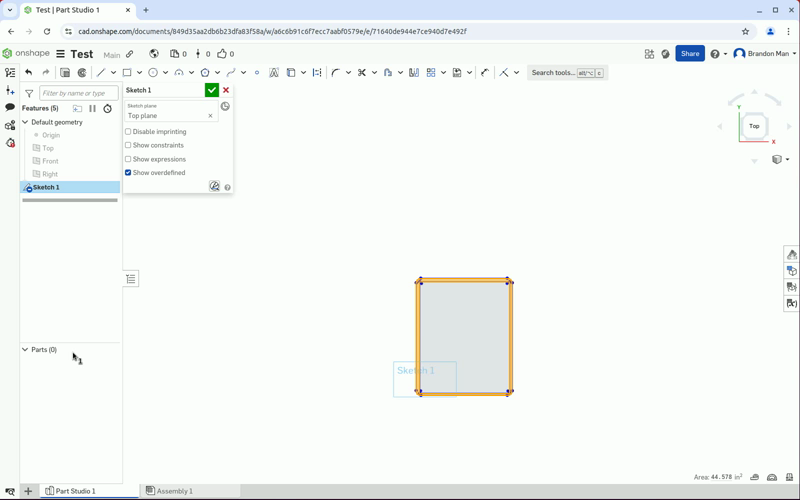
key(shift+y)
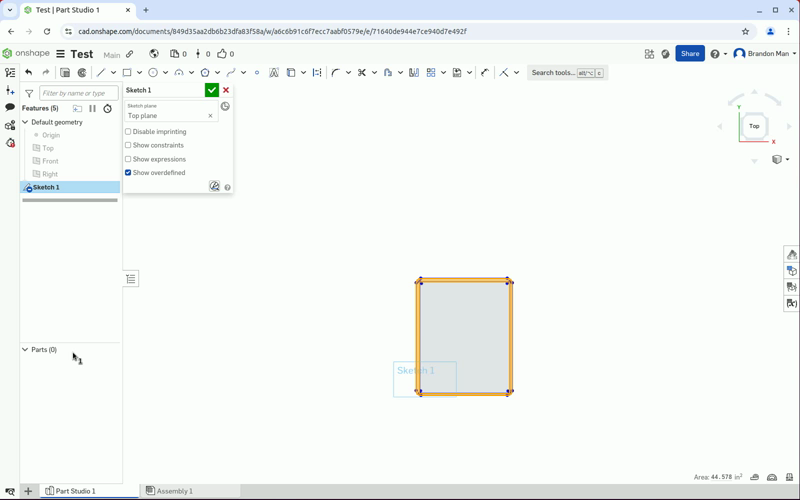
key(shift+e)
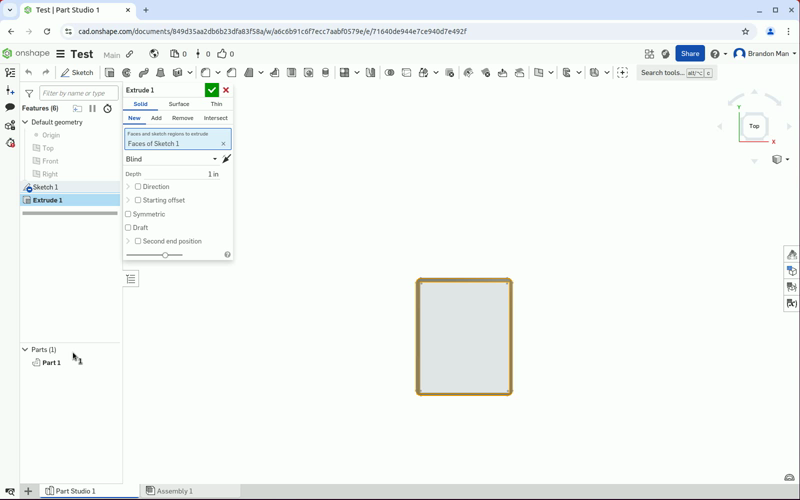
mouse_move(143, 106)
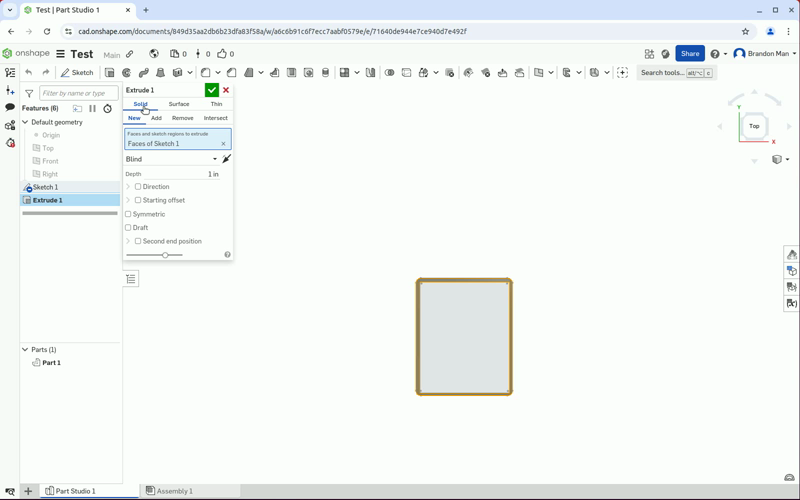
click(143, 106)
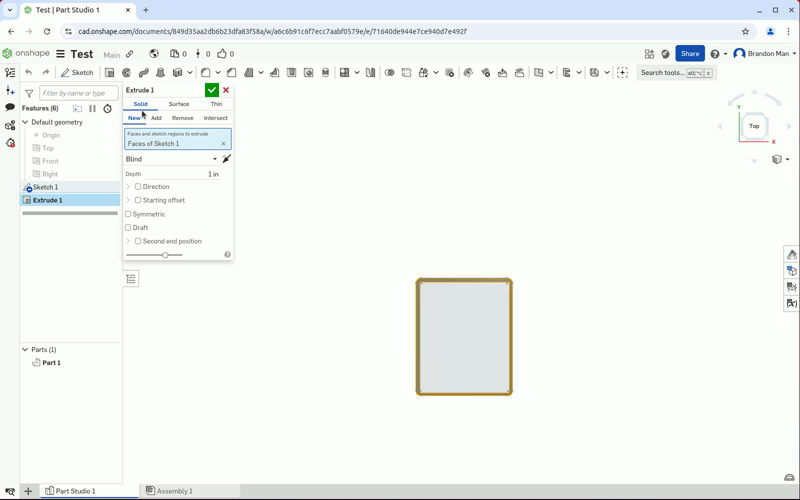
mouse_move(137, 120)
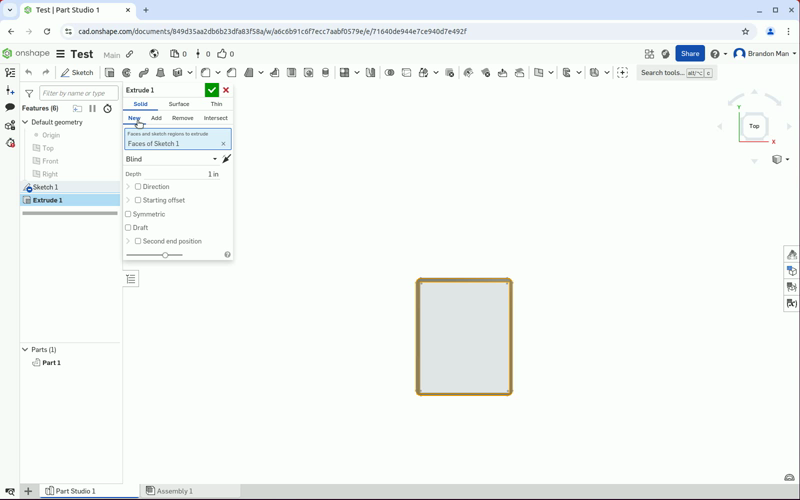
click(137, 120)
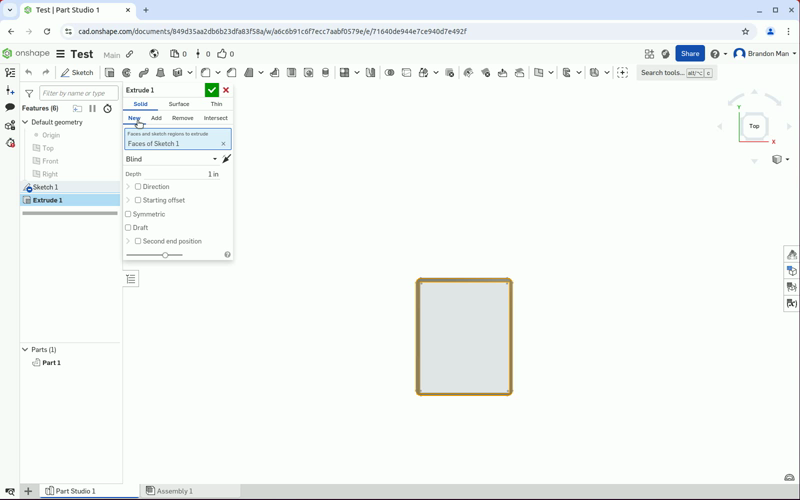
key(tab, 4)
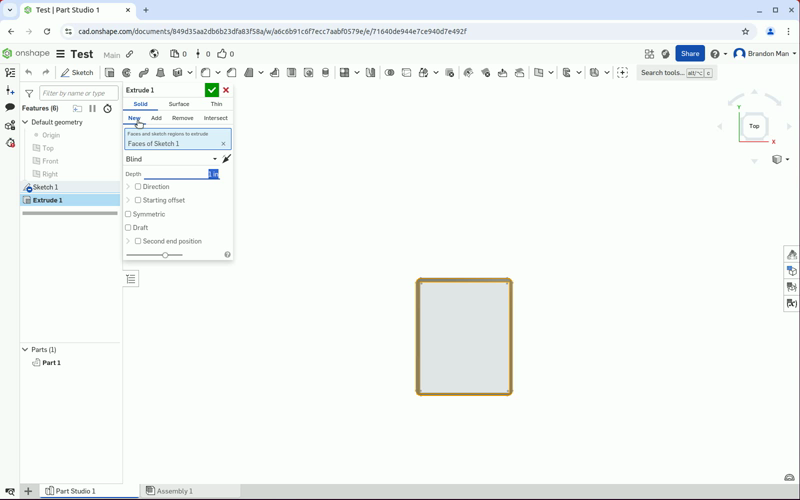
text(8.425)
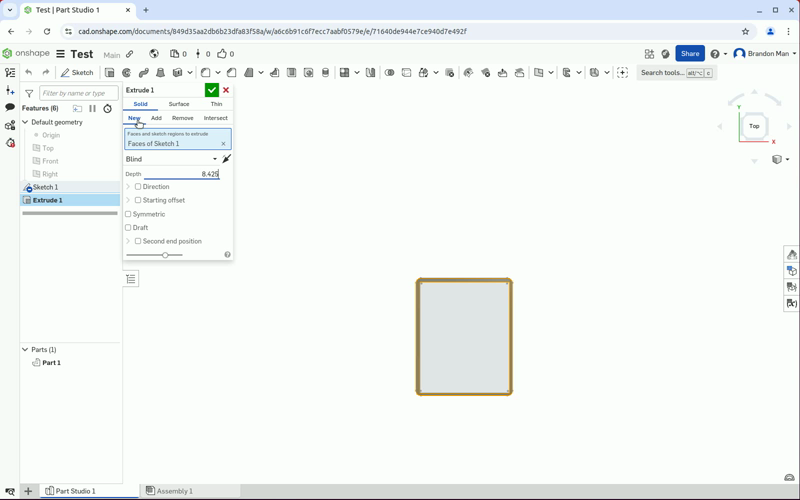
key(enter)
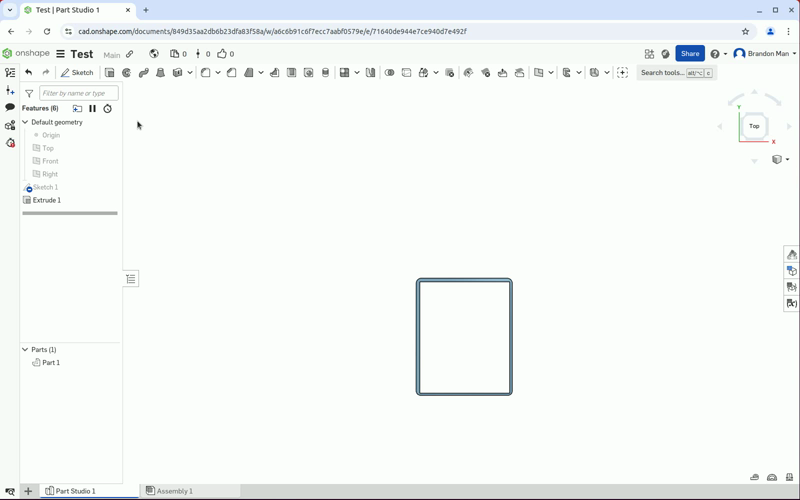
key(shift+h)
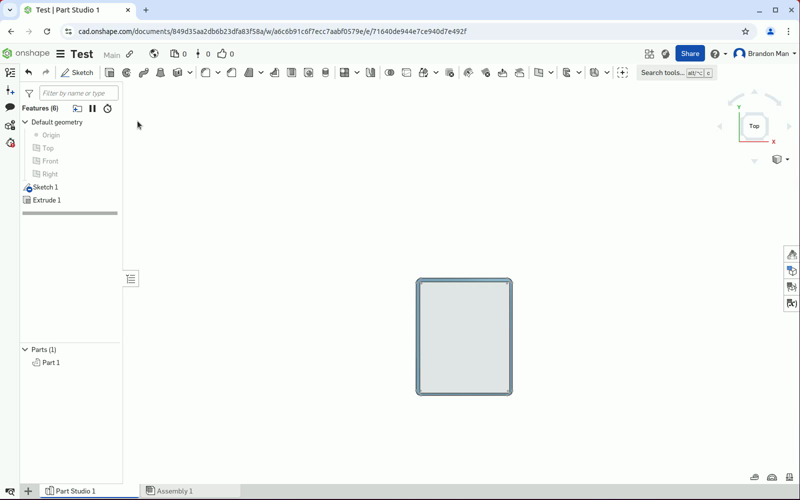
key(shift+h)
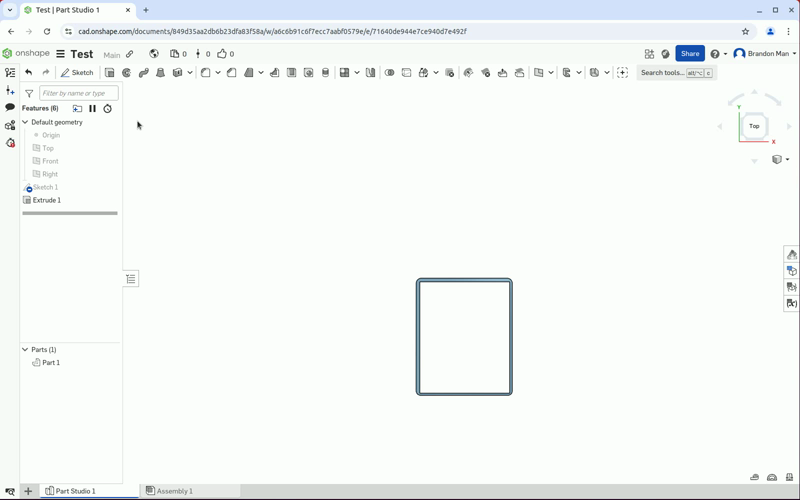
mouse_move(73, 189)
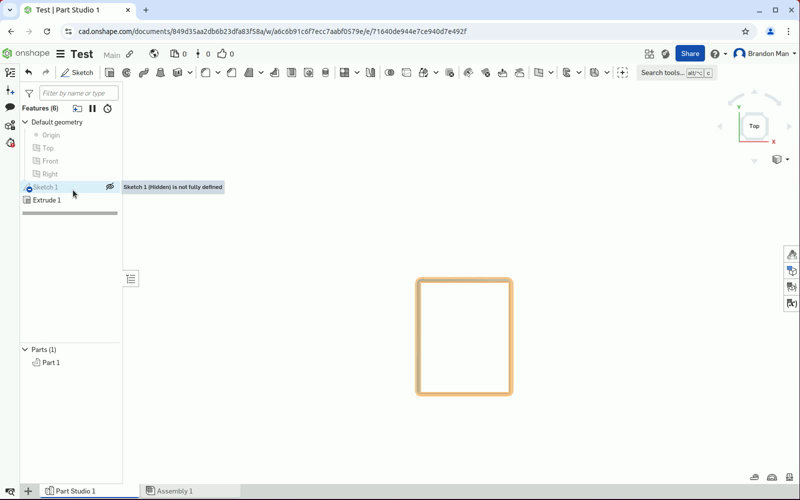
click(73, 189)
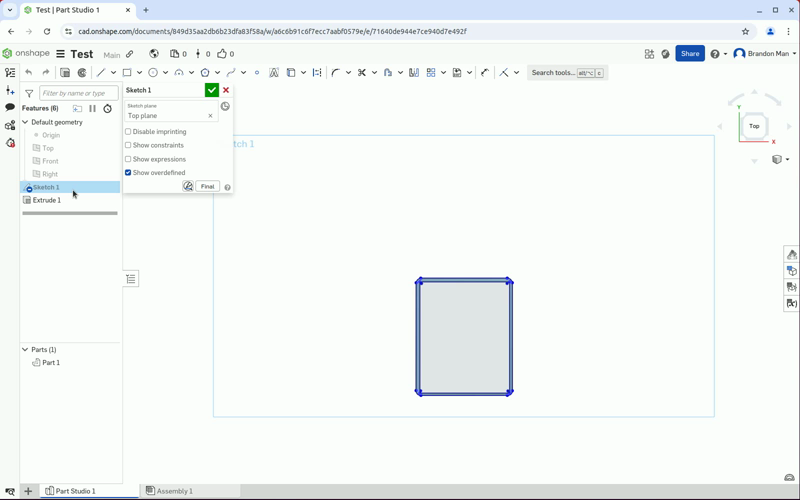
mouse_move(229, 92)
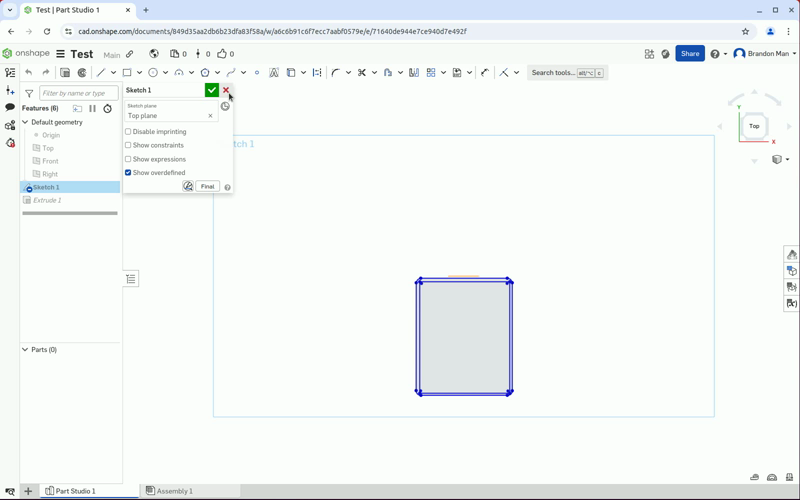
click(229, 92)
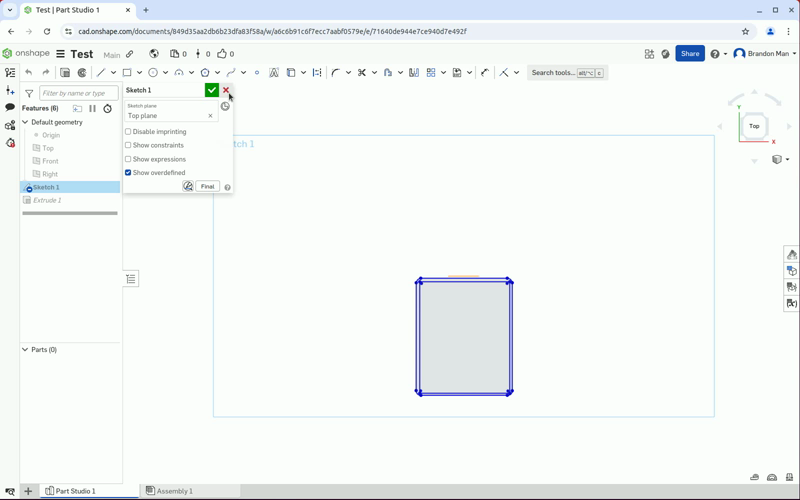
key(shift+s)
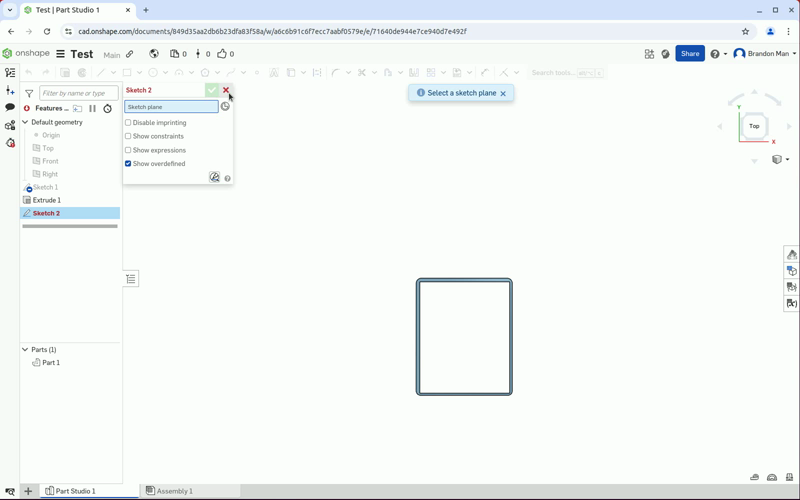
mouse_move(73, 150)
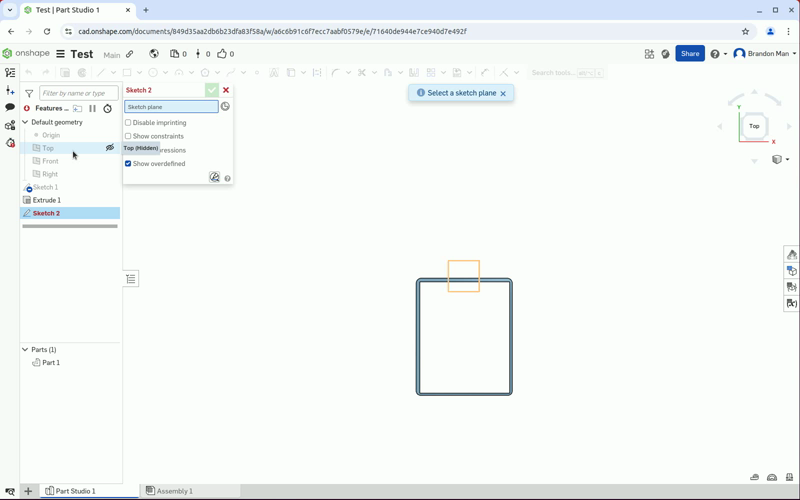
click(73, 150)
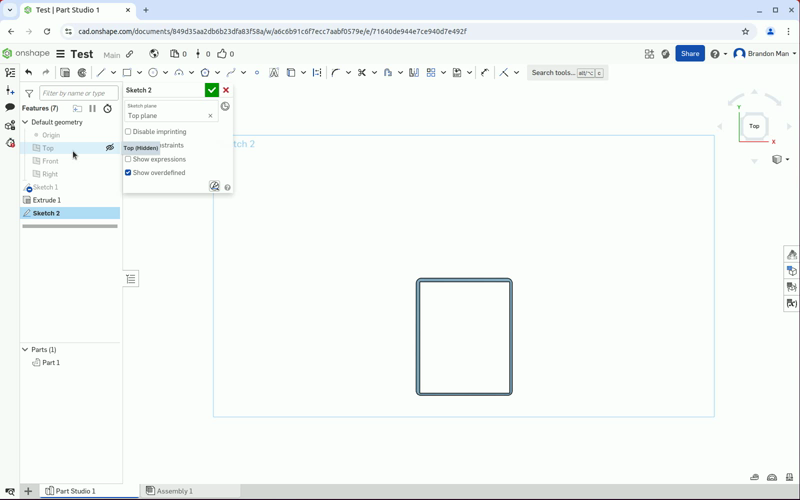
mouse_move(73, 352)
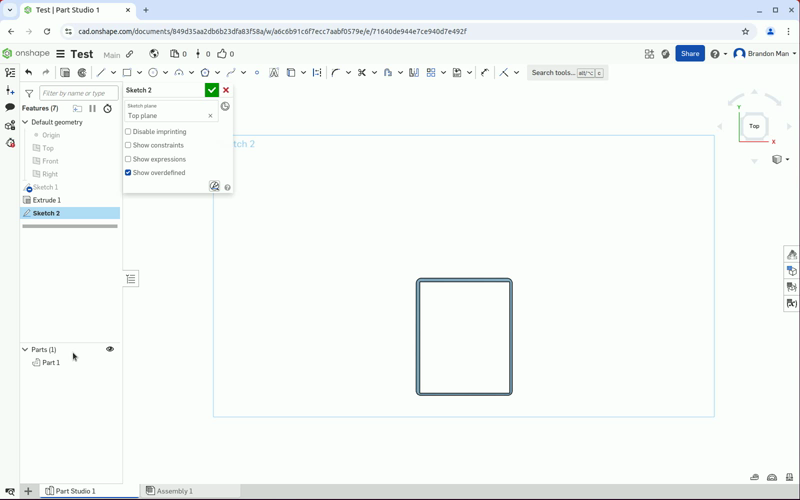
key(y)
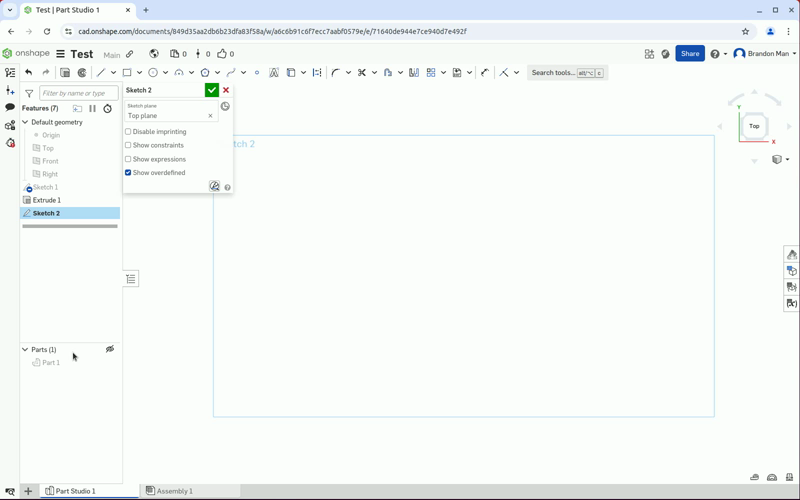
key(l)
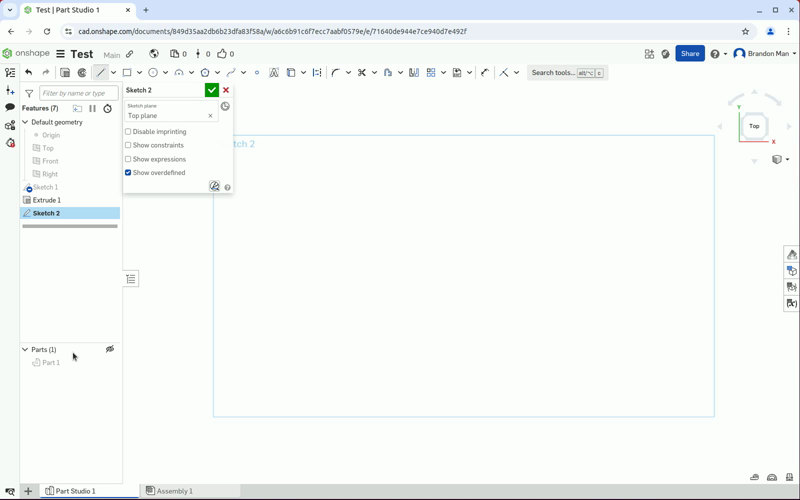
key_down(shift)
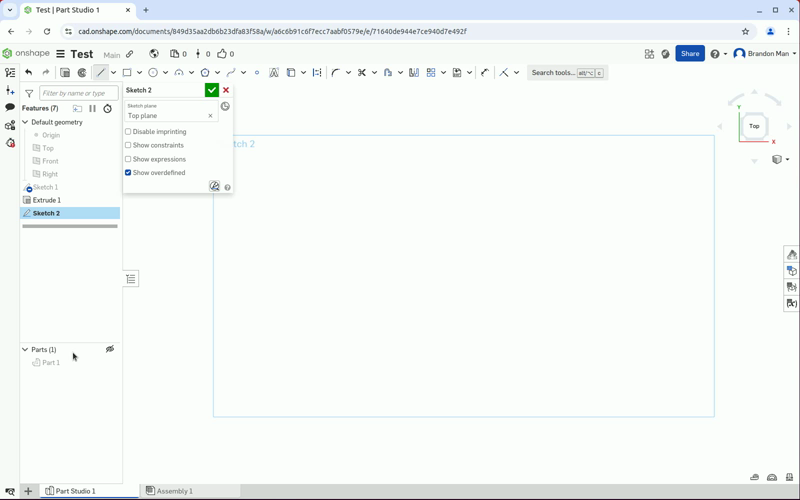
mouse_move(419, 391)
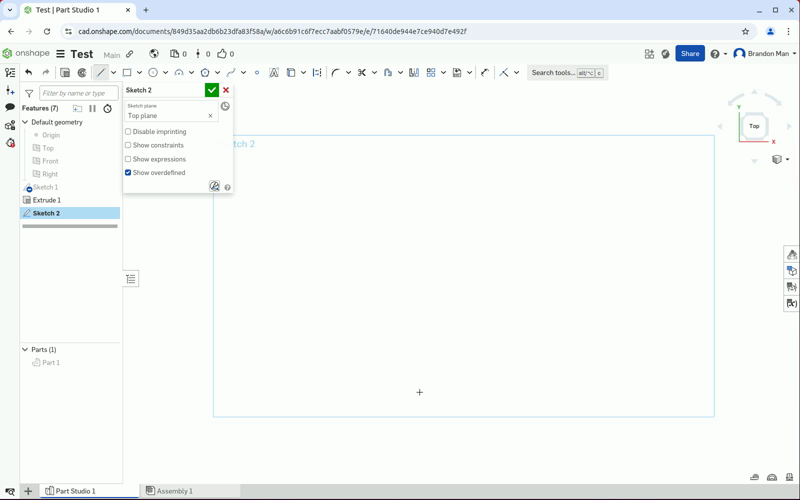
click(419, 391)
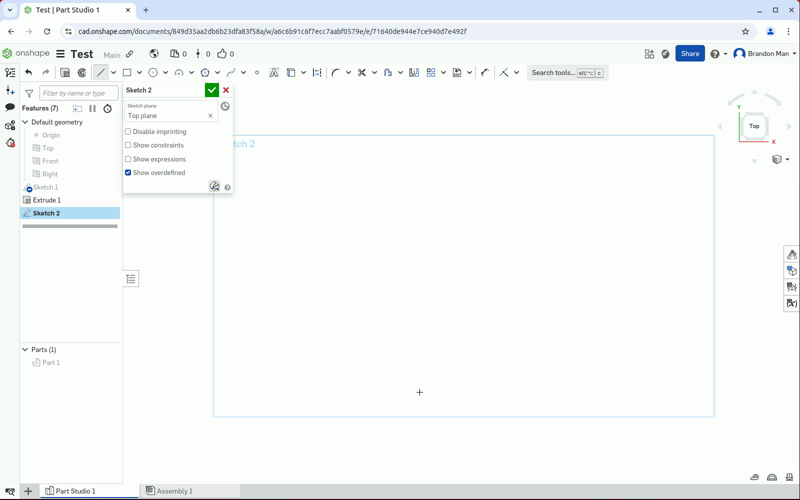
key_up(shift)
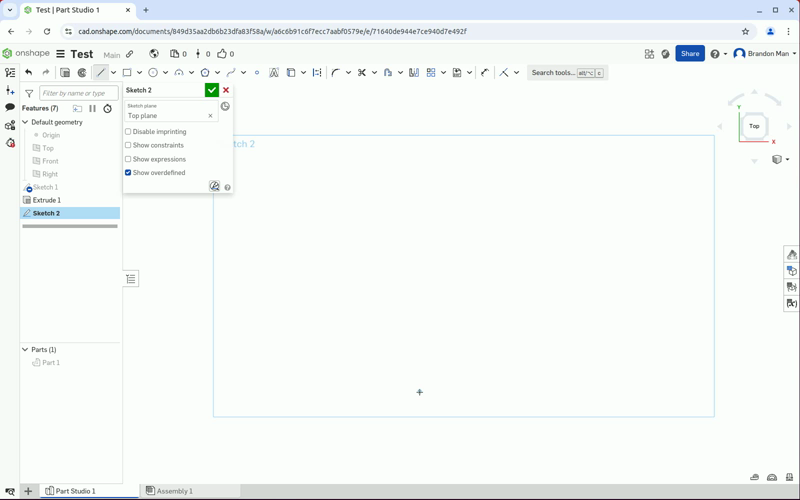
key_down(shift)
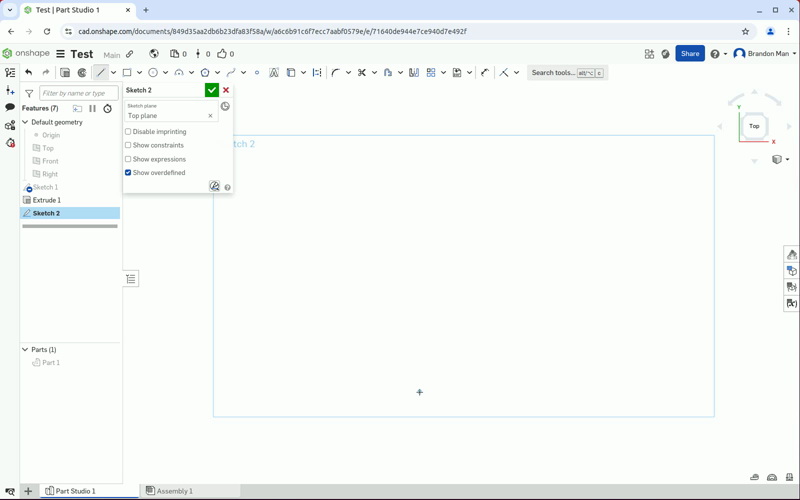
mouse_move(510, 391)
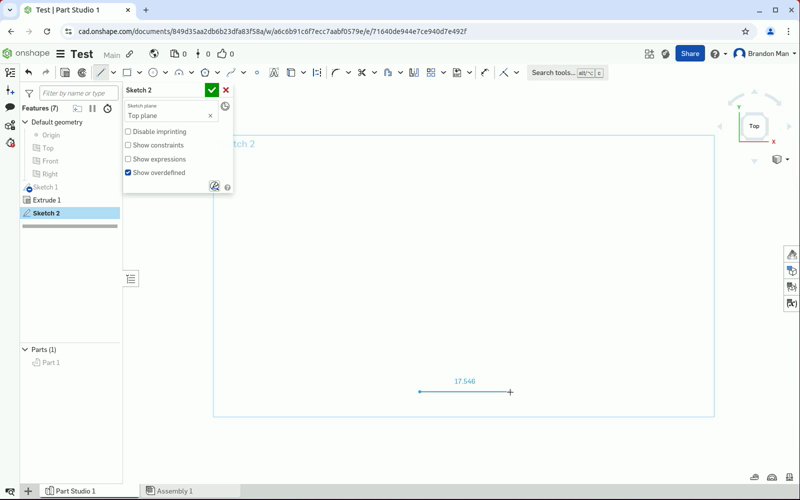
click(510, 391)
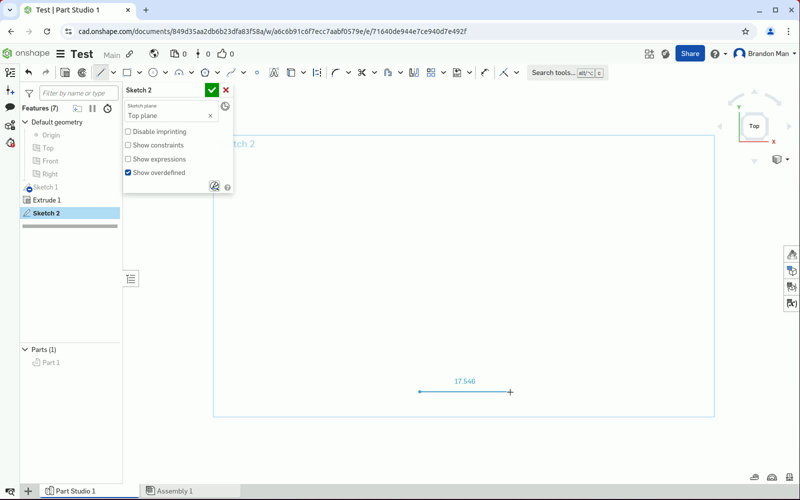
key_up(shift)
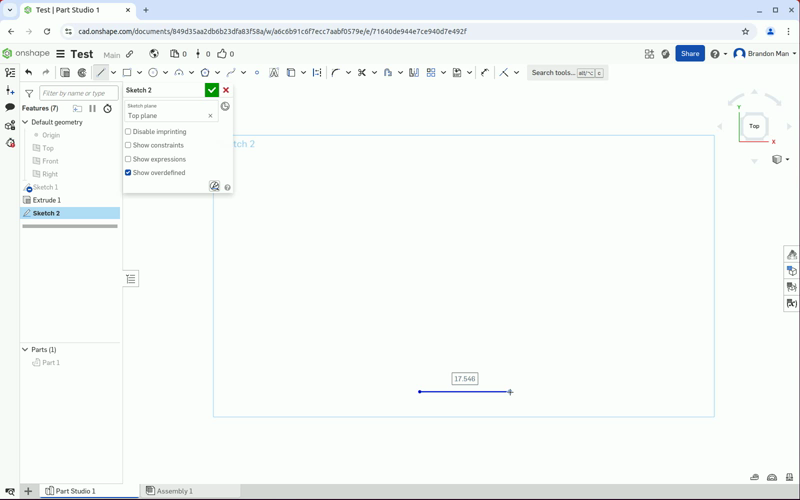
key_down(shift)
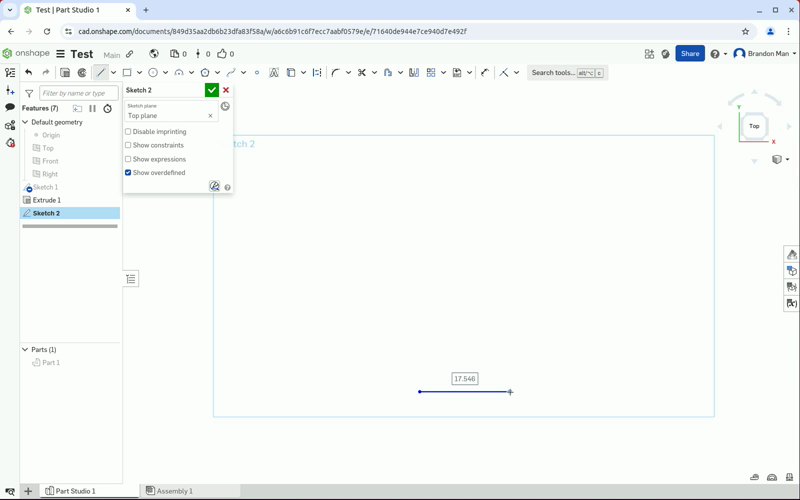
mouse_move(510, 280)
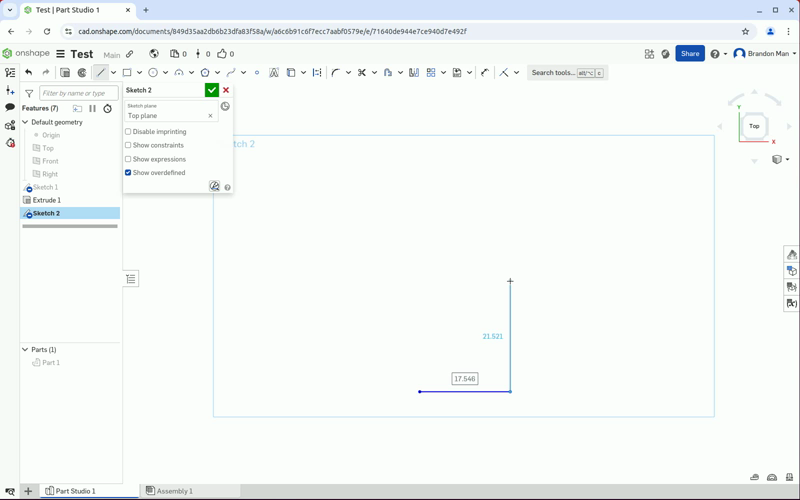
click(510, 280)
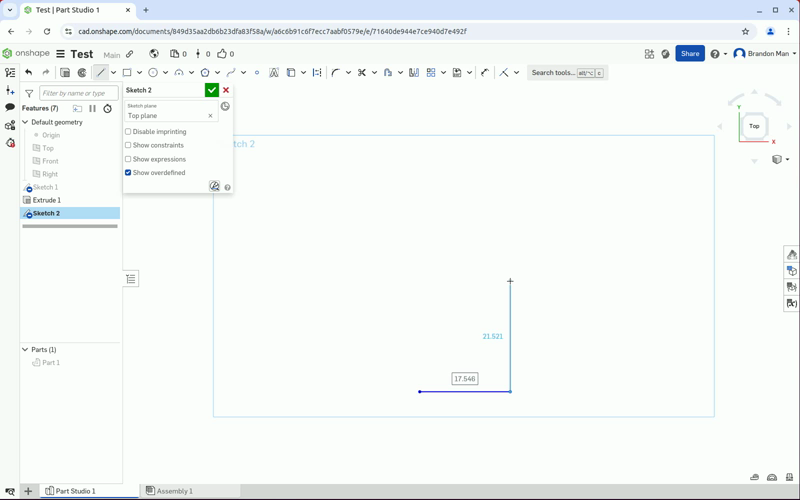
key_up(shift)
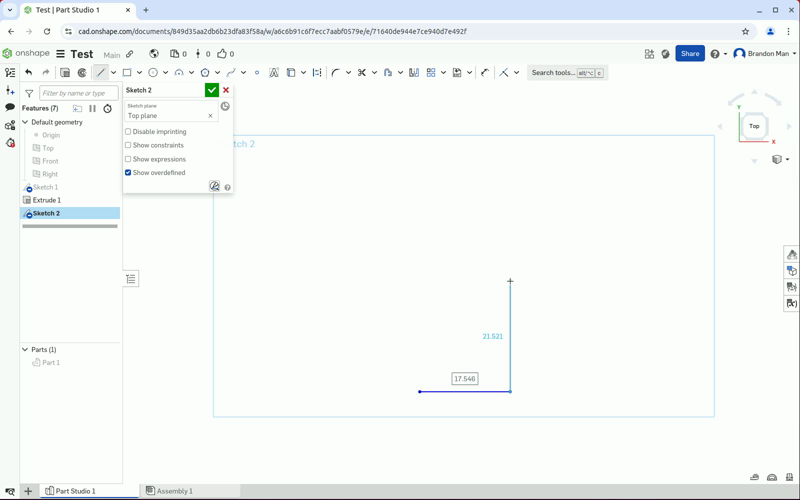
key_down(shift)
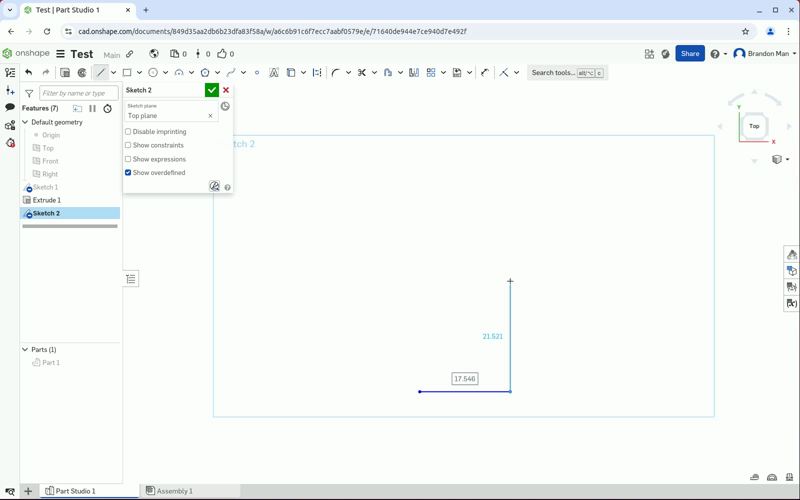
mouse_move(419, 280)
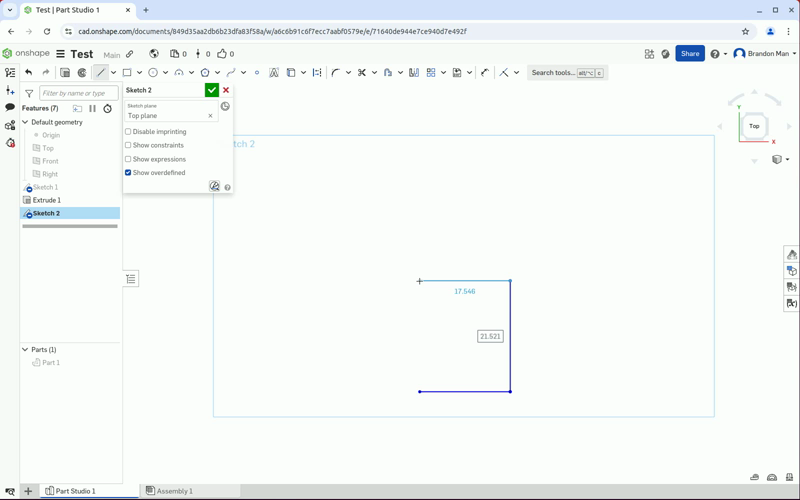
click(419, 280)
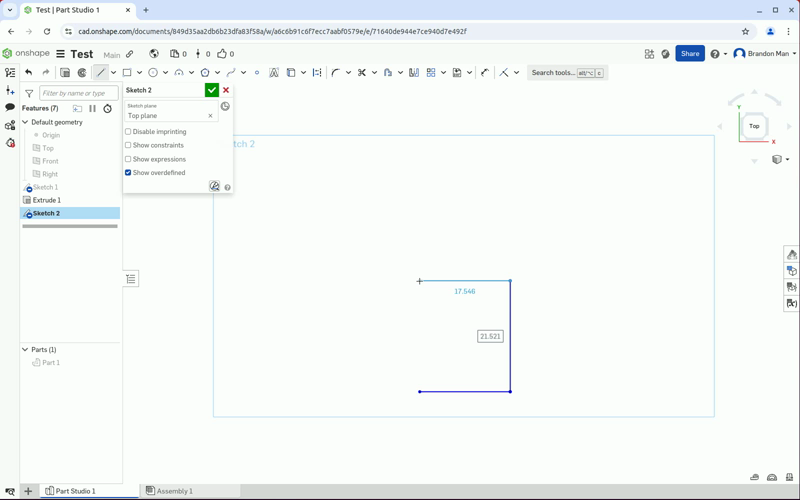
key_up(shift)
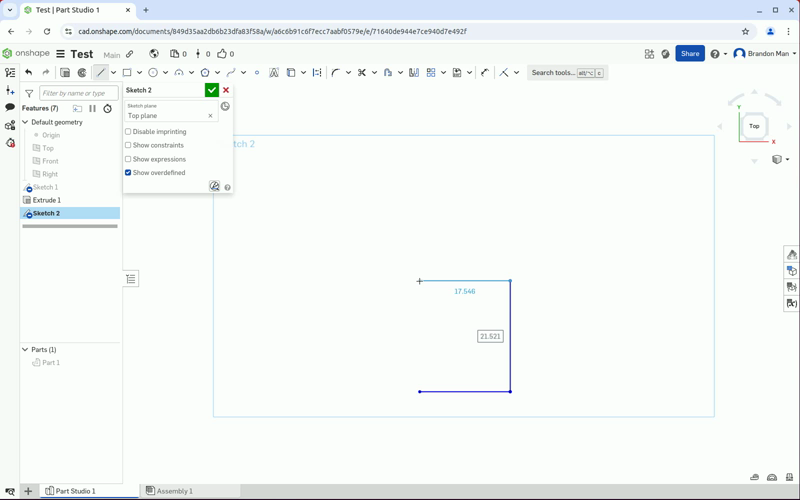
key_down(shift)
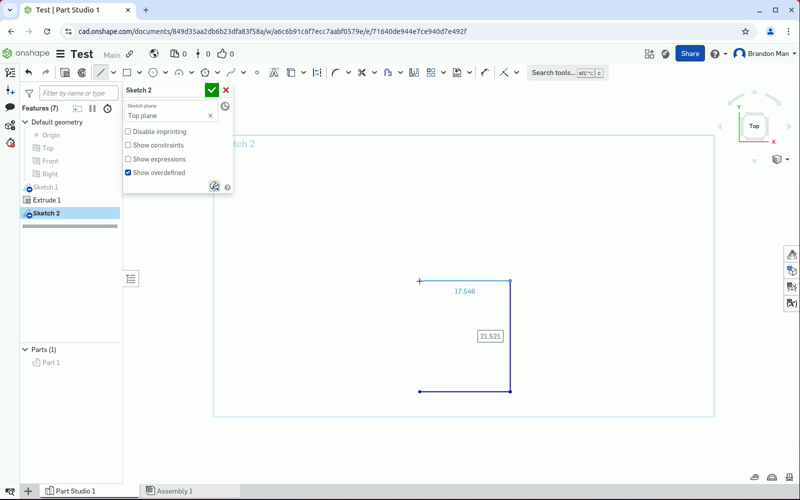
mouse_move(419, 391)
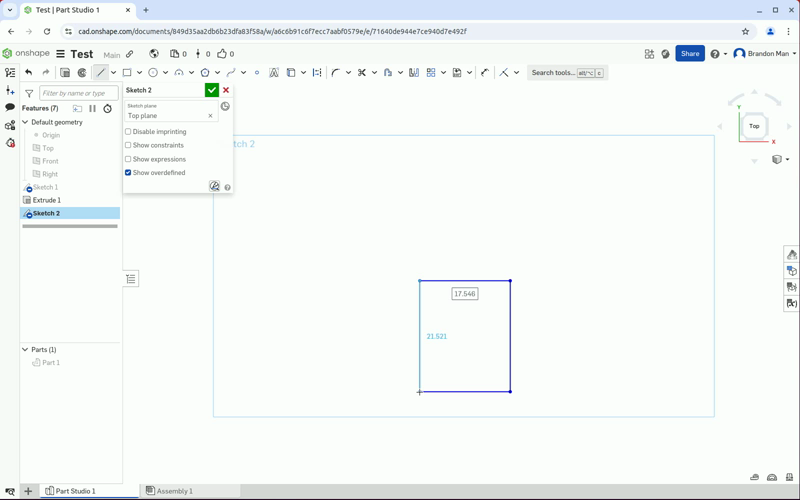
key_up(shift)
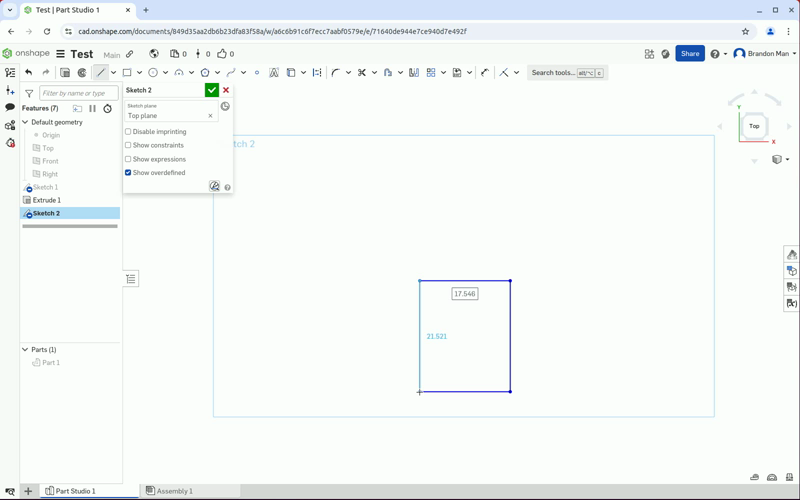
click(419, 391)
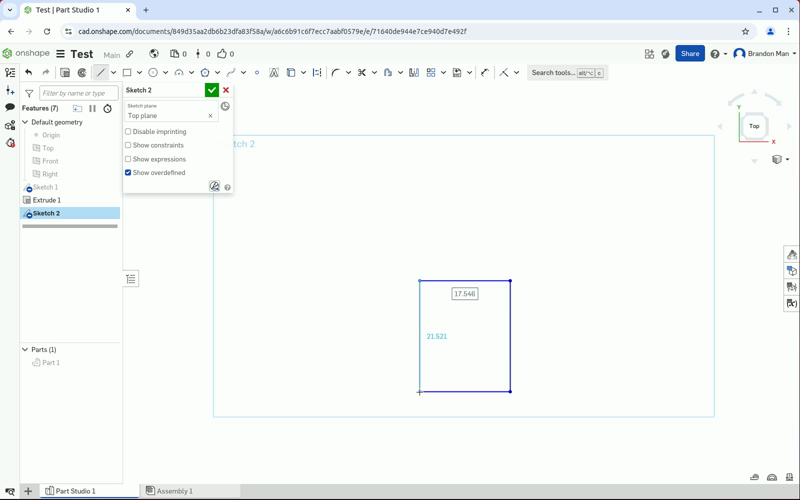
key(esc)
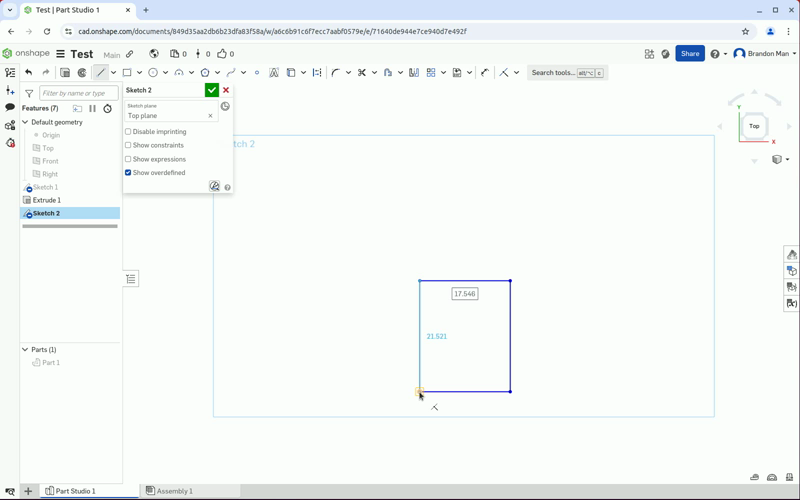
mouse_move(483, 375)
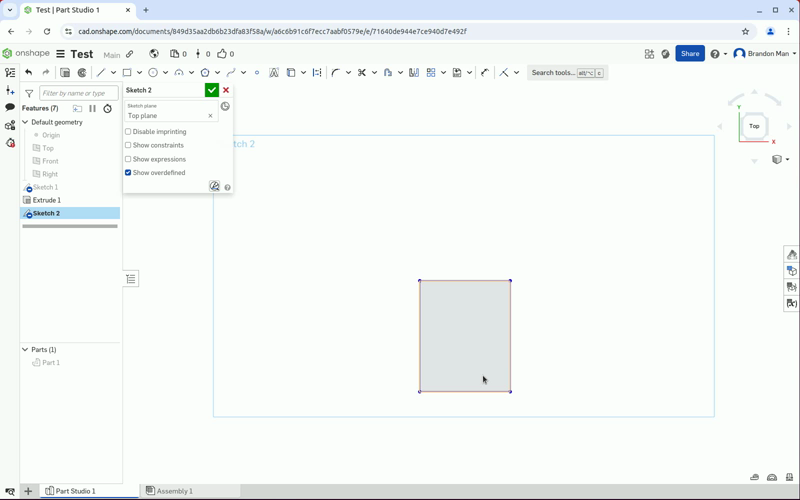
click(483, 375)
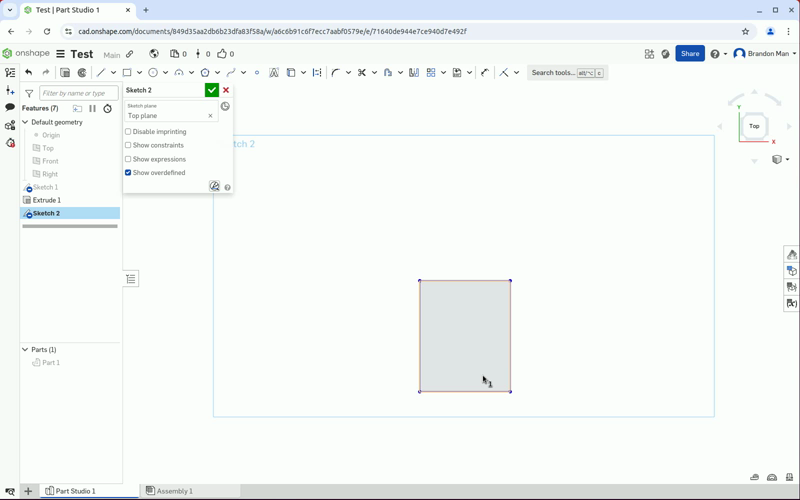
mouse_move(73, 352)
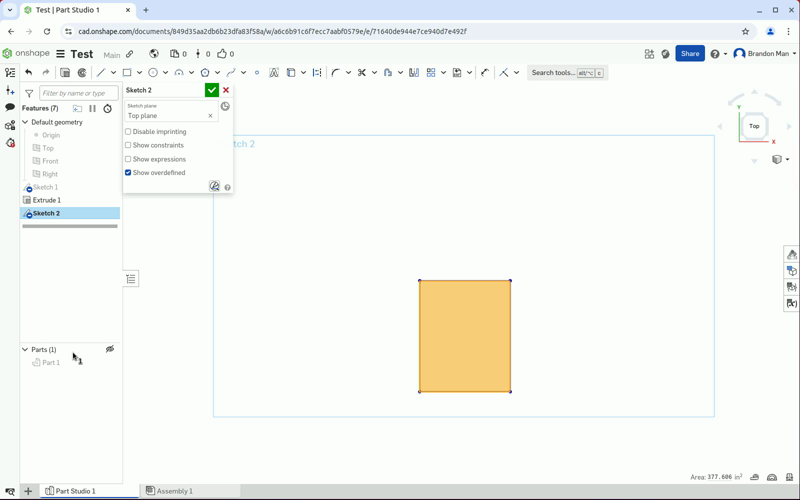
key(shift+y)
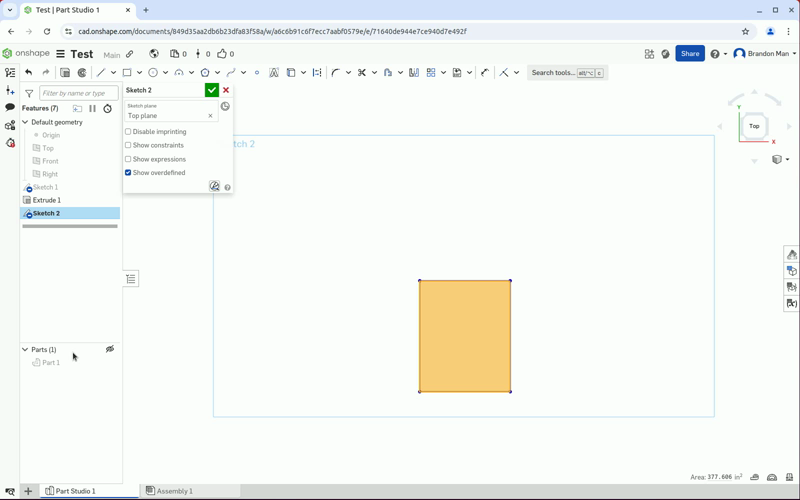
key(shift+e)
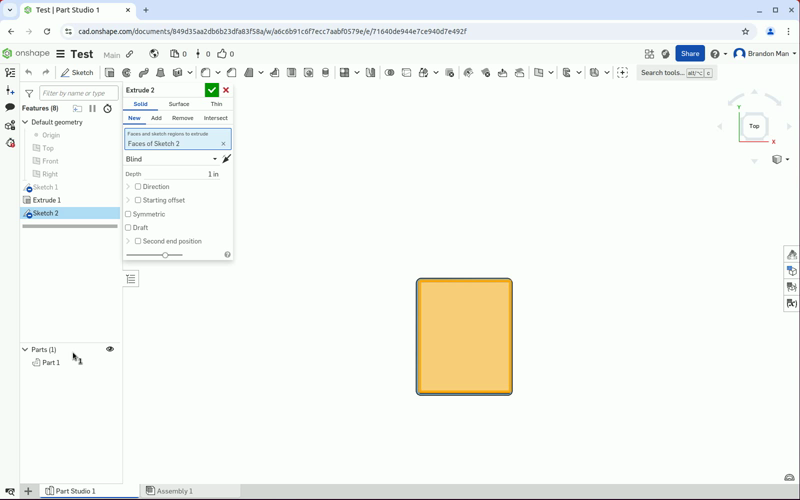
mouse_move(143, 106)
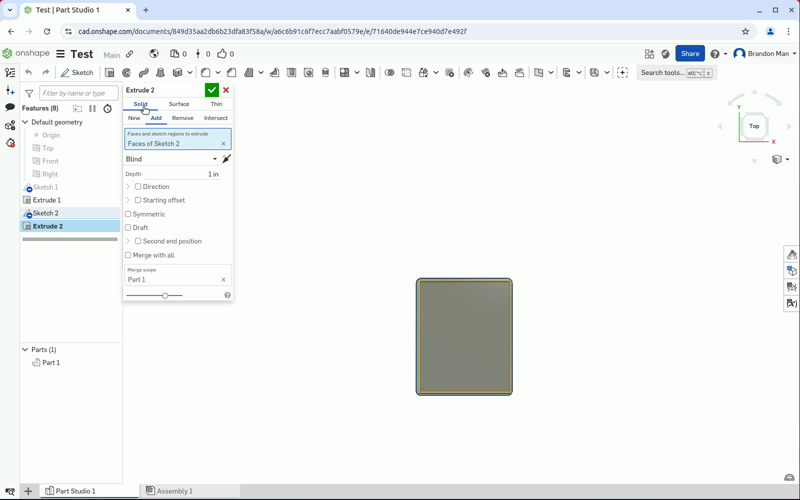
click(143, 106)
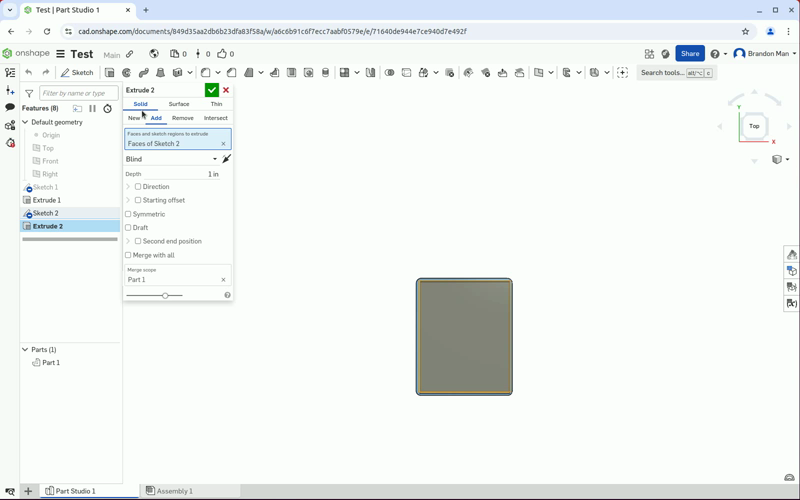
mouse_move(137, 120)
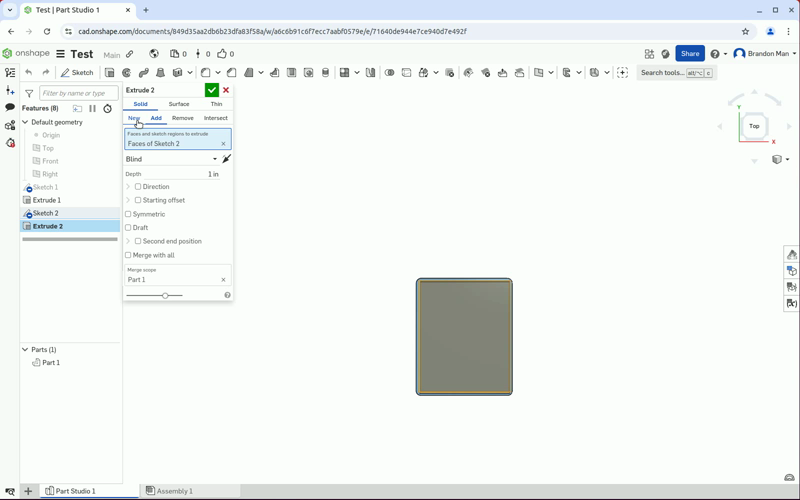
click(137, 120)
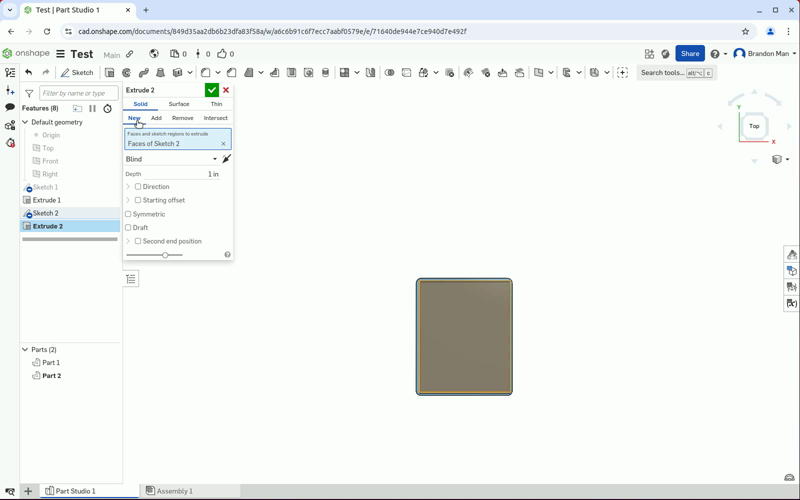
key(tab, 4)
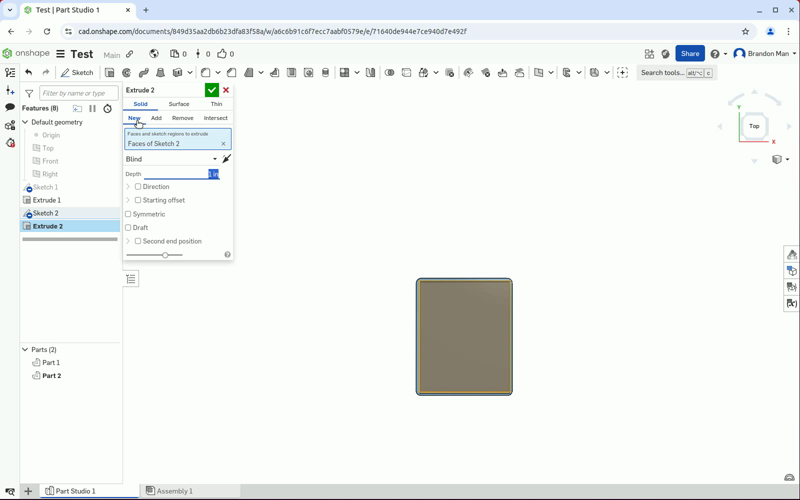
text(0.481)
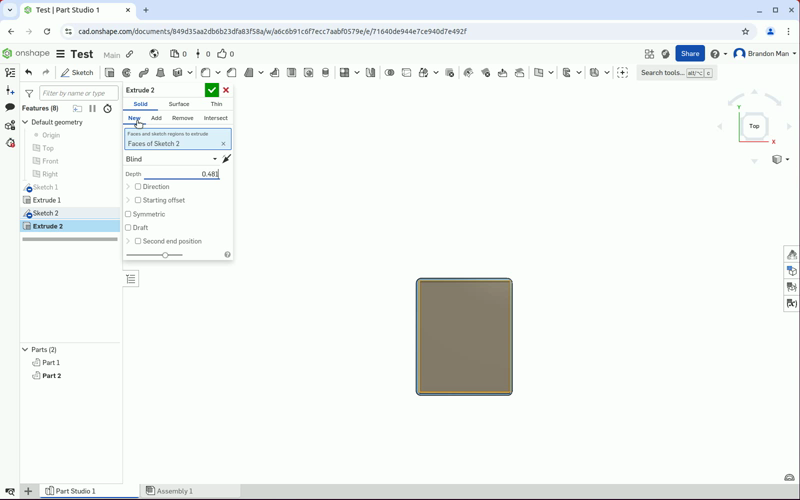
key(enter)
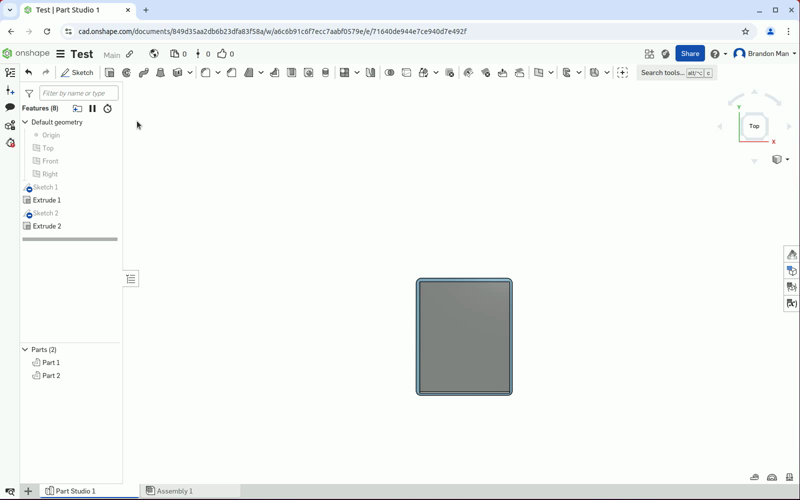
key(shift+h)
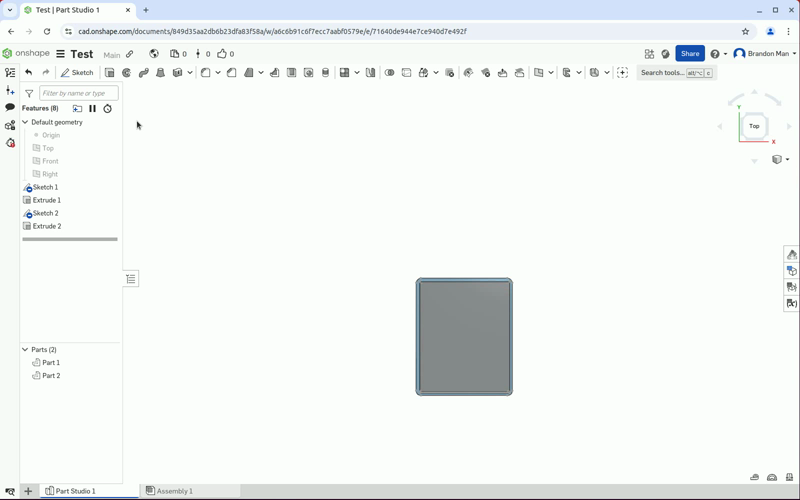
key(shift+h)
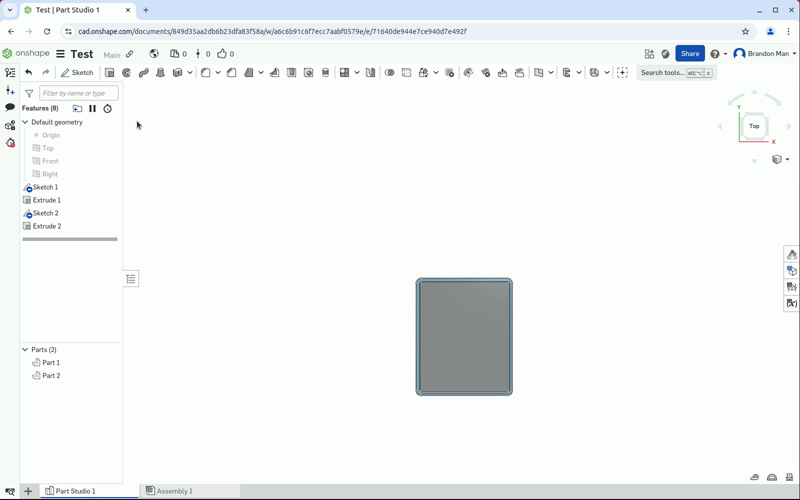
key(shift+7)
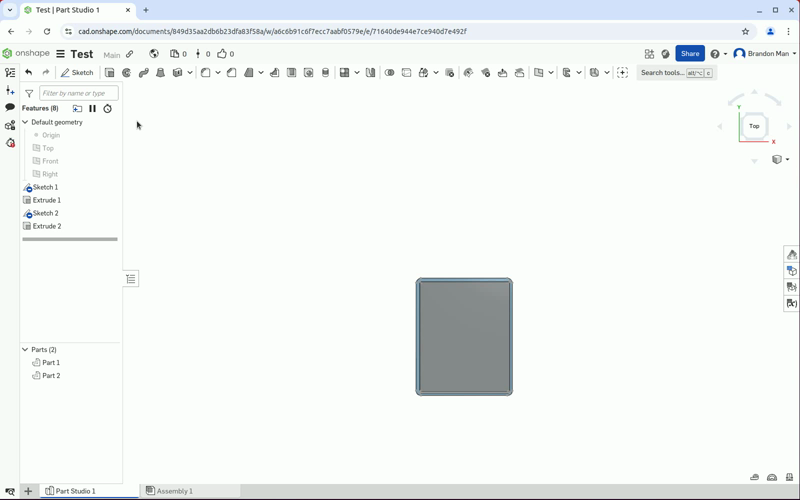
key(up, 3)
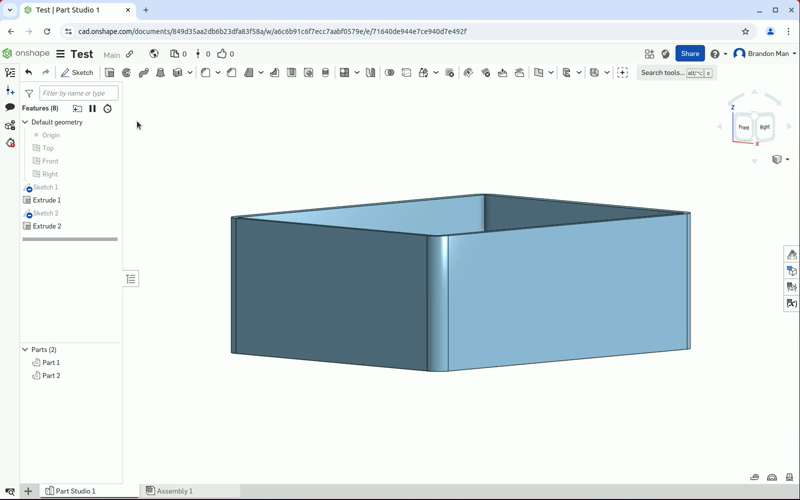
key(left, 3)
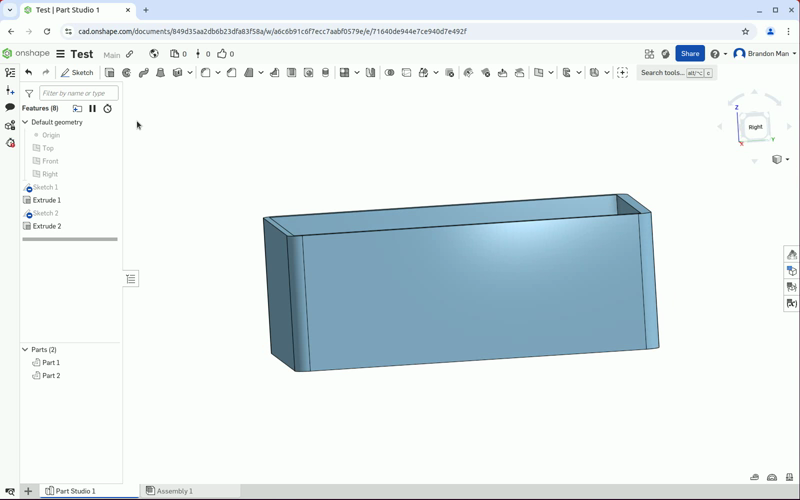
key(right, 3)
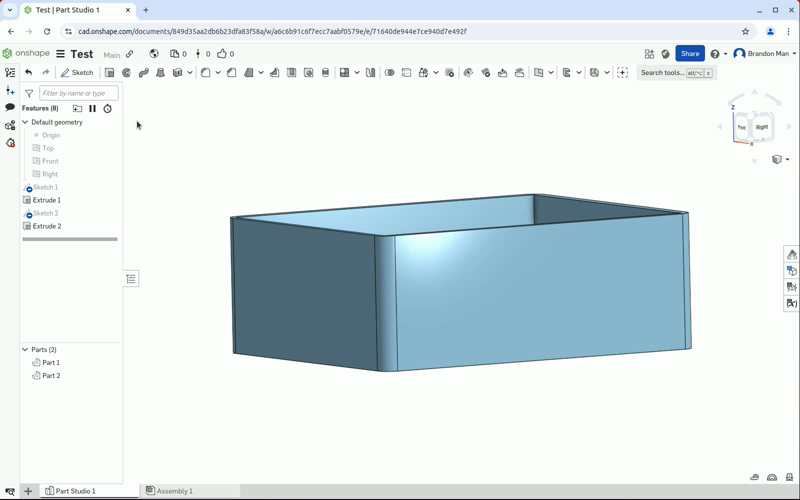
key(down, 3)
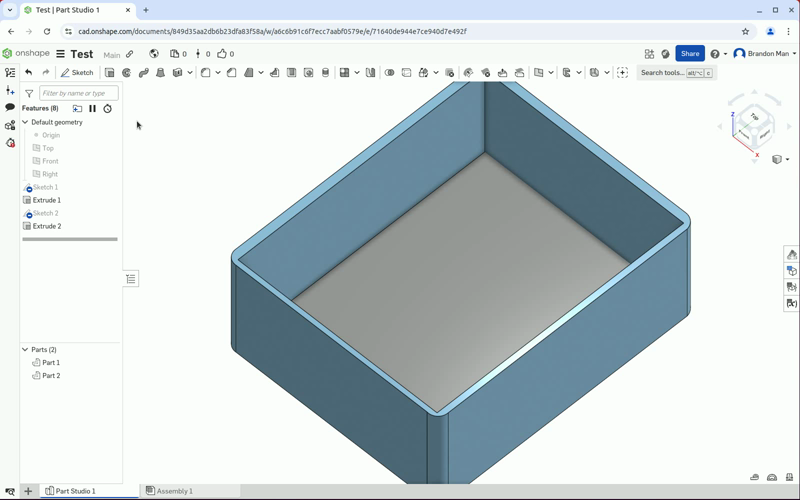
mouse_move(73, 189)
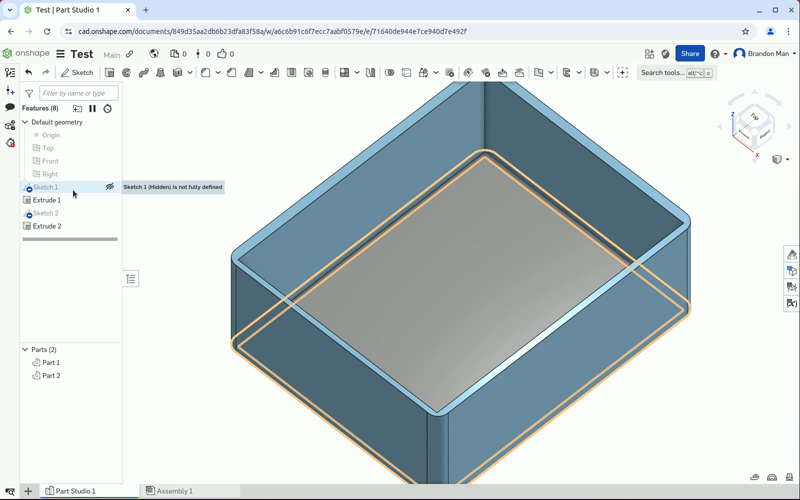
click(73, 189)